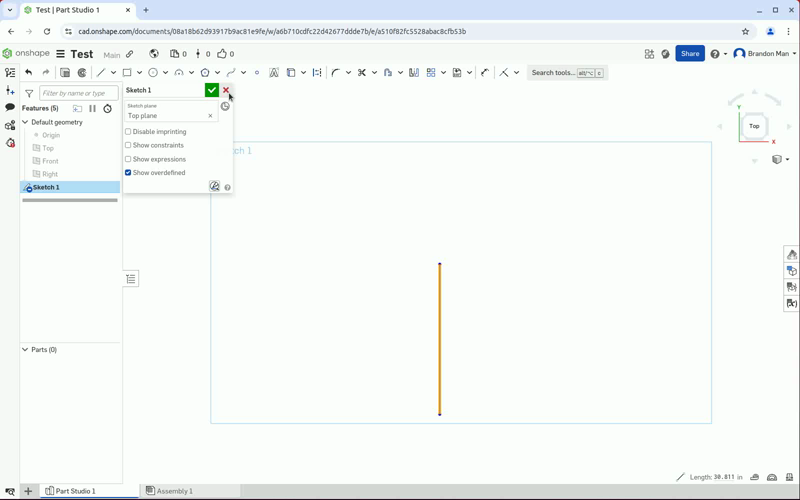
key(shift+h)
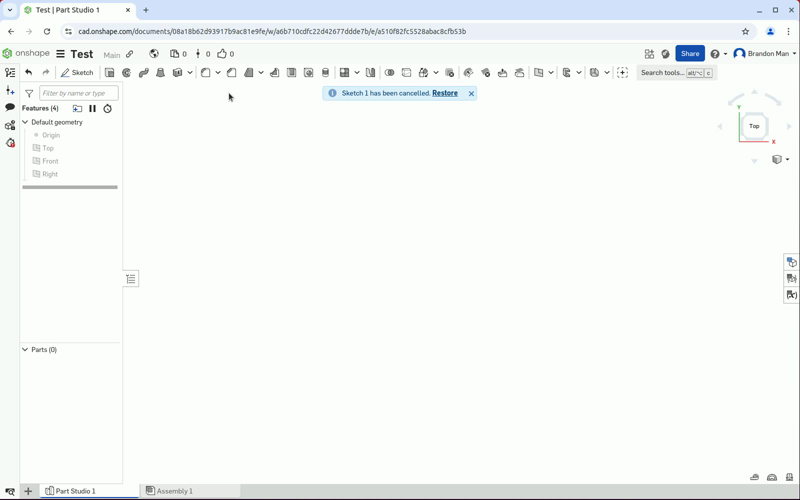
mouse_move(73, 352)
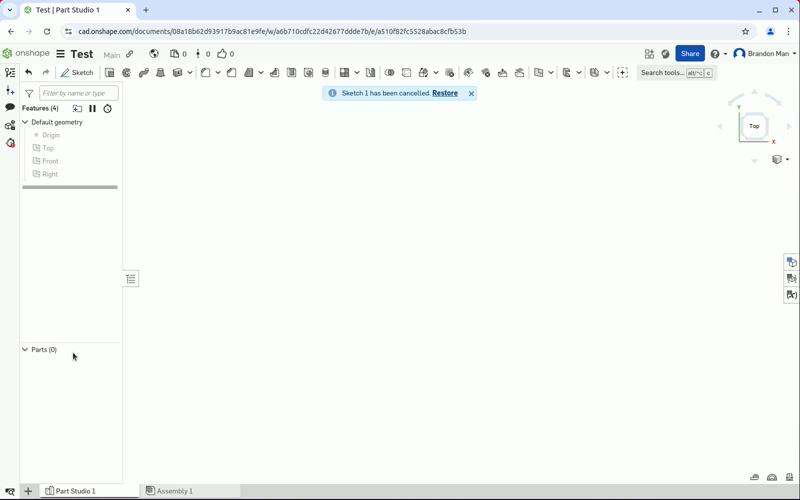
key(y)
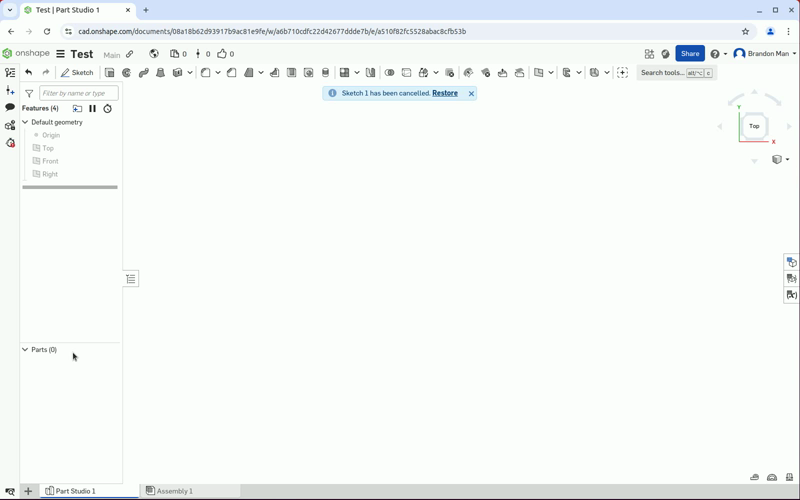
key(shift+p)
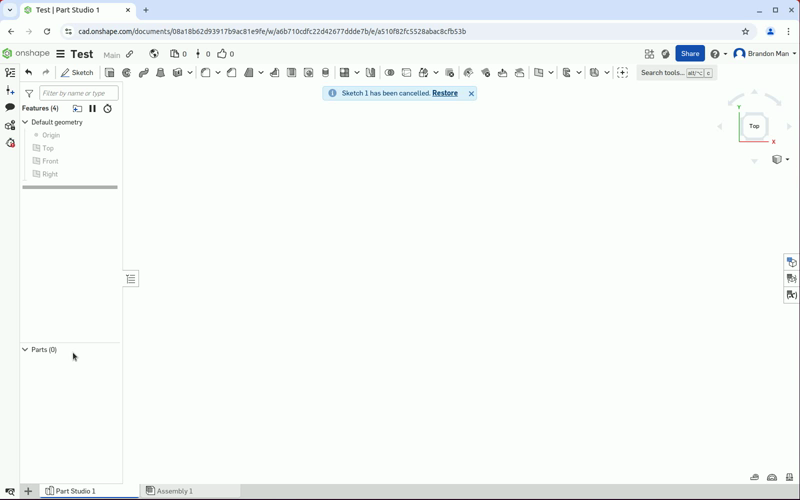
key(space)
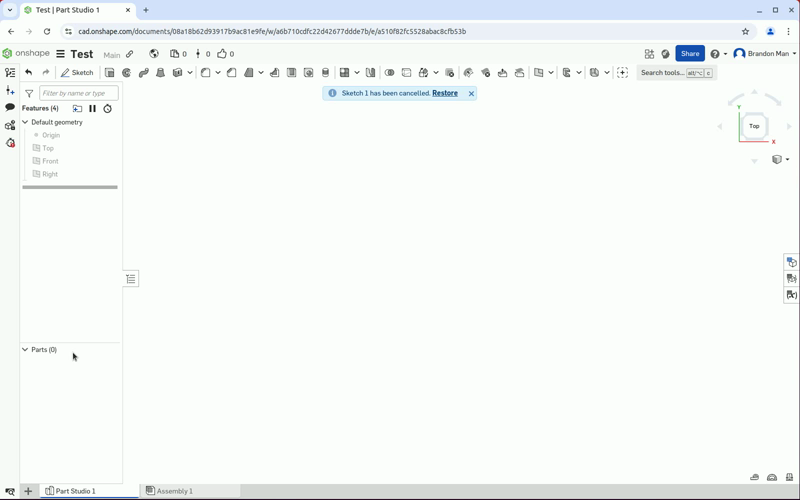
key_down(shift)
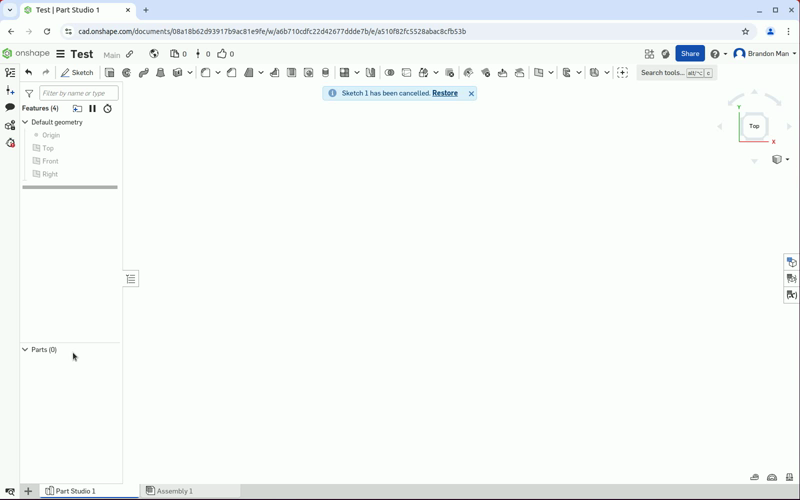
key(up)
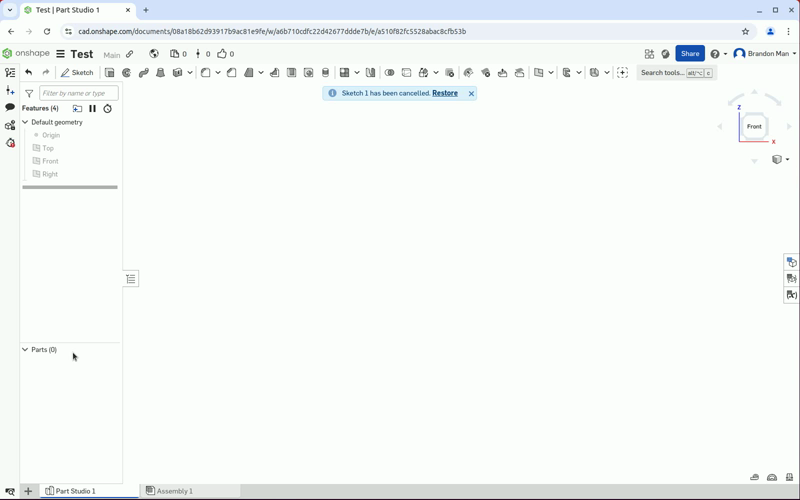
key_up(shift)
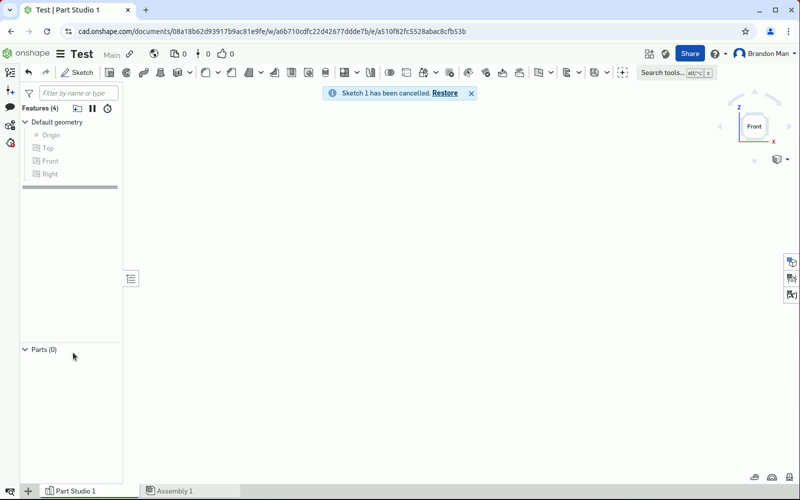
mouse_move(73, 352)
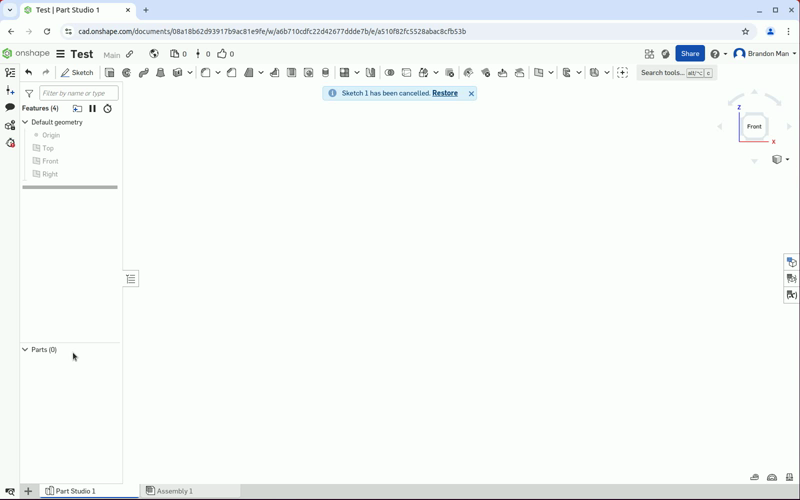
key(shift+y)
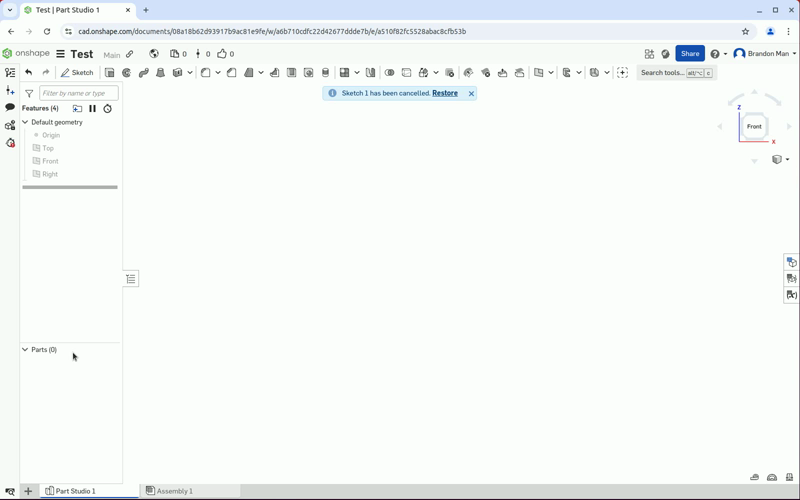
key(shift+s)
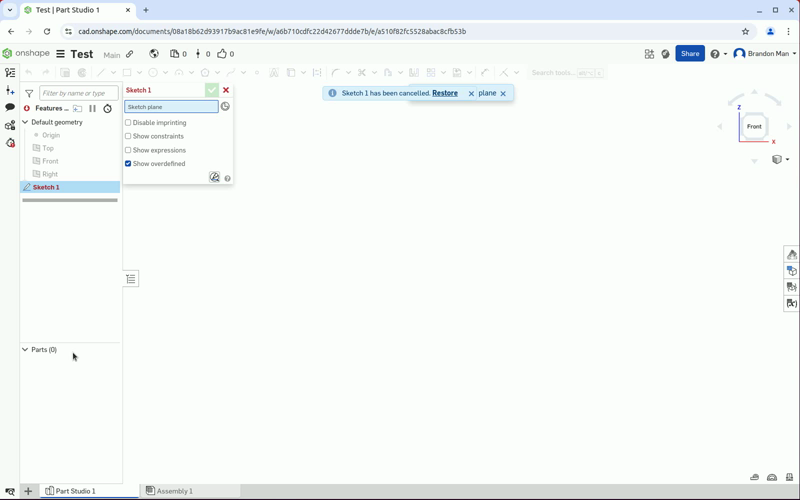
mouse_move(73, 163)
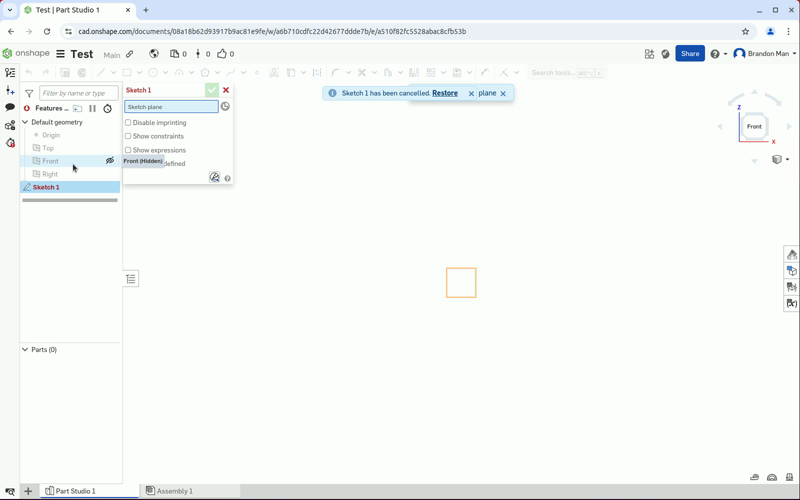
click(73, 163)
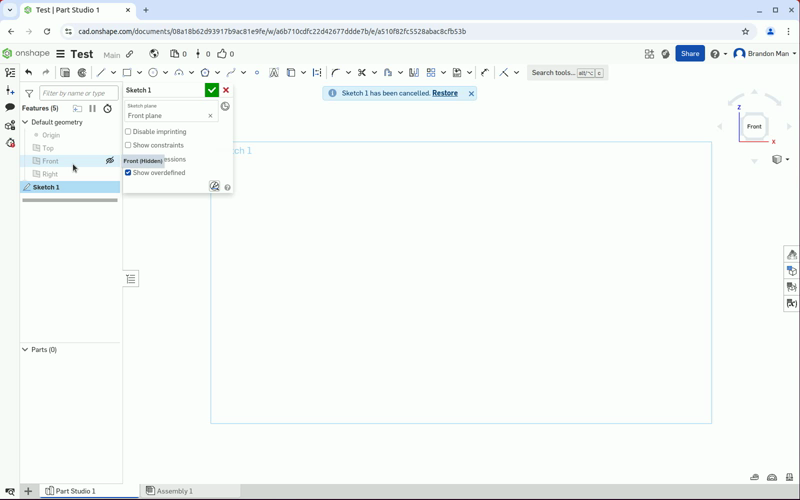
mouse_move(73, 352)
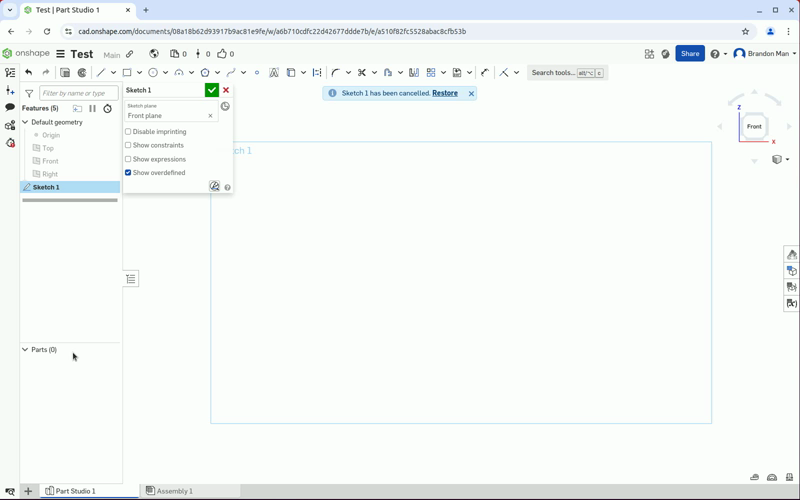
key(y)
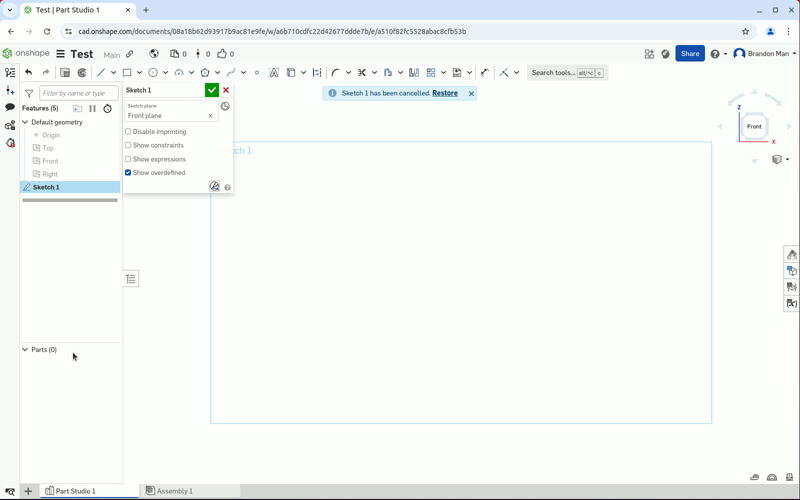
key(l)
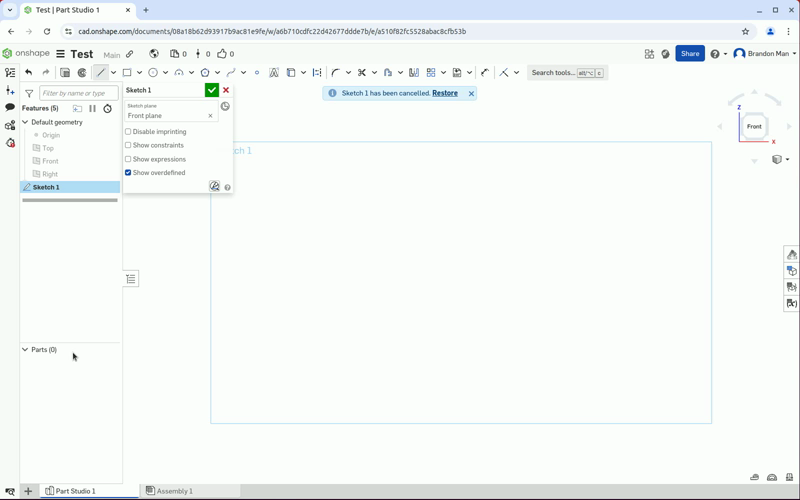
key_down(shift)
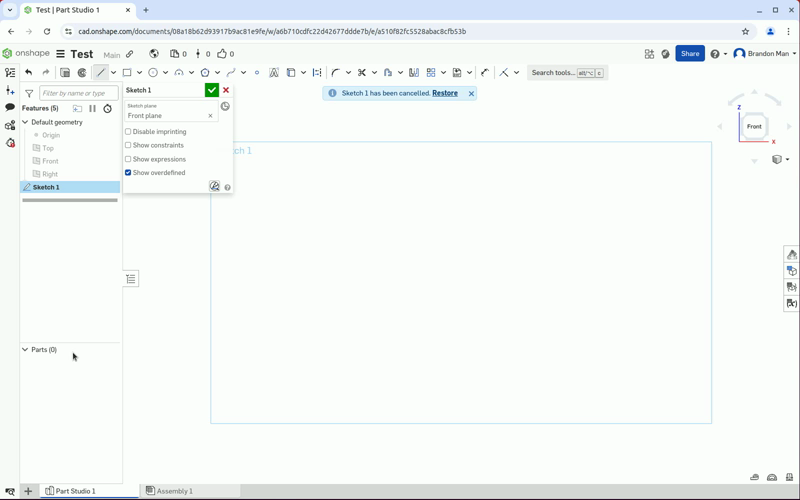
mouse_move(460, 282)
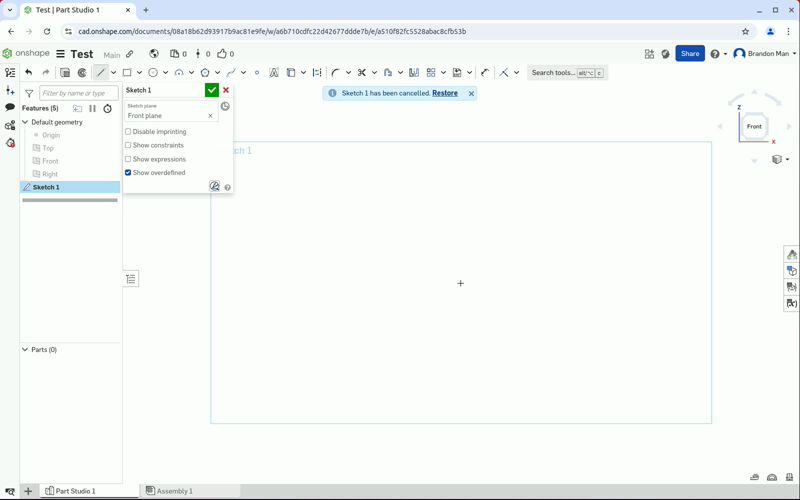
click(460, 282)
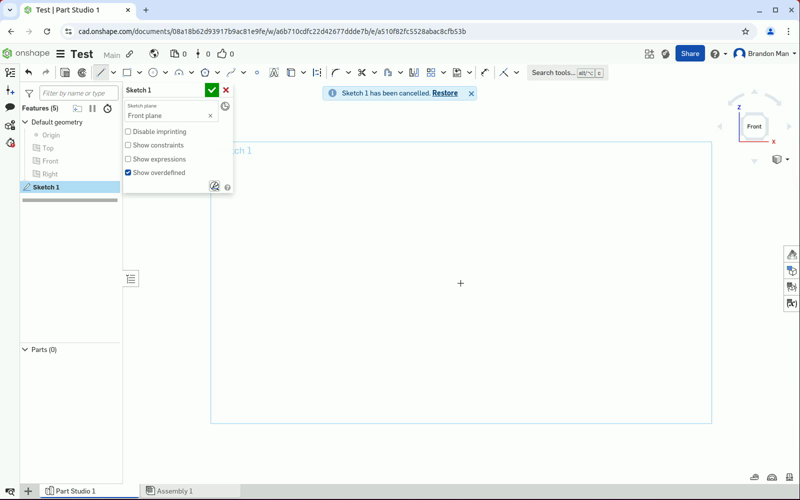
key_up(shift)
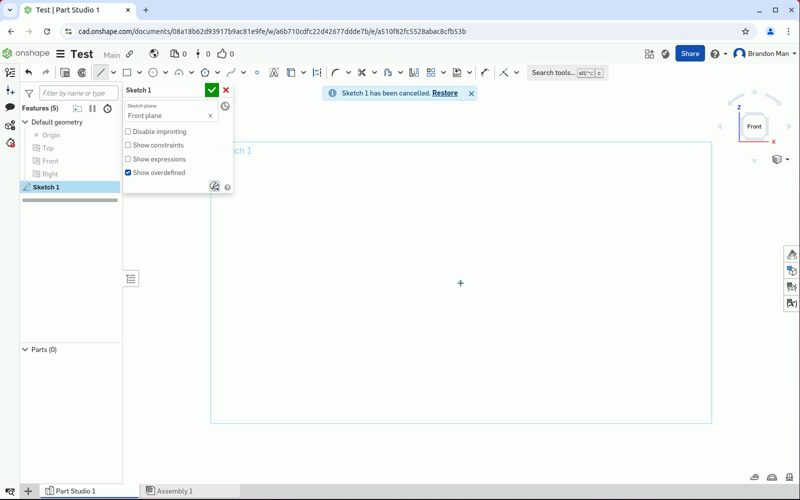
key_down(shift)
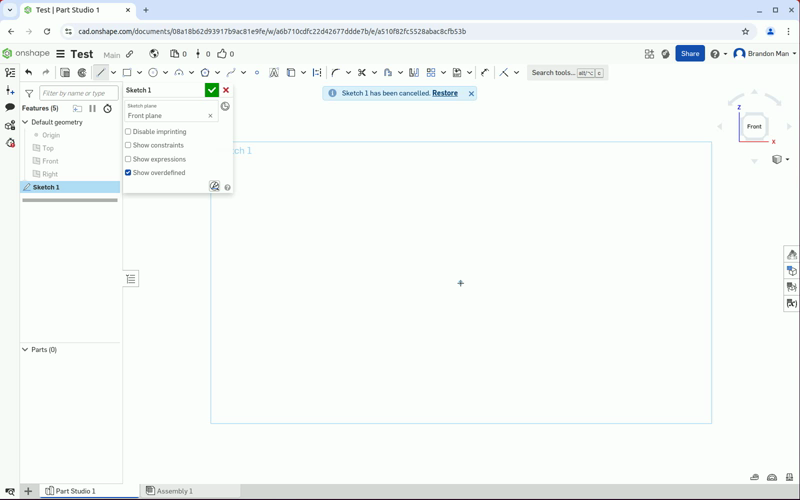
mouse_move(546, 282)
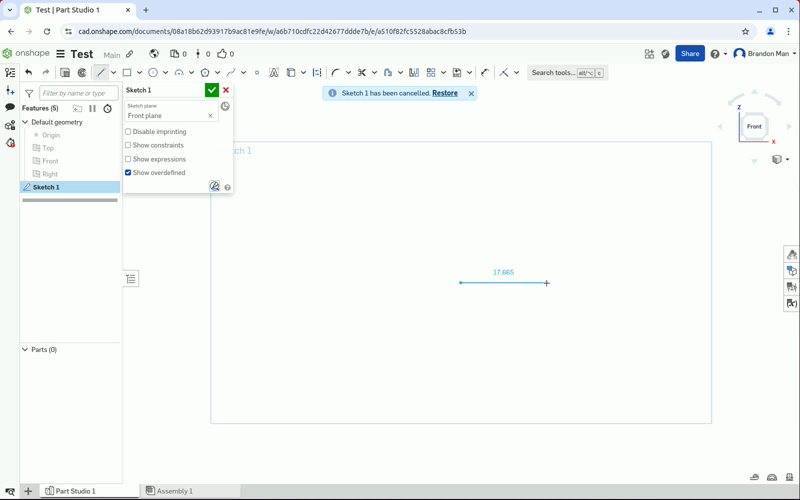
click(546, 282)
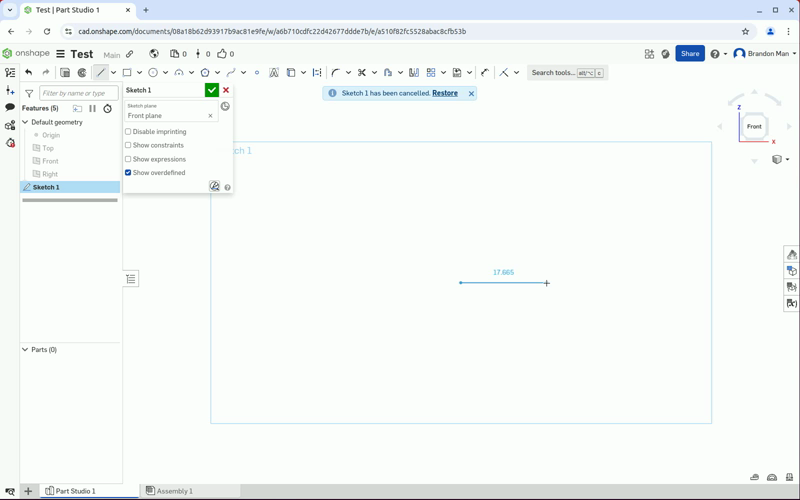
key_up(shift)
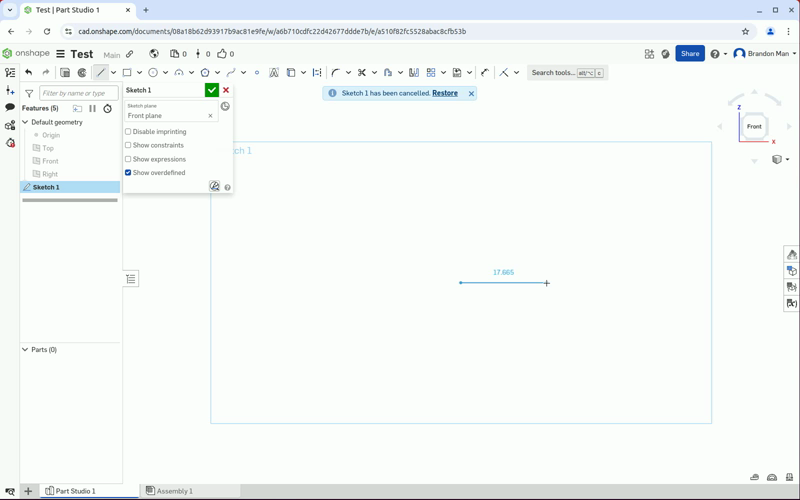
key_down(shift)
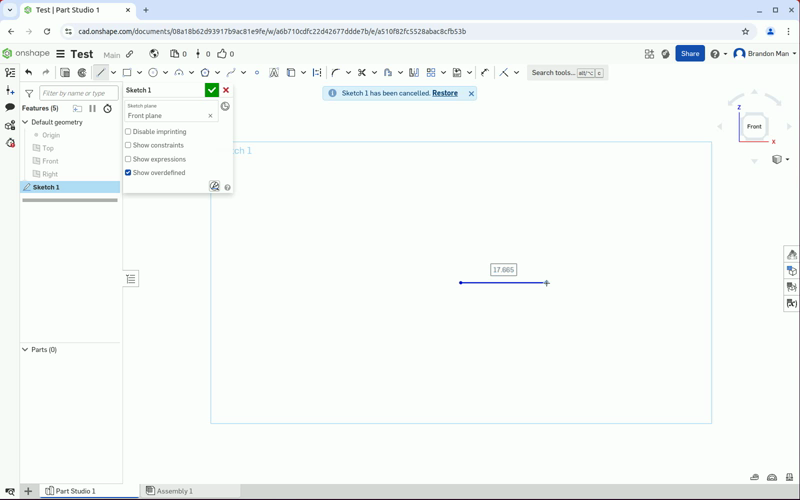
mouse_move(576, 282)
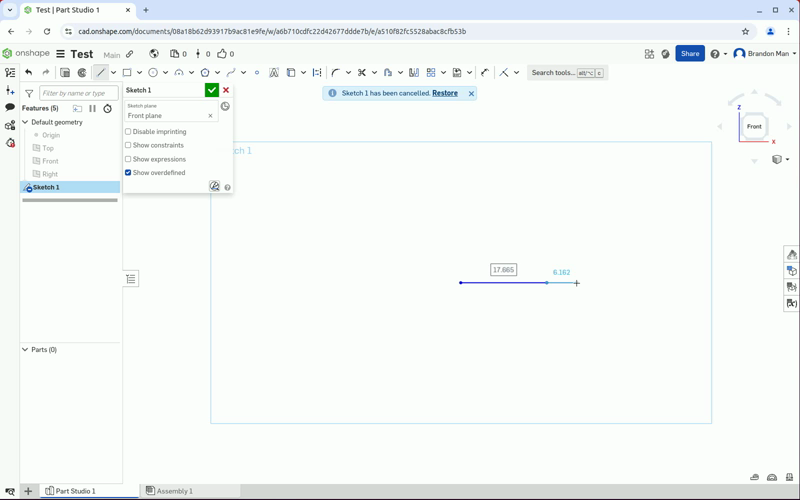
mouse_move(546, 265)
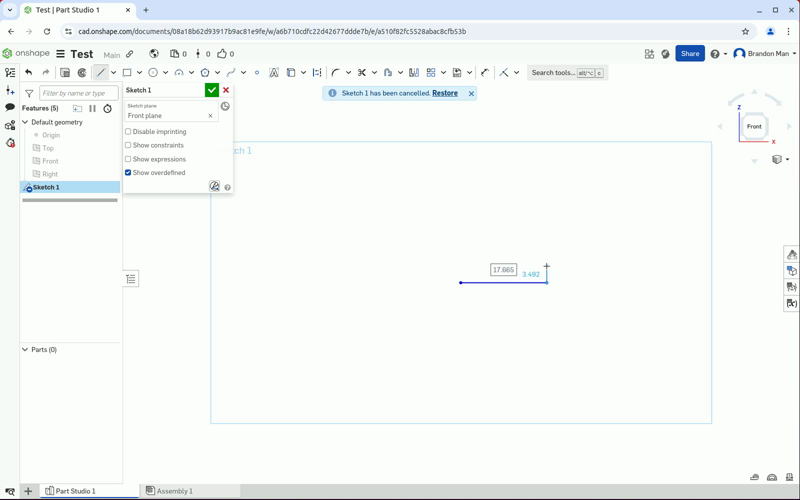
click(546, 265)
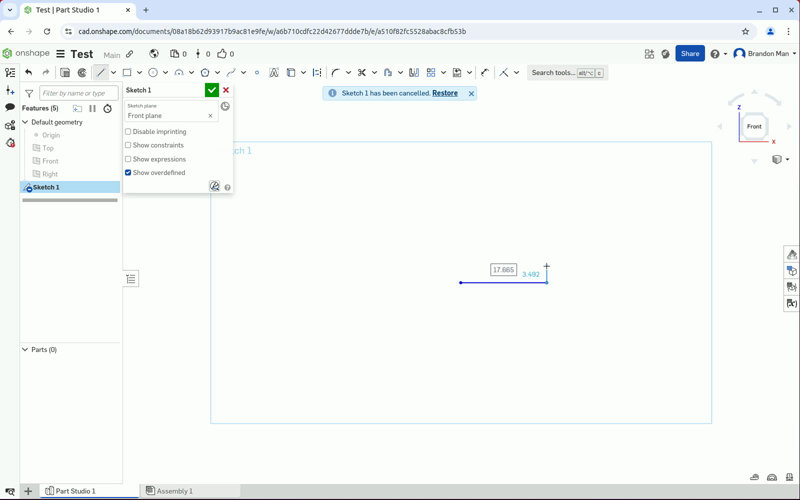
key_up(shift)
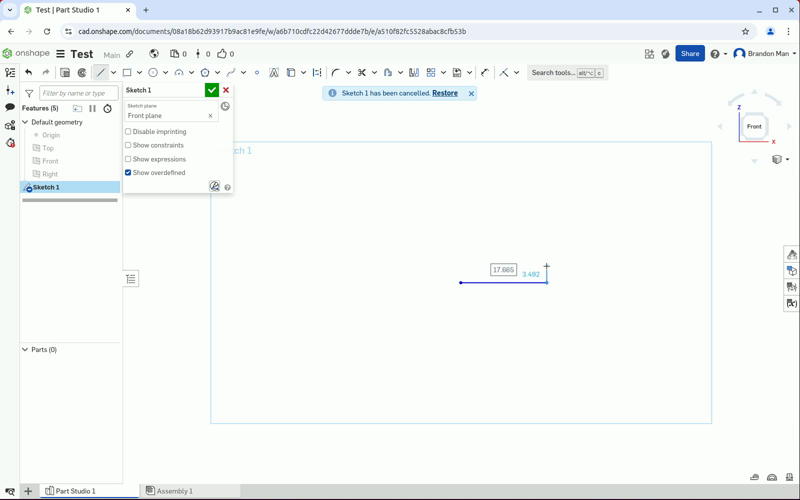
key_down(shift)
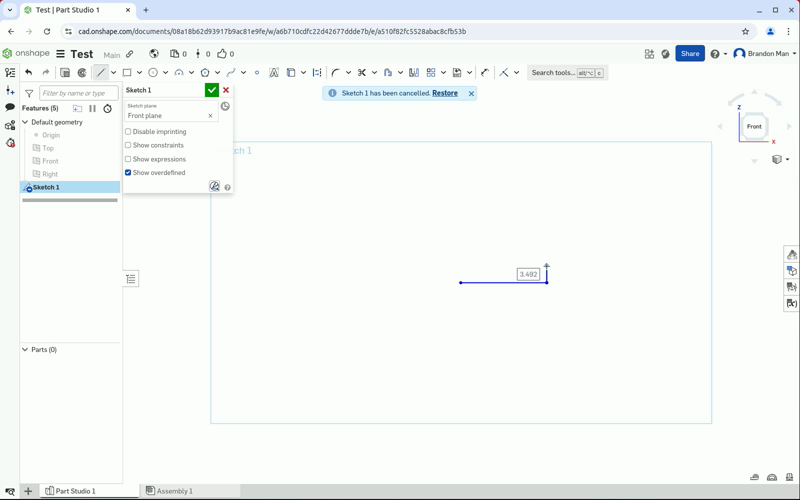
mouse_move(460, 265)
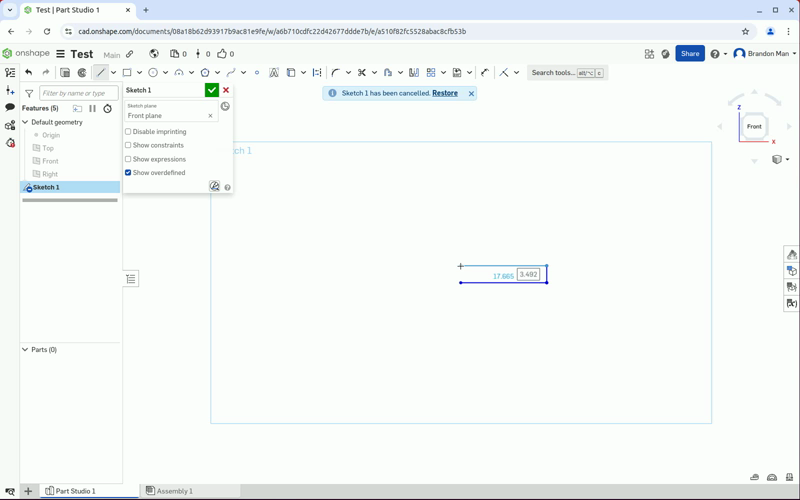
click(460, 265)
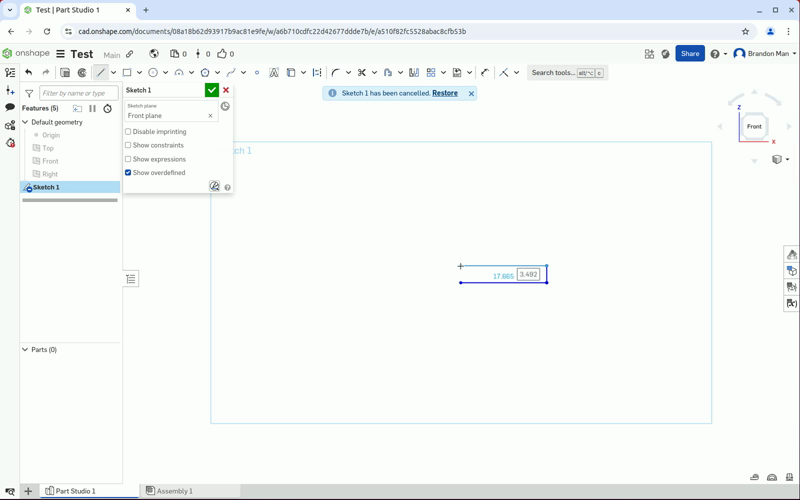
key_up(shift)
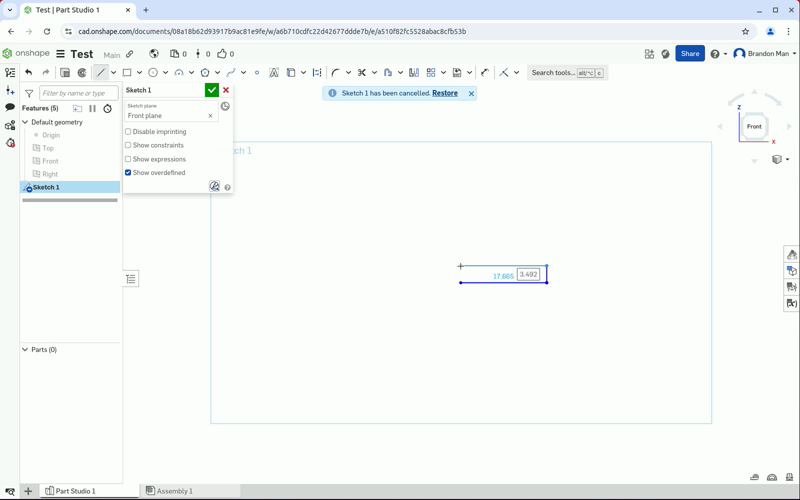
mouse_move(490, 265)
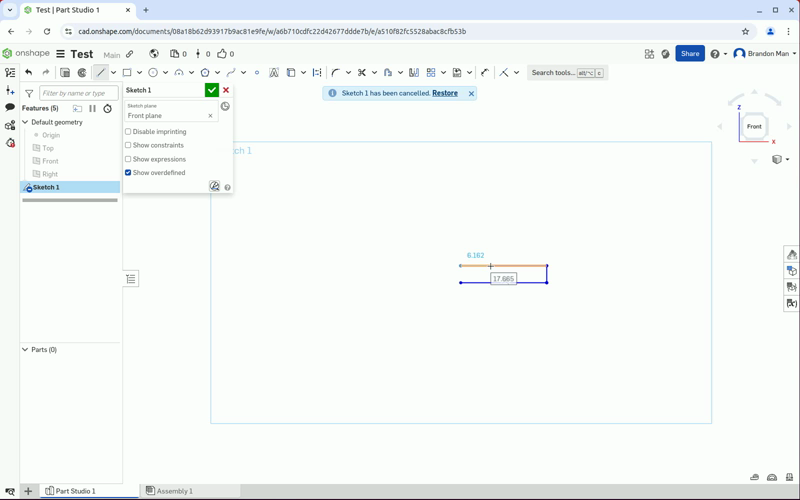
key_down(shift)
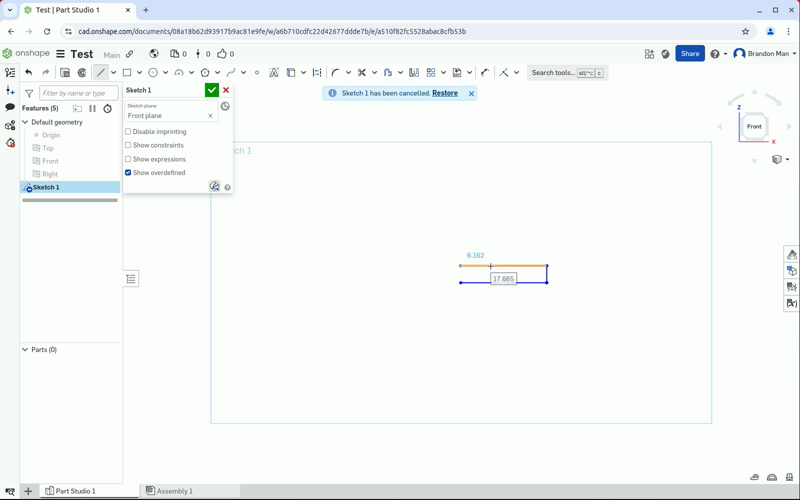
mouse_move(460, 282)
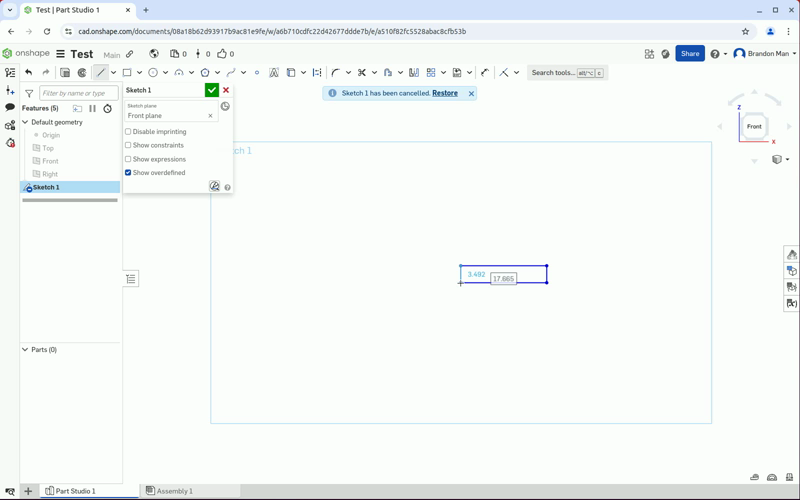
key_up(shift)
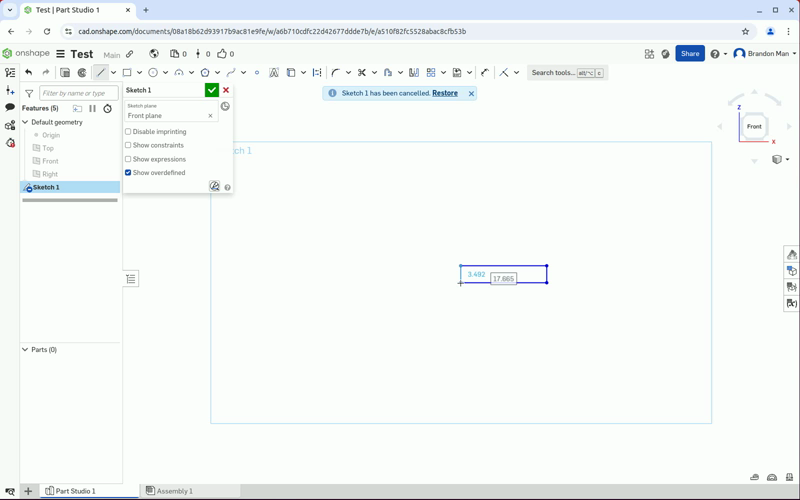
click(460, 282)
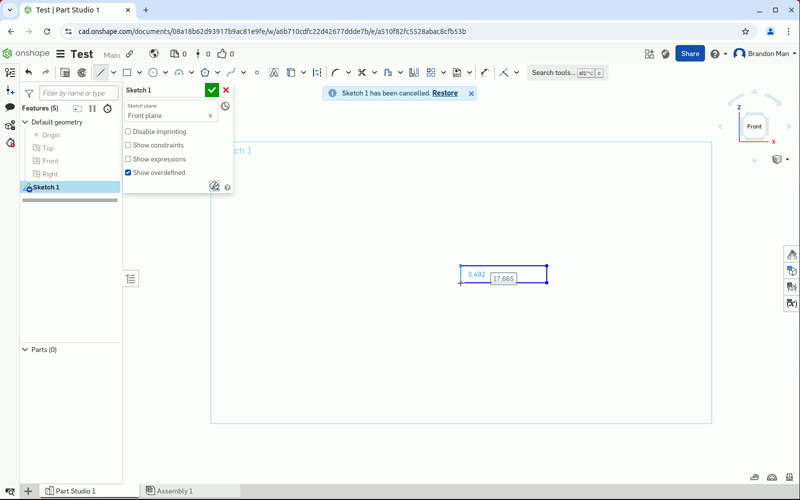
key(esc)
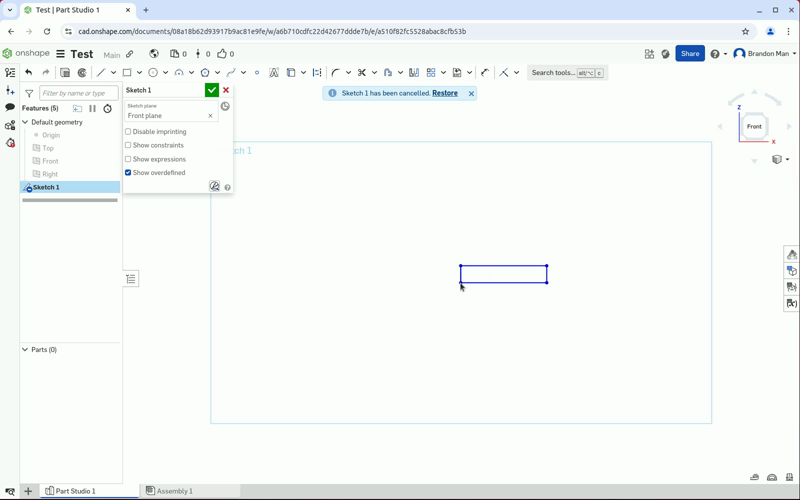
mouse_move(528, 277)
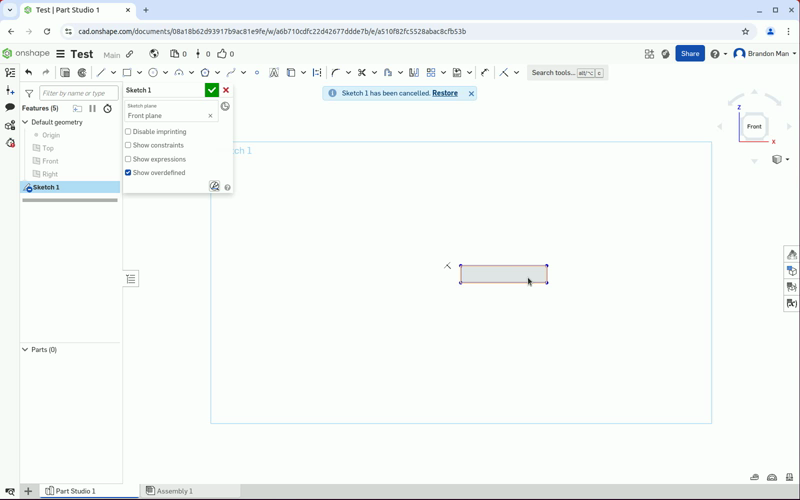
scroll(6)
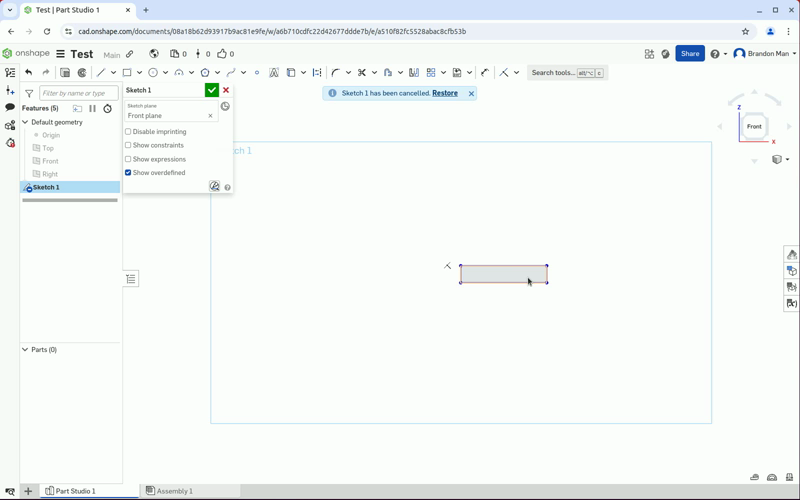
scroll(6)
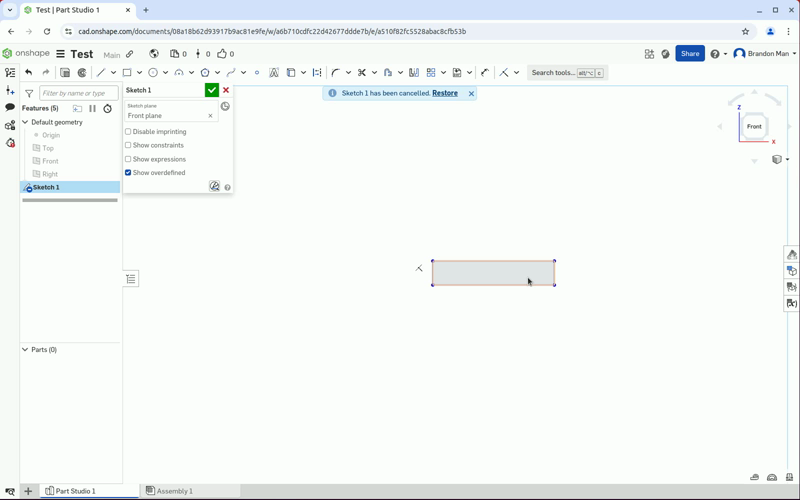
scroll(6)
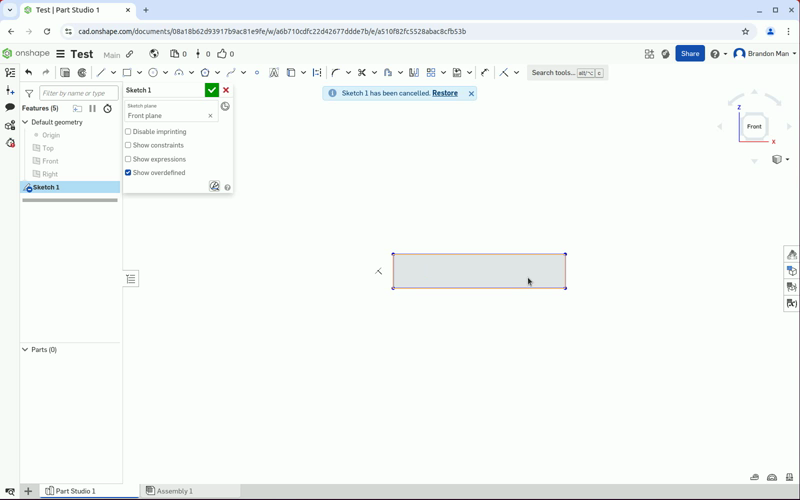
scroll(6)
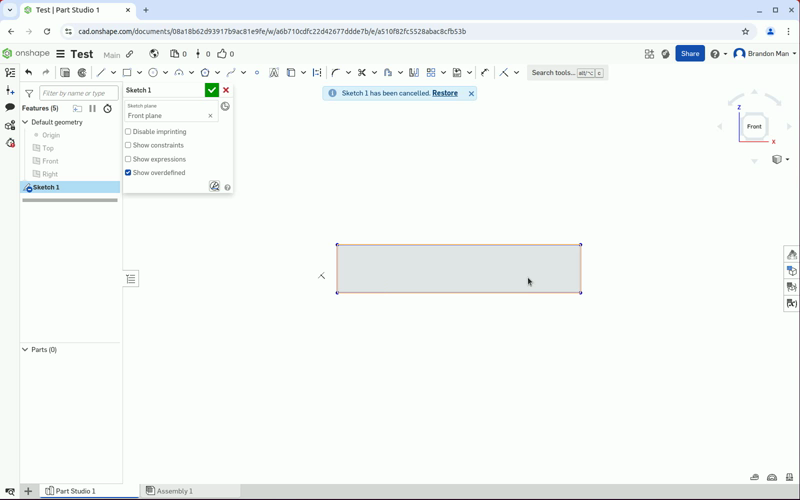
scroll(6)
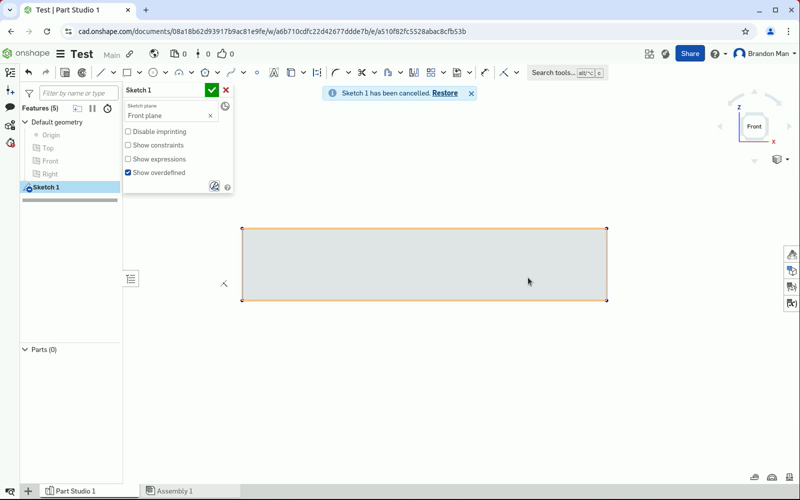
scroll(6)
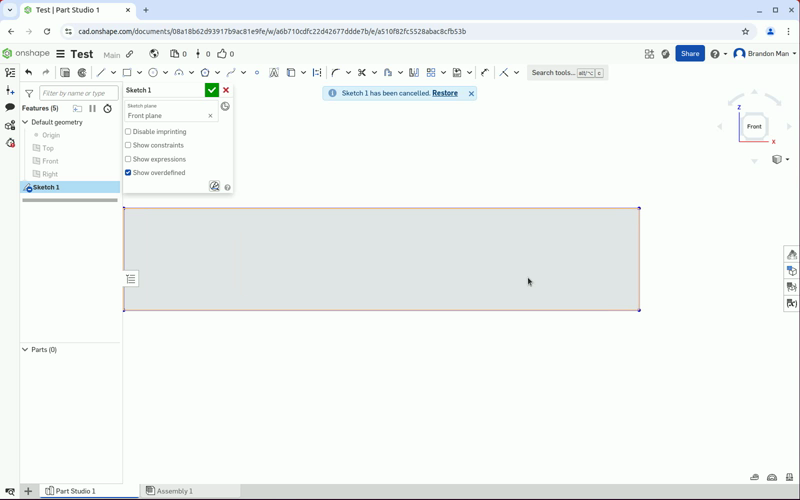
scroll(6)
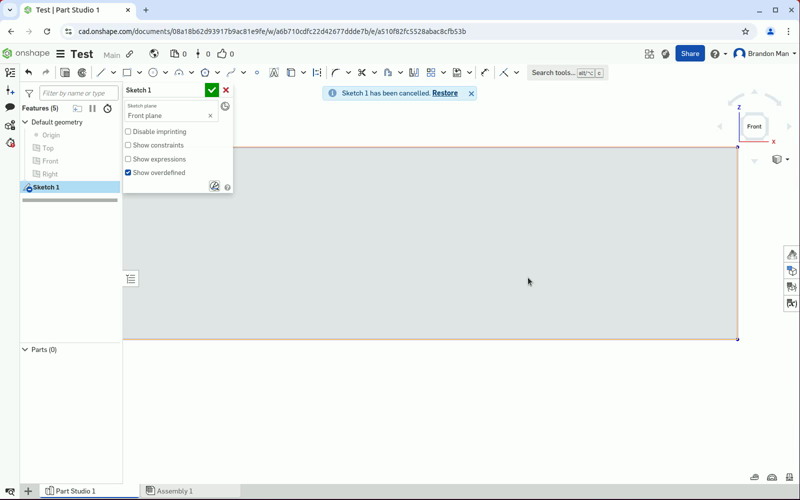
click(528, 277)
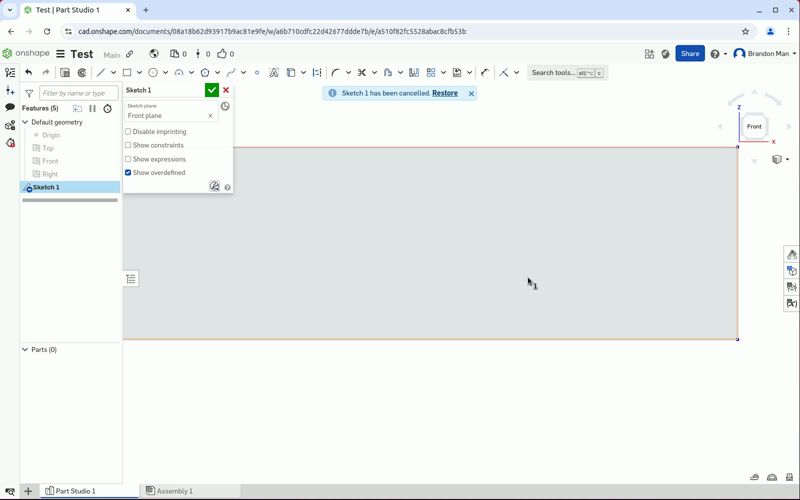
scroll(-6)
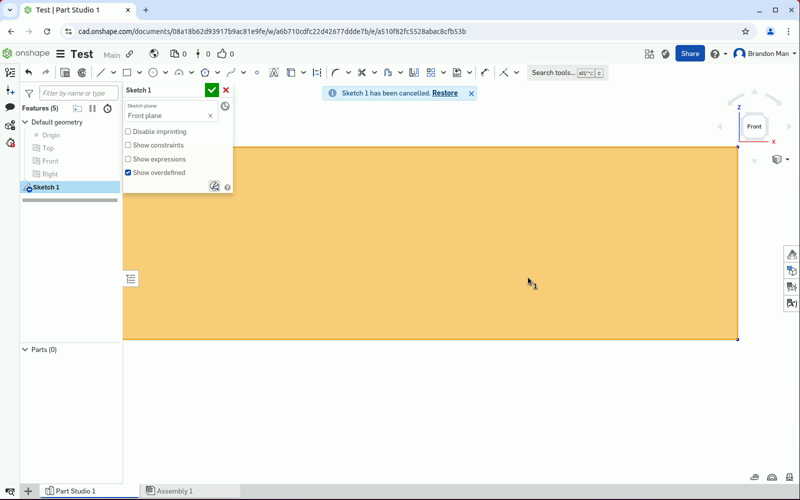
scroll(-6)
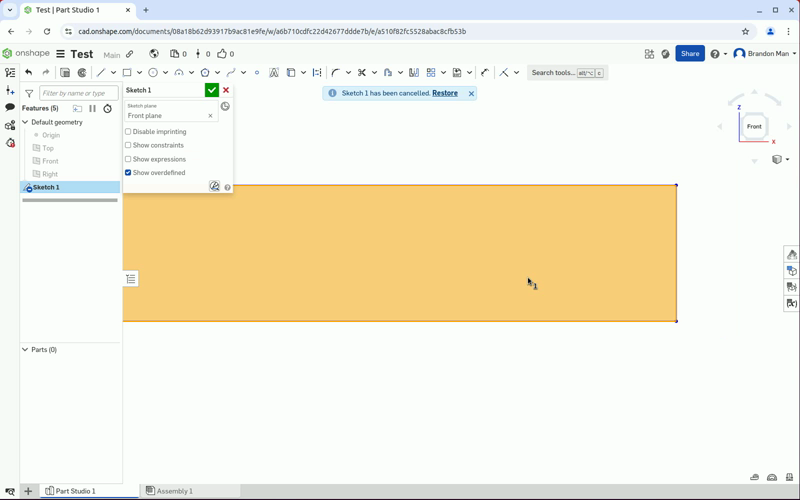
scroll(-6)
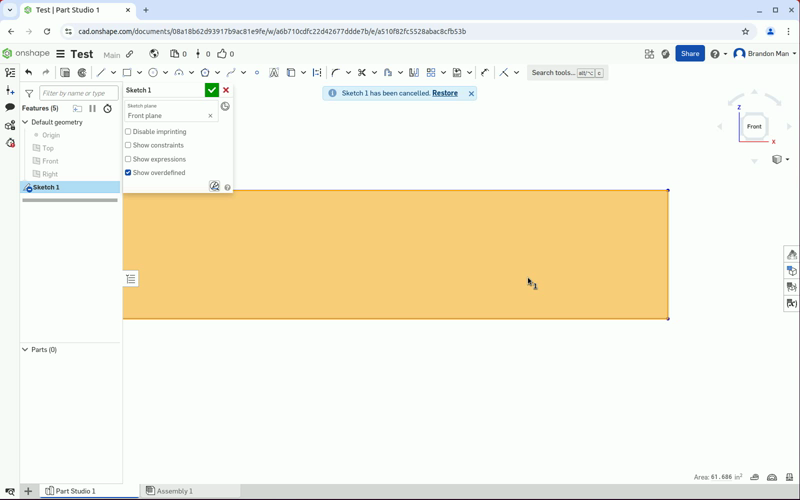
scroll(-6)
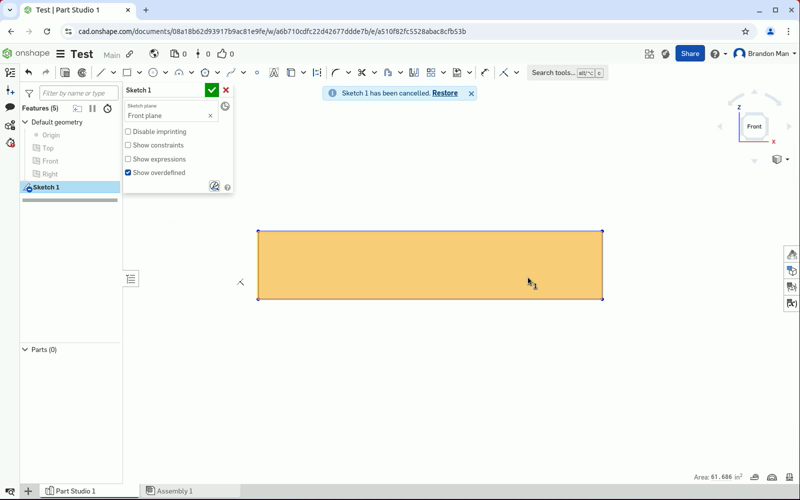
scroll(-6)
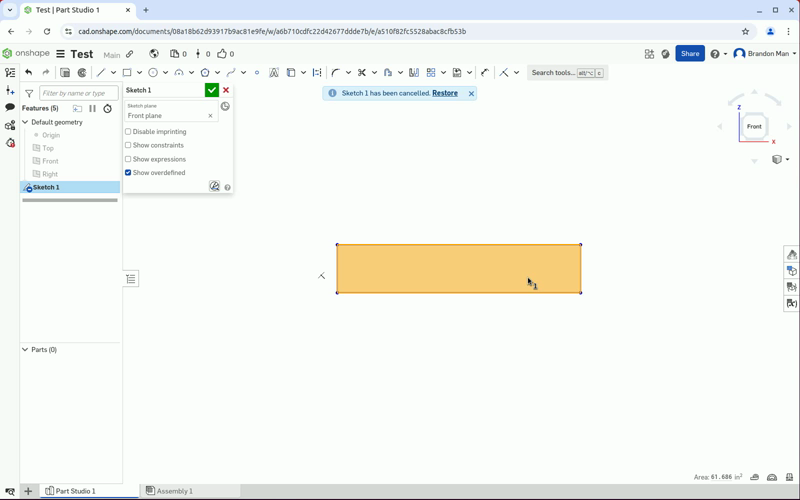
scroll(-6)
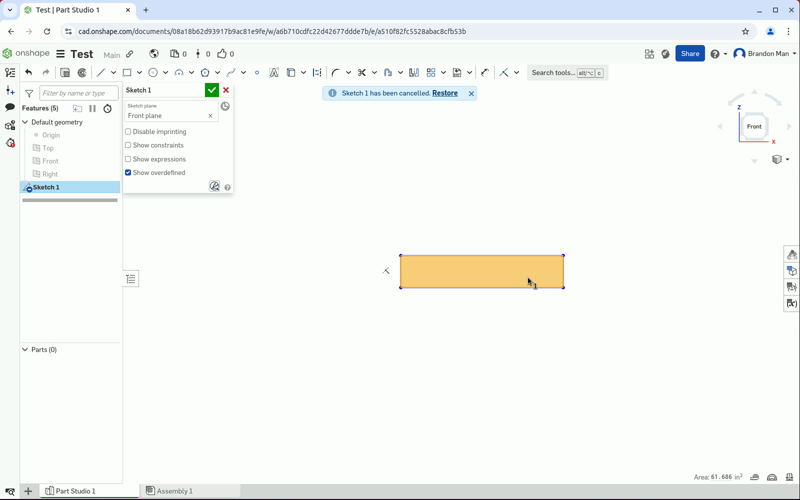
scroll(-6)
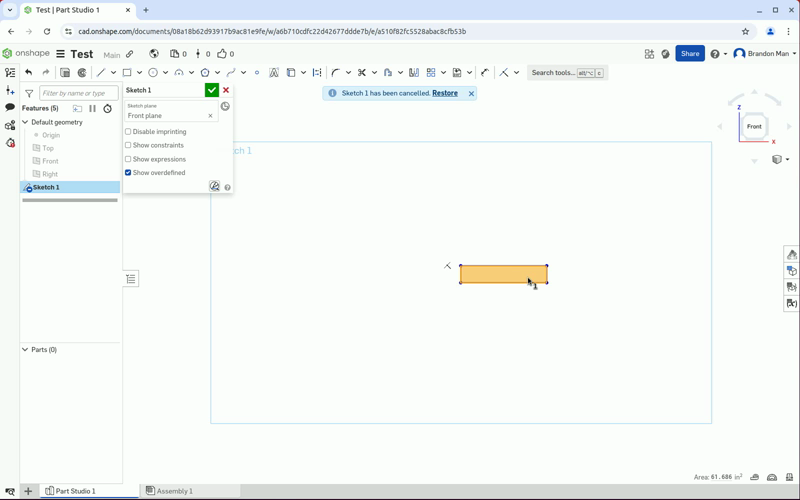
mouse_move(73, 352)
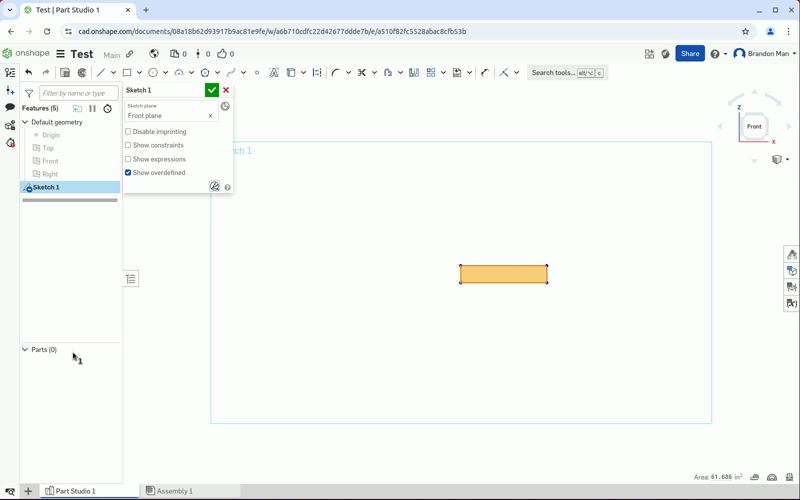
key(shift+y)
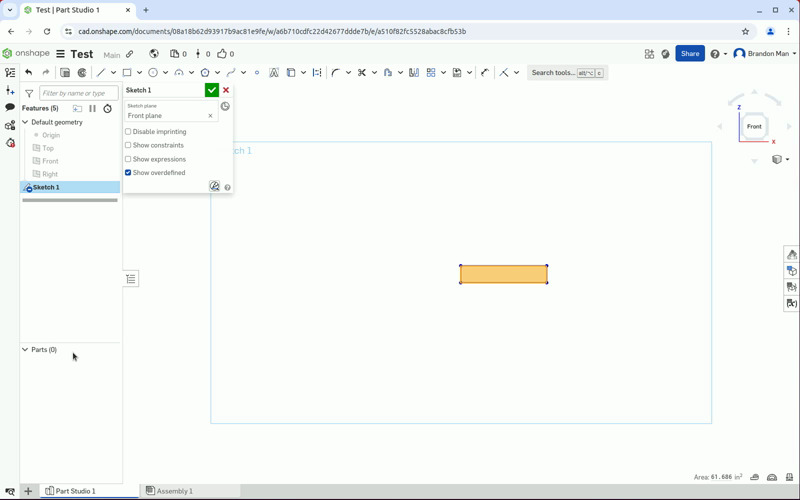
key(shift+e)
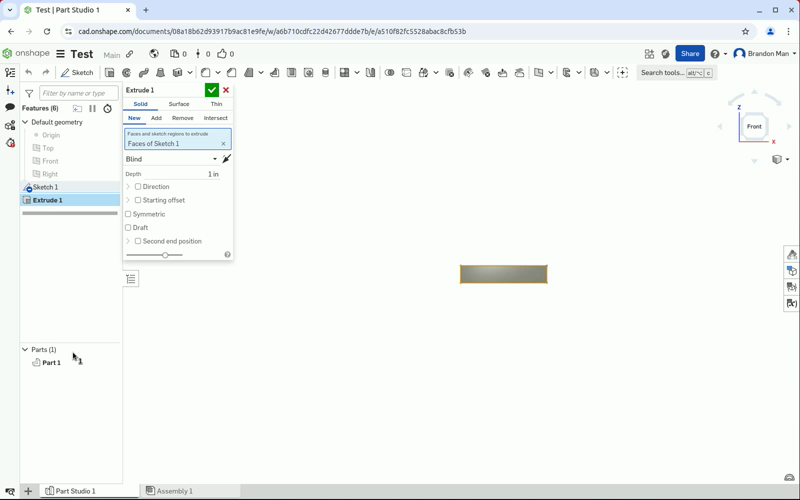
mouse_move(143, 106)
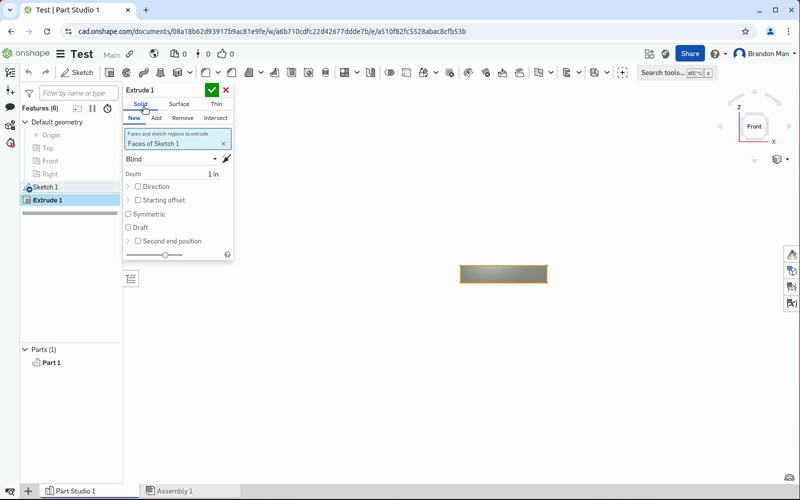
click(143, 106)
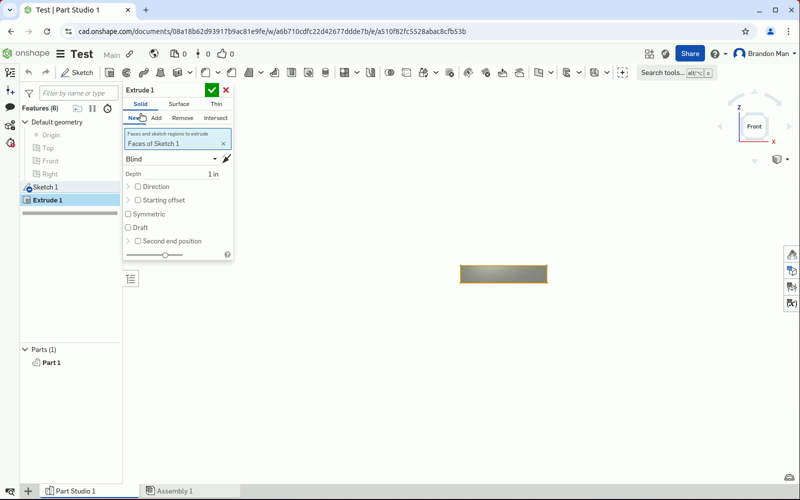
mouse_move(137, 120)
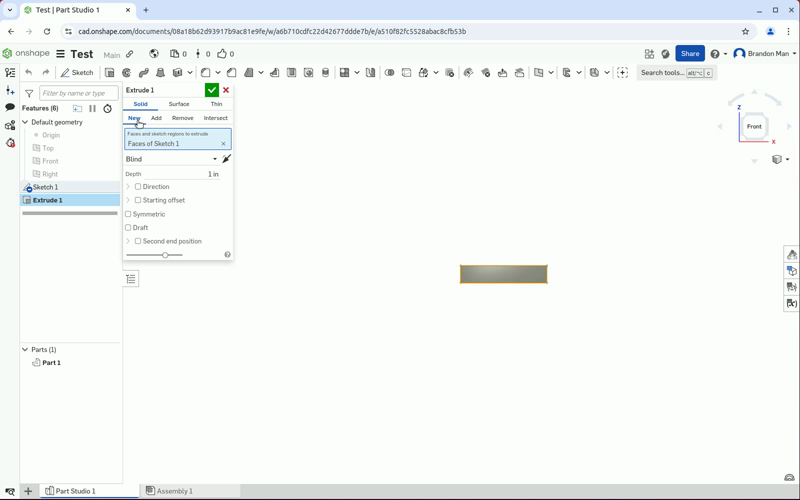
click(137, 120)
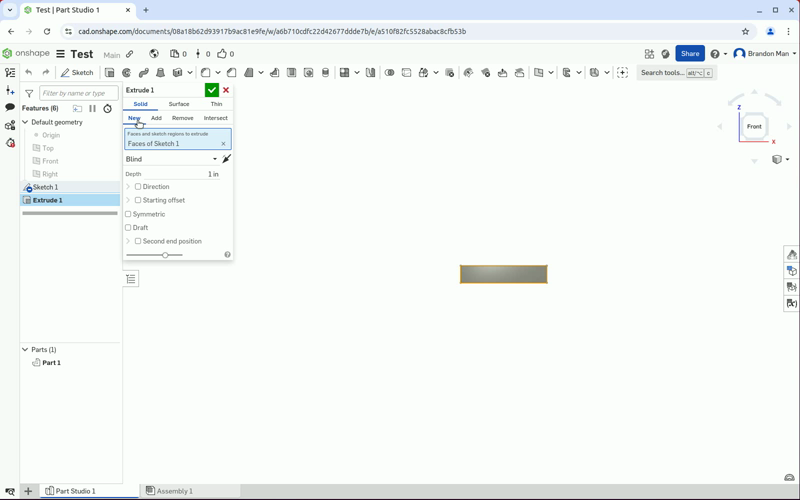
key(tab, 4)
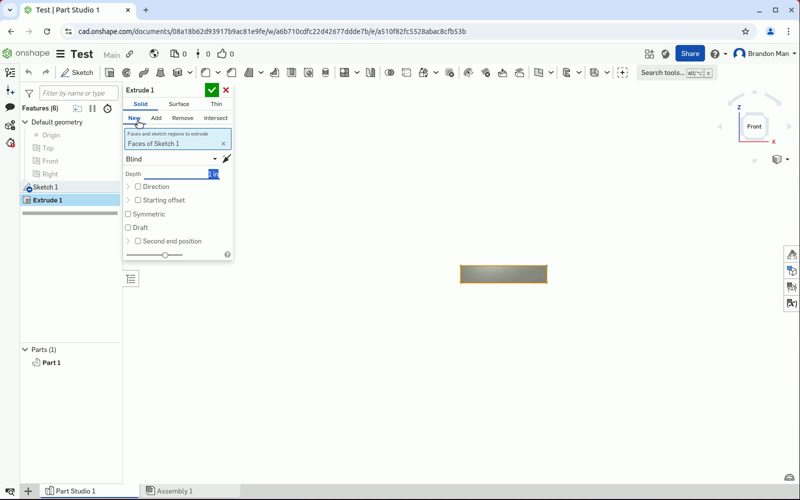
text(17.572)
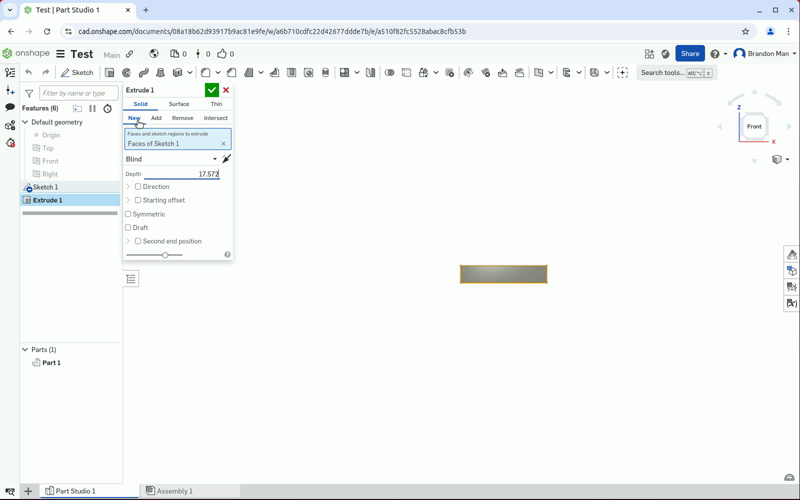
key(enter)
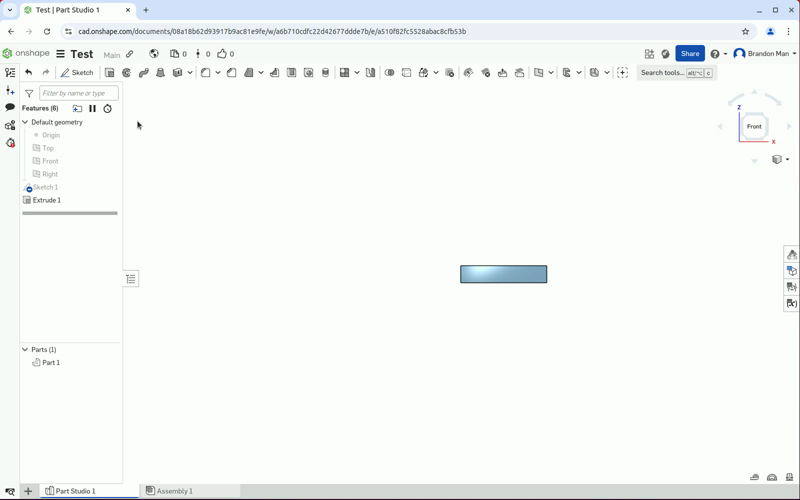
key(shift+h)
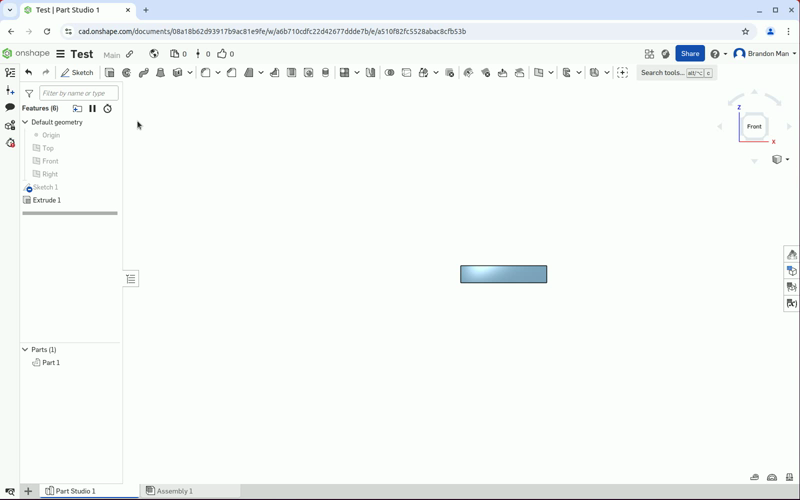
key(shift+h)
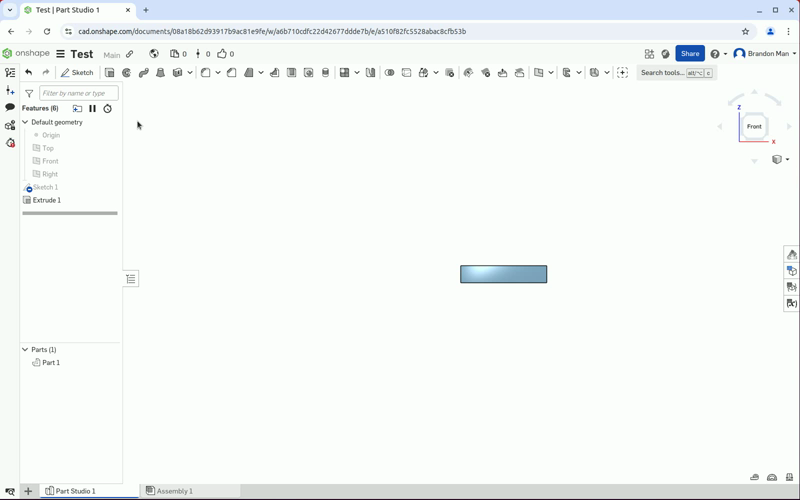
mouse_move(73, 189)
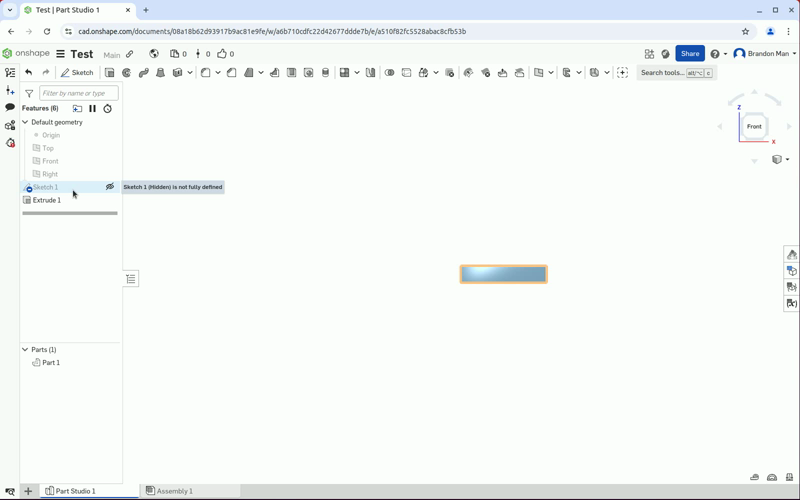
click(73, 189)
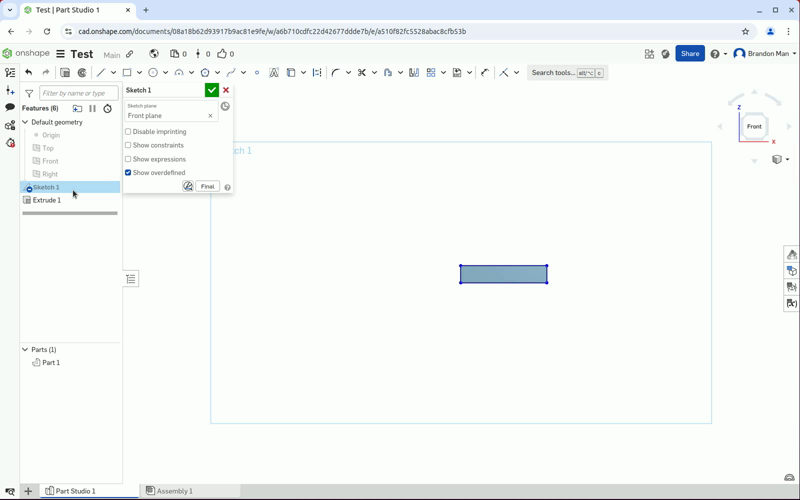
mouse_move(229, 92)
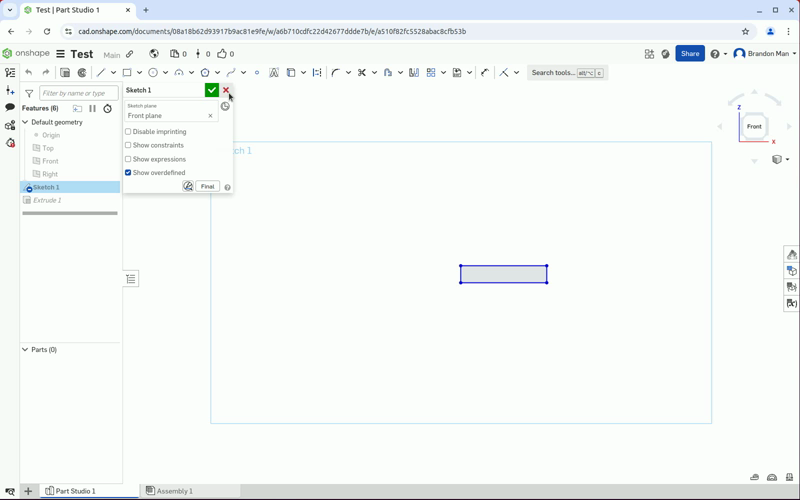
click(229, 92)
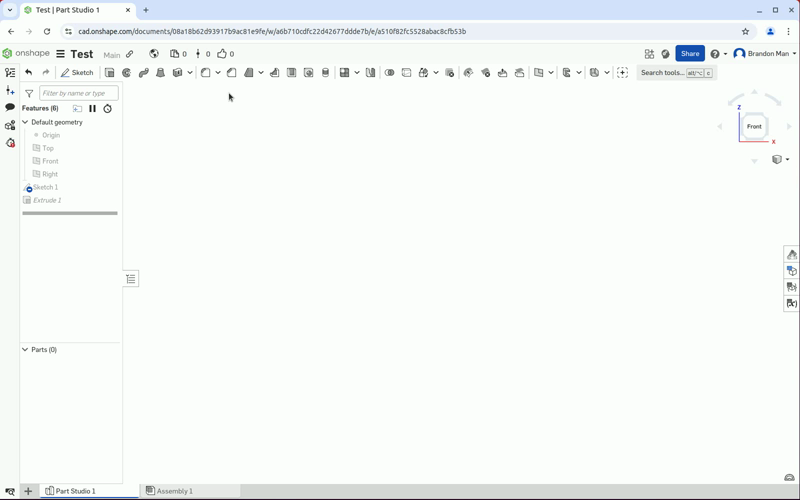
mouse_move(73, 352)
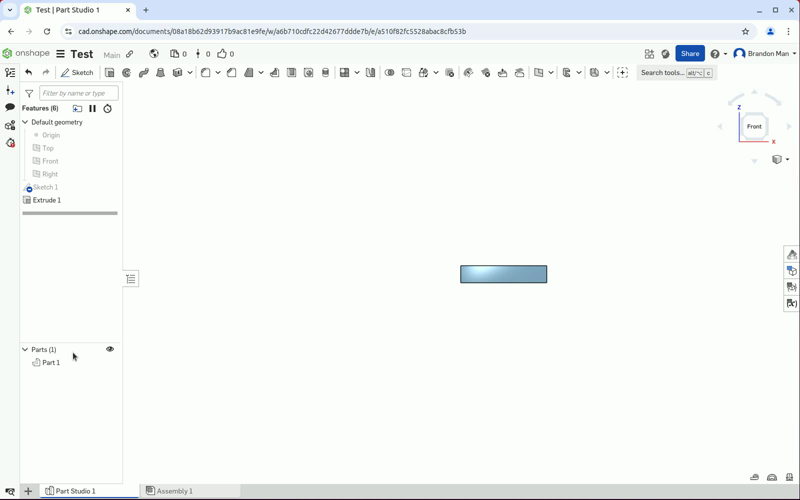
key(y)
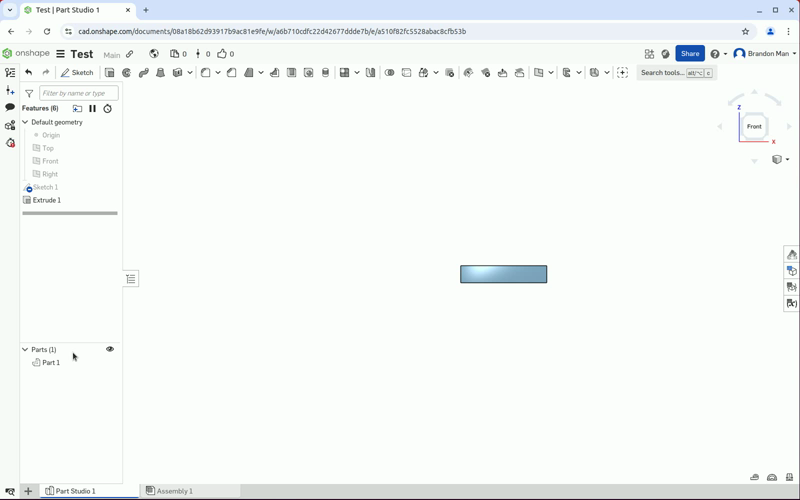
key(shift+p)
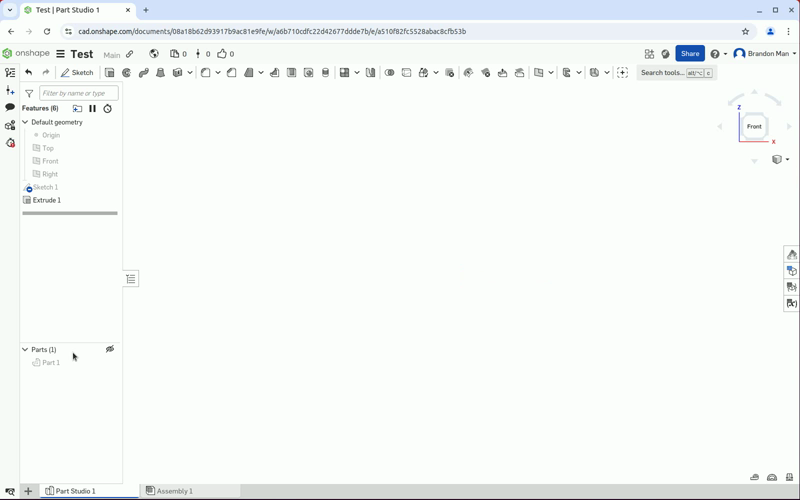
key(space)
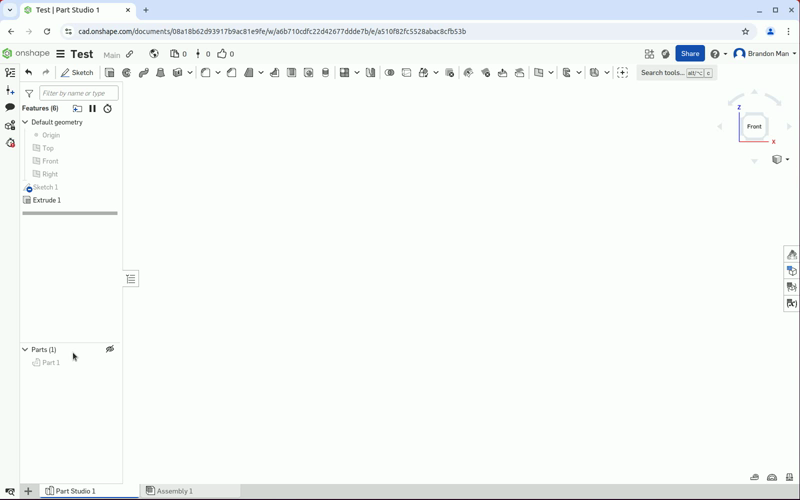
key_down(shift)
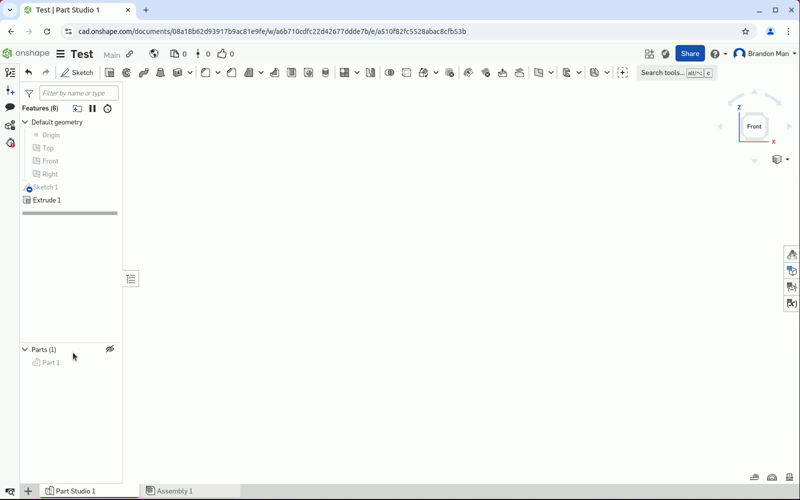
key(down)
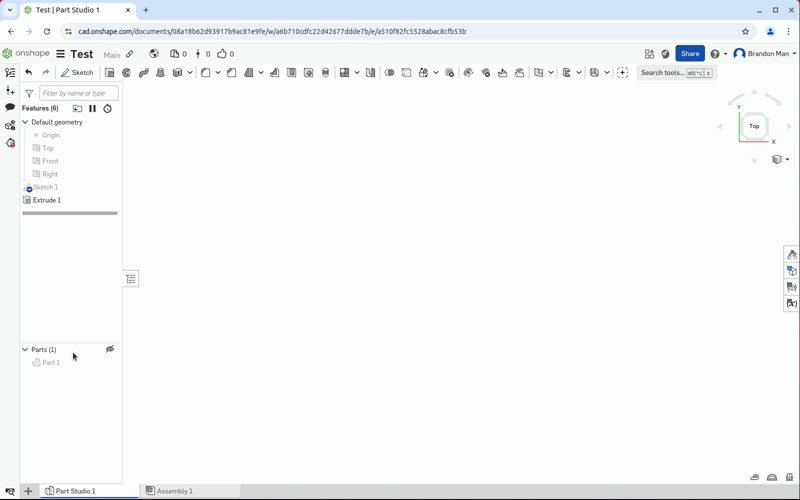
key_up(shift)
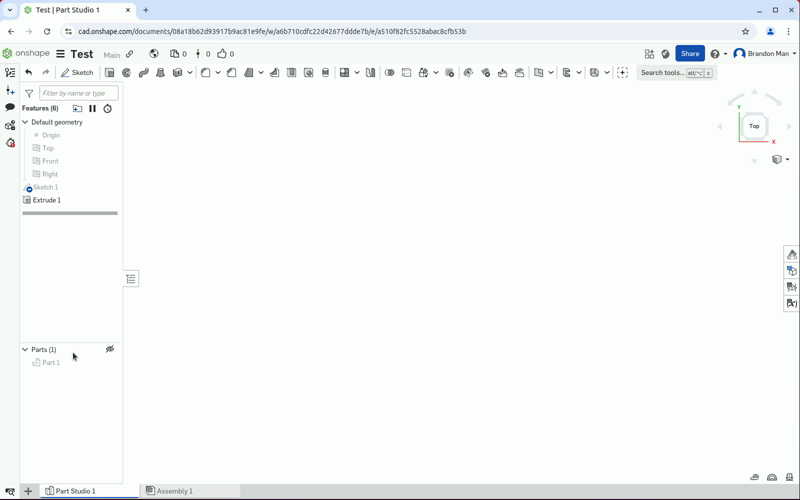
mouse_move(73, 352)
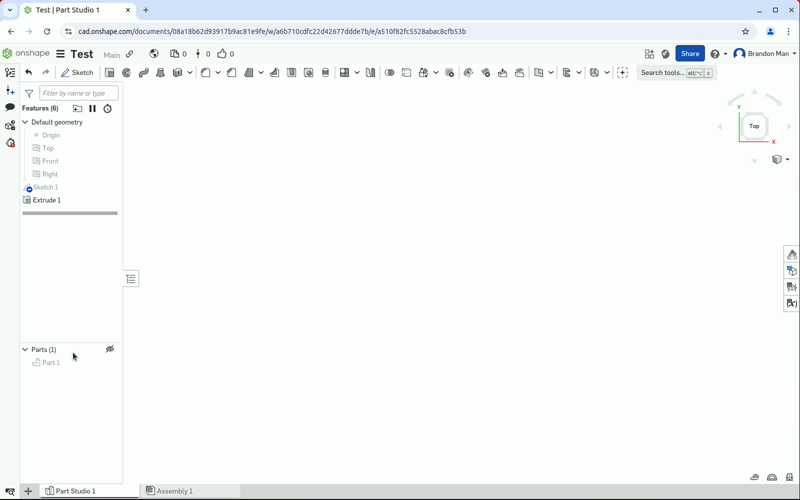
key(shift+y)
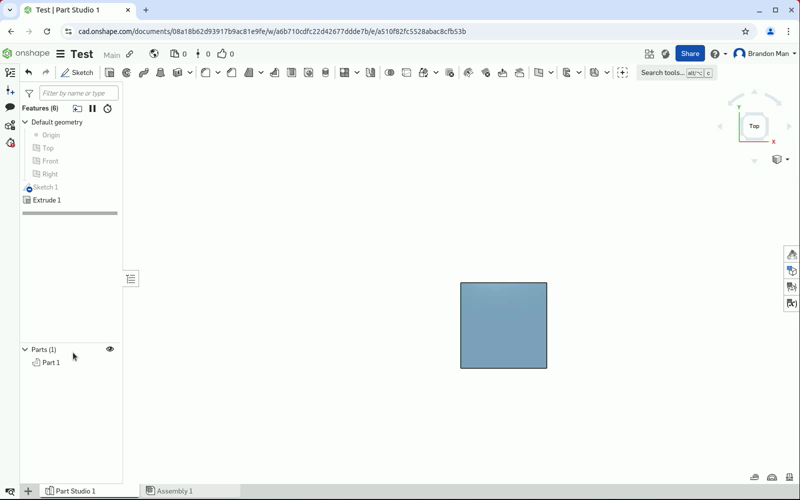
mouse_move(541, 75)
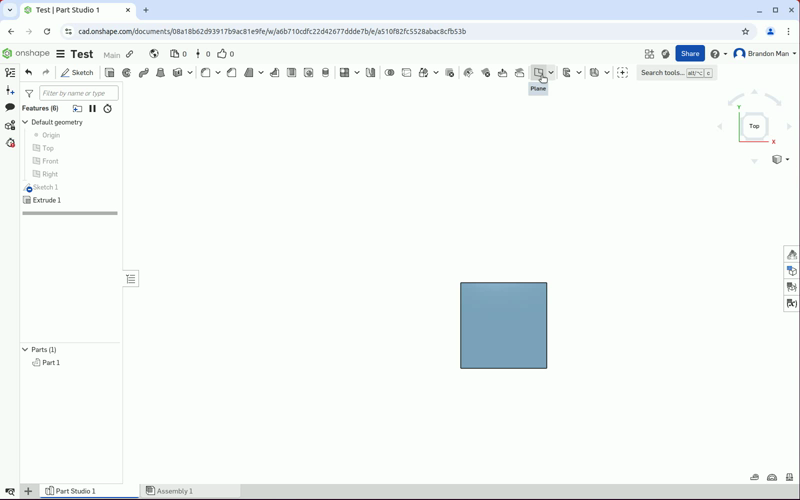
click(541, 75)
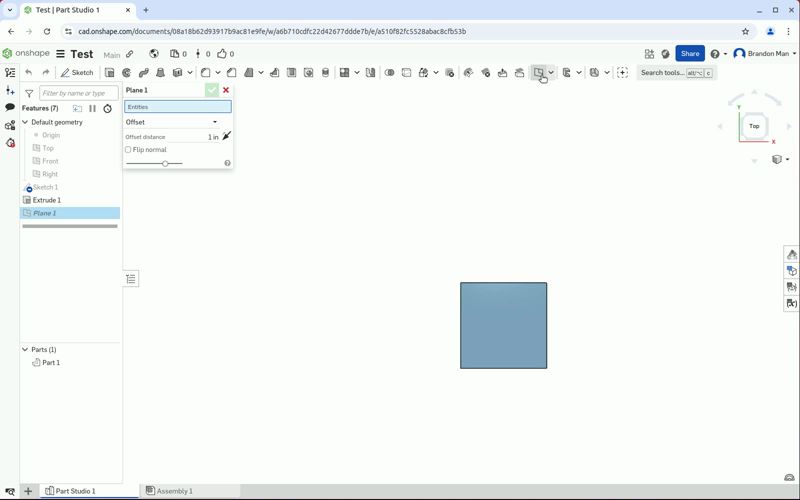
mouse_move(73, 150)
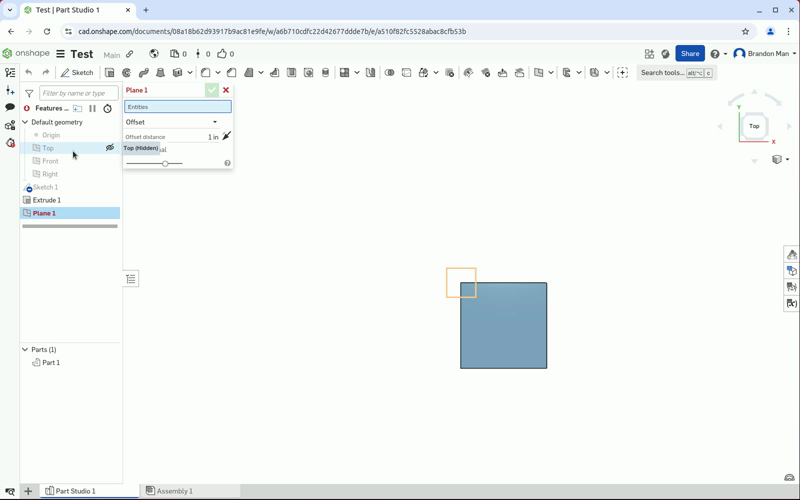
click(73, 150)
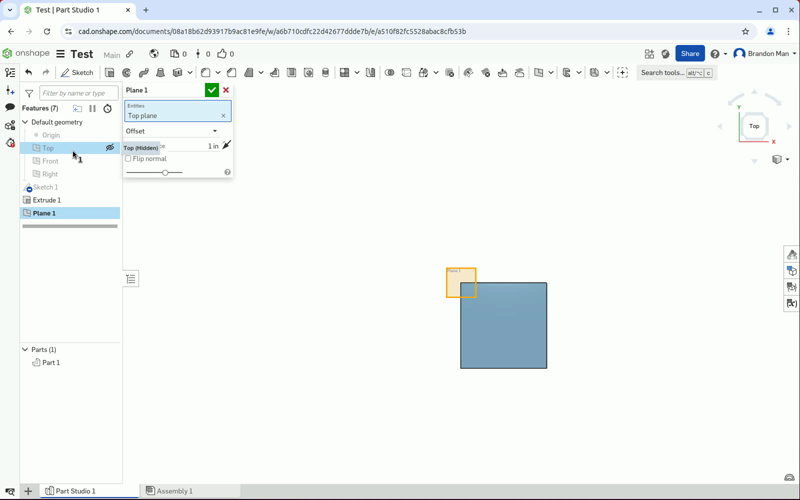
key(tab, 2)
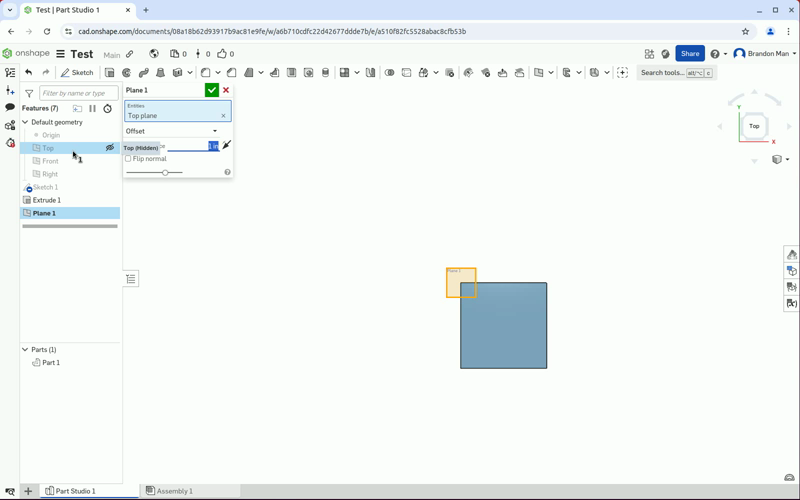
text(3.358)
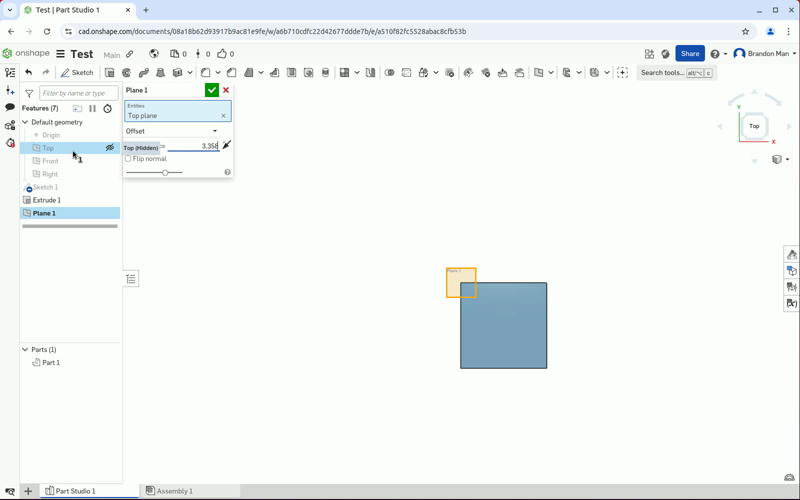
key(enter, 2)
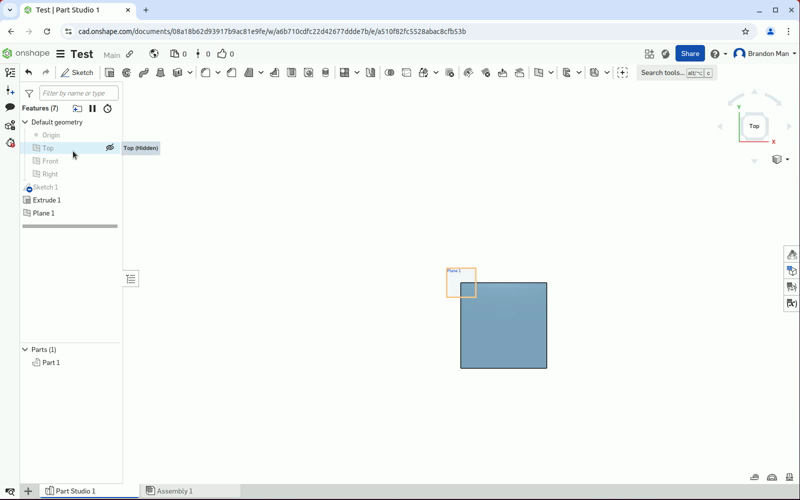
key(shift+s)
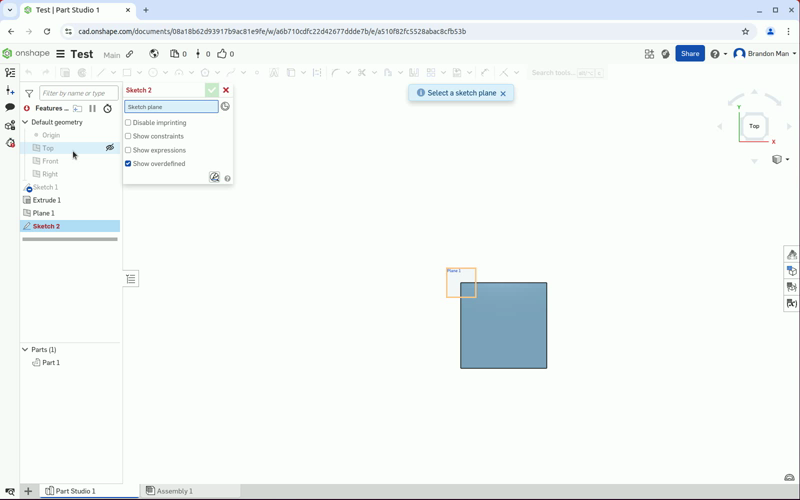
mouse_move(73, 215)
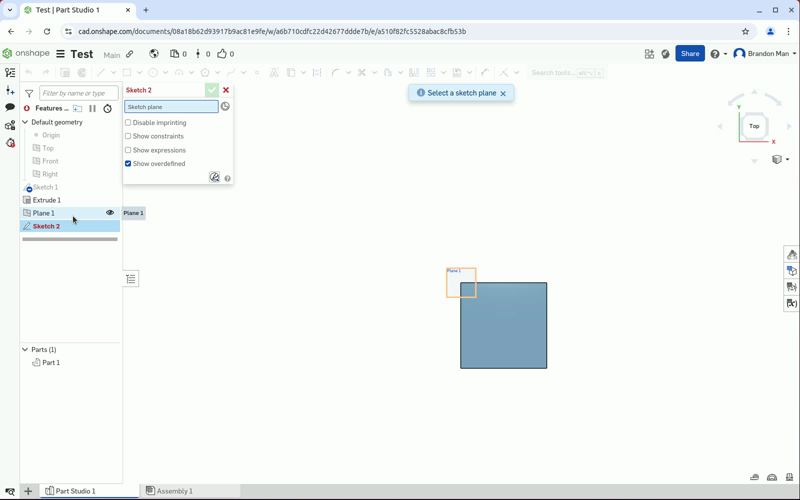
click(73, 215)
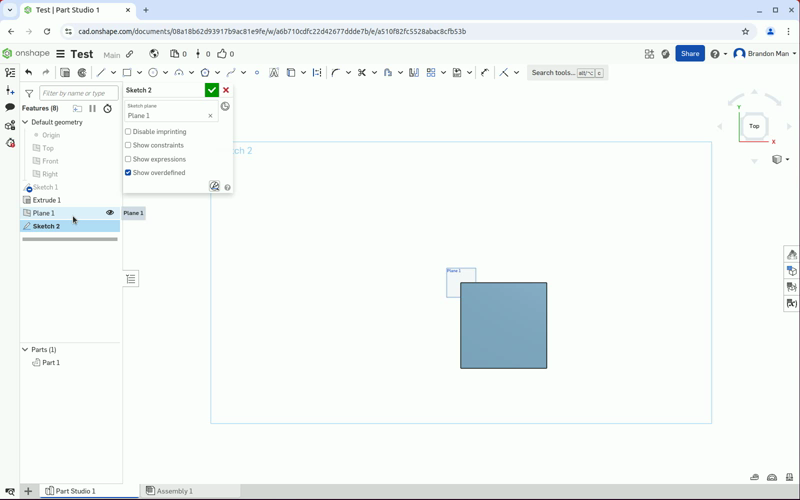
mouse_move(73, 352)
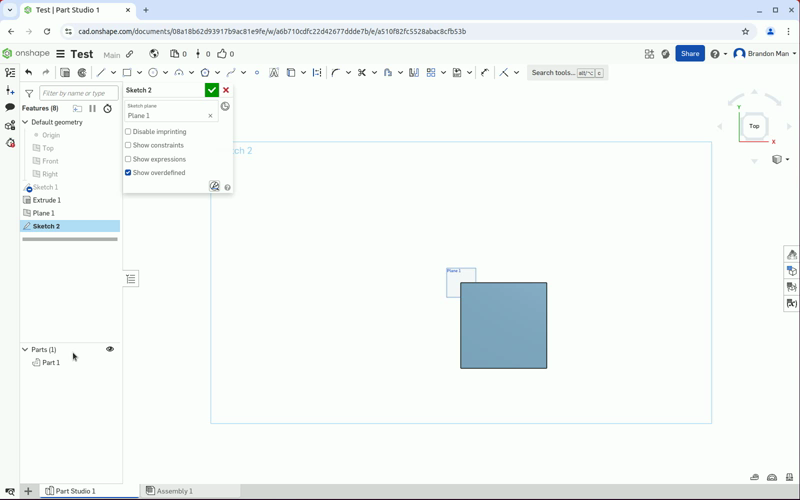
key(y)
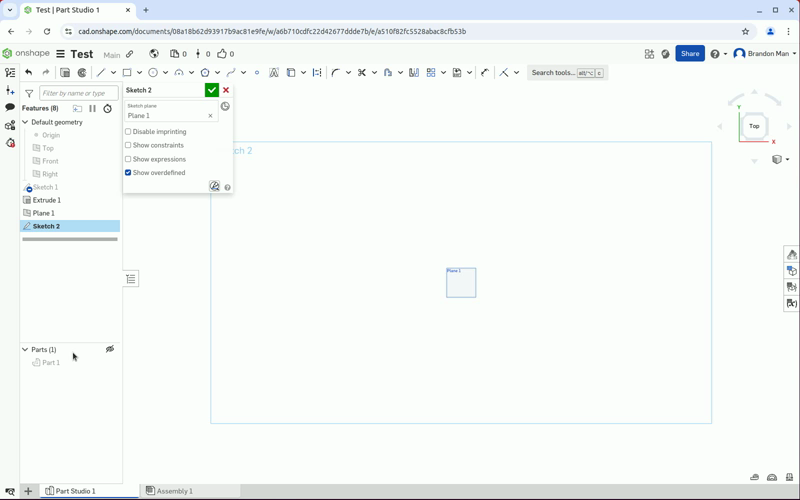
key(c)
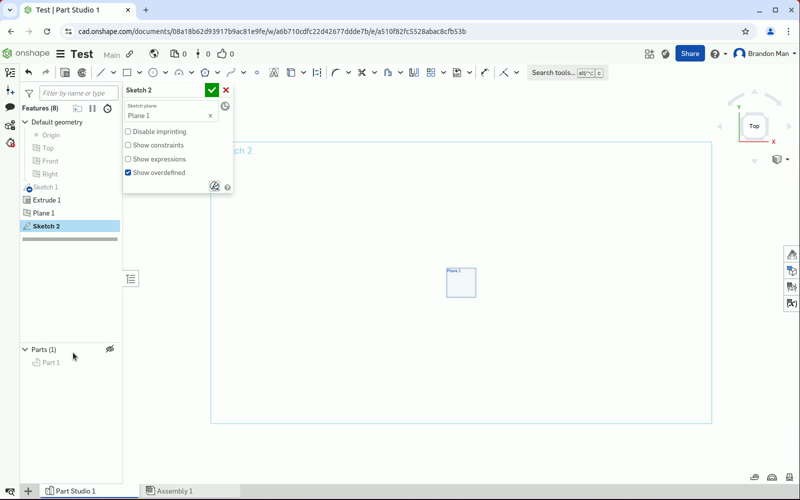
key_down(shift)
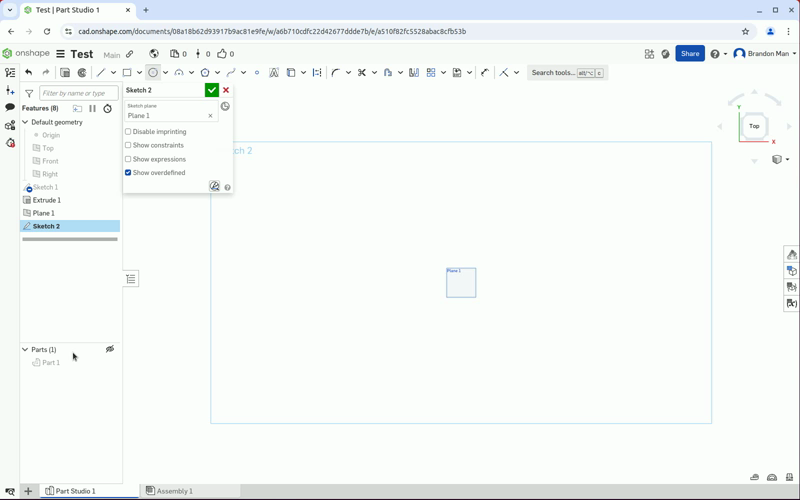
mouse_move(482, 346)
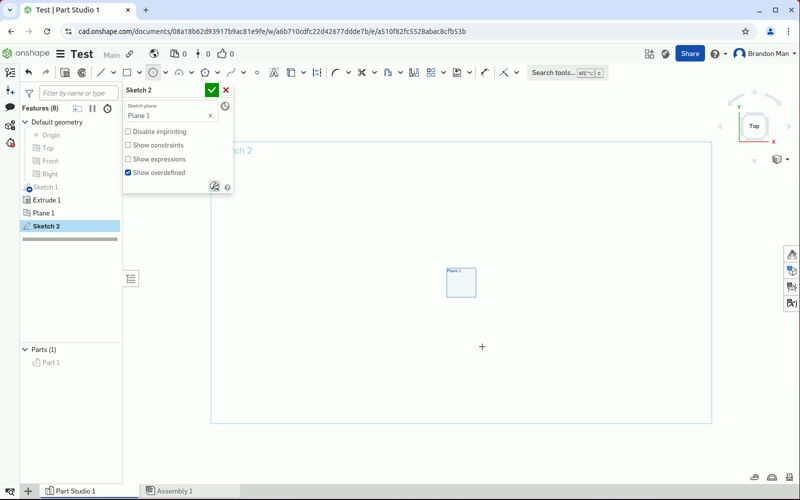
click(482, 346)
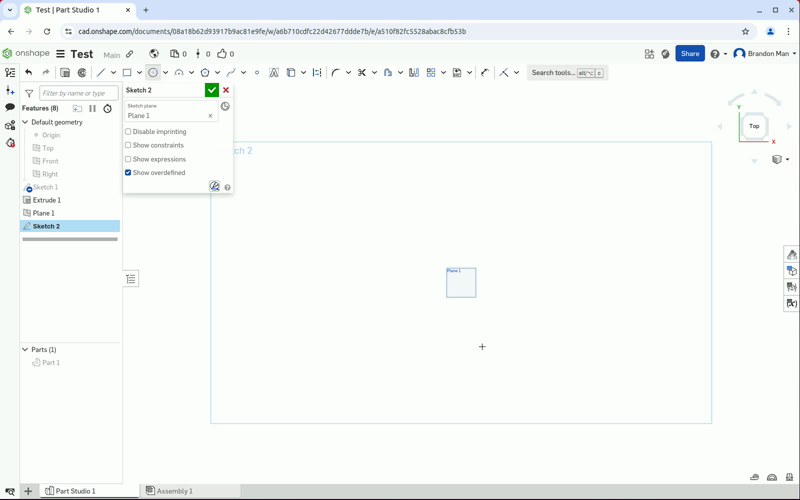
key_up(shift)
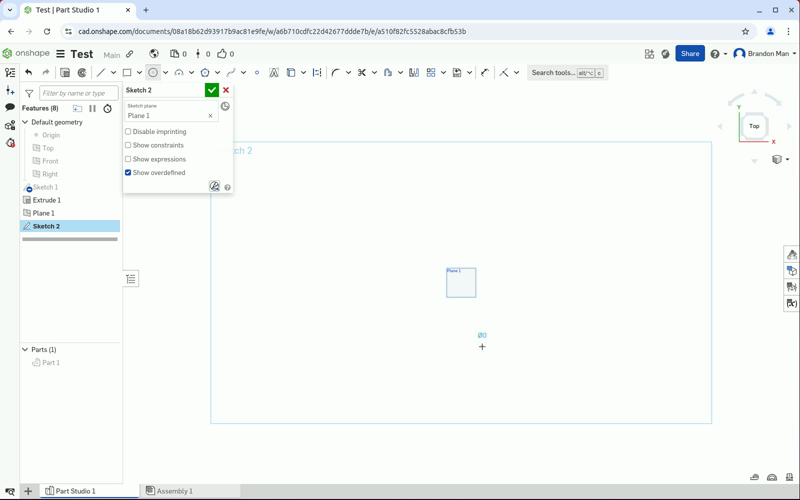
mouse_move(495, 346)
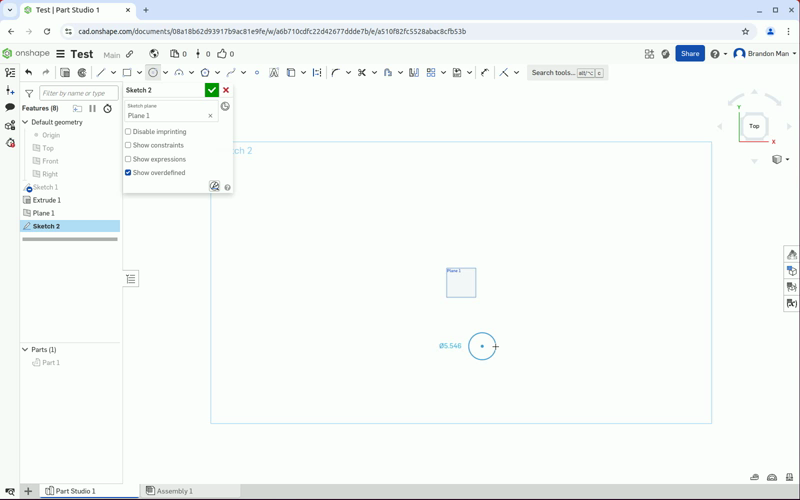
click(495, 346)
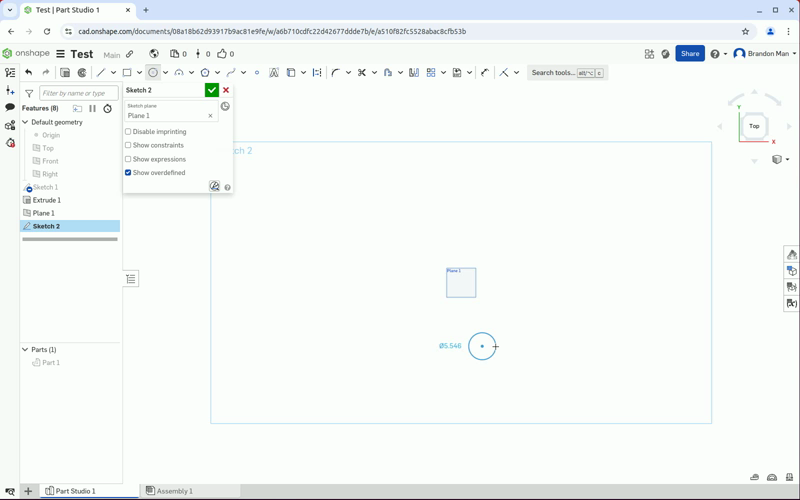
key(esc)
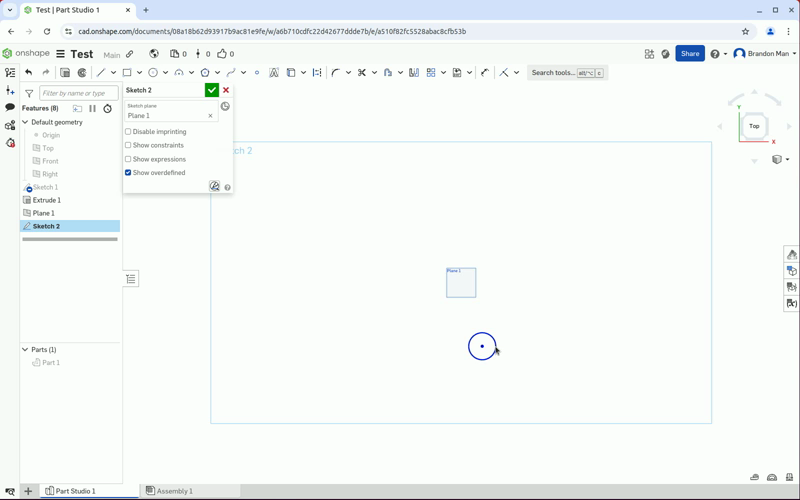
mouse_move(493, 342)
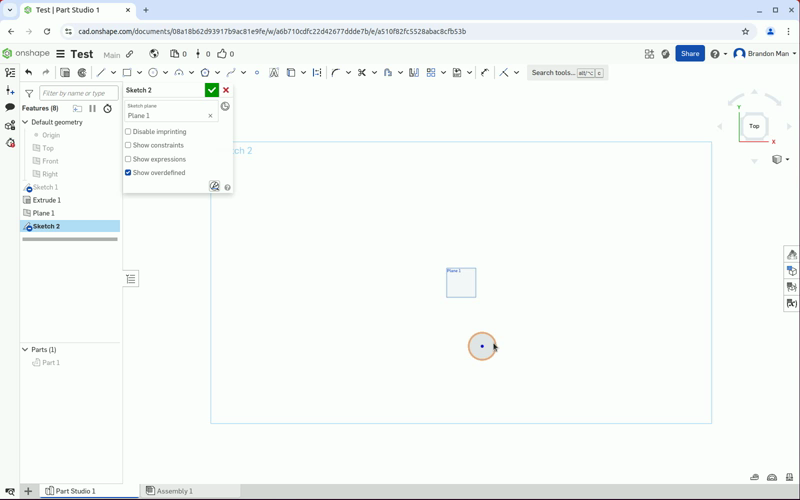
scroll(6)
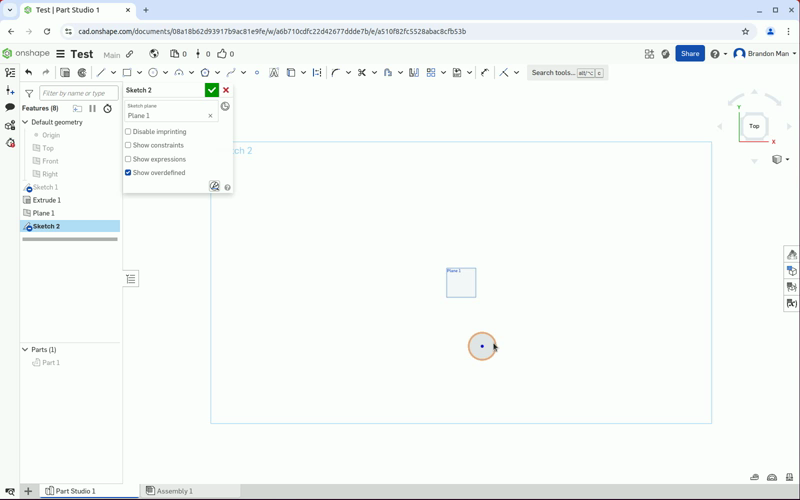
scroll(6)
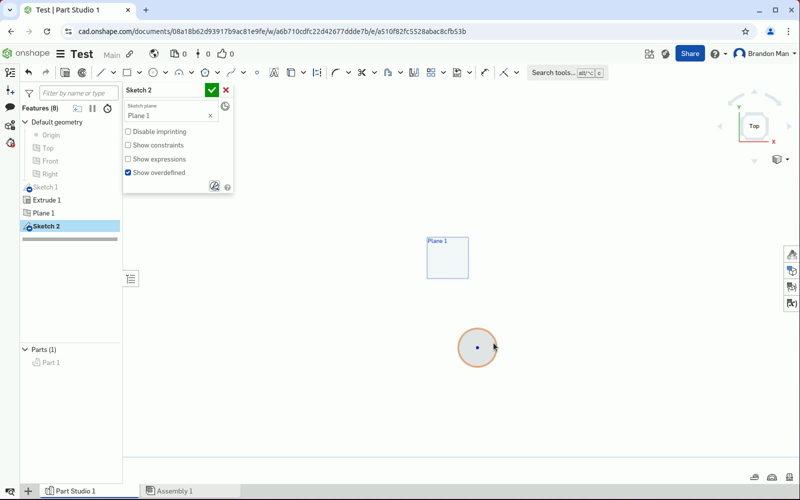
scroll(6)
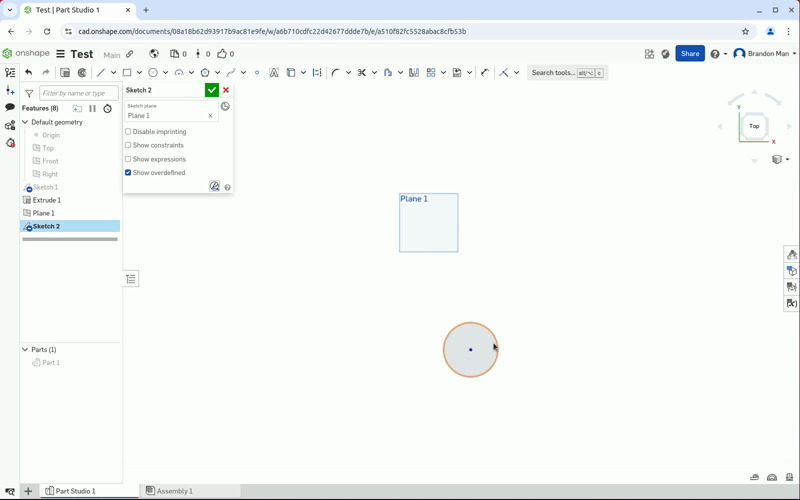
scroll(6)
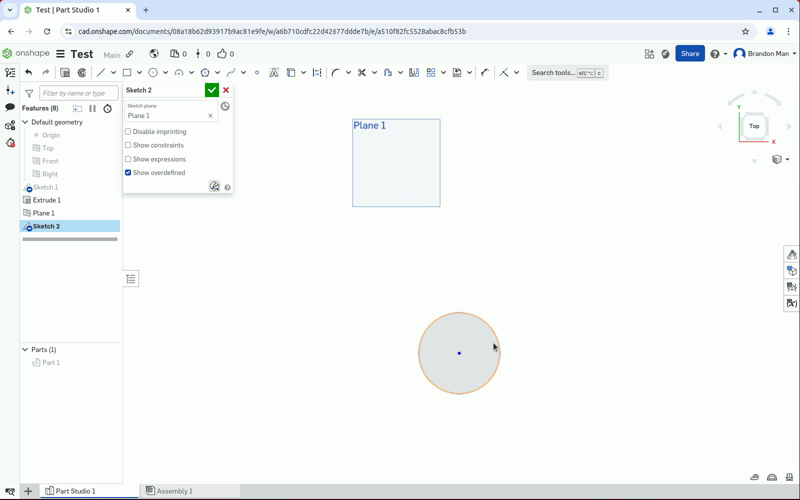
scroll(6)
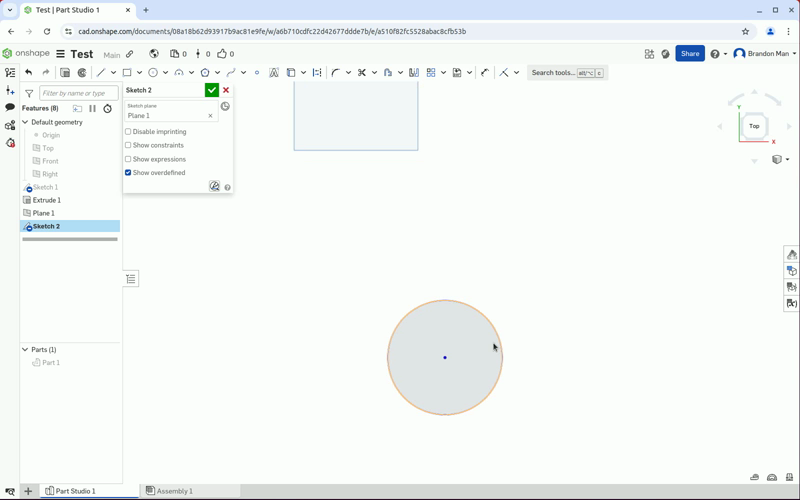
scroll(6)
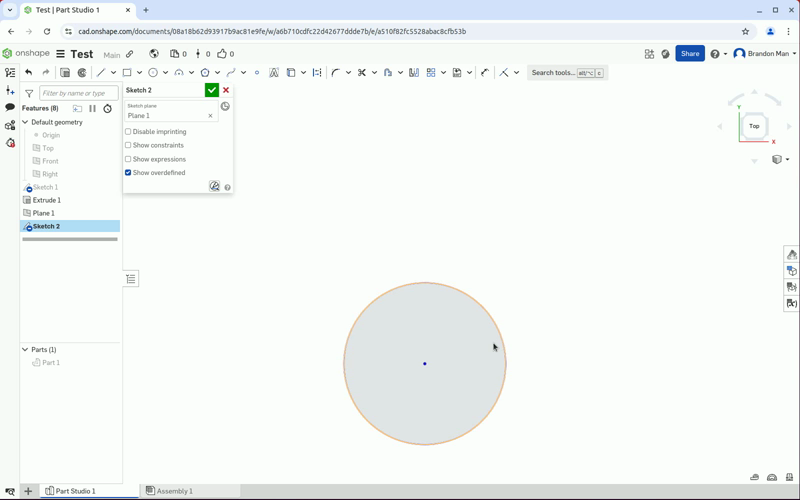
scroll(6)
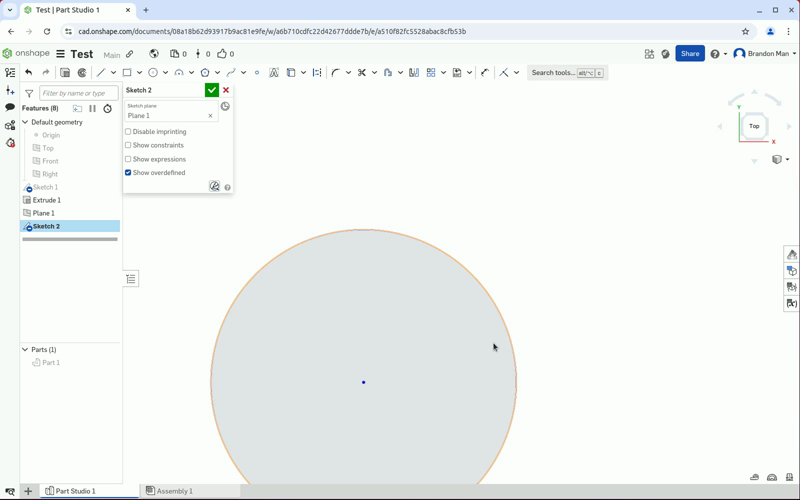
click(493, 342)
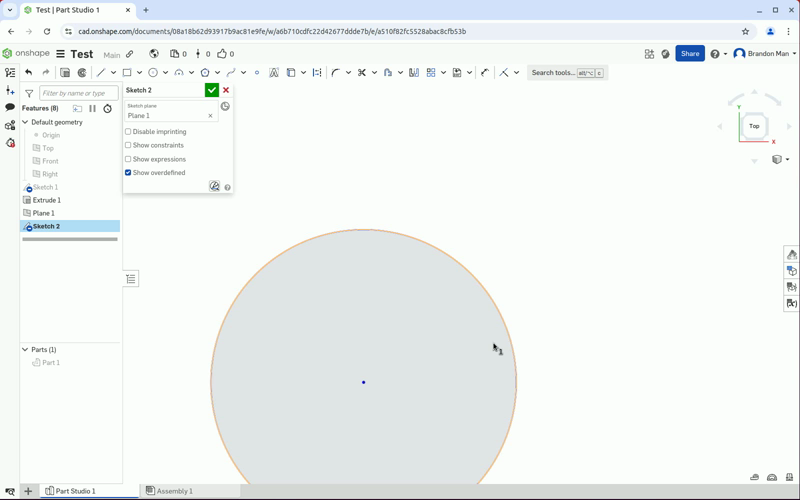
scroll(-6)
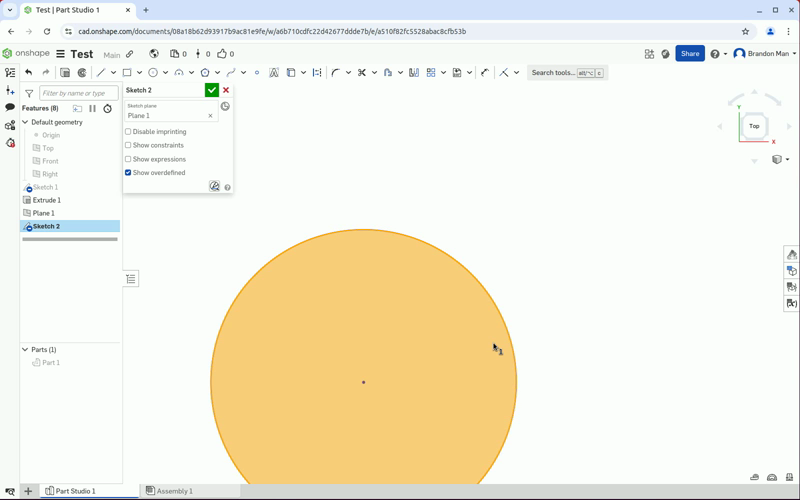
scroll(-6)
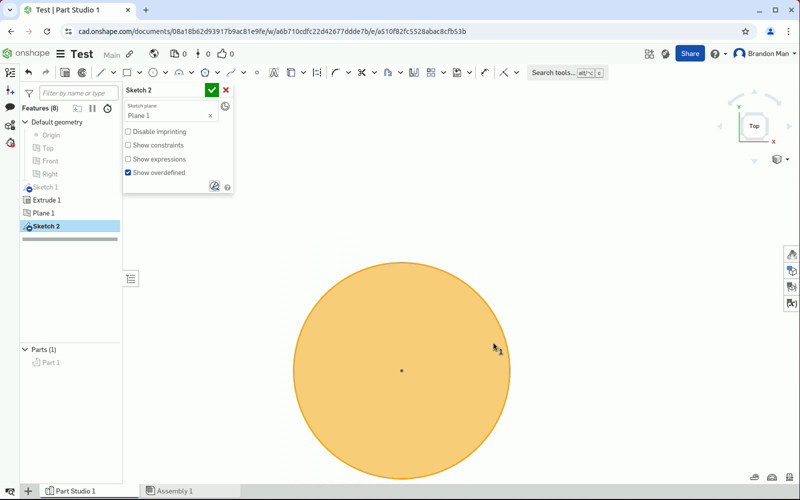
scroll(-6)
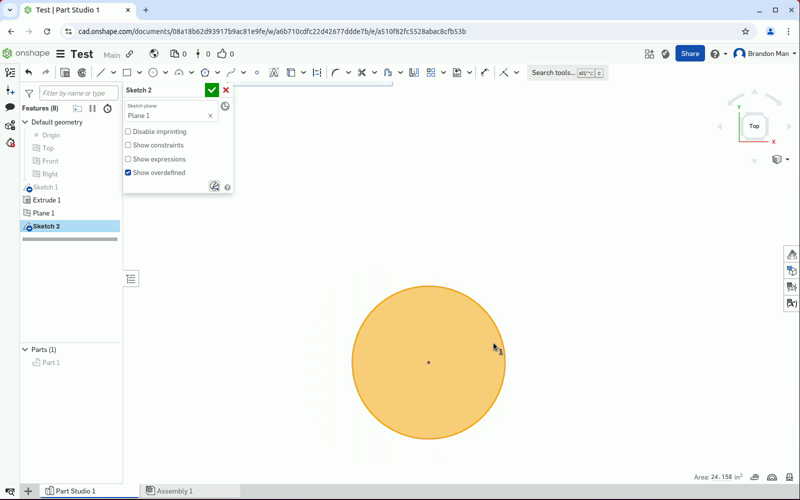
scroll(-6)
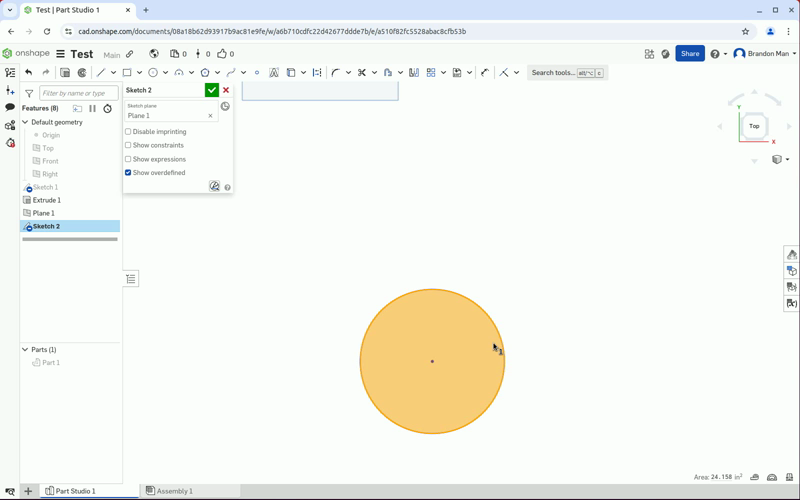
scroll(-6)
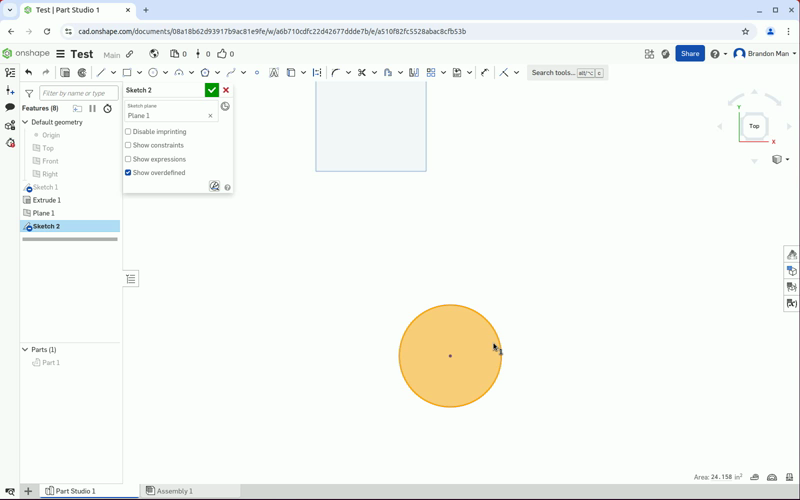
scroll(-6)
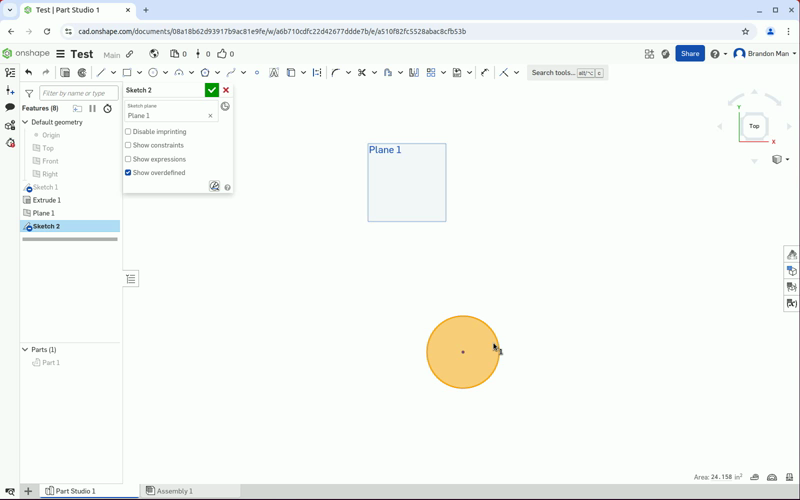
scroll(-6)
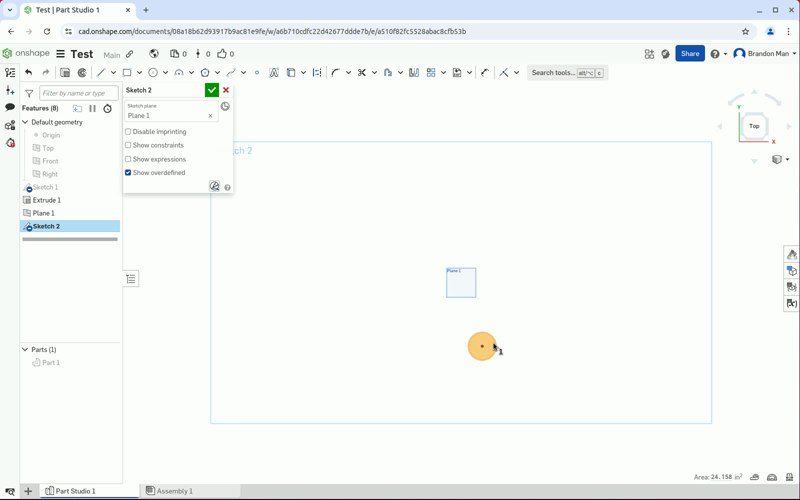
mouse_move(73, 352)
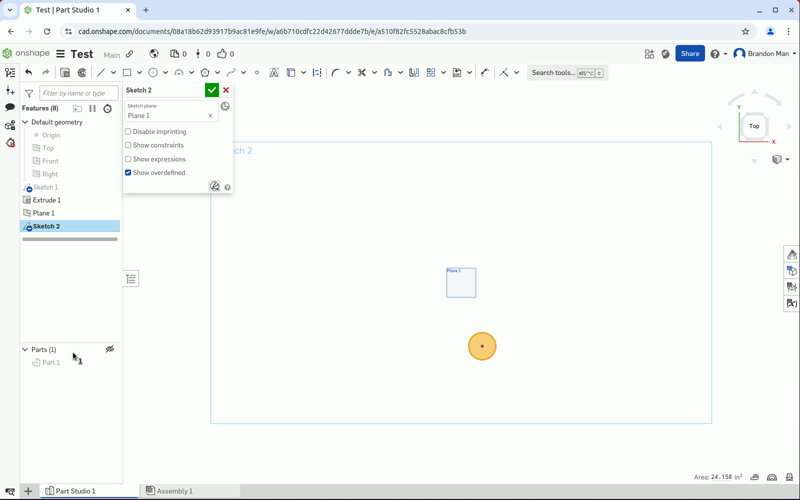
key(shift+y)
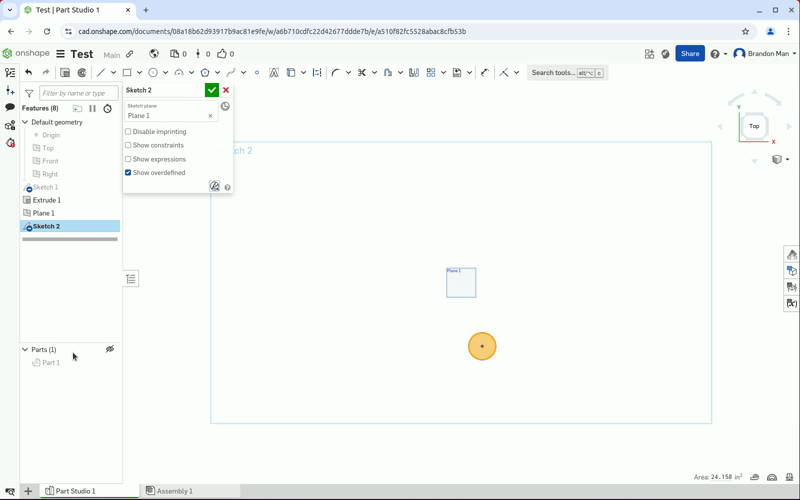
key(shift+e)
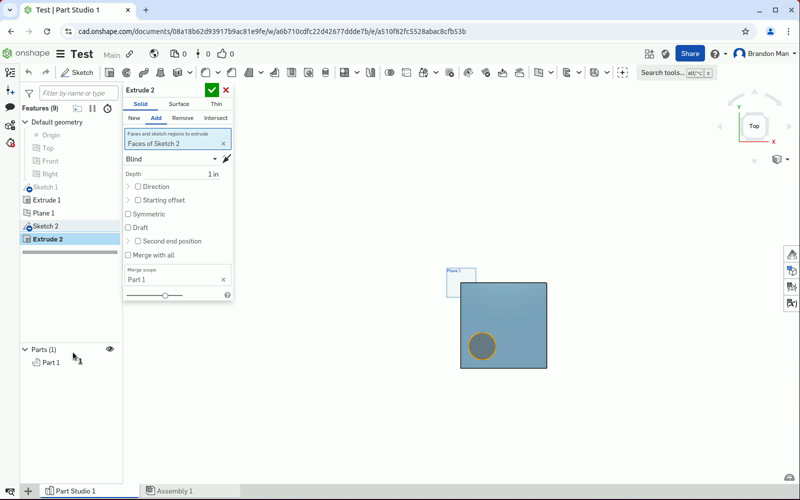
mouse_move(143, 106)
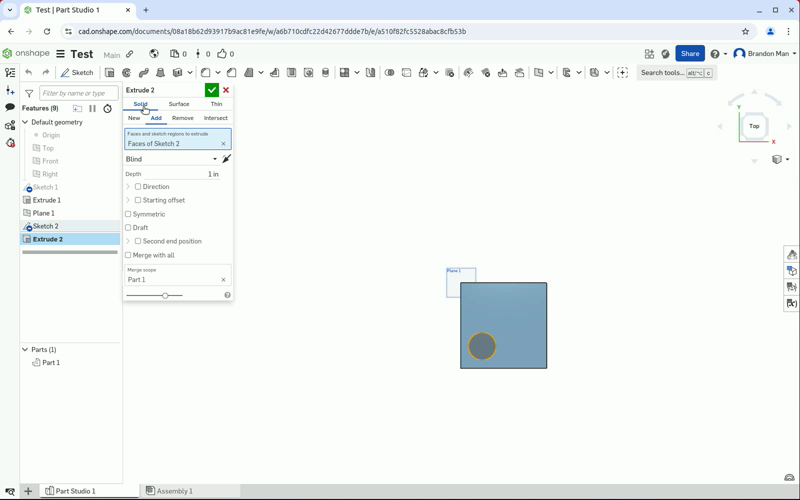
click(143, 106)
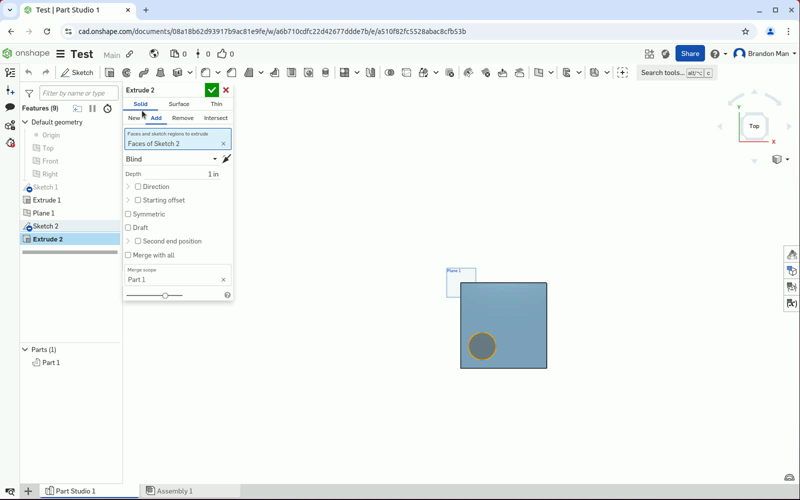
mouse_move(137, 120)
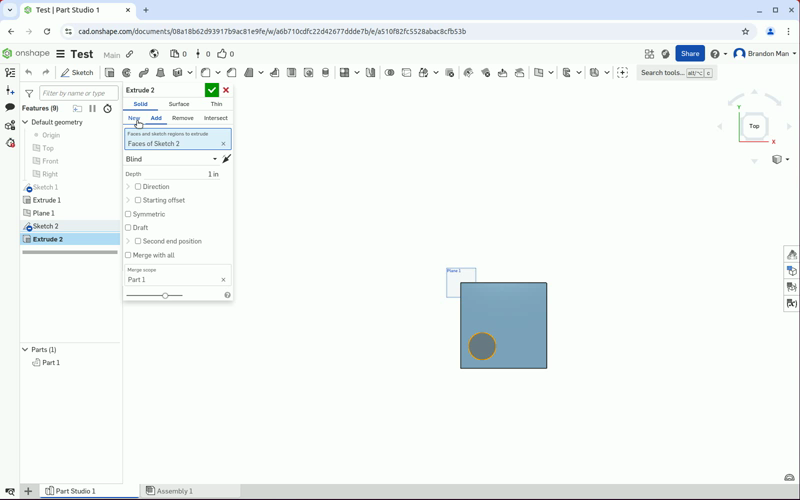
click(137, 120)
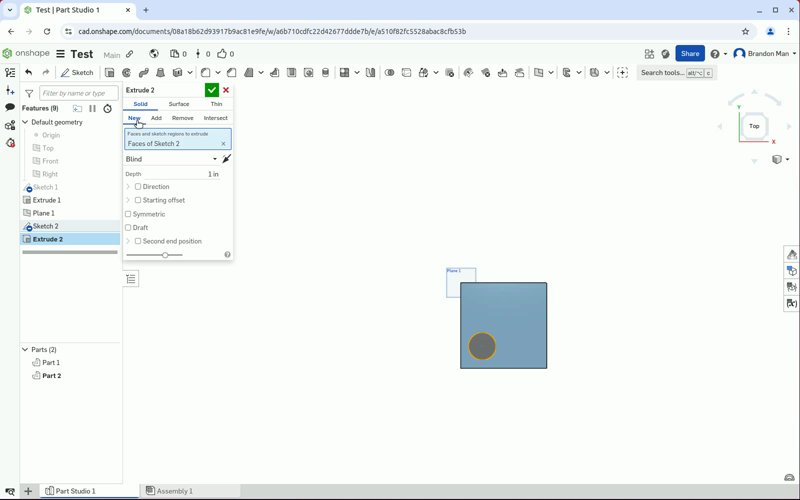
key(tab, 4)
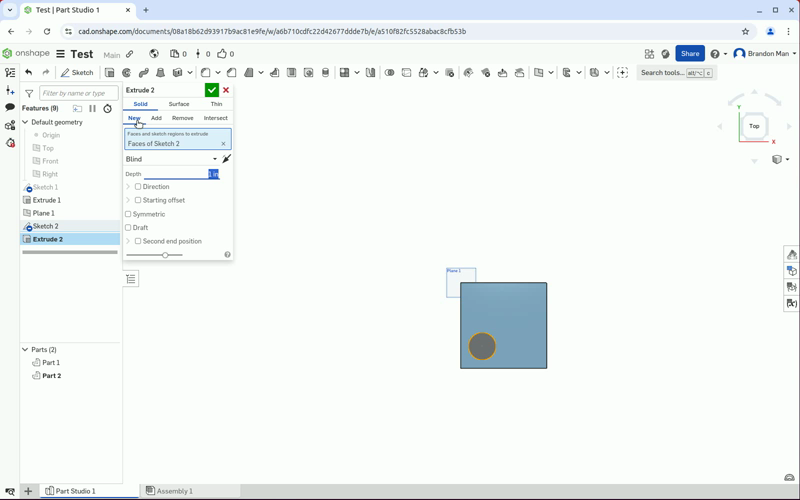
text(1.204)
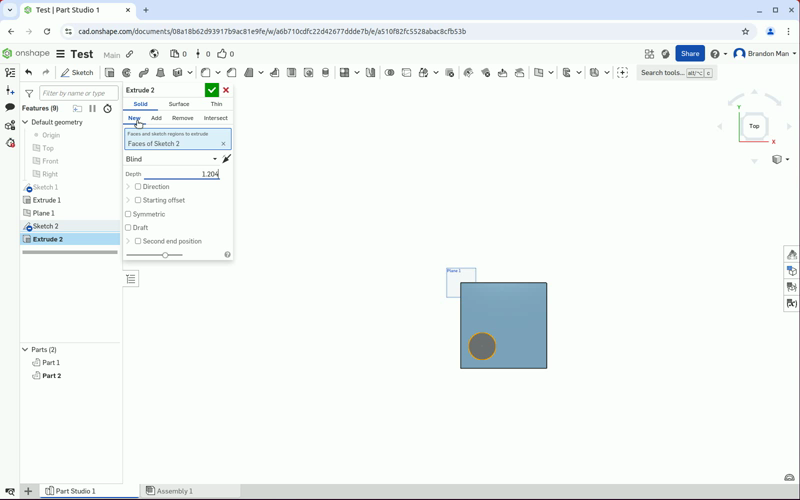
key(enter)
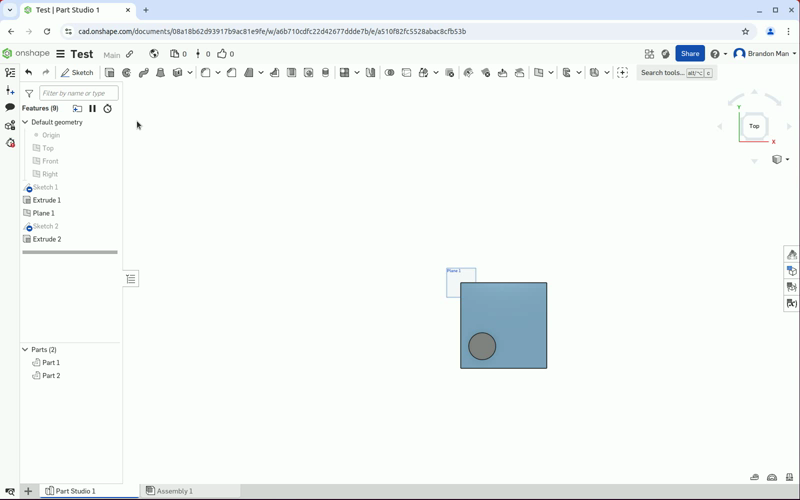
key(shift+h)
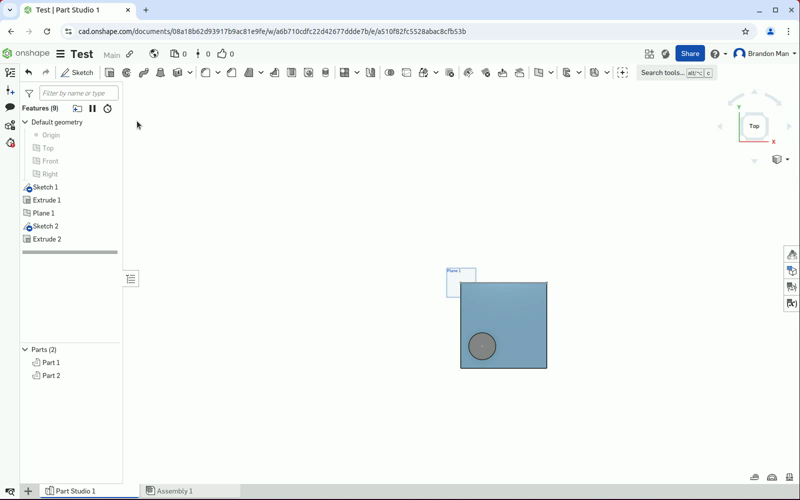
key(shift+h)
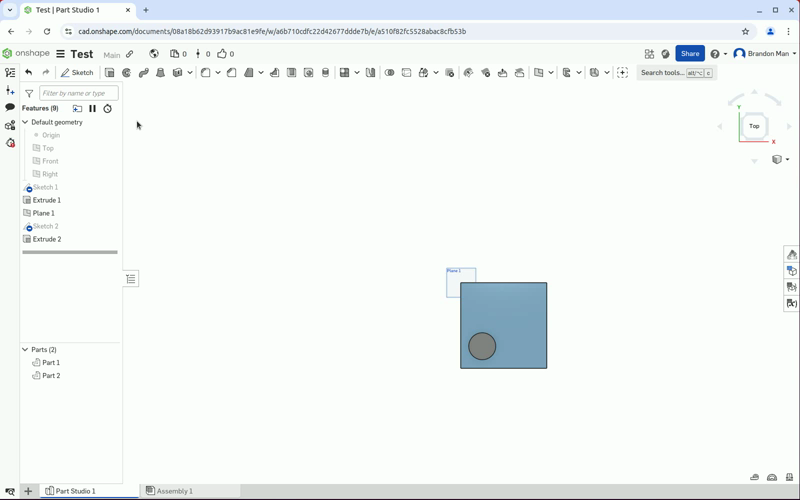
mouse_move(73, 189)
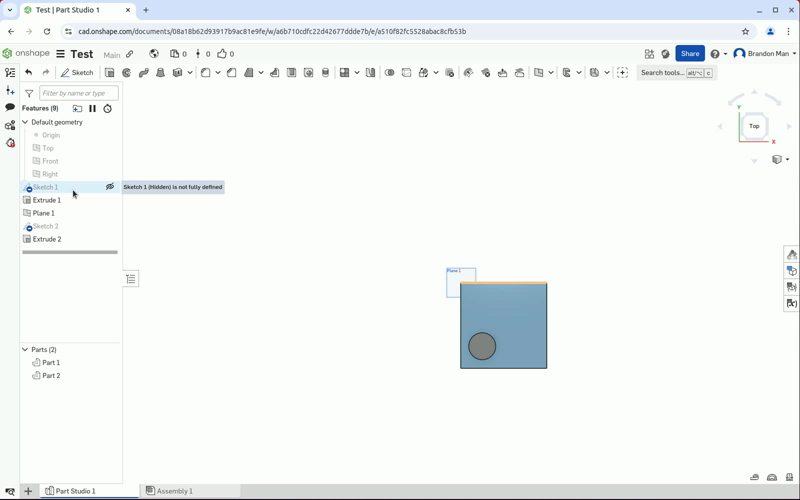
click(73, 189)
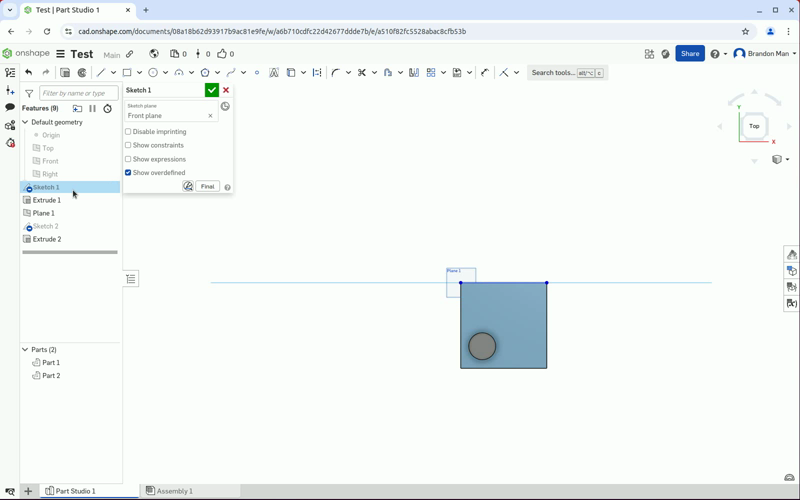
mouse_move(229, 92)
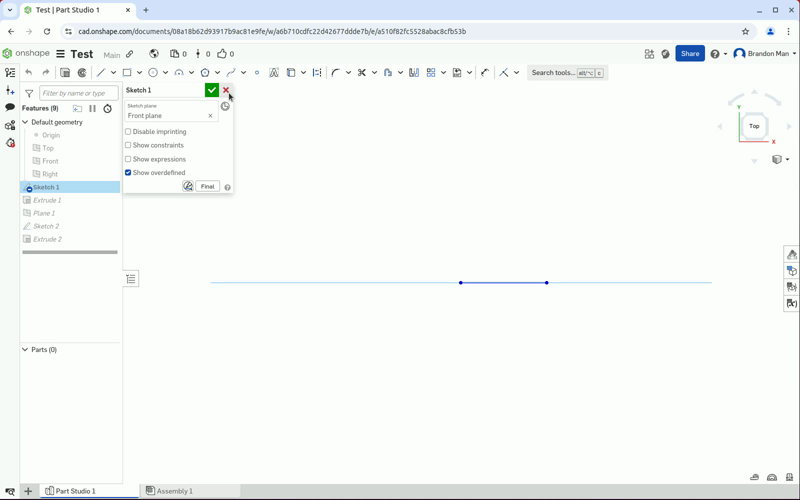
click(229, 92)
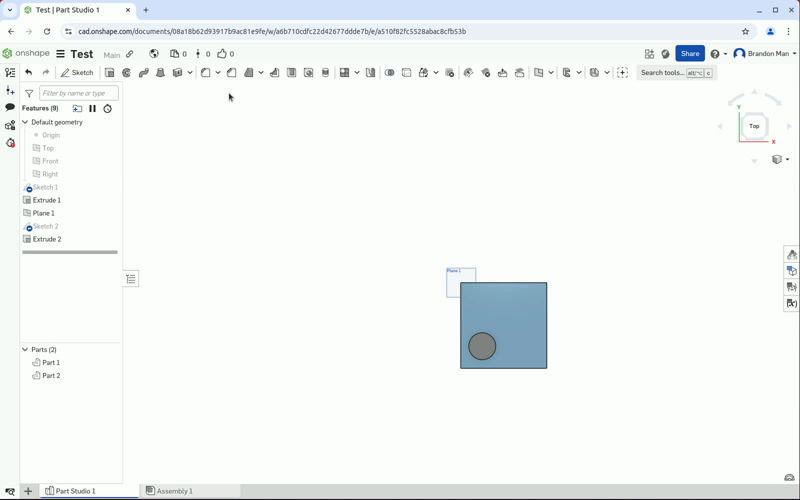
key(shift+s)
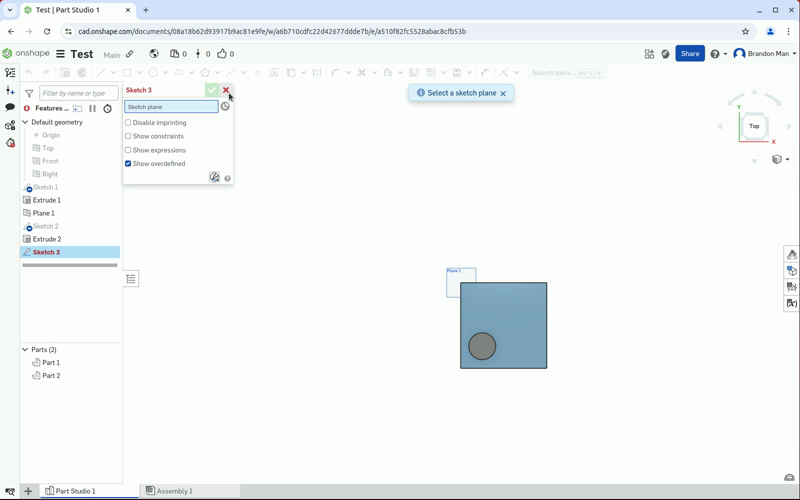
mouse_move(73, 215)
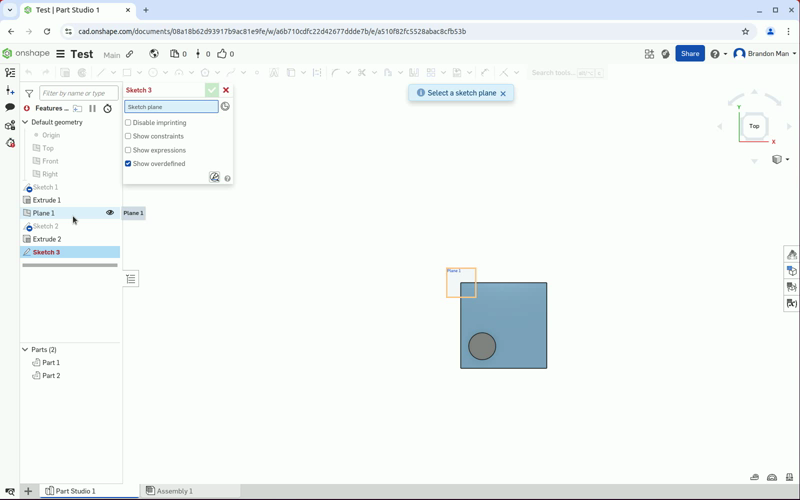
click(73, 215)
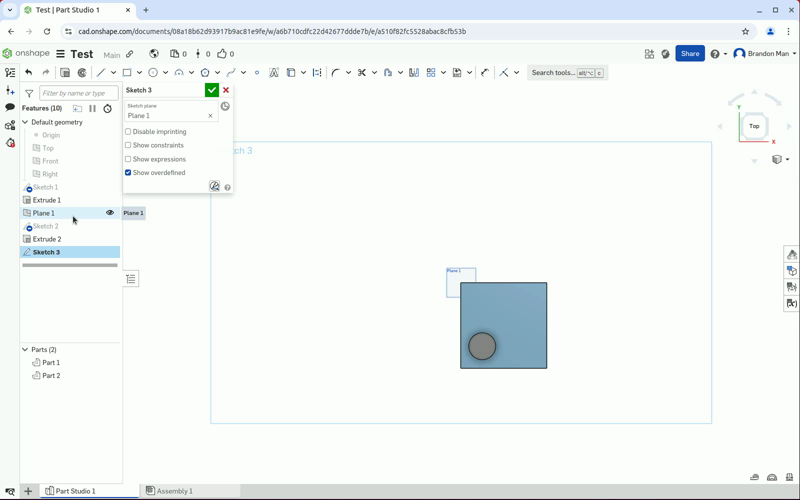
mouse_move(73, 352)
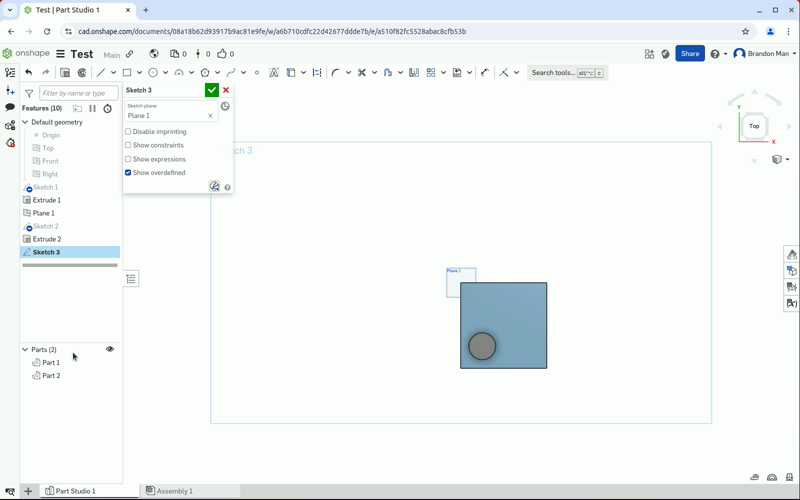
key(y)
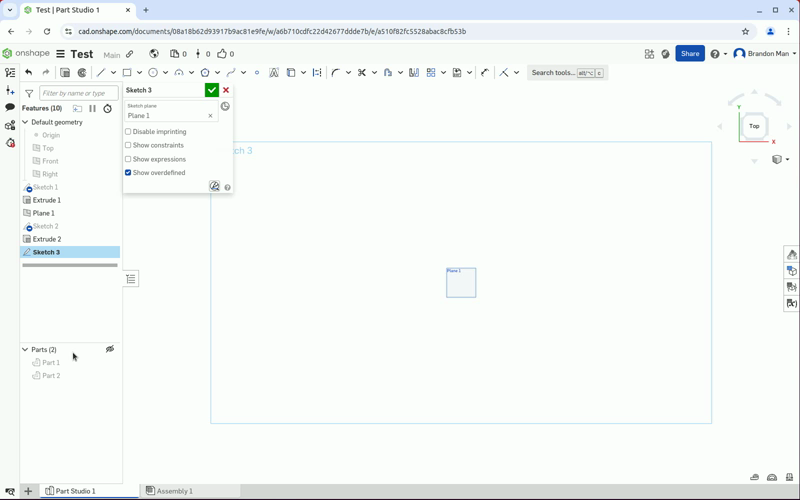
key(c)
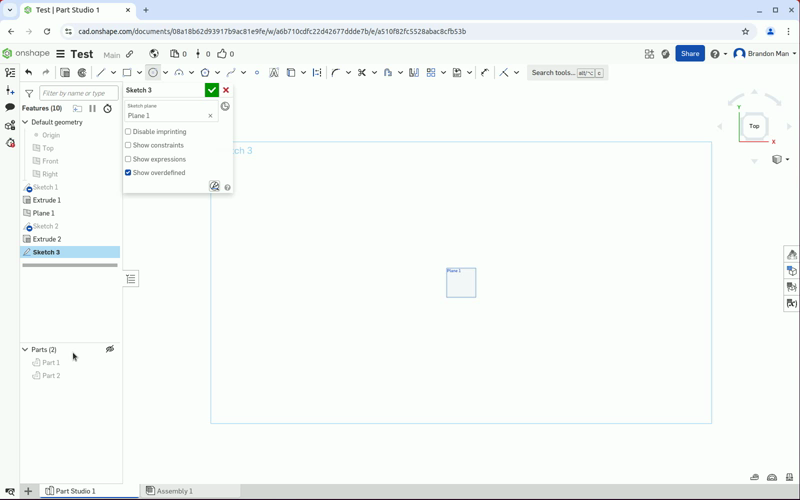
key_down(shift)
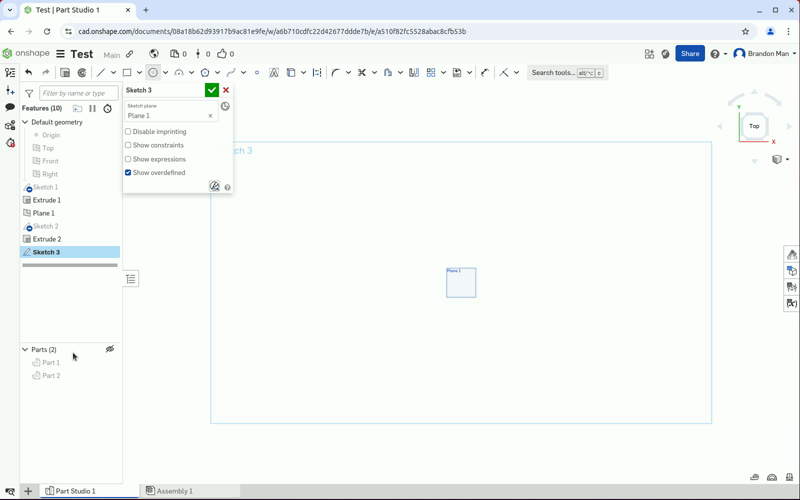
mouse_move(524, 346)
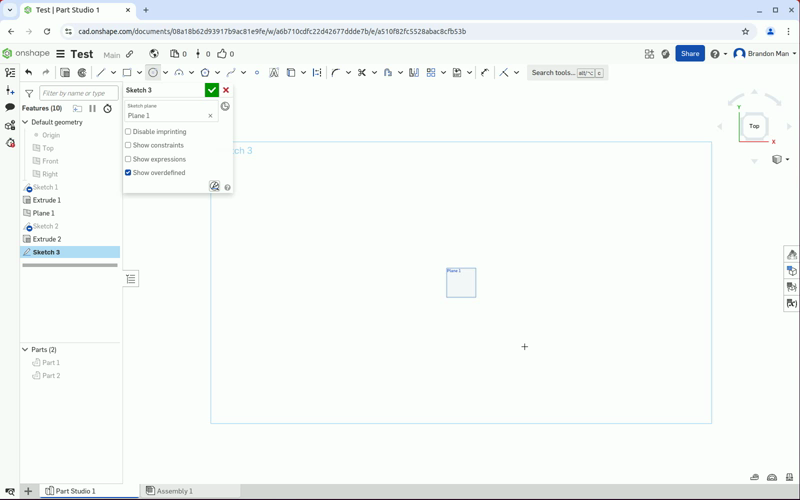
click(524, 346)
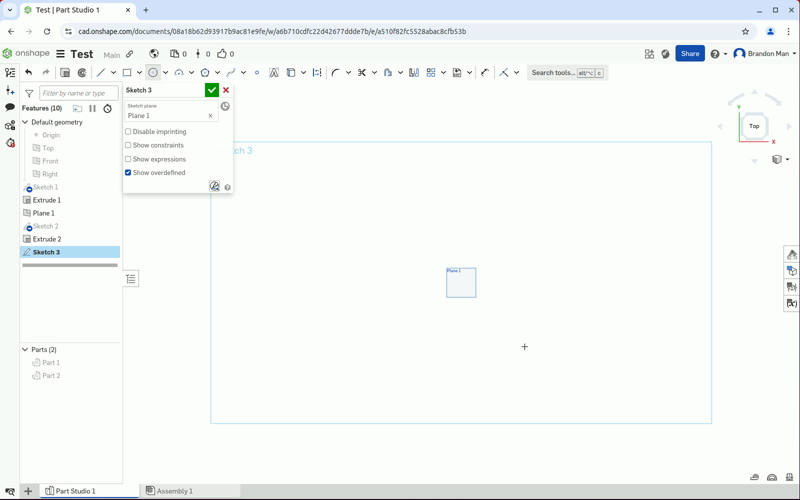
key_up(shift)
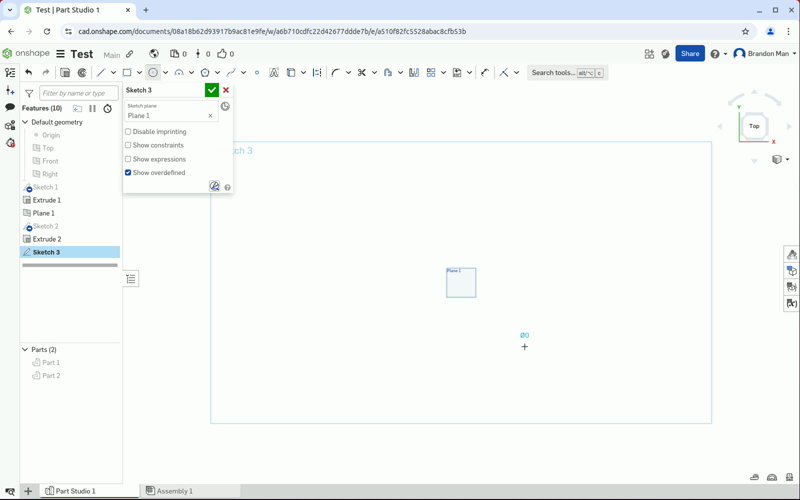
mouse_move(538, 346)
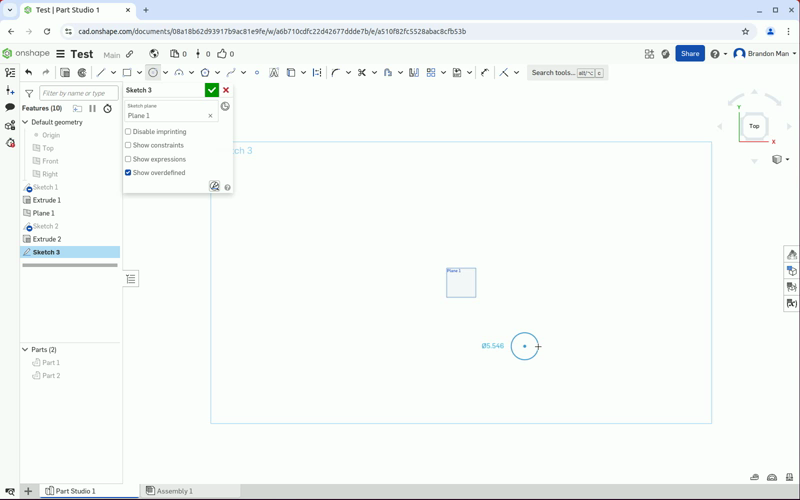
click(538, 346)
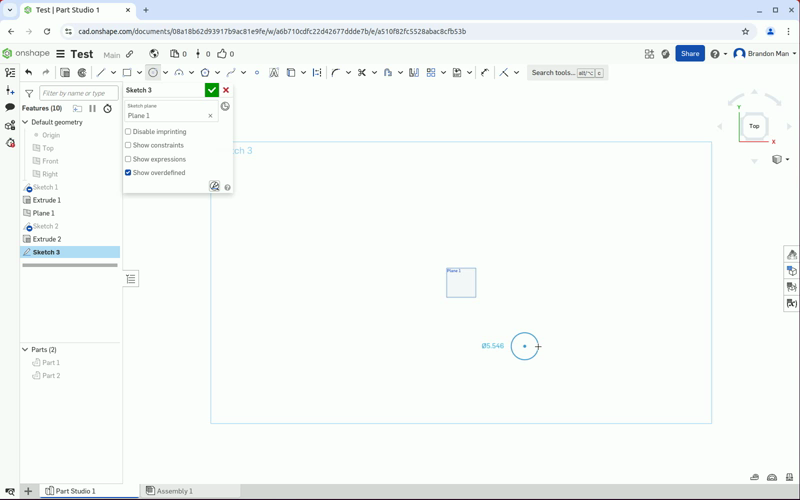
key(esc)
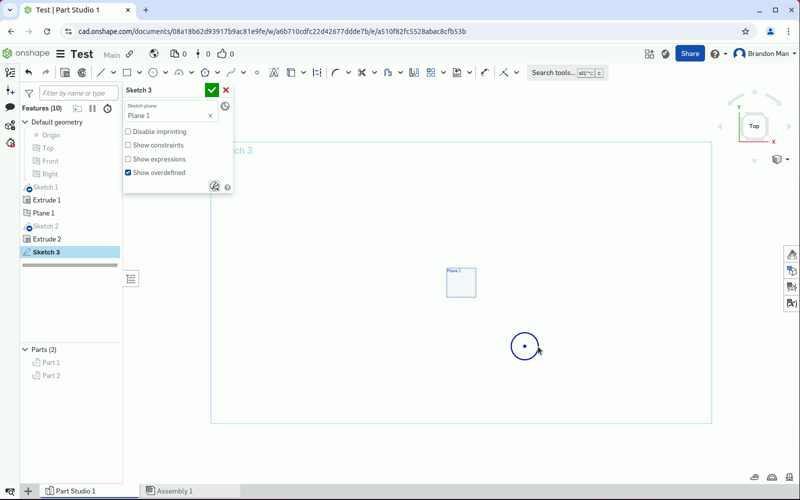
mouse_move(520, 356)
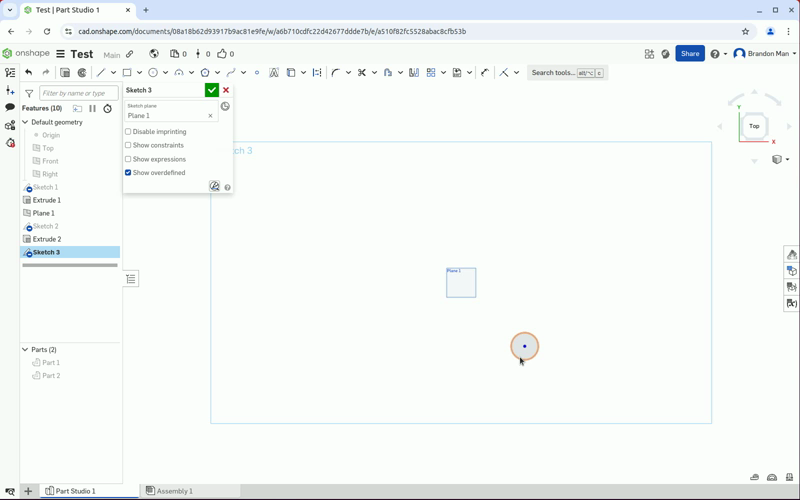
scroll(6)
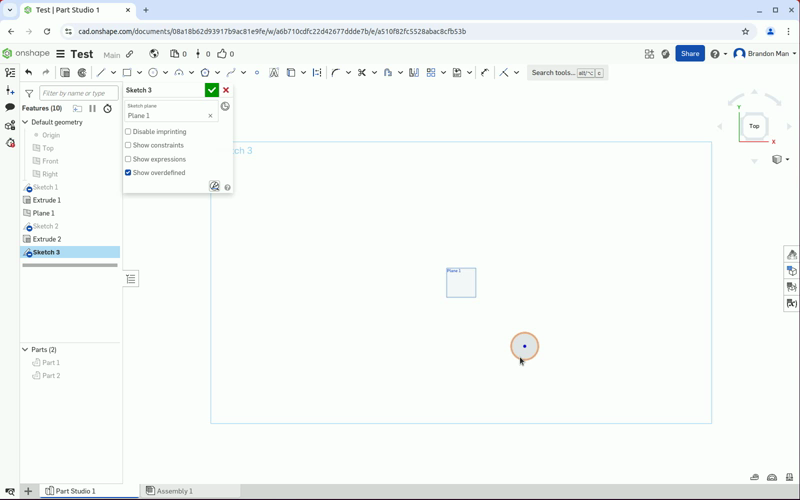
scroll(6)
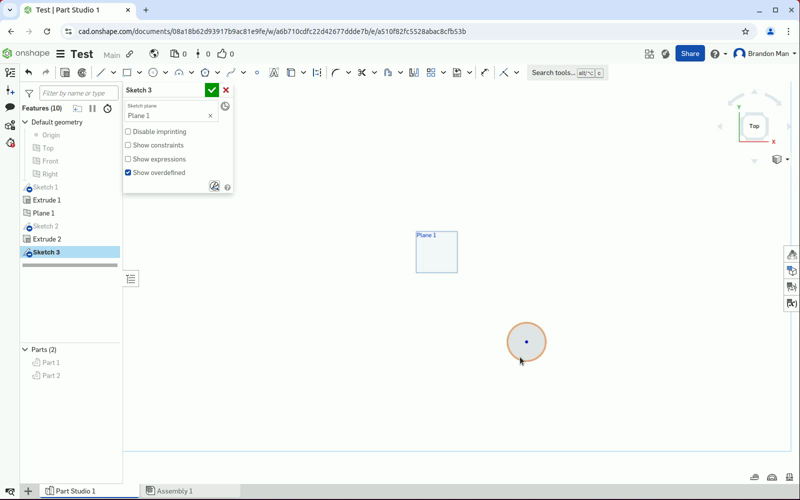
scroll(6)
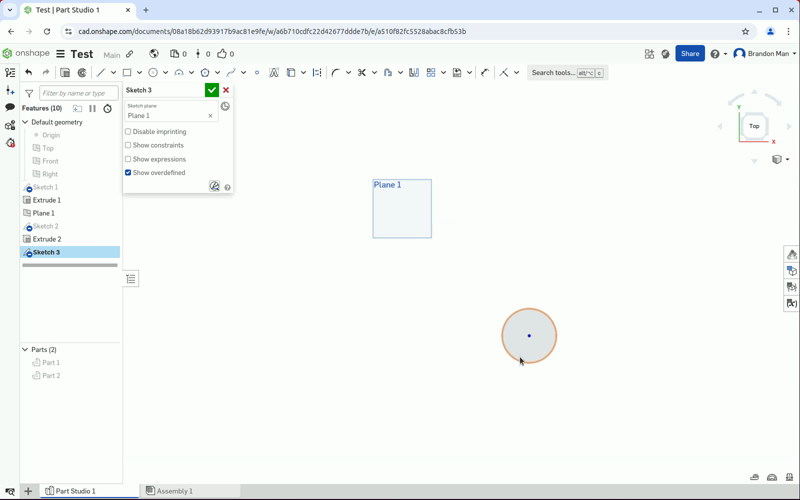
scroll(6)
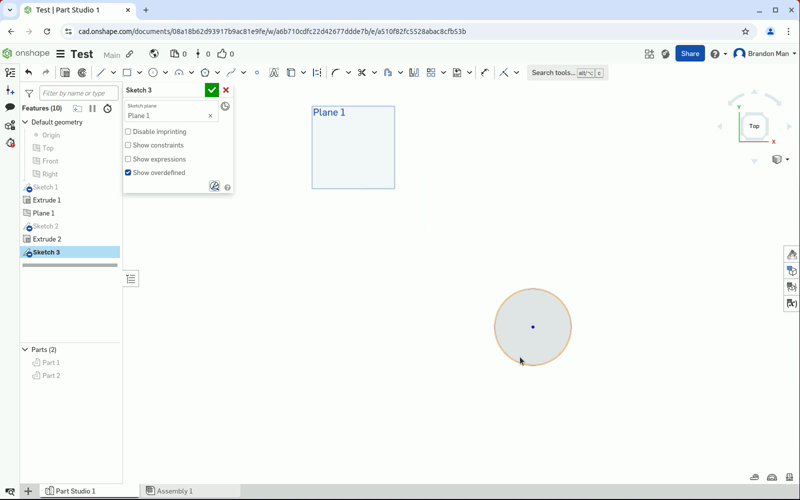
scroll(6)
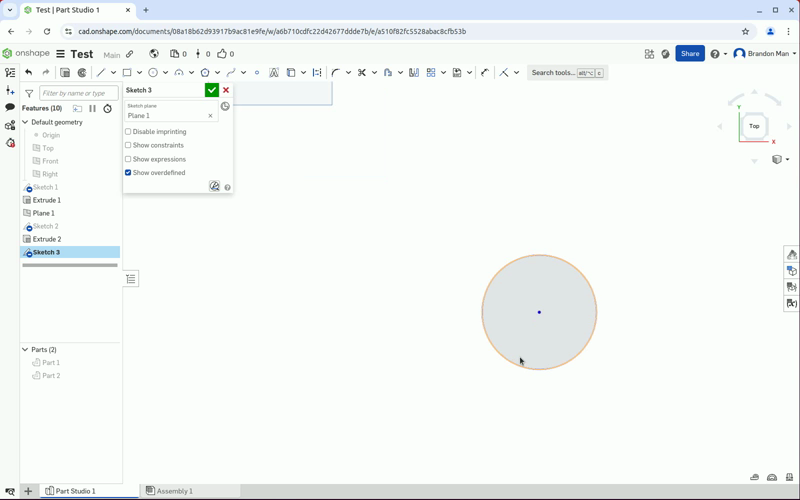
scroll(6)
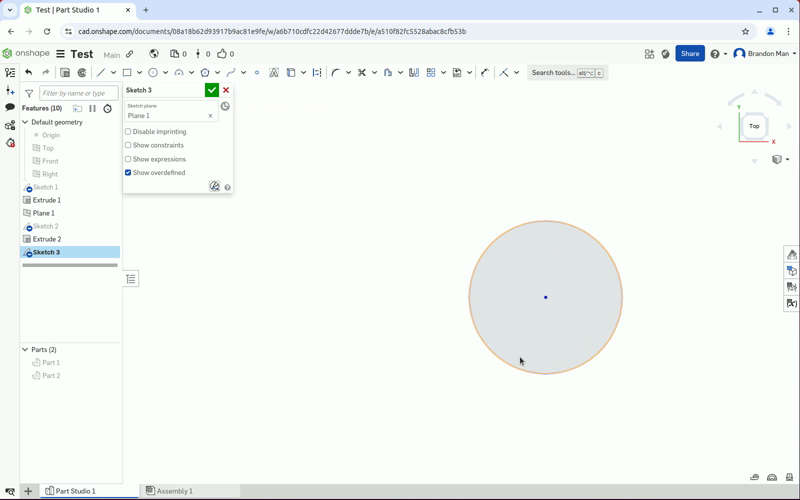
scroll(6)
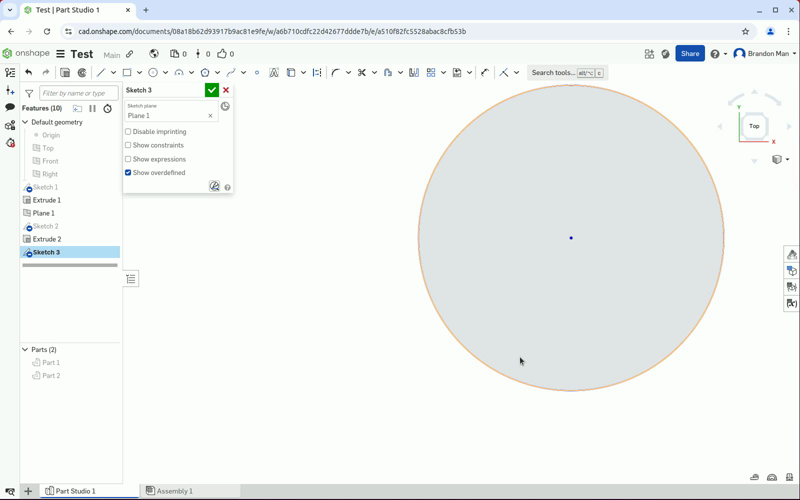
click(520, 356)
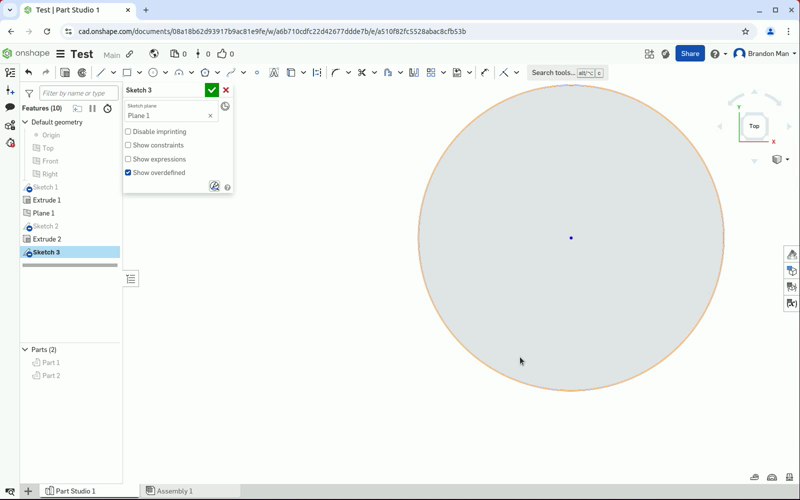
scroll(-6)
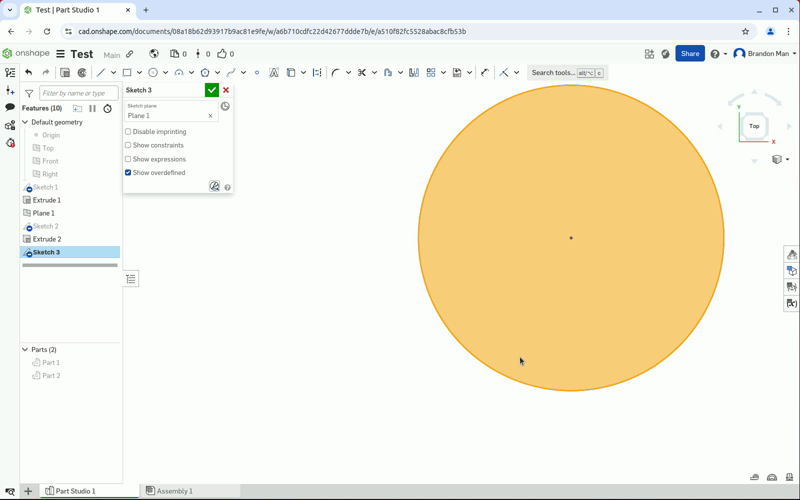
scroll(-6)
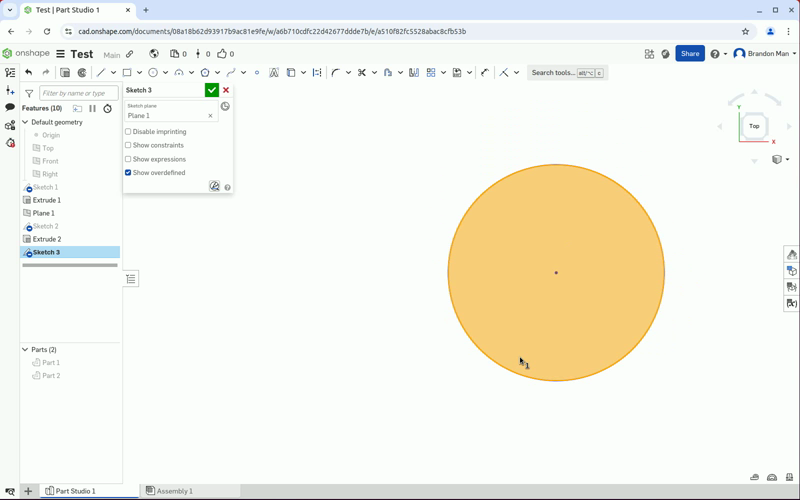
scroll(-6)
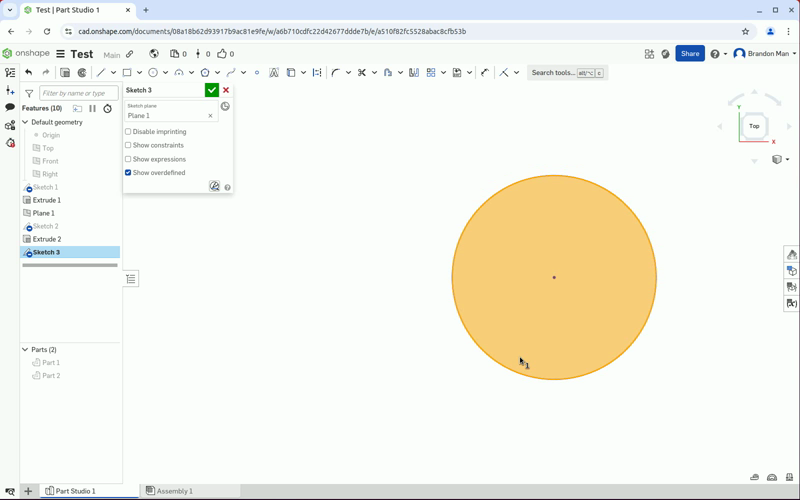
scroll(-6)
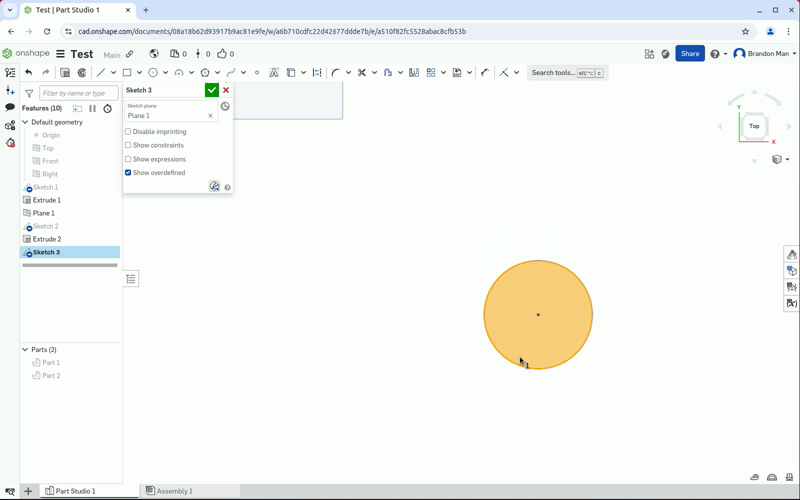
scroll(-6)
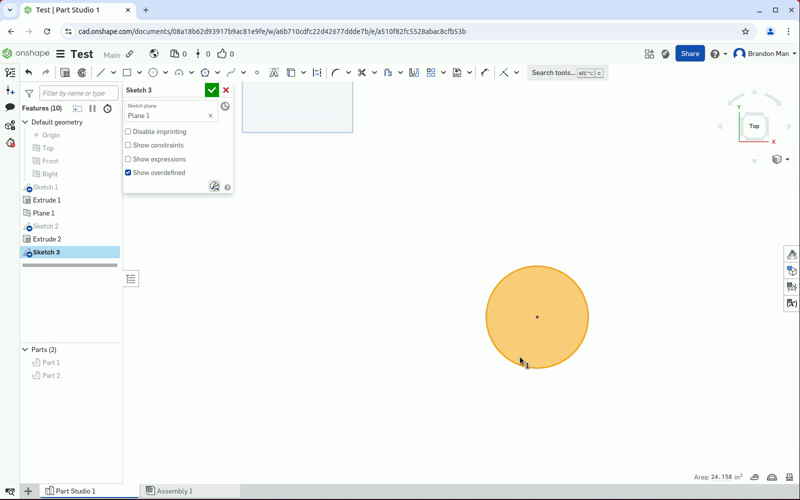
scroll(-6)
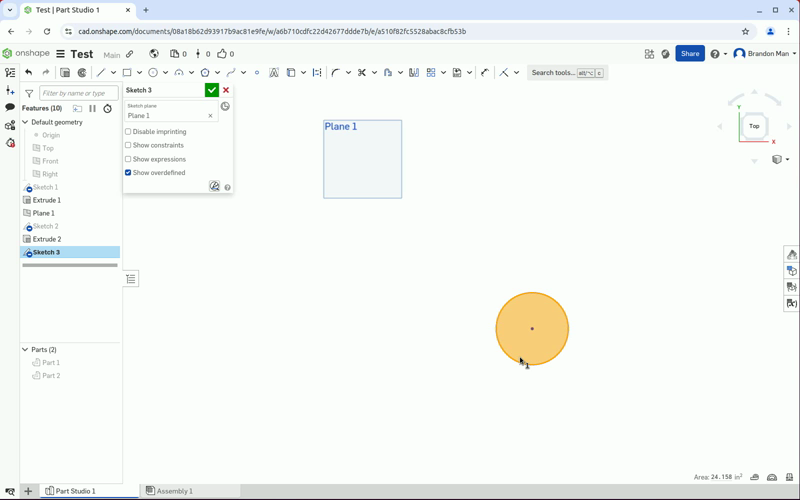
scroll(-6)
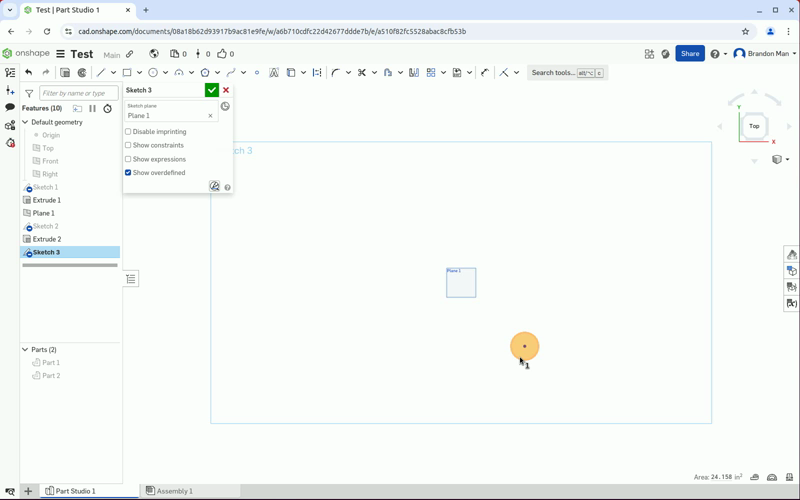
mouse_move(73, 352)
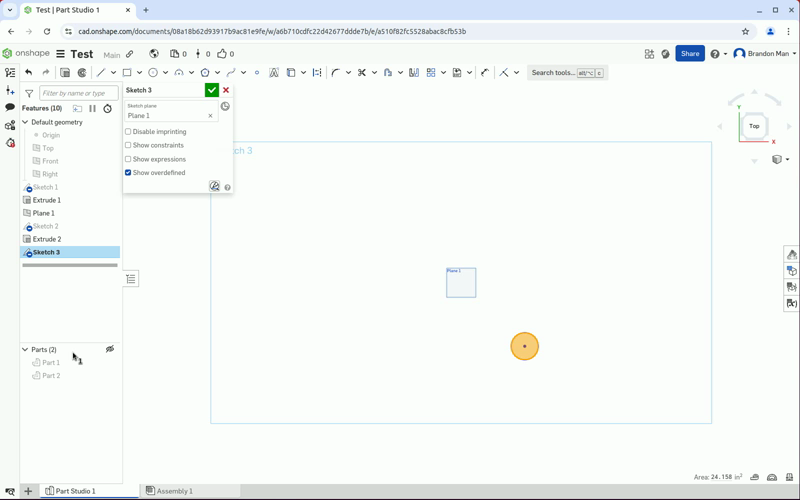
key(shift+y)
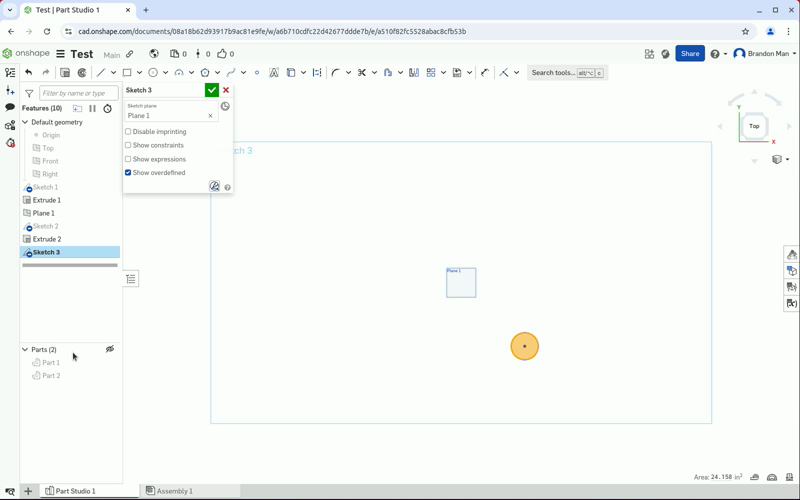
key(shift+e)
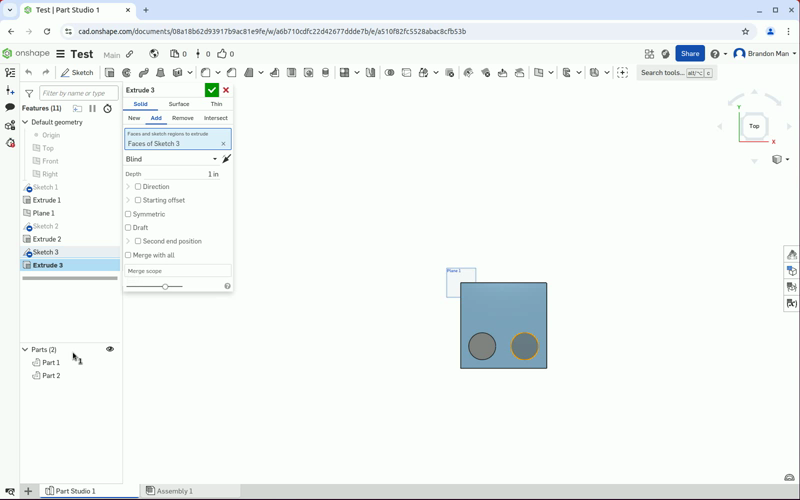
mouse_move(143, 106)
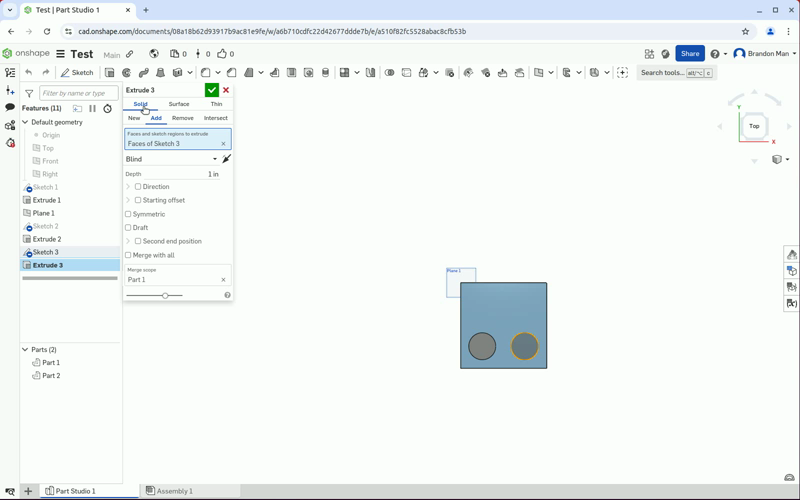
click(143, 106)
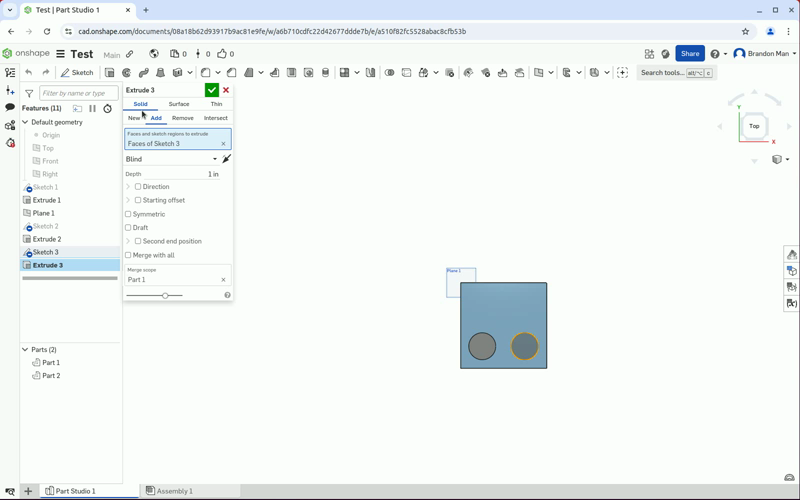
mouse_move(137, 120)
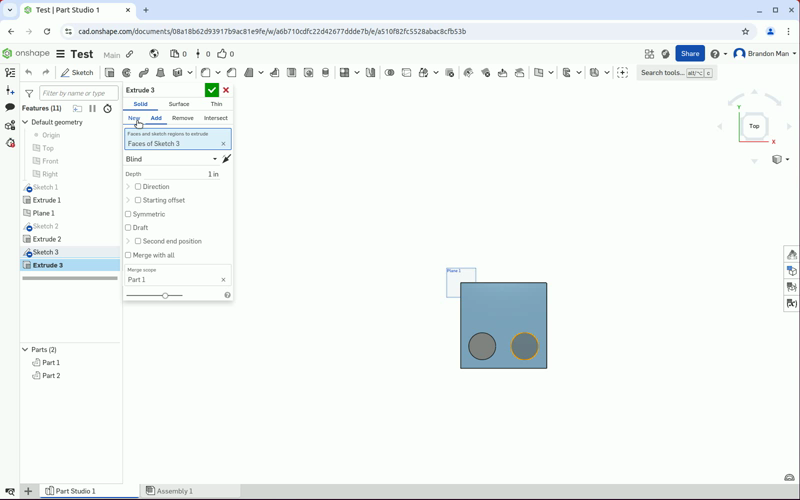
click(137, 120)
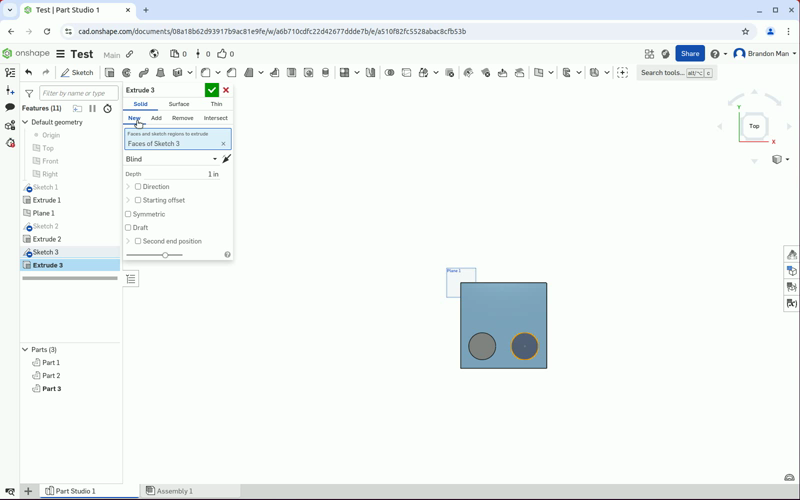
key(tab, 4)
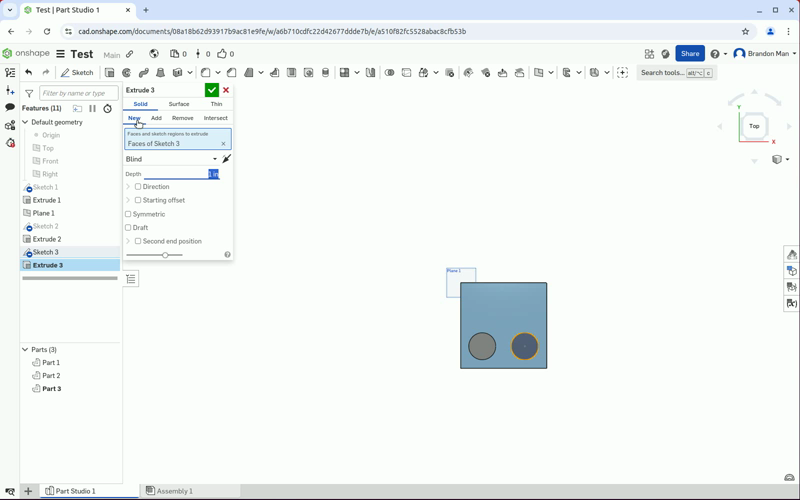
text(1.204)
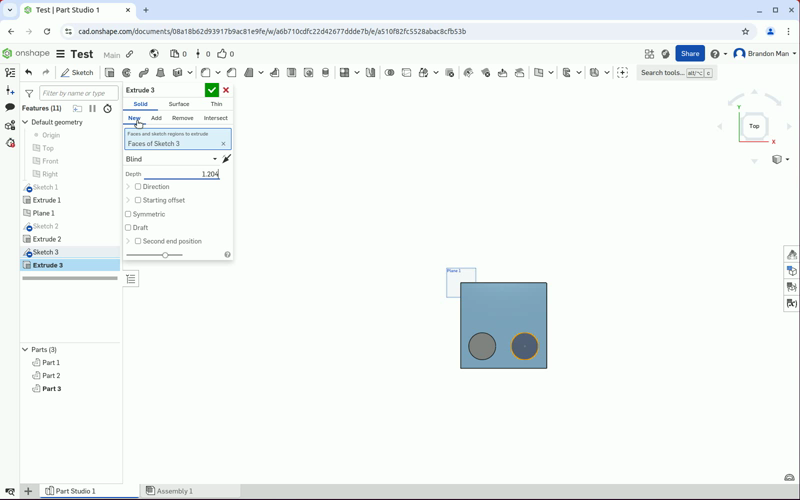
key(enter)
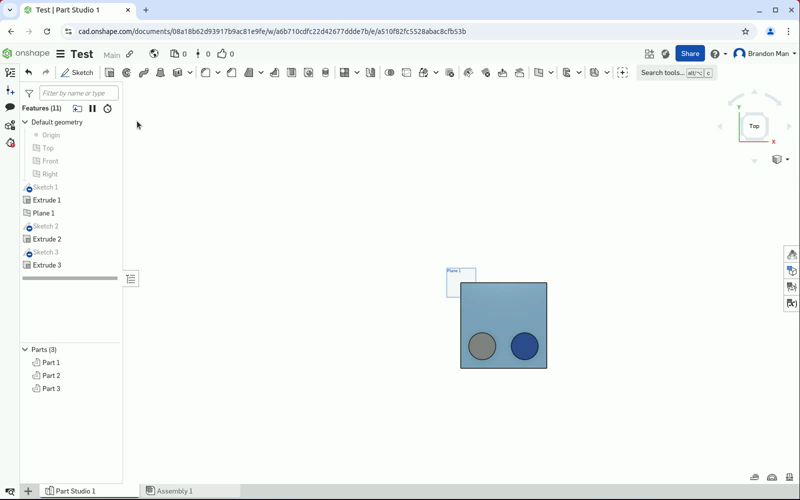
key(shift+h)
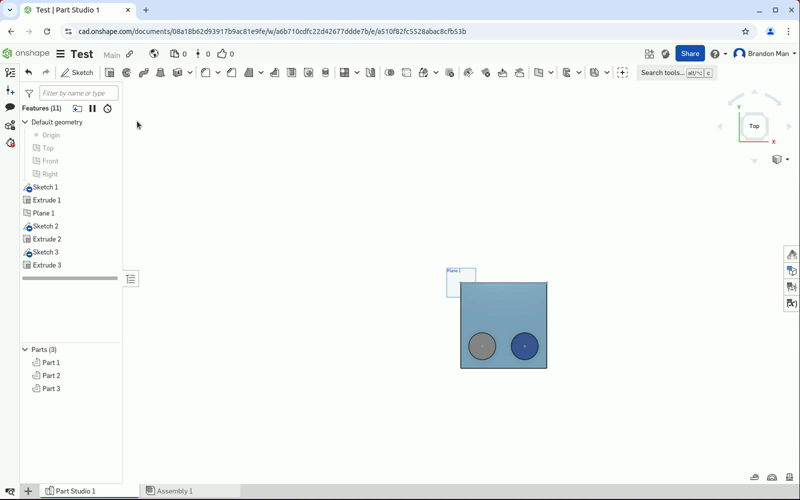
key(shift+h)
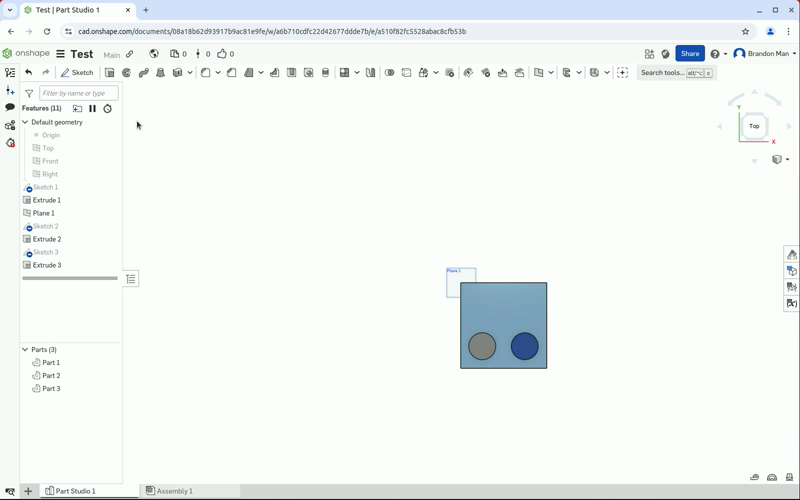
mouse_move(73, 189)
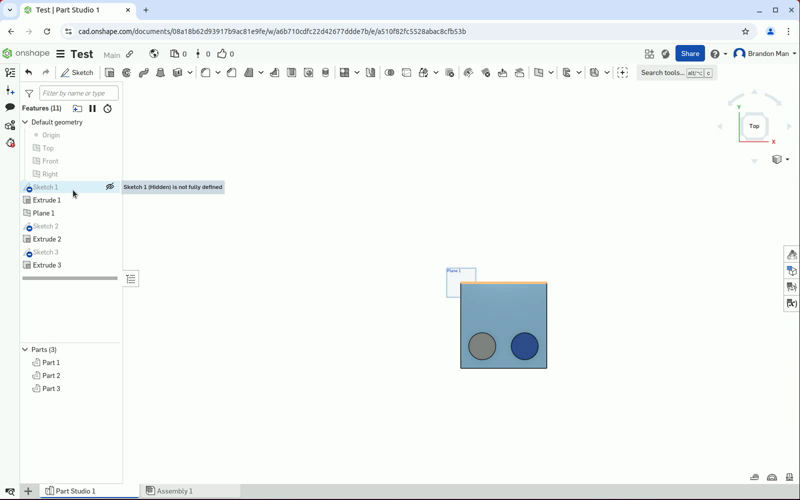
click(73, 189)
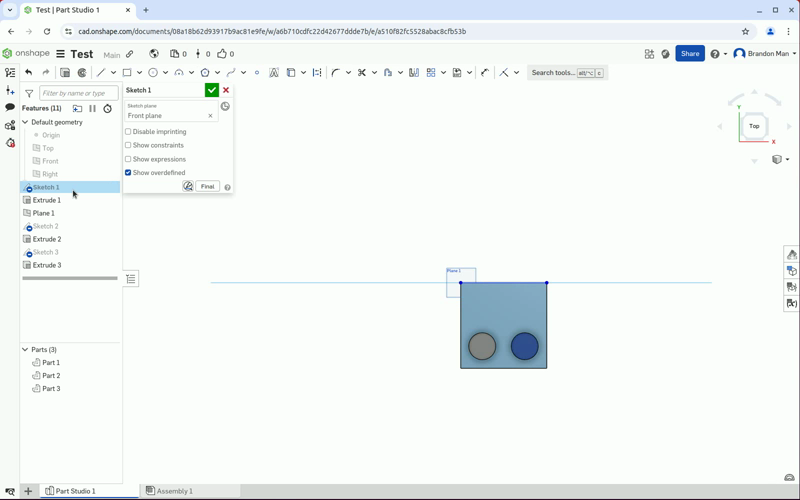
mouse_move(229, 92)
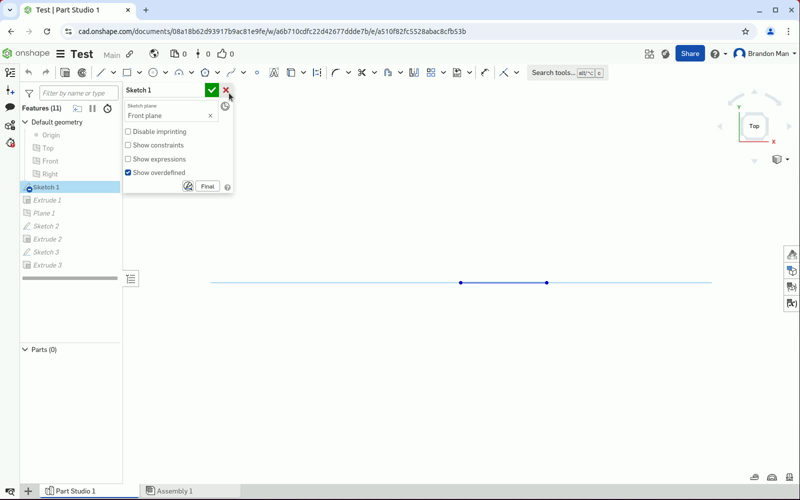
click(229, 92)
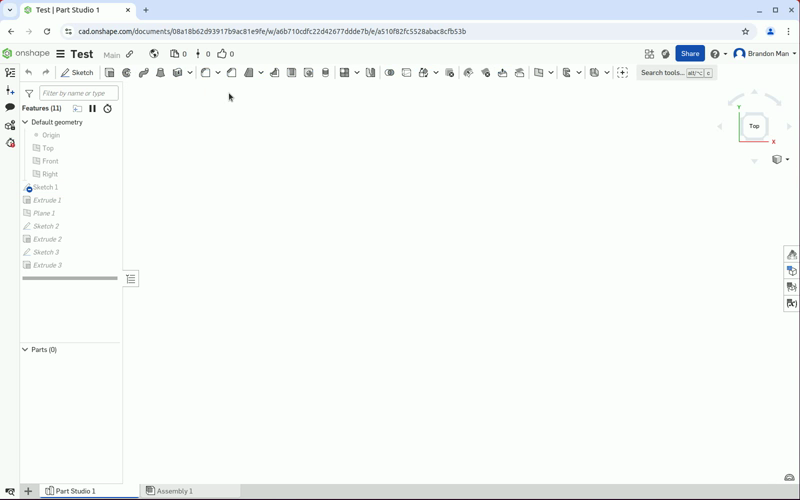
key(shift+s)
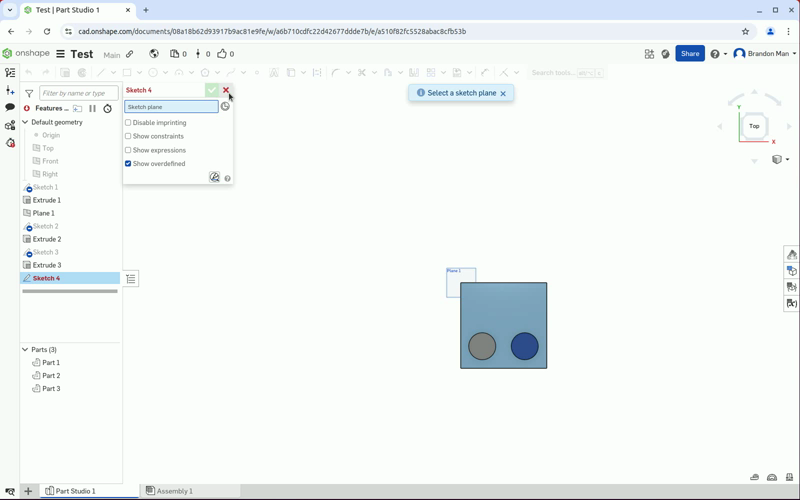
mouse_move(73, 215)
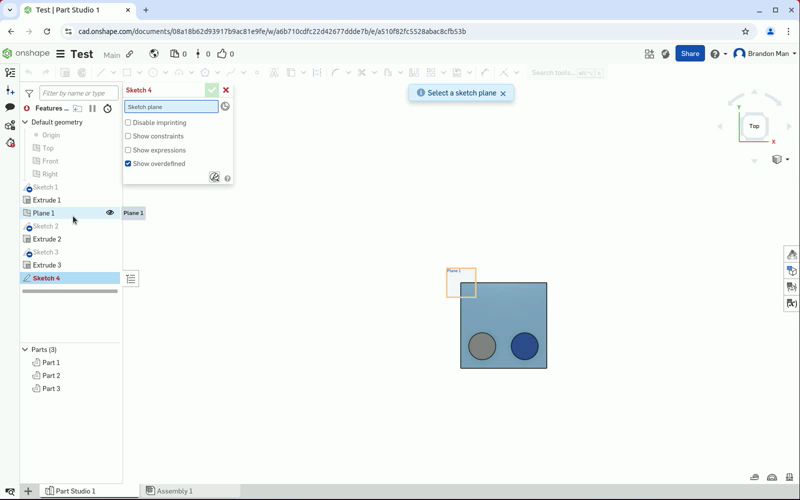
click(73, 215)
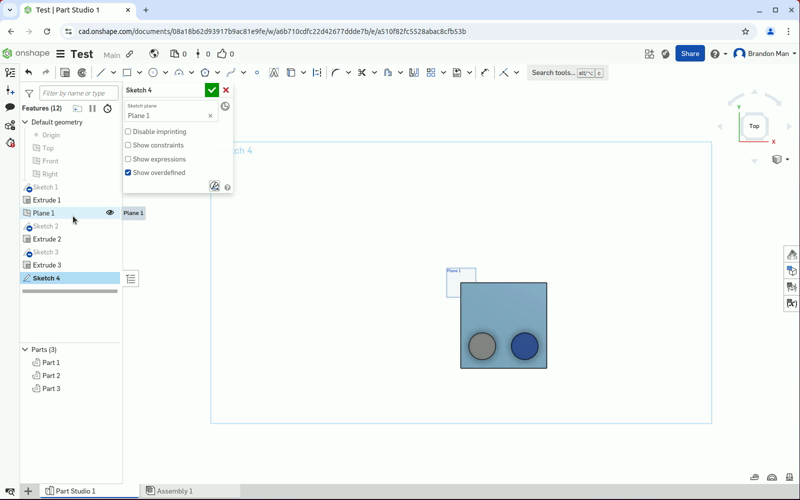
mouse_move(73, 352)
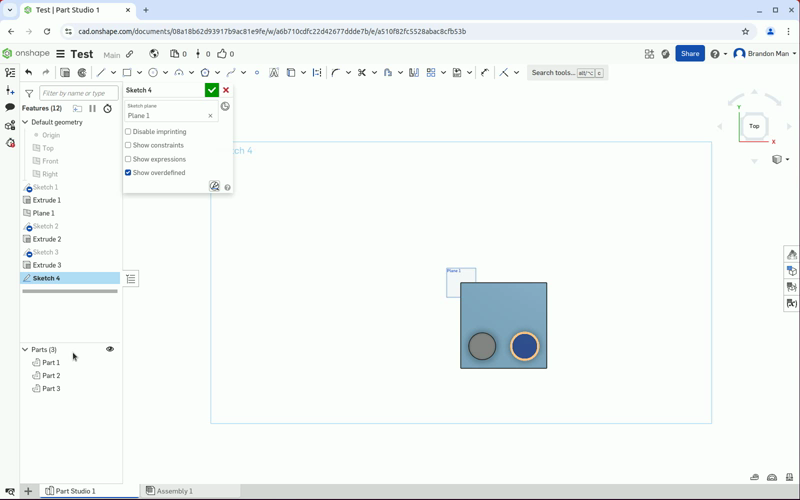
key(y)
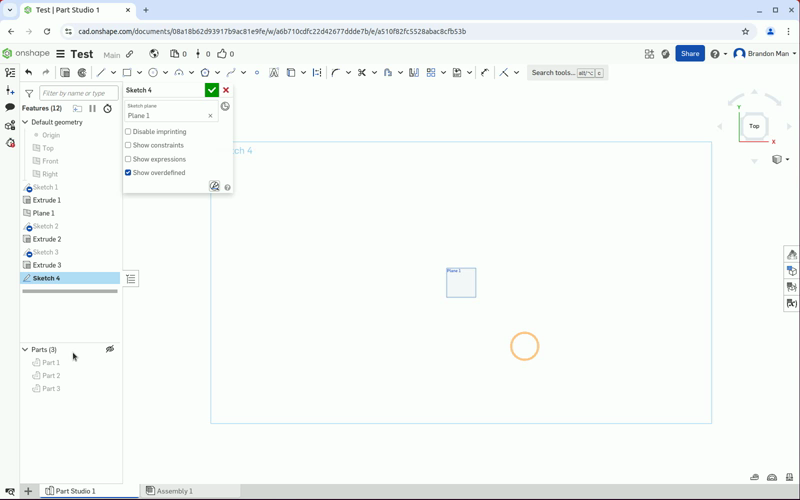
key(c)
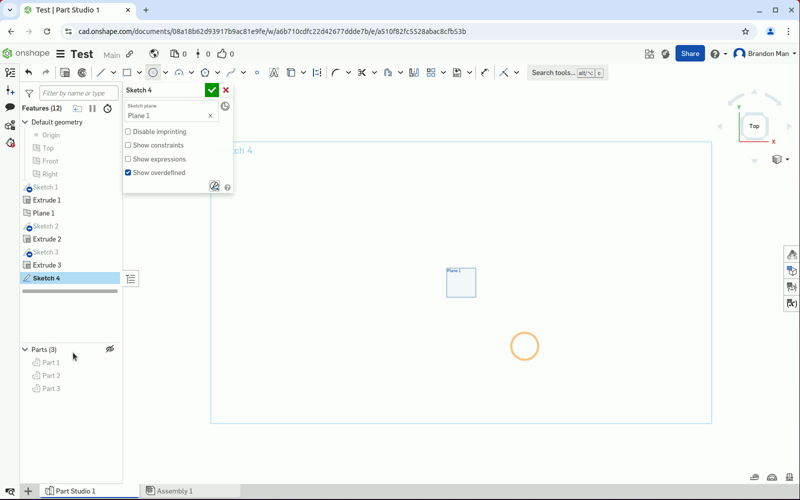
key_down(shift)
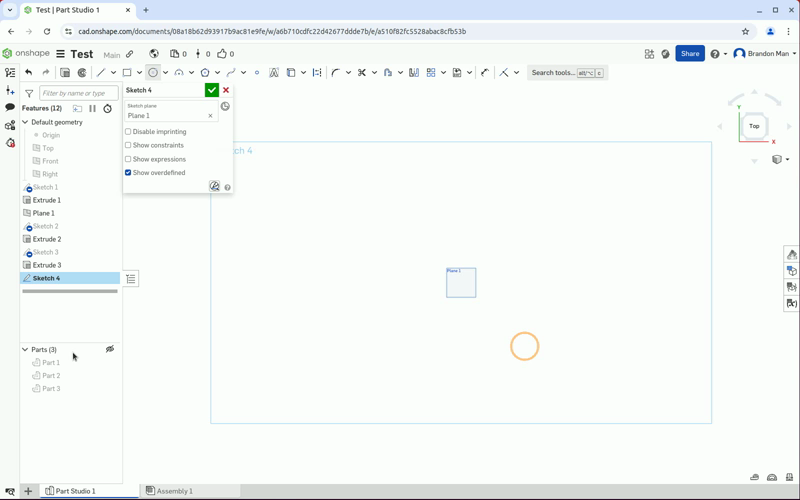
mouse_move(524, 305)
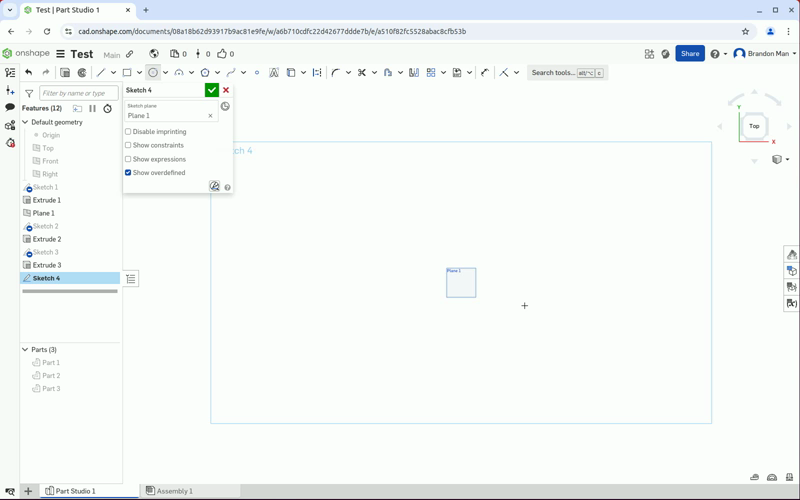
click(524, 305)
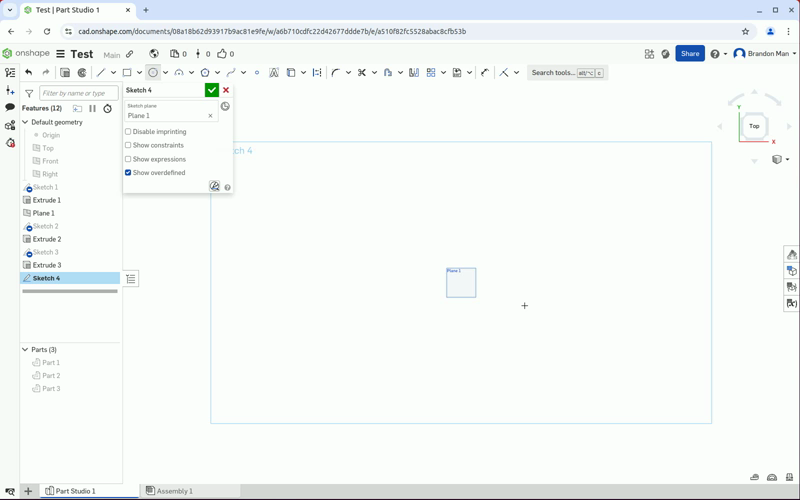
key_up(shift)
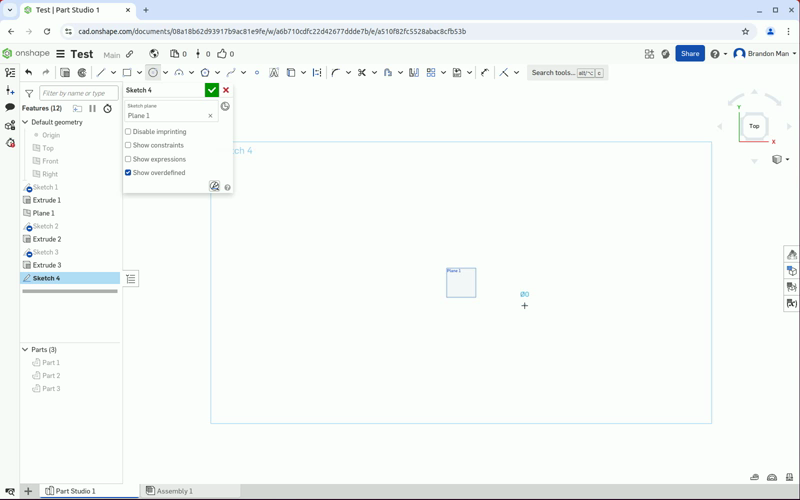
mouse_move(537, 305)
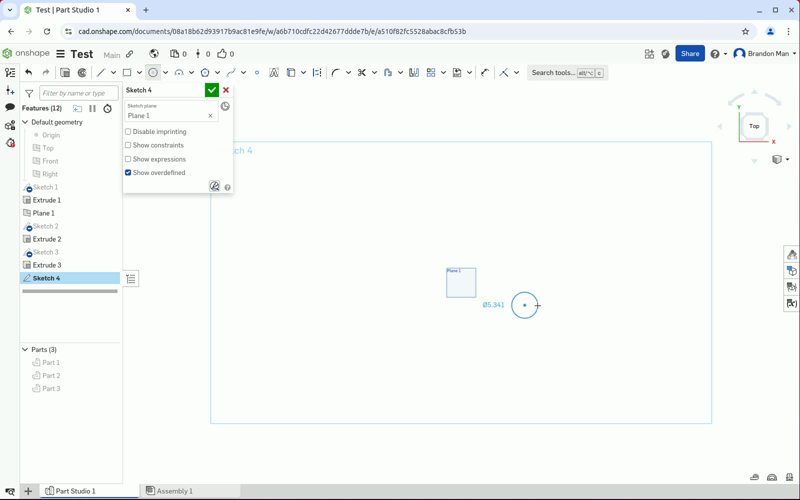
click(537, 305)
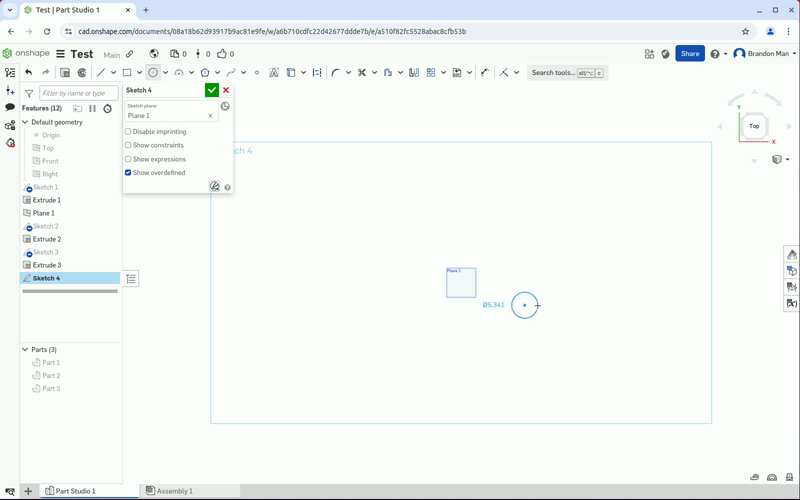
key(esc)
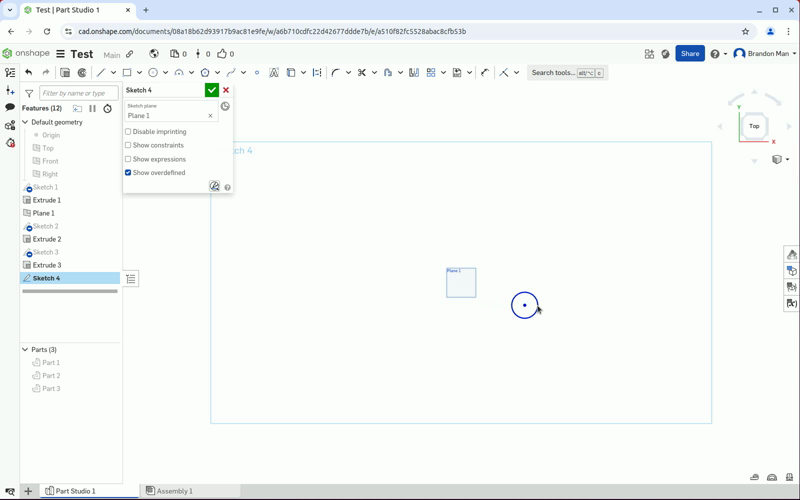
mouse_move(529, 306)
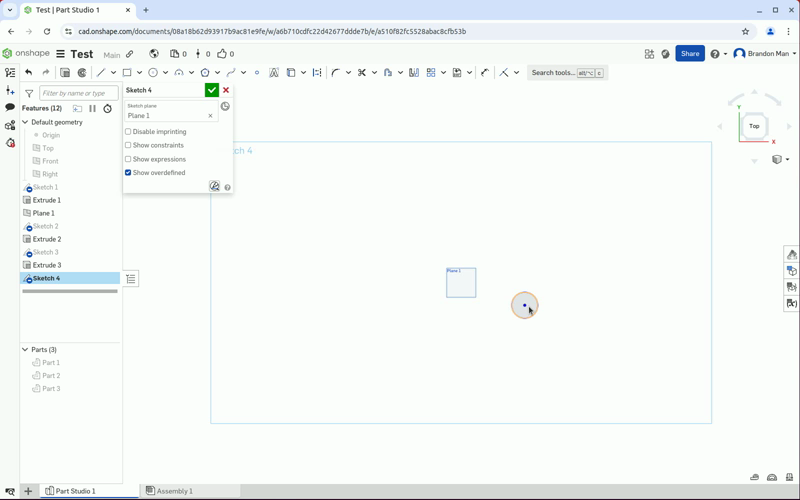
scroll(6)
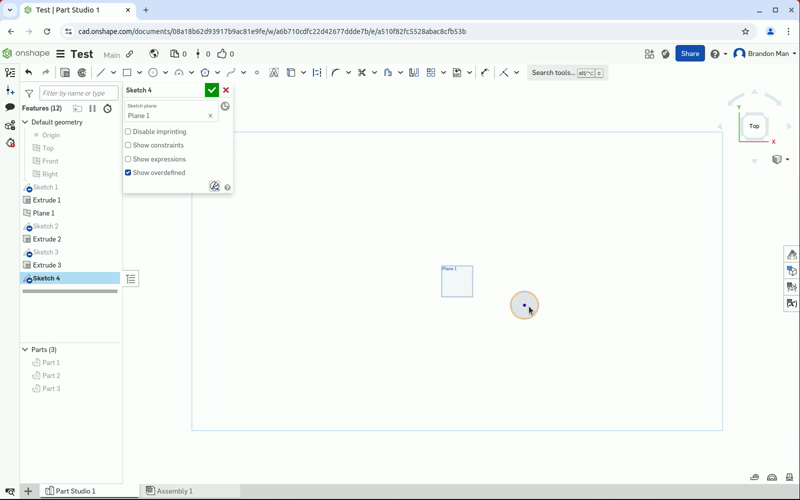
scroll(6)
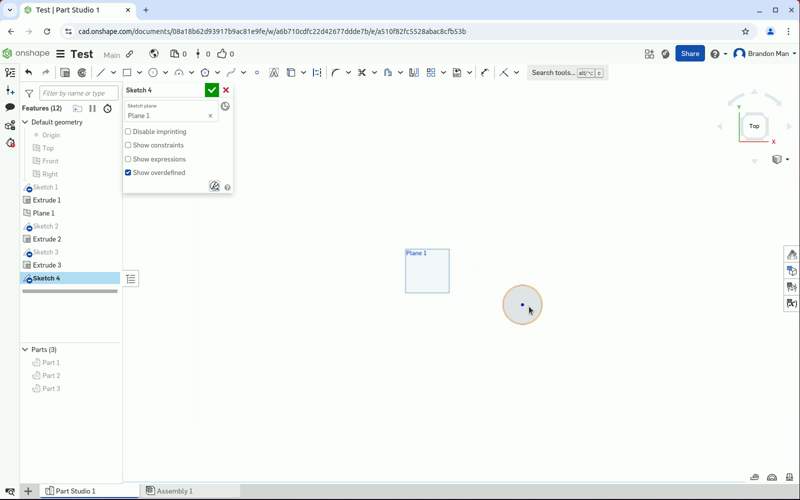
scroll(6)
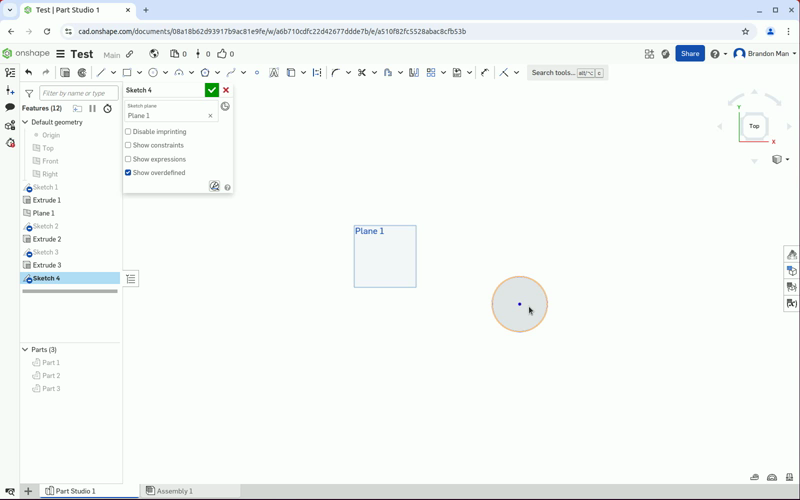
scroll(6)
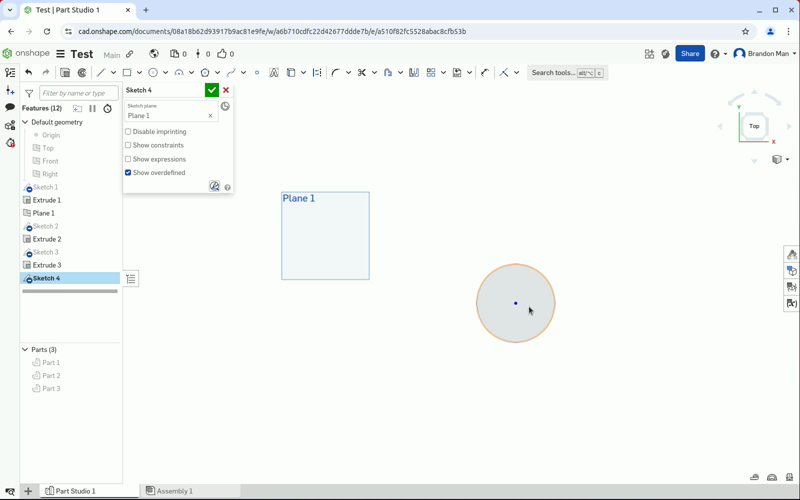
scroll(6)
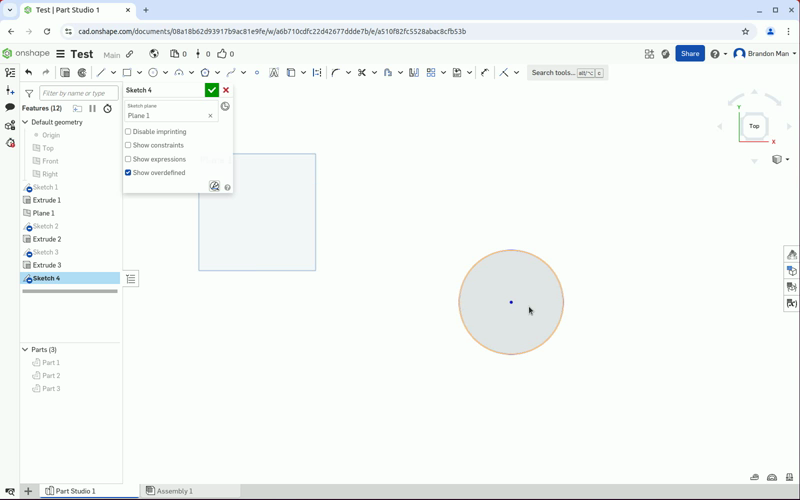
scroll(6)
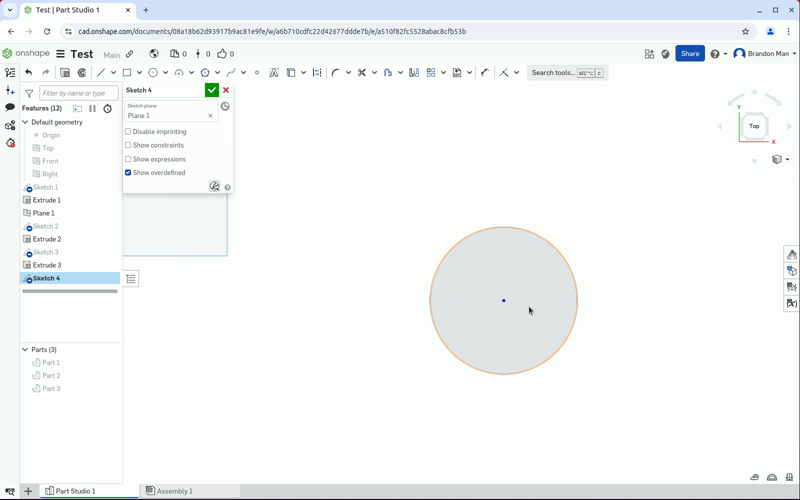
scroll(6)
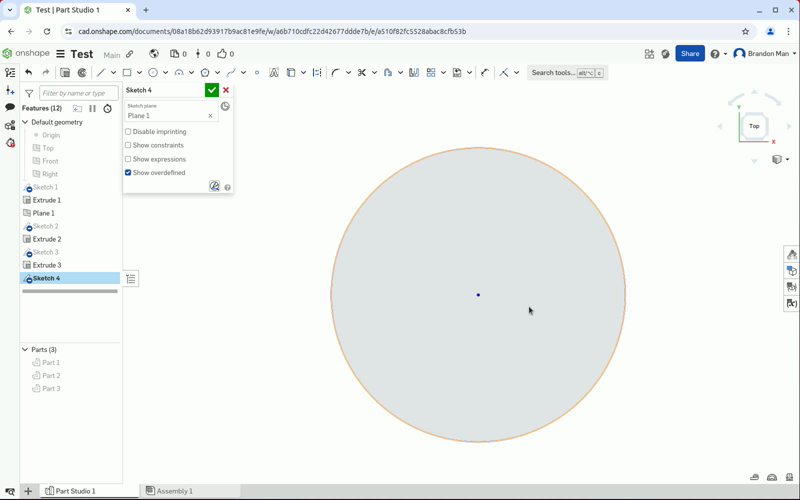
click(529, 306)
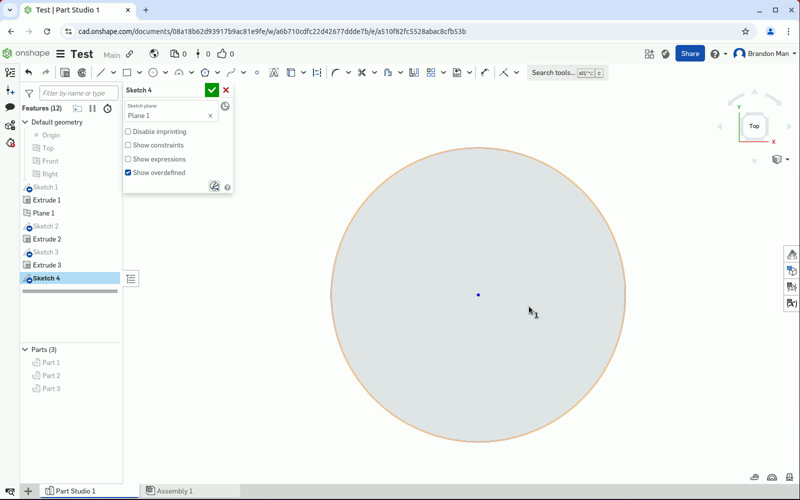
scroll(-6)
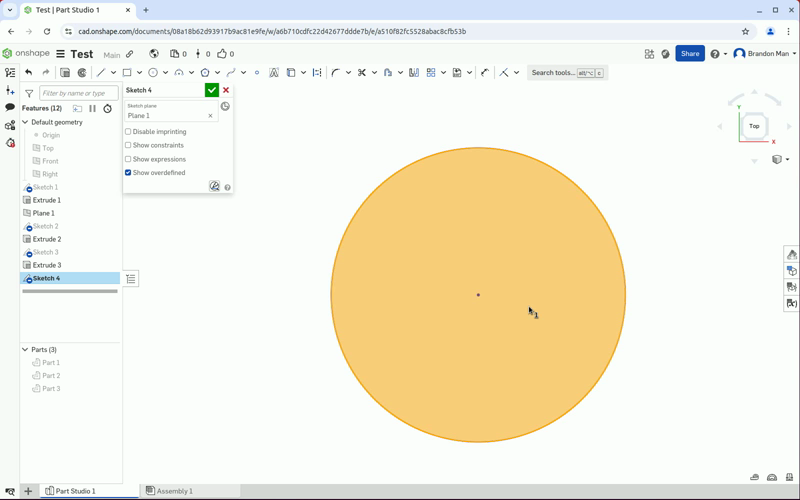
scroll(-6)
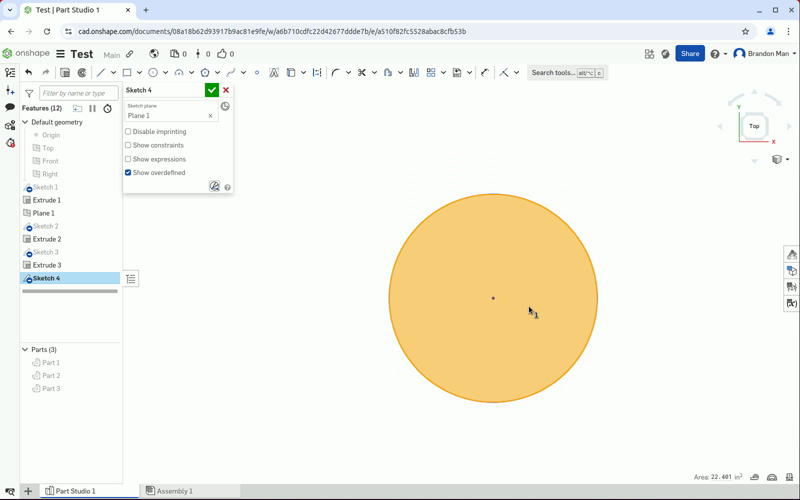
scroll(-6)
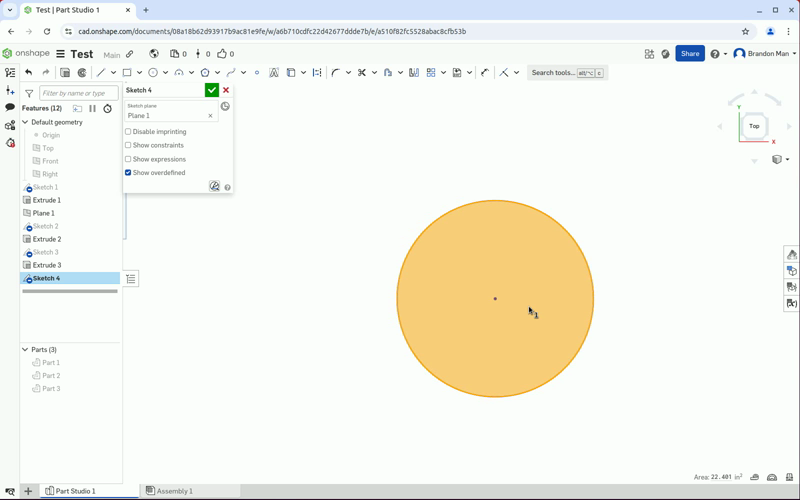
scroll(-6)
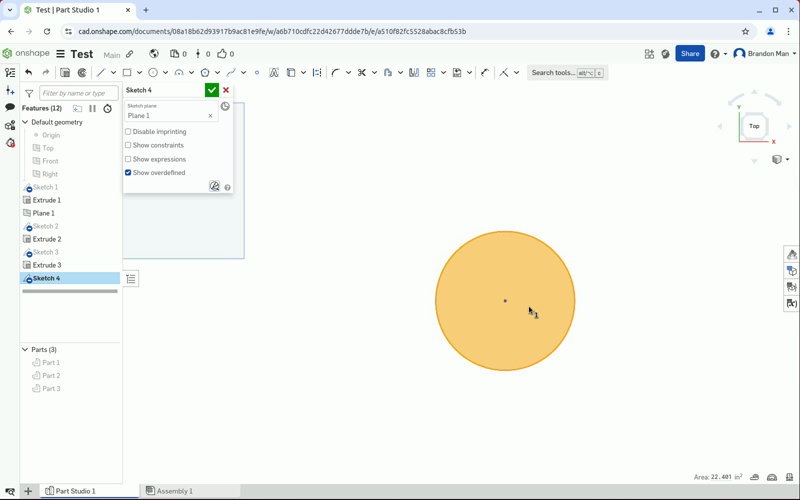
scroll(-6)
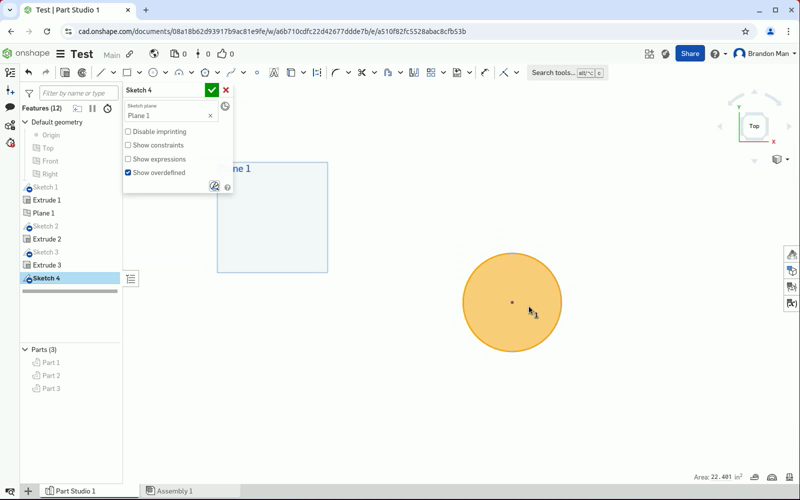
scroll(-6)
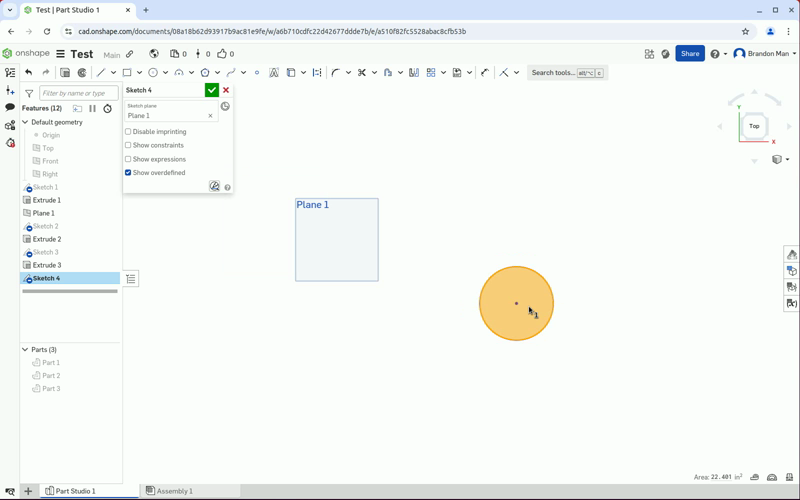
scroll(-6)
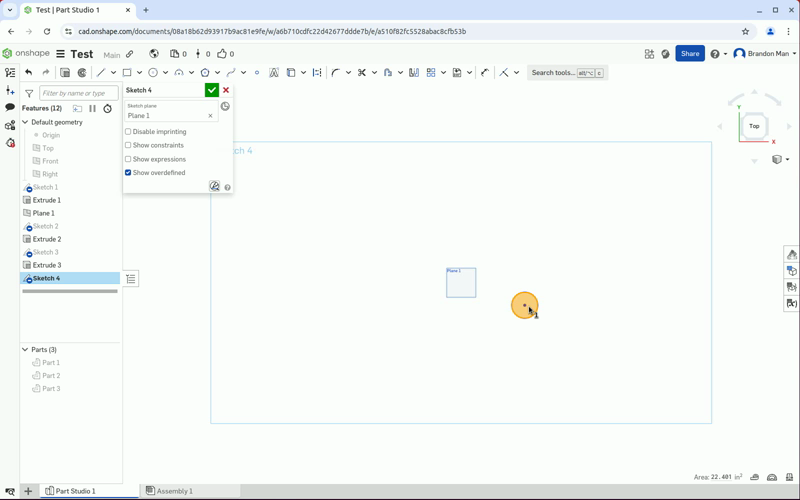
mouse_move(73, 352)
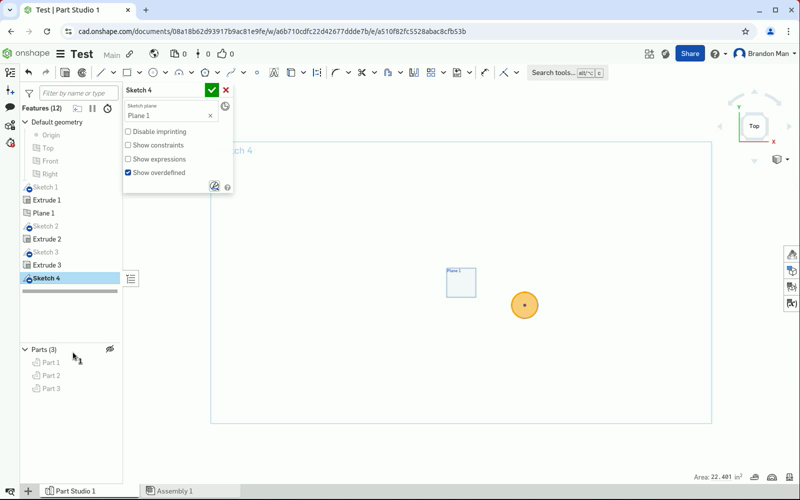
key(shift+y)
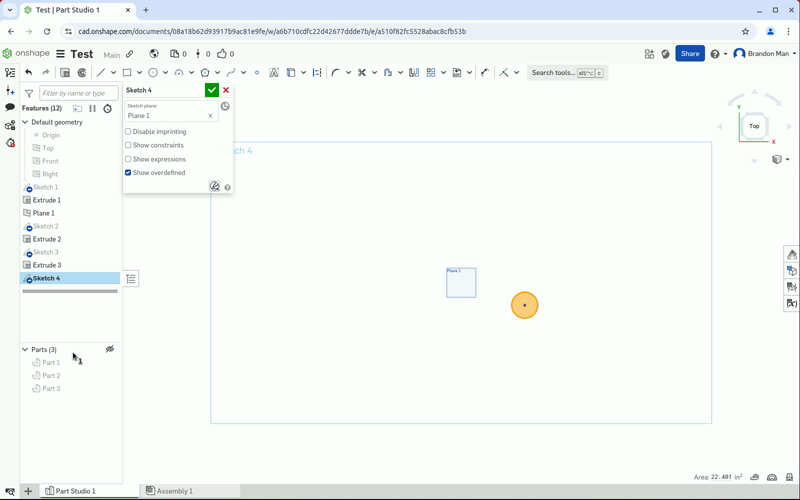
key(shift+e)
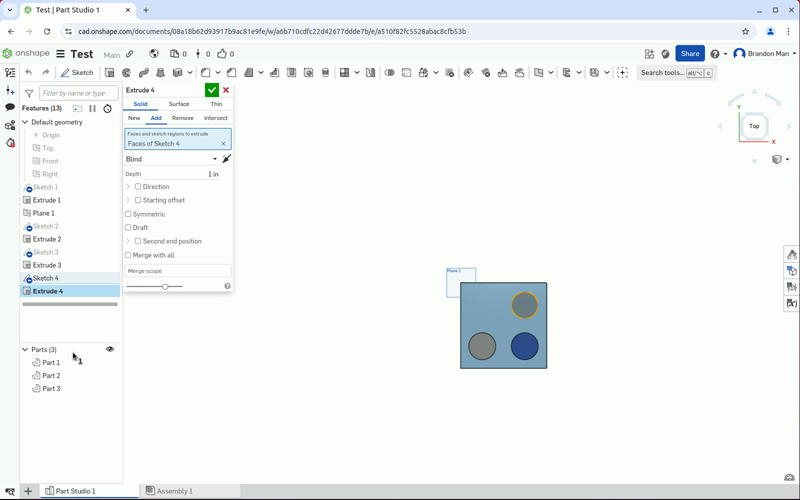
mouse_move(143, 106)
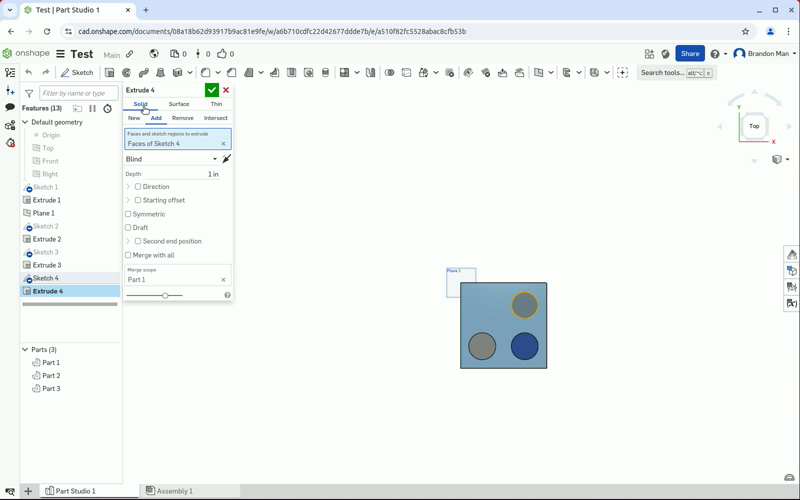
click(143, 106)
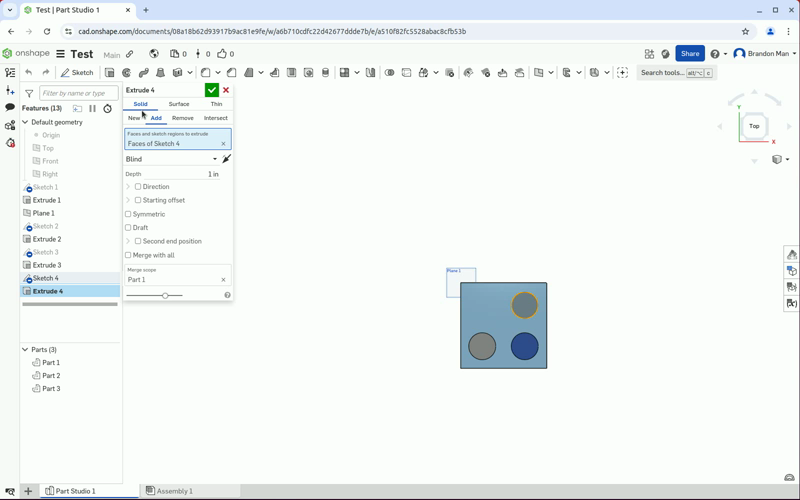
mouse_move(137, 120)
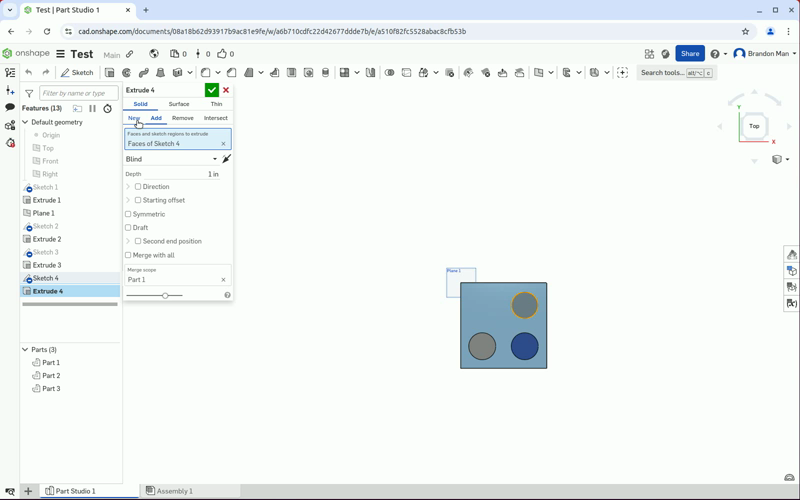
click(137, 120)
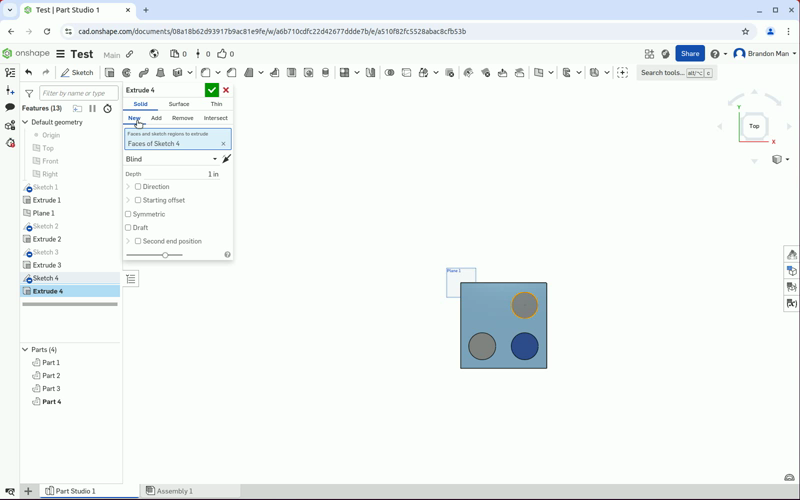
key(tab, 4)
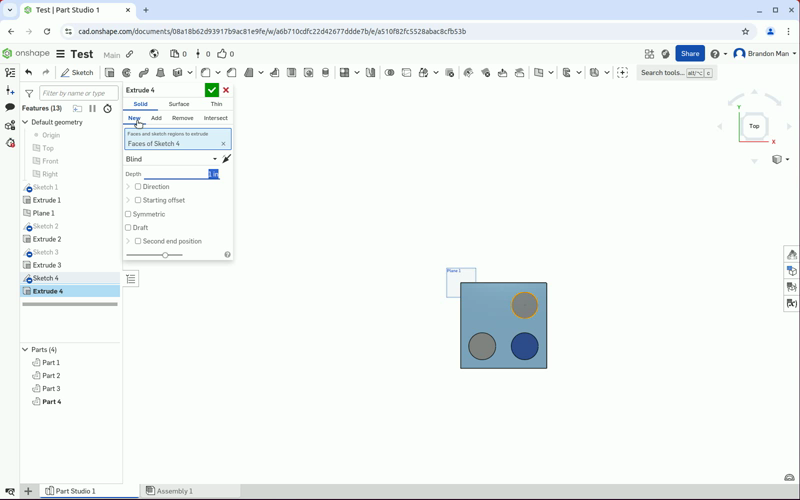
text(1.204)
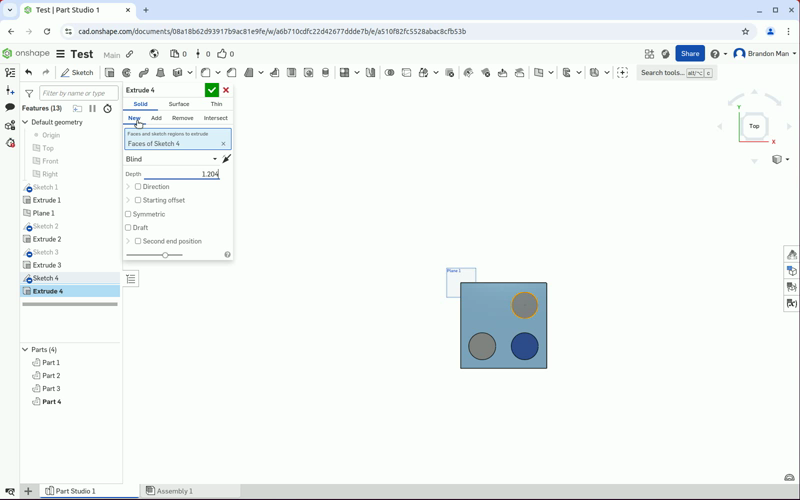
key(enter)
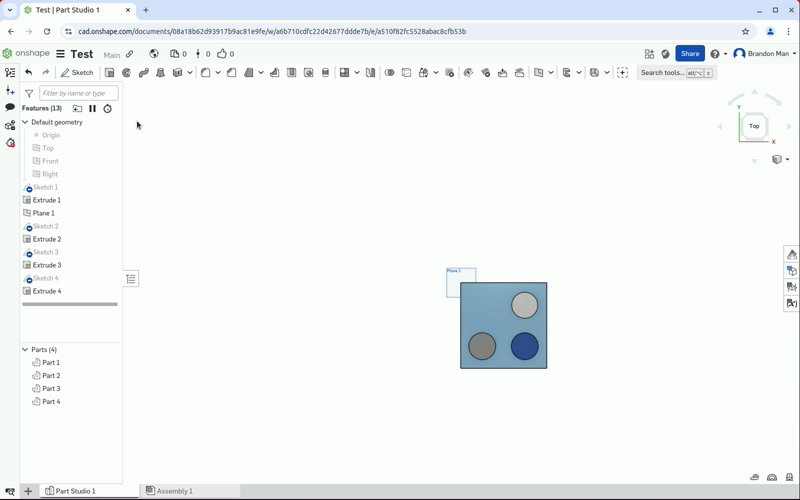
key(shift+h)
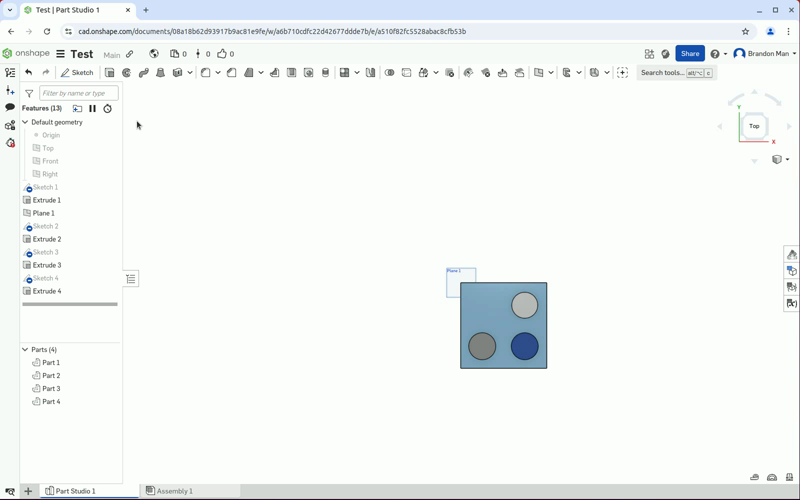
key(shift+h)
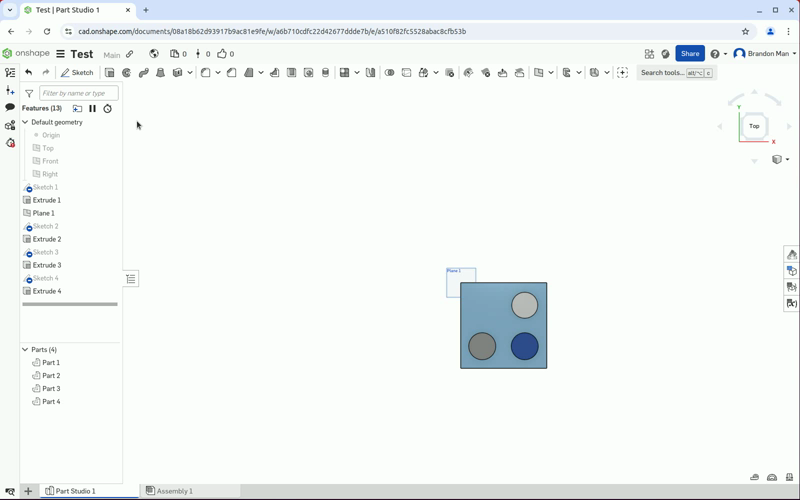
mouse_move(73, 189)
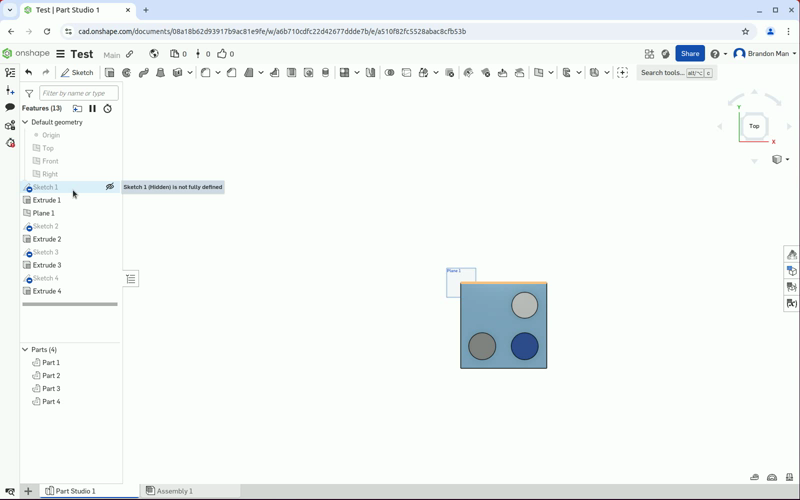
click(73, 189)
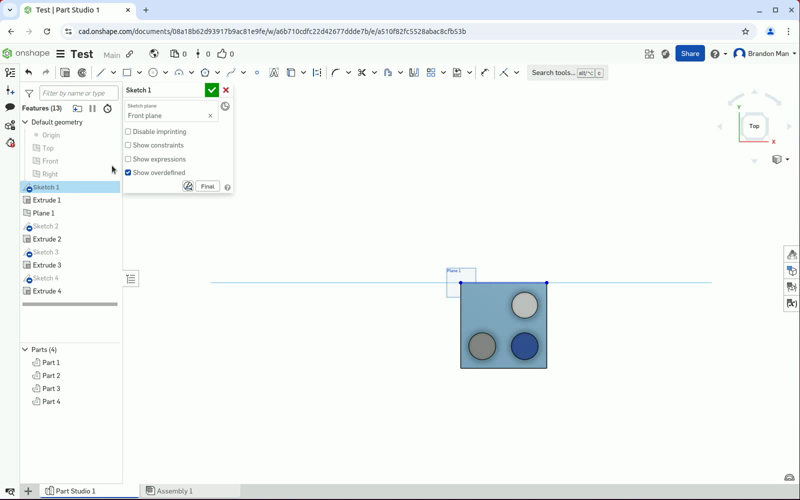
mouse_move(229, 92)
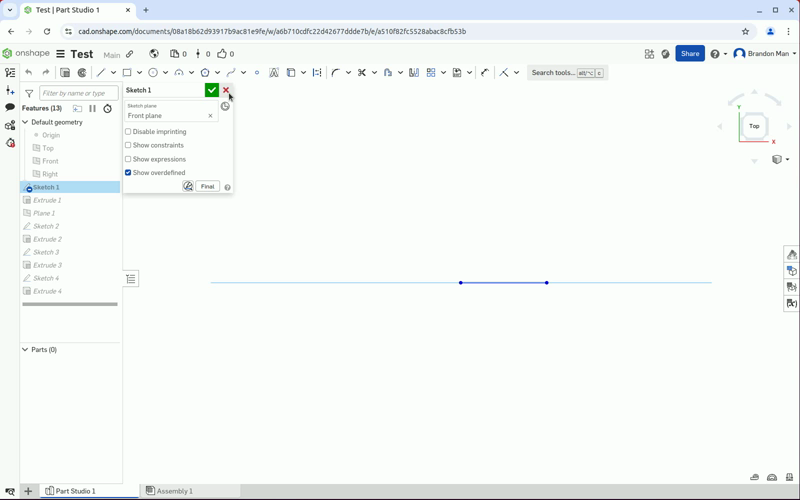
click(229, 92)
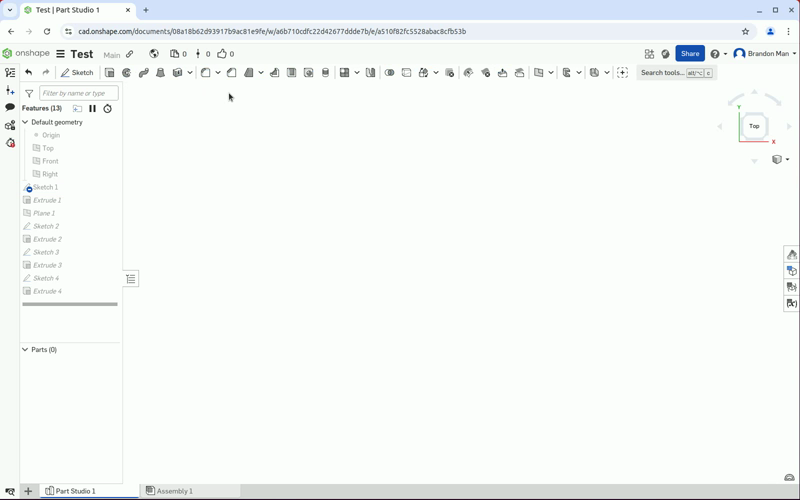
key(shift+s)
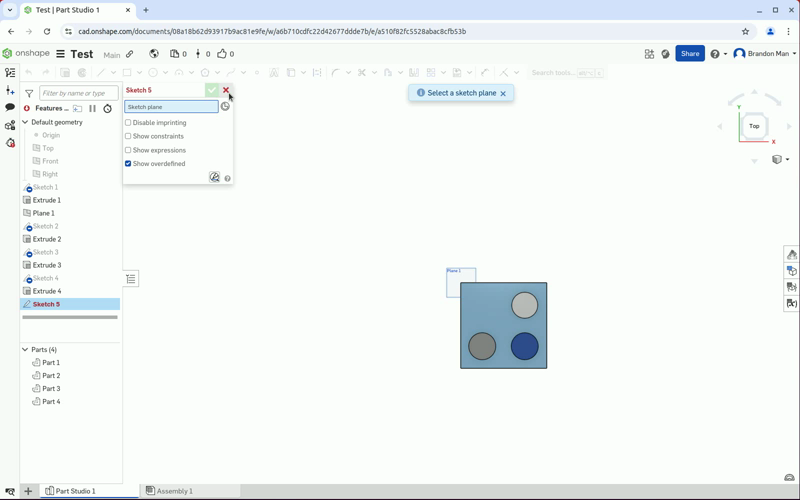
mouse_move(73, 215)
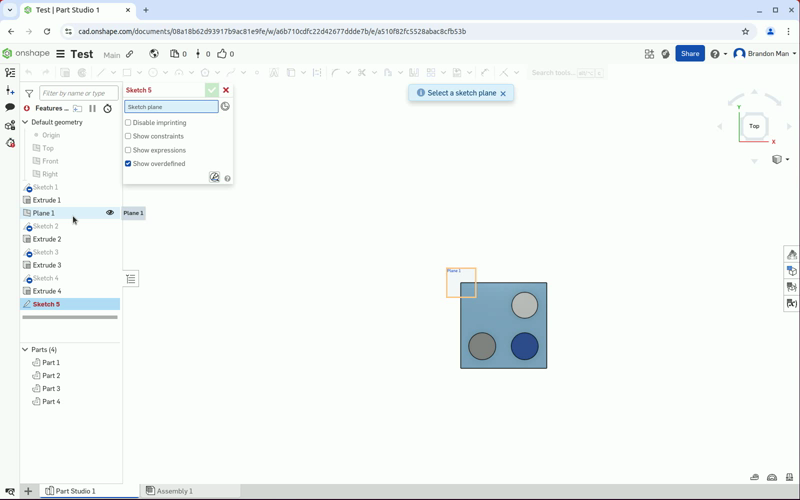
click(73, 215)
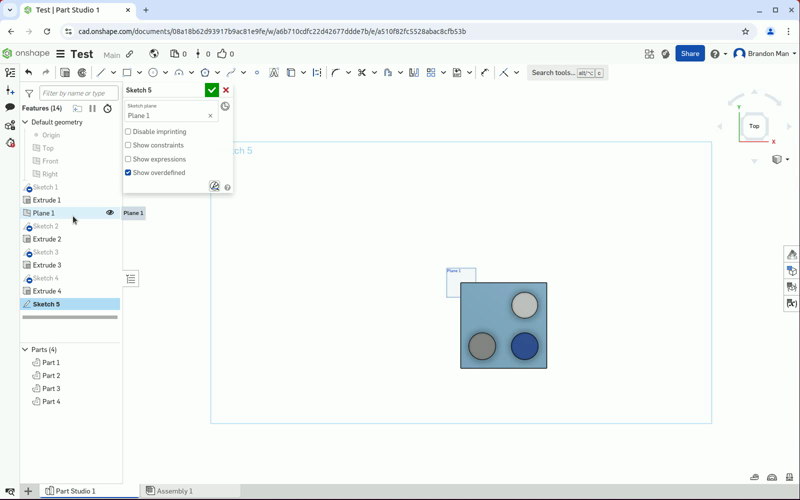
mouse_move(73, 352)
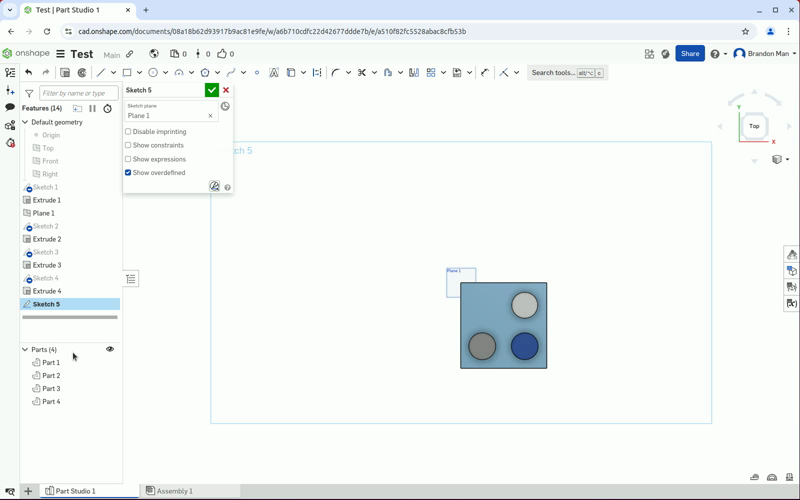
key(y)
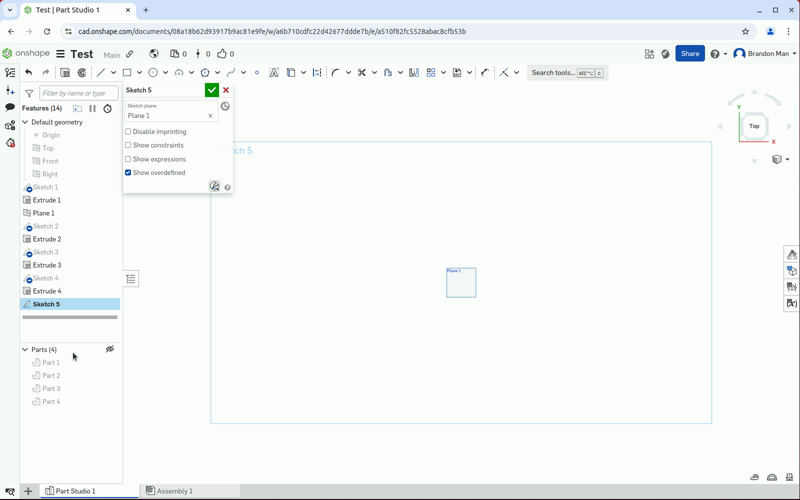
key(c)
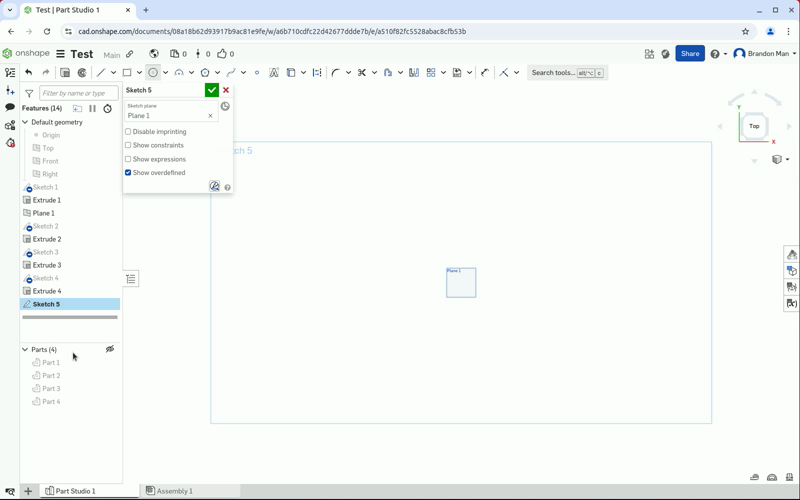
key_down(shift)
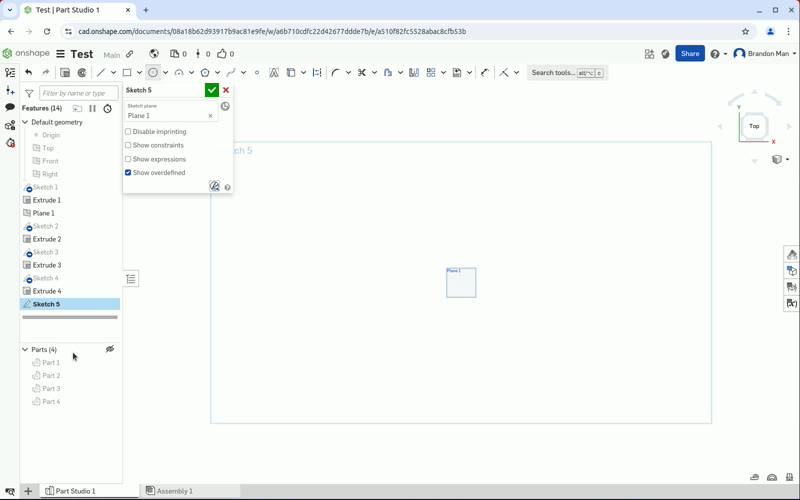
mouse_move(482, 305)
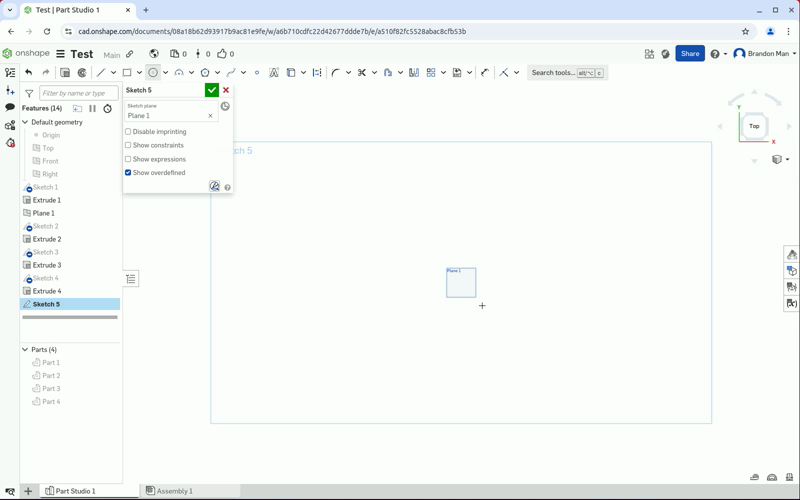
click(482, 305)
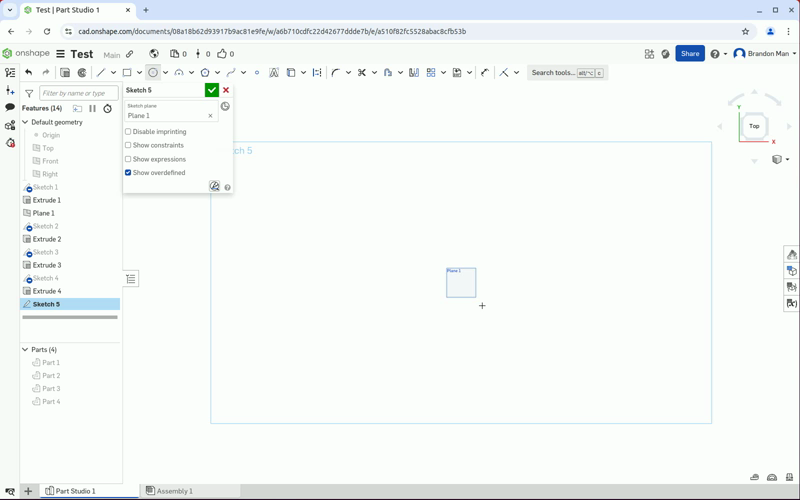
key_up(shift)
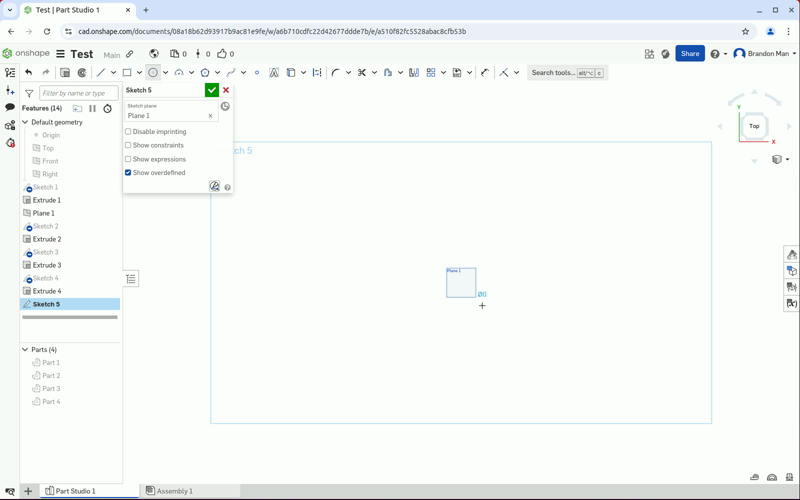
mouse_move(495, 305)
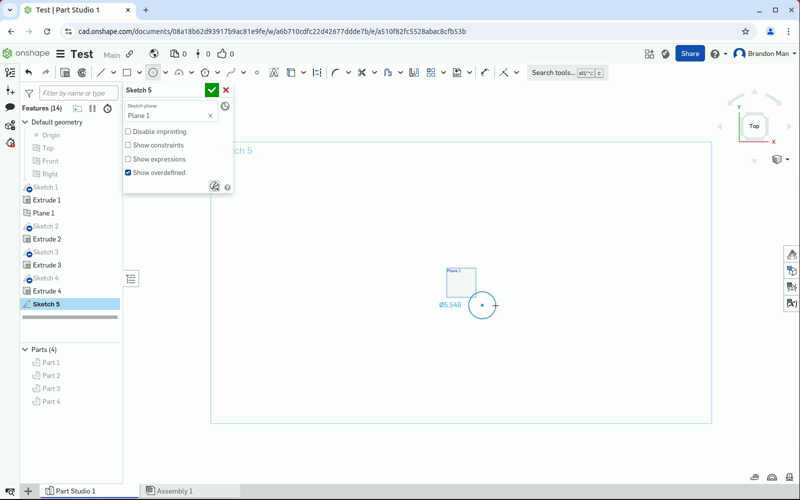
click(495, 305)
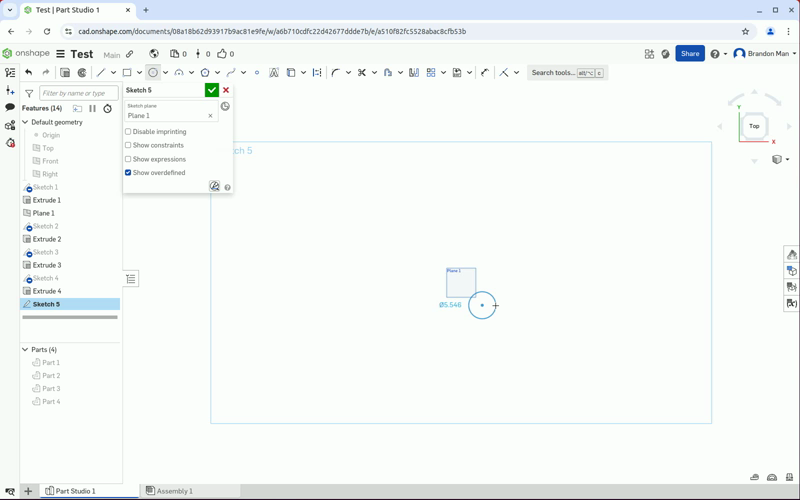
key(esc)
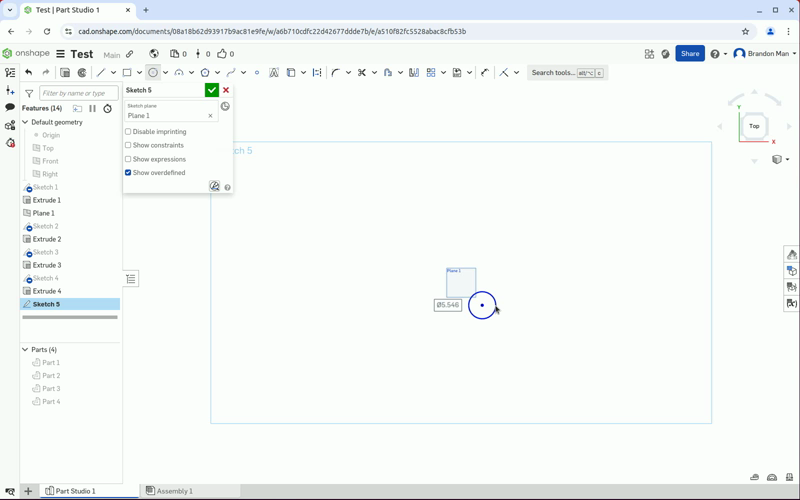
mouse_move(488, 298)
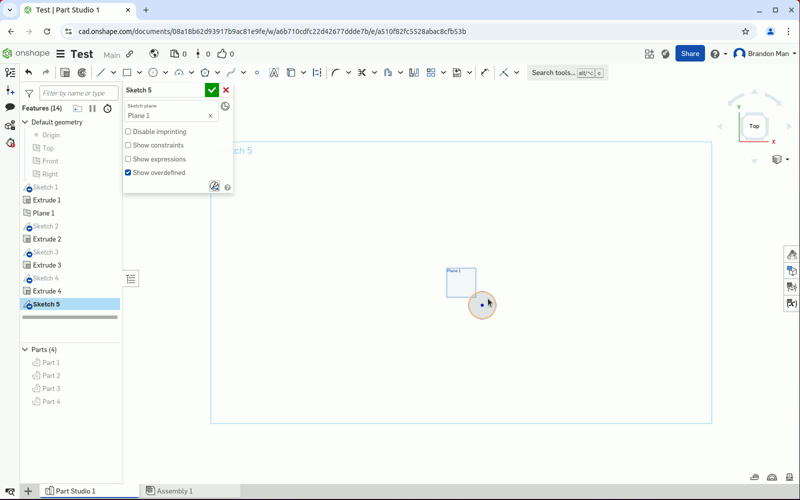
scroll(6)
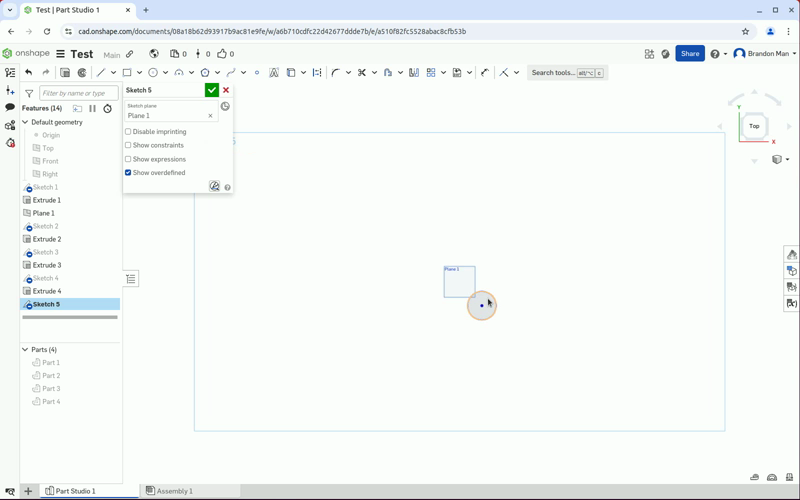
scroll(6)
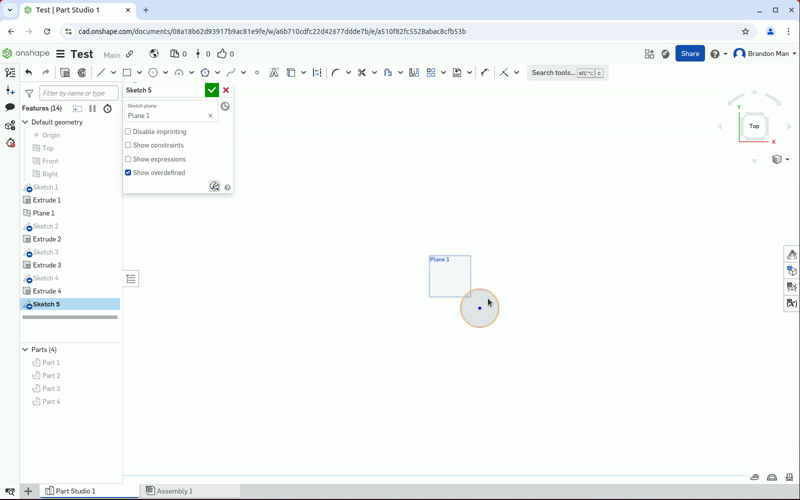
scroll(6)
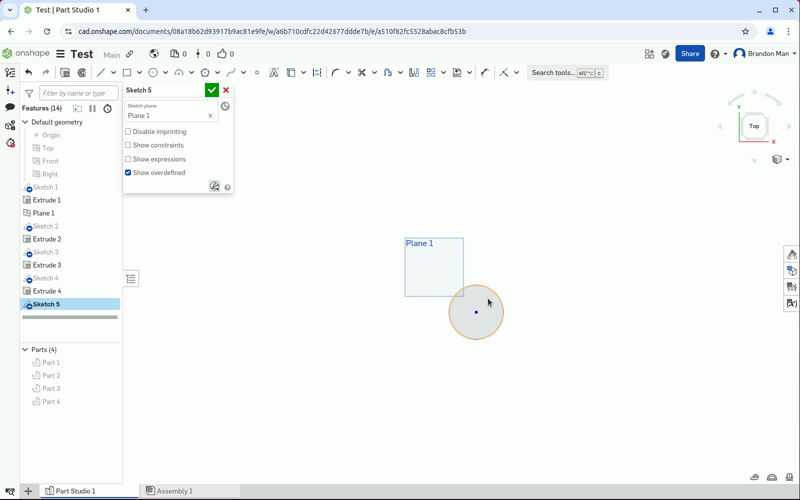
scroll(6)
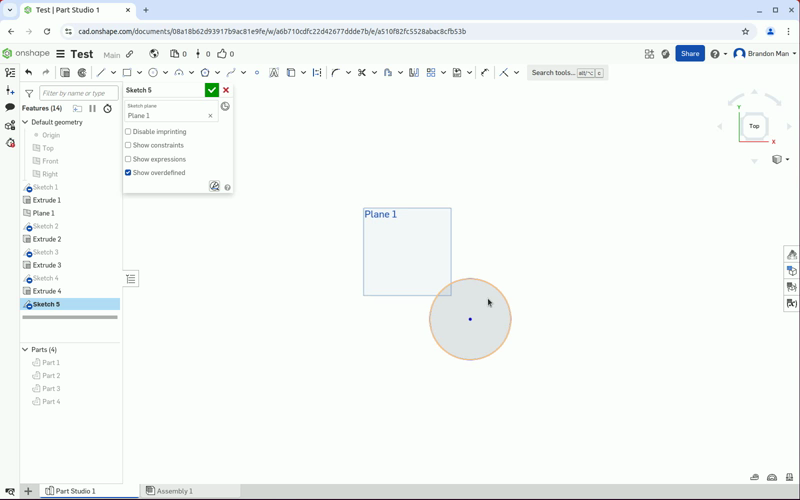
scroll(6)
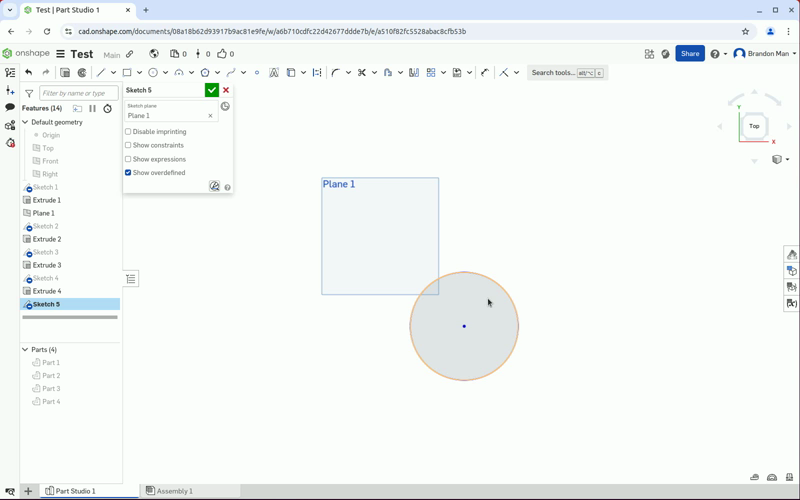
scroll(6)
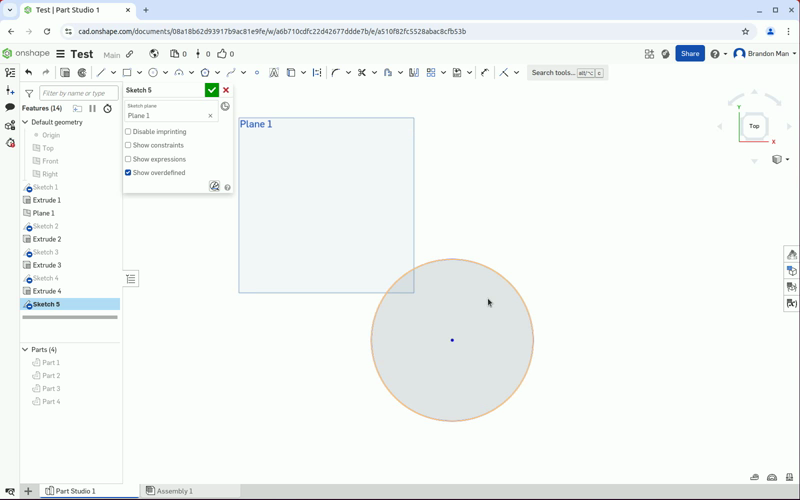
scroll(6)
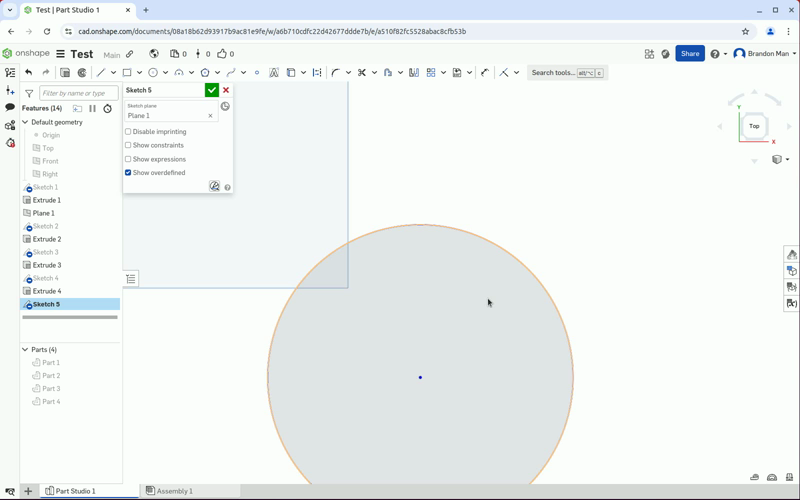
click(488, 298)
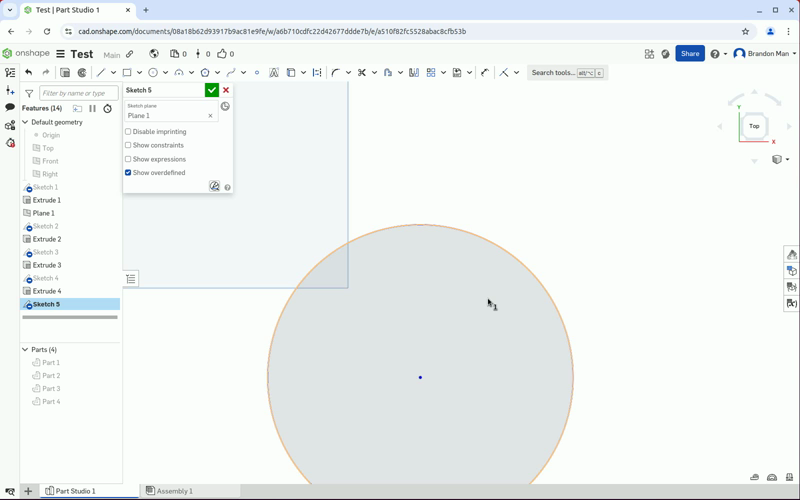
scroll(-6)
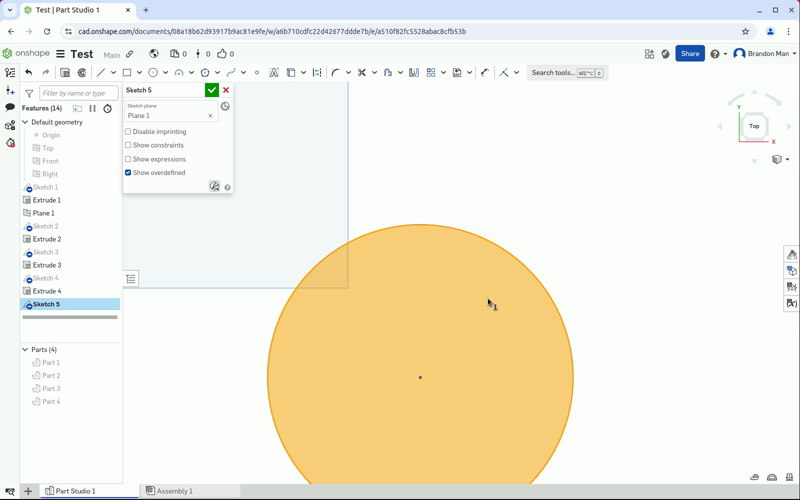
scroll(-6)
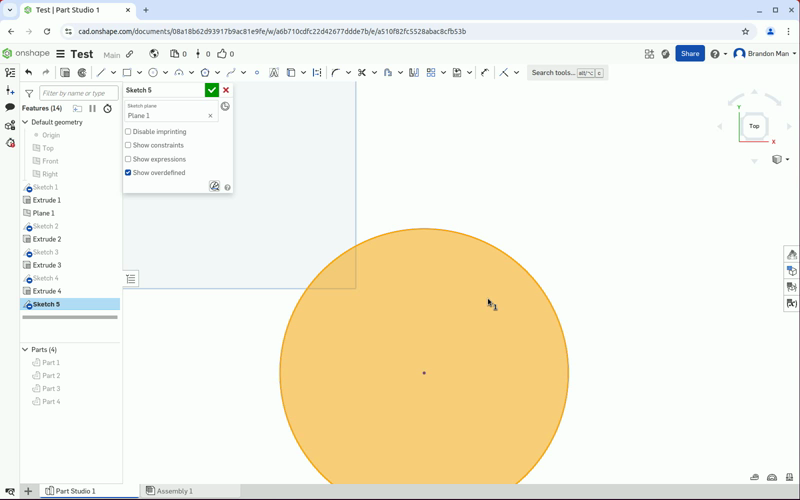
scroll(-6)
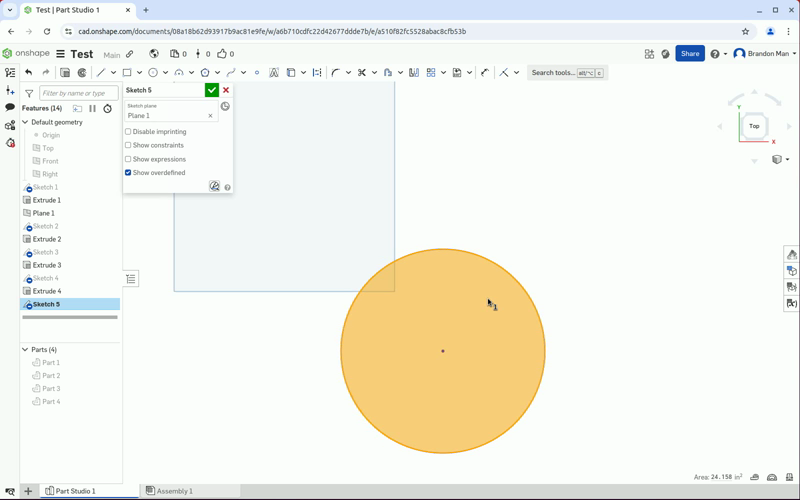
scroll(-6)
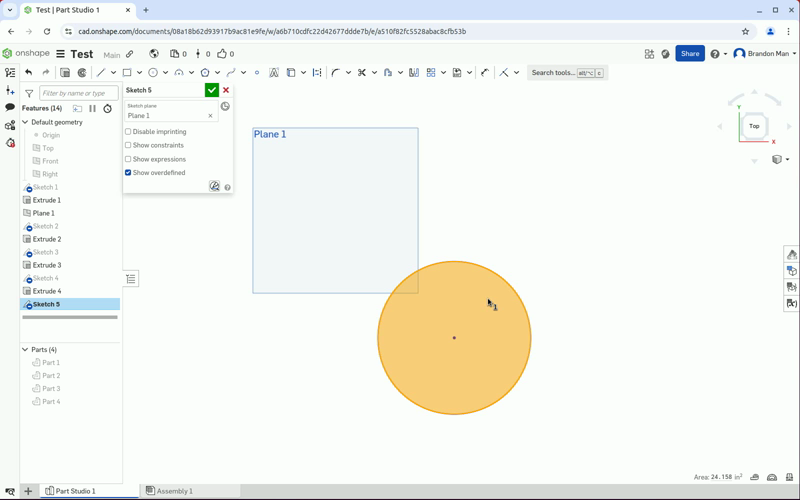
scroll(-6)
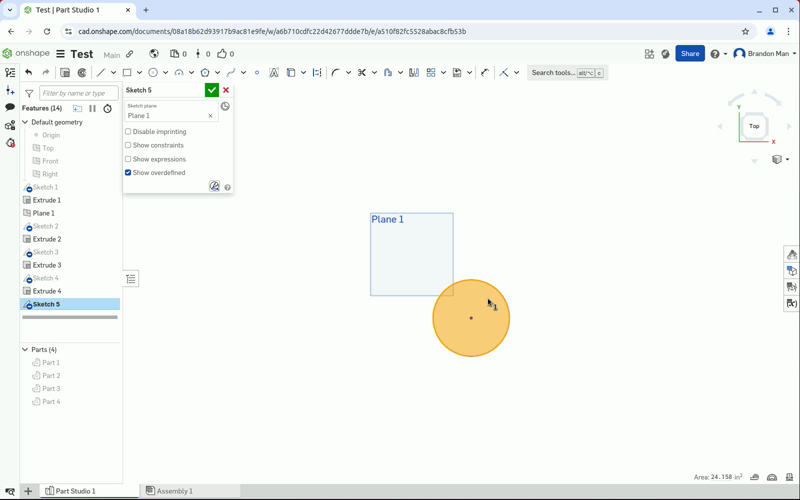
scroll(-6)
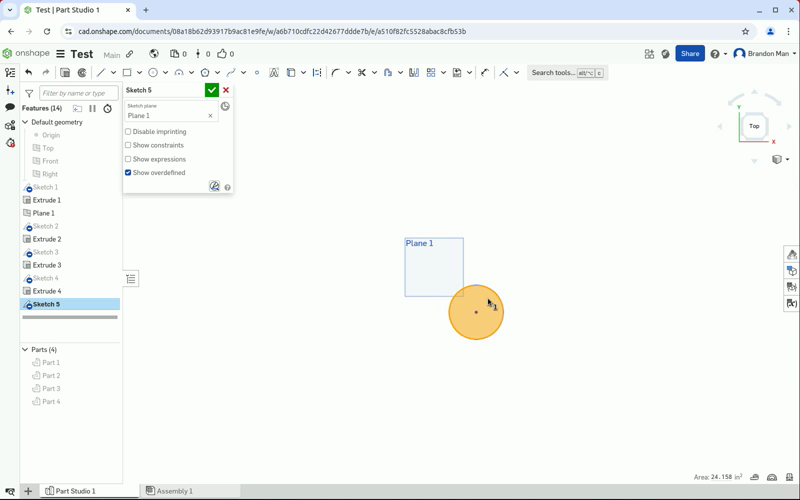
scroll(-6)
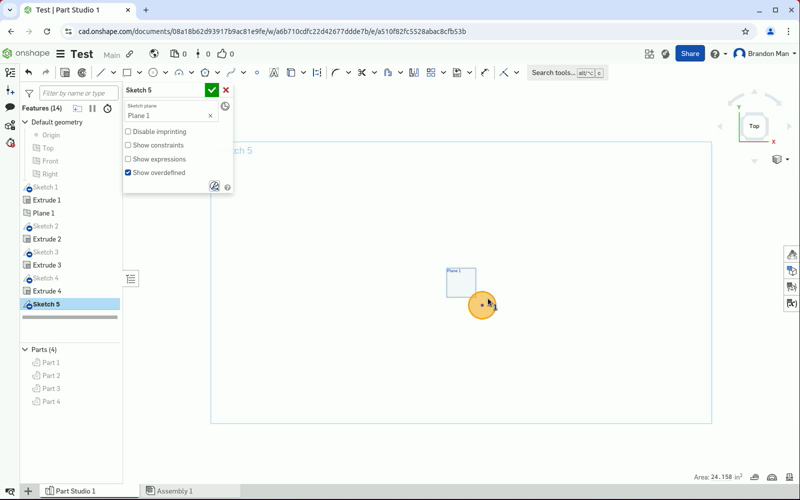
mouse_move(73, 352)
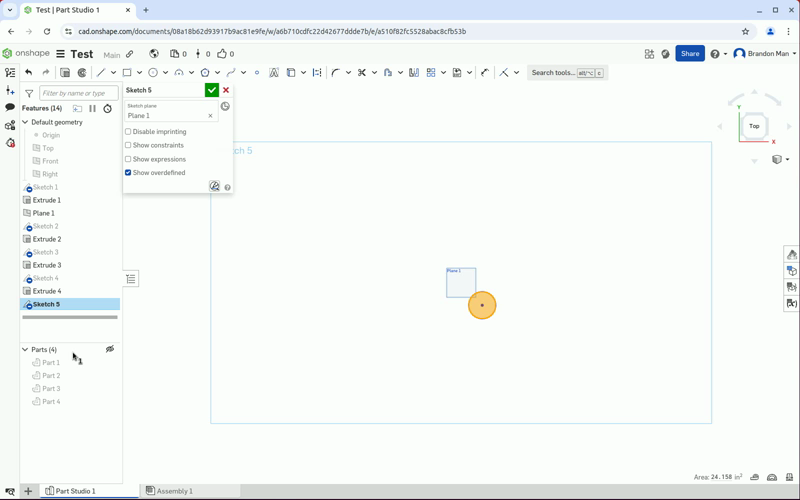
key(shift+y)
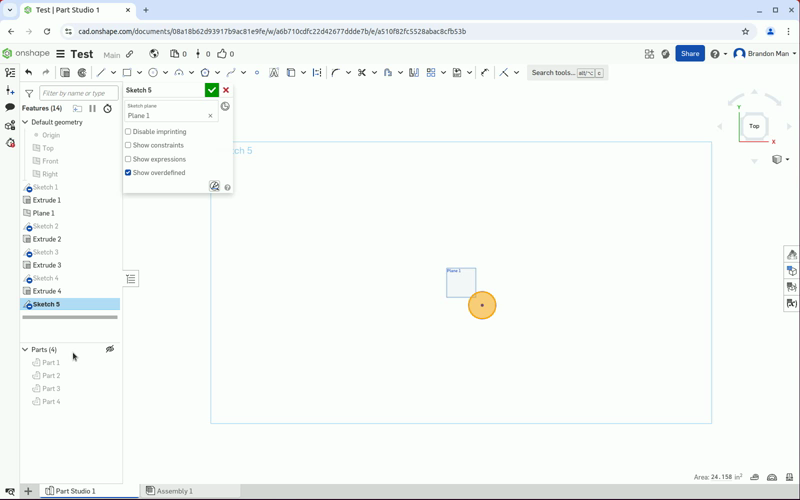
key(shift+e)
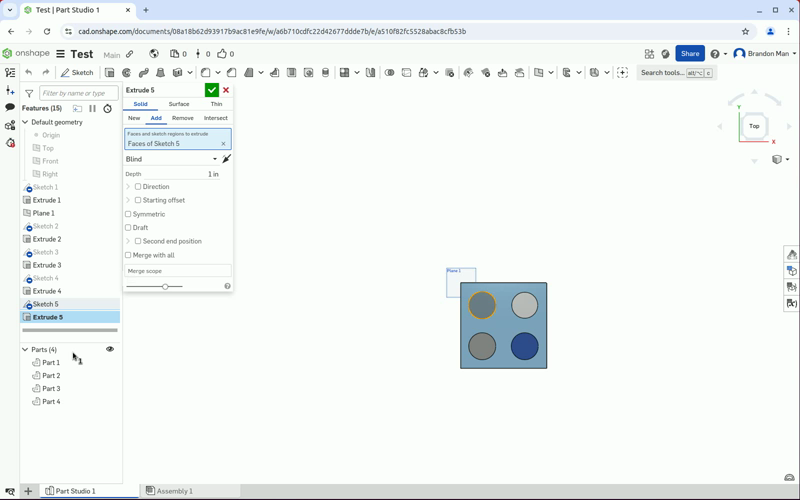
mouse_move(143, 106)
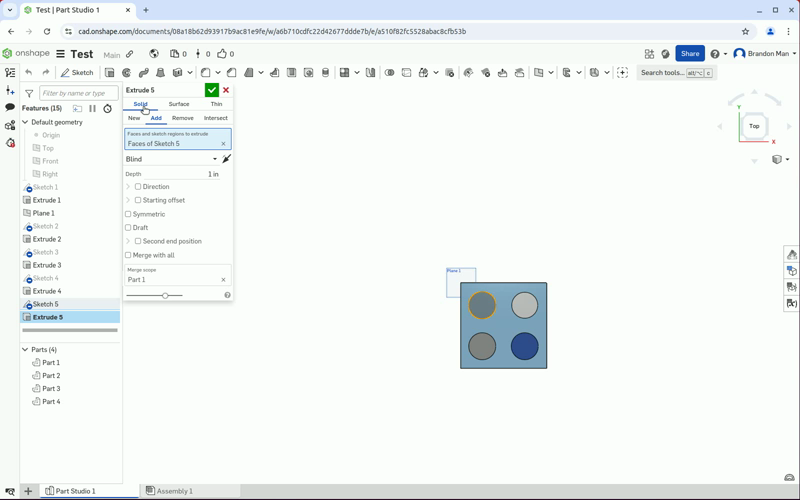
click(143, 106)
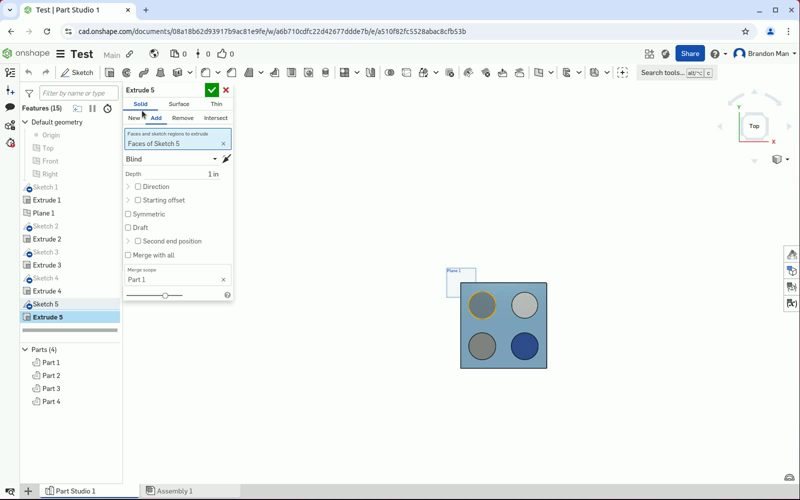
mouse_move(137, 120)
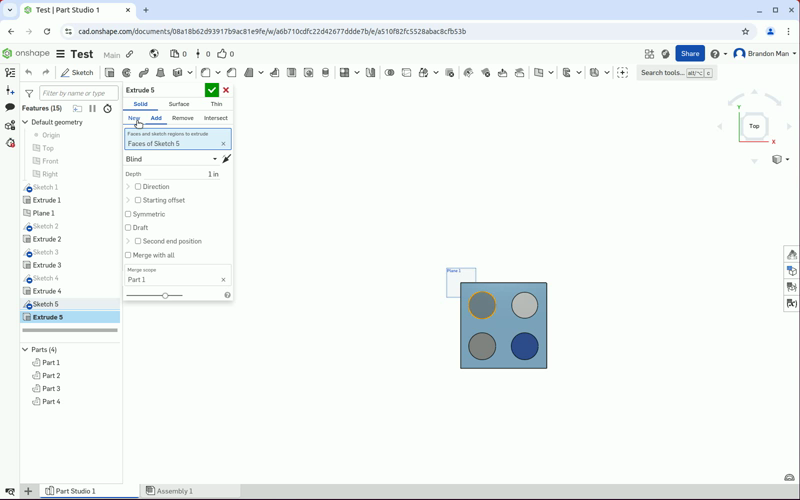
click(137, 120)
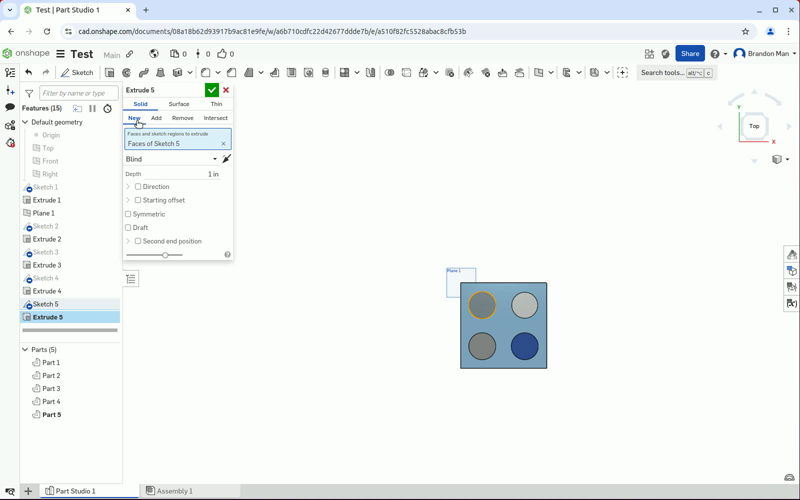
key(tab, 4)
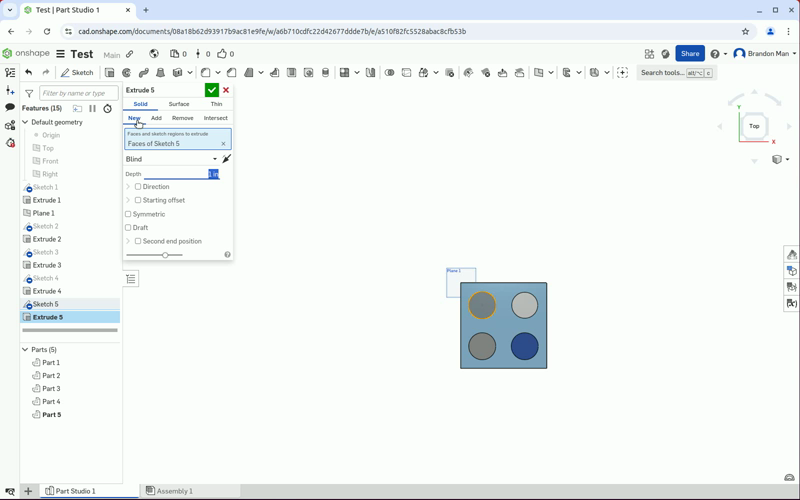
text(1.204)
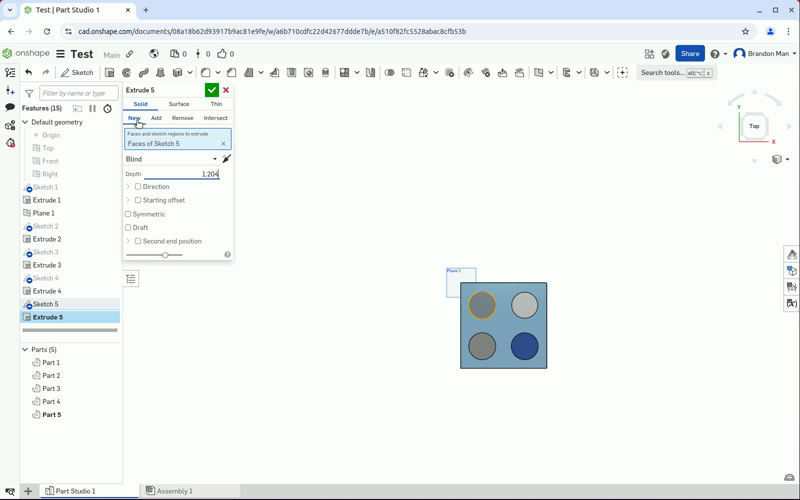
key(enter)
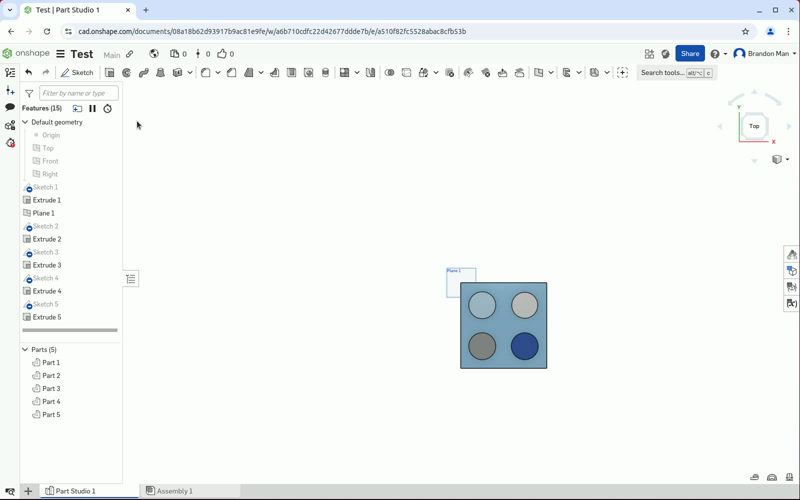
key(shift+h)
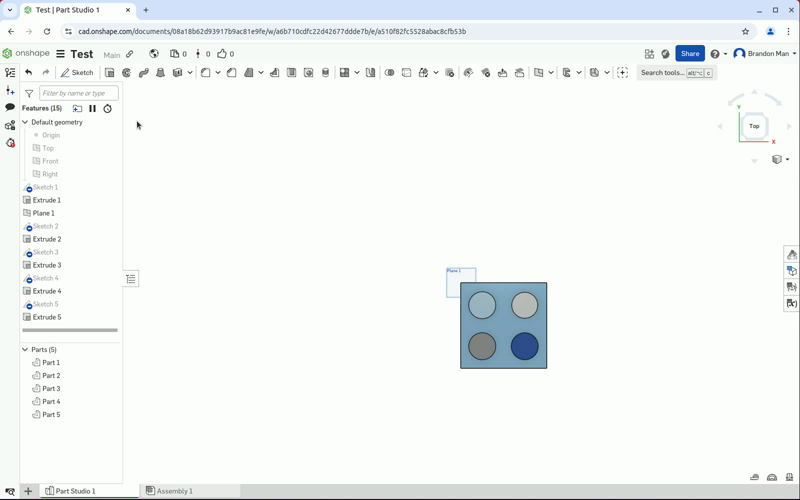
key(shift+h)
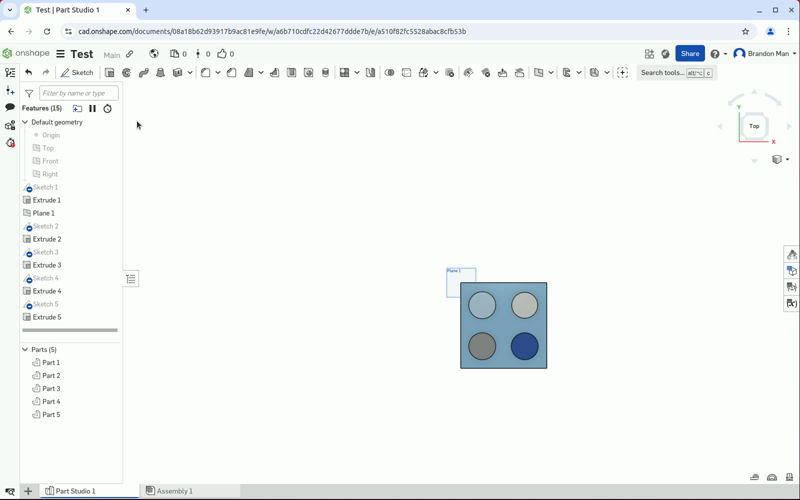
mouse_move(73, 189)
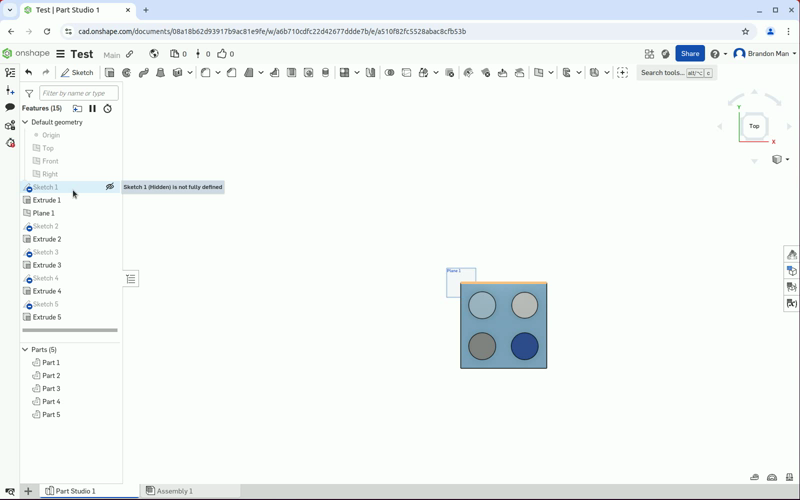
click(73, 189)
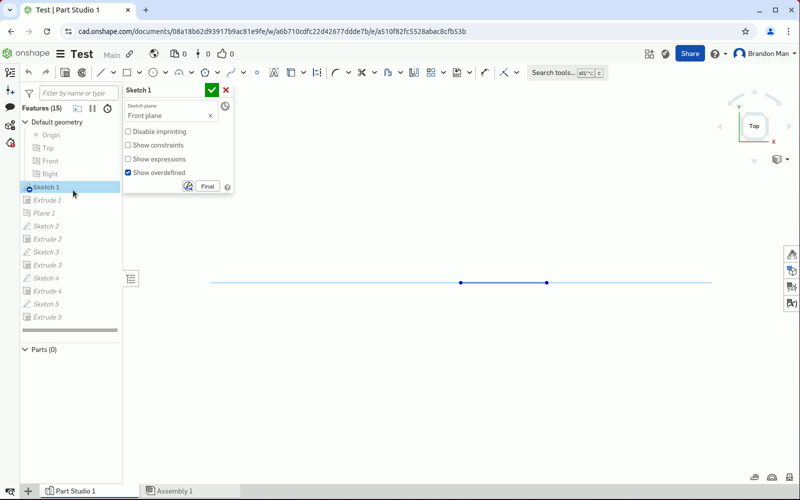
mouse_move(229, 92)
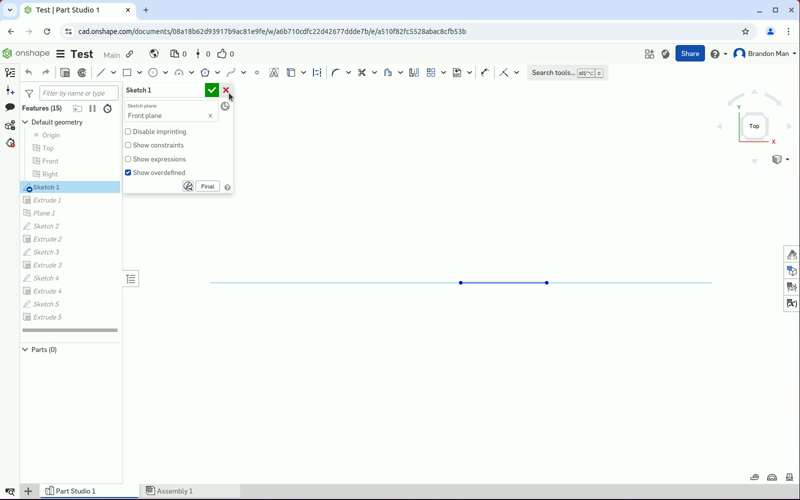
click(229, 92)
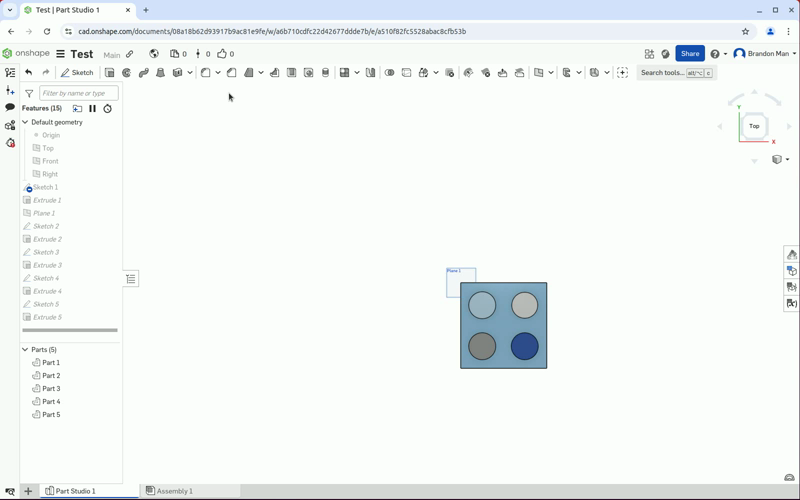
mouse_move(73, 352)
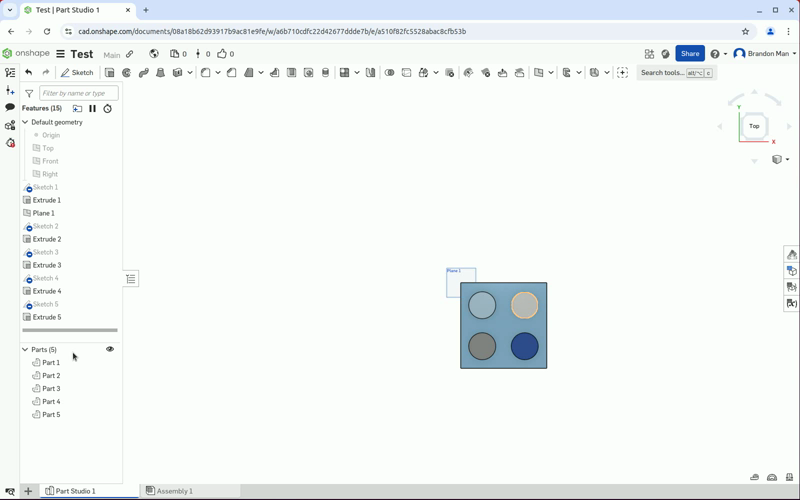
key(y)
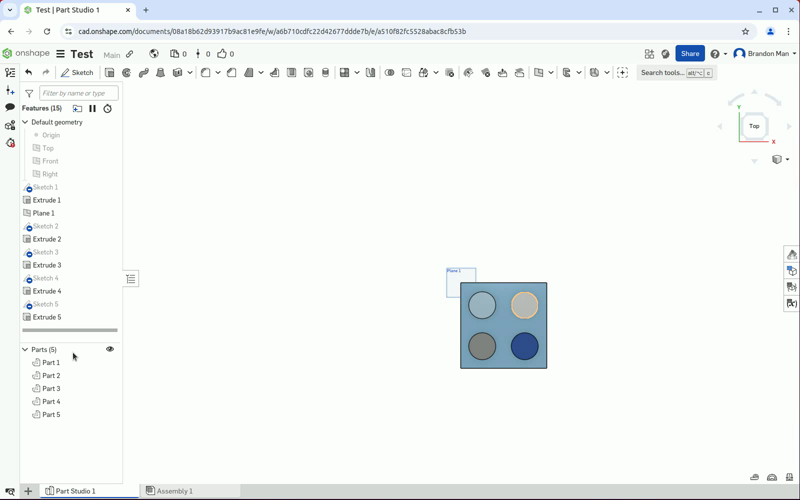
key(shift+p)
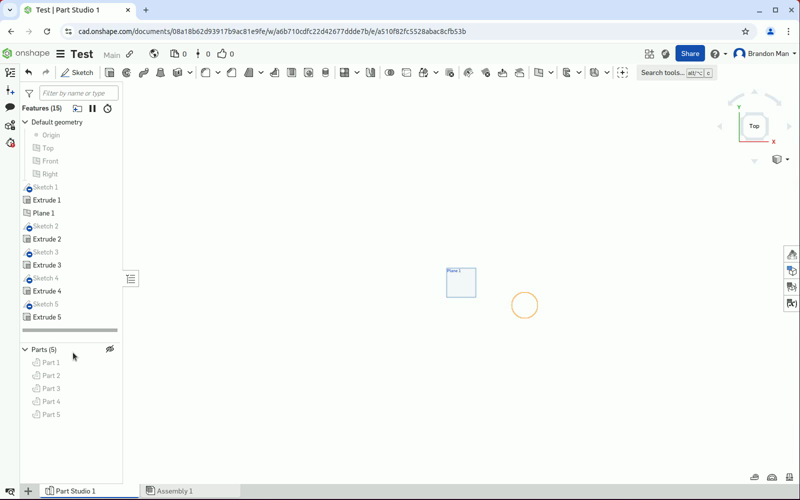
key(space)
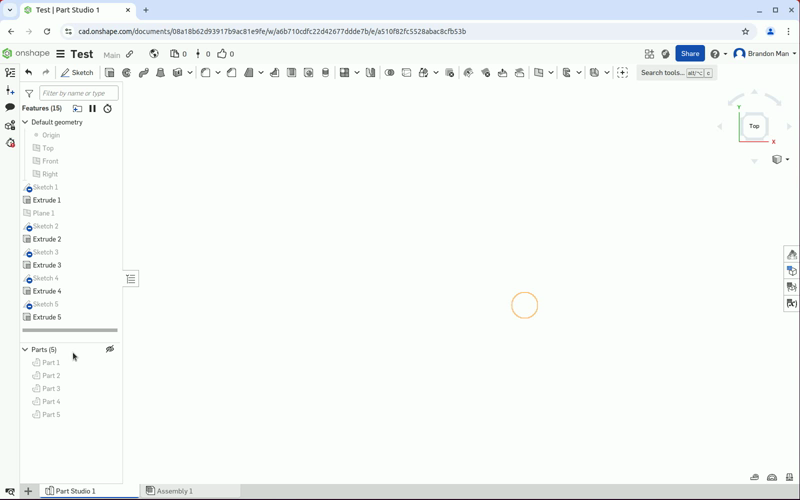
key_down(shift)
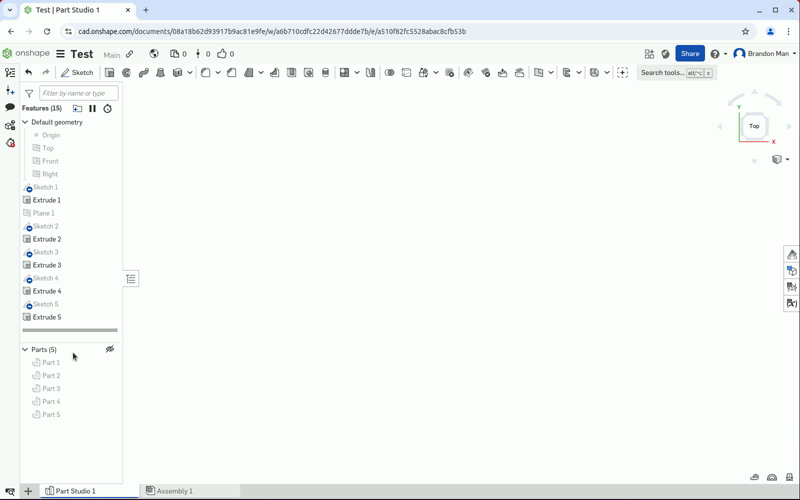
key(up)
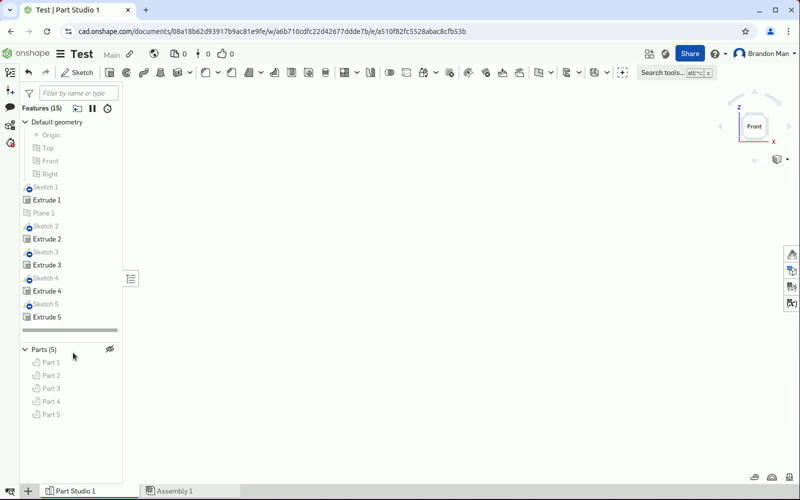
key_up(shift)
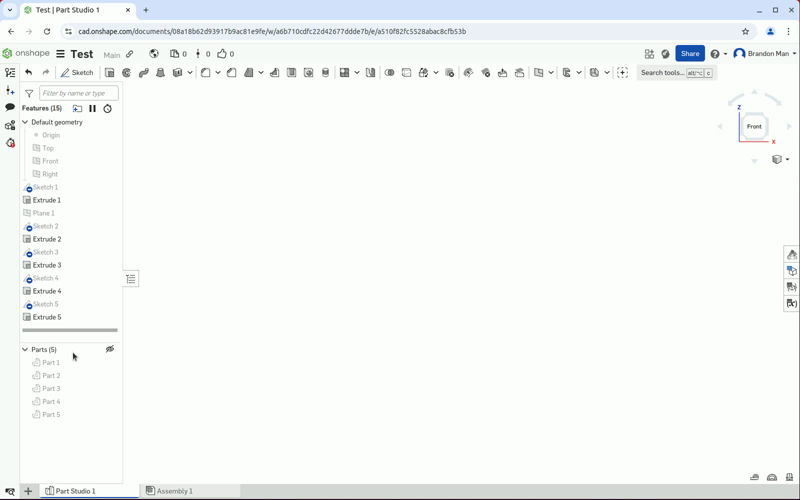
key(space)
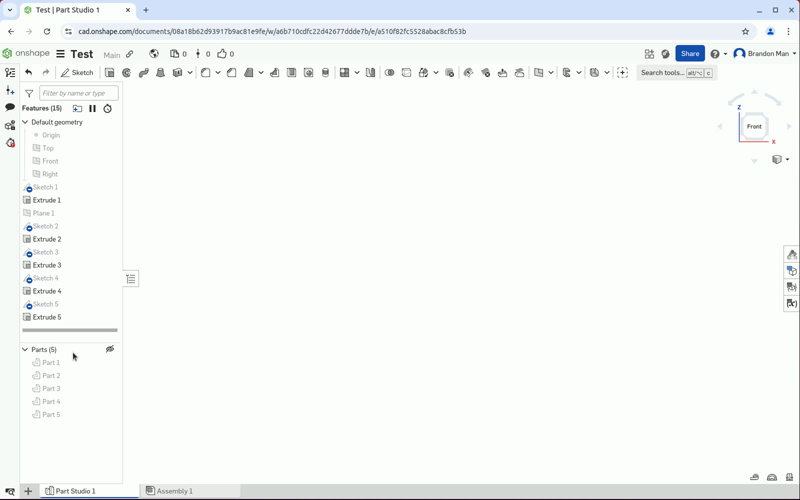
key_down(shift)
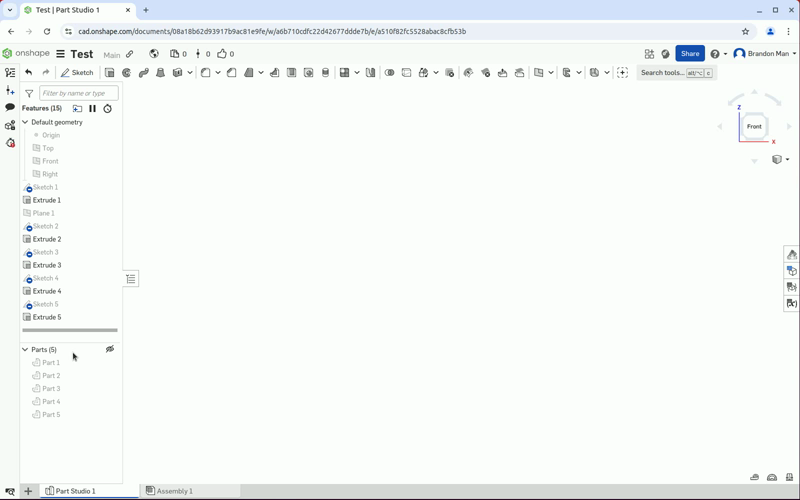
key(left)
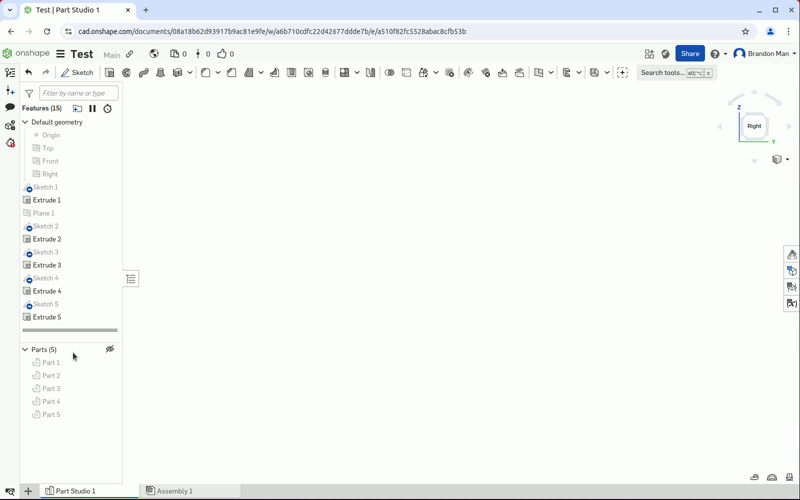
key_up(shift)
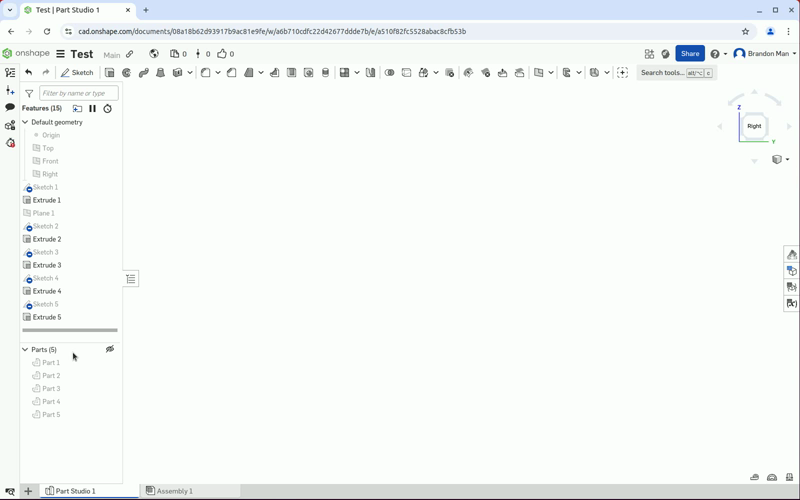
mouse_move(73, 352)
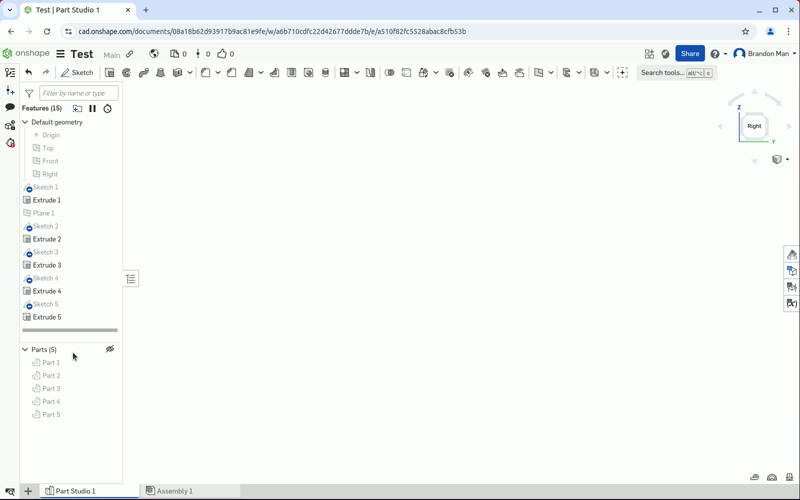
key(shift+y)
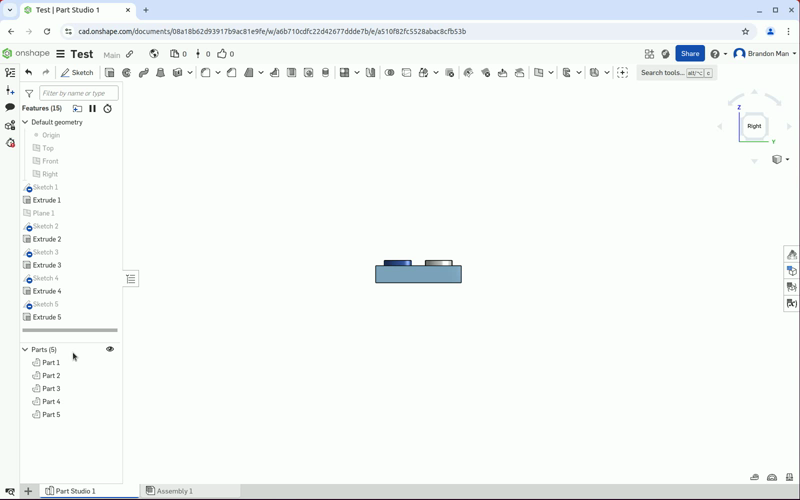
mouse_move(541, 75)
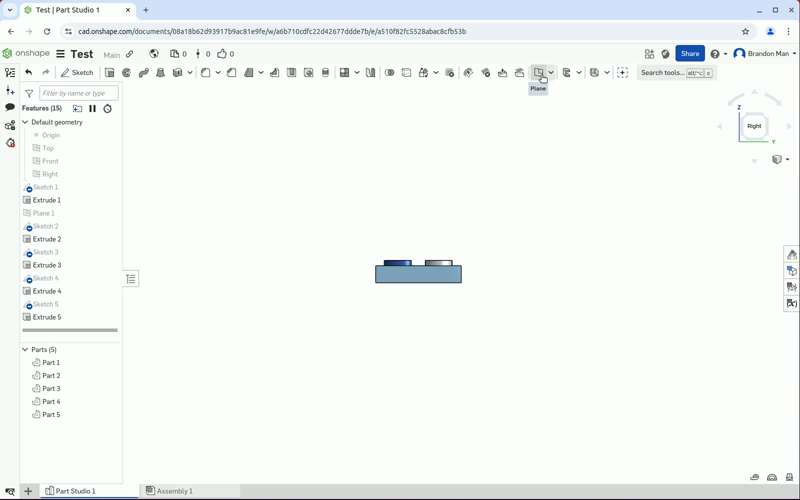
click(541, 75)
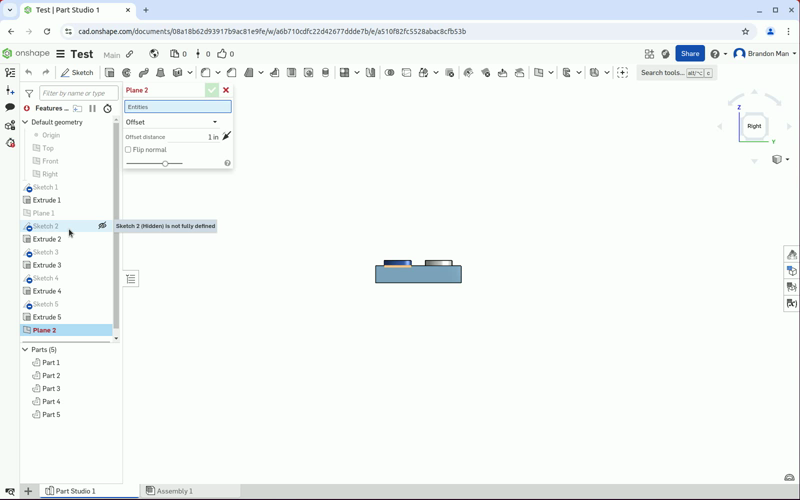
scroll(3)
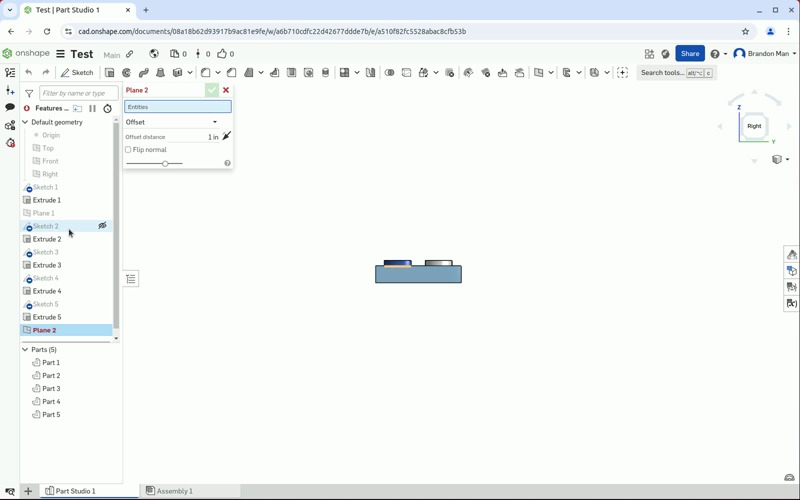
mouse_move(69, 176)
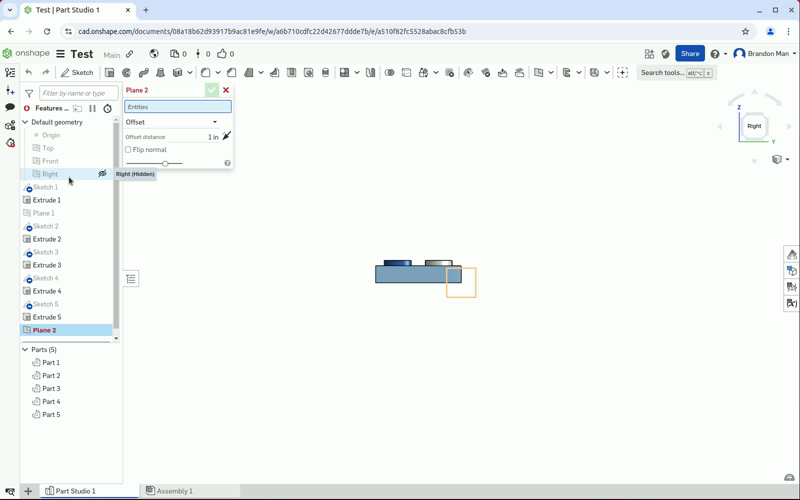
click(69, 176)
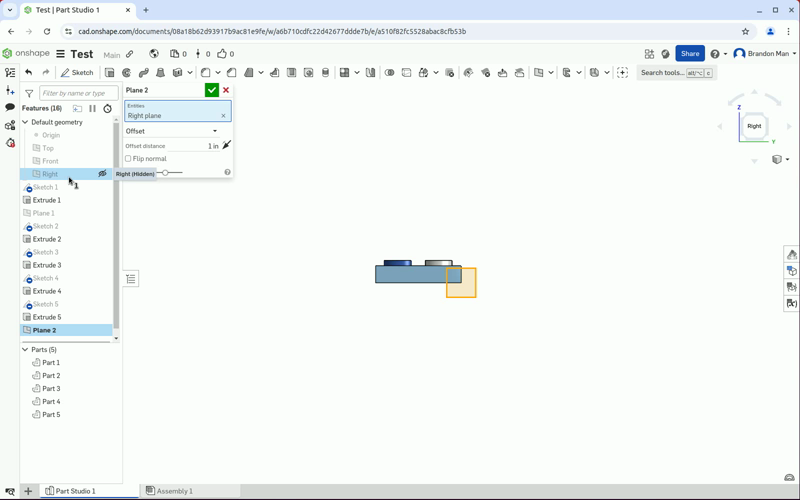
key(tab, 2)
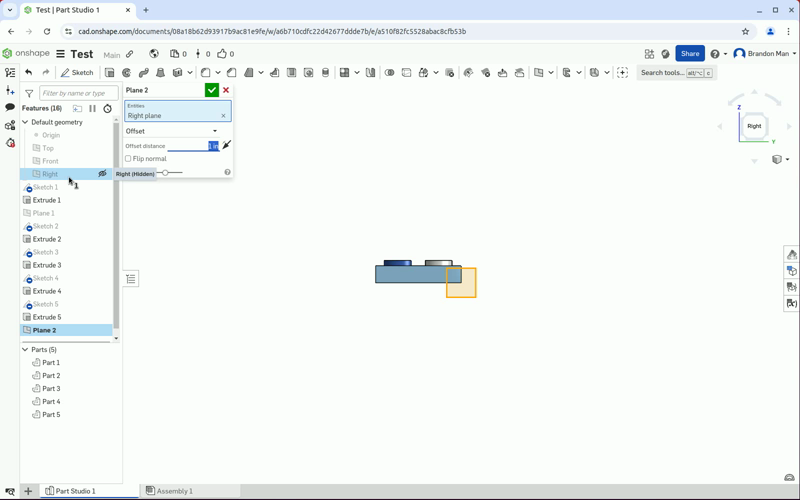
text(17.562)
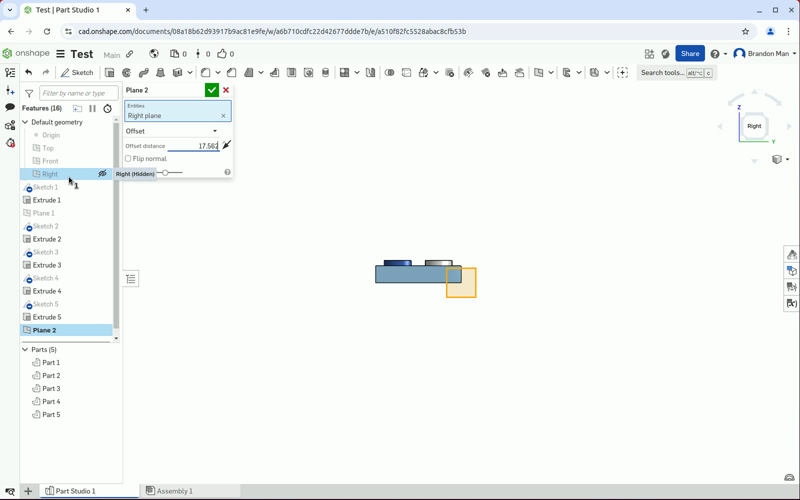
key(enter, 2)
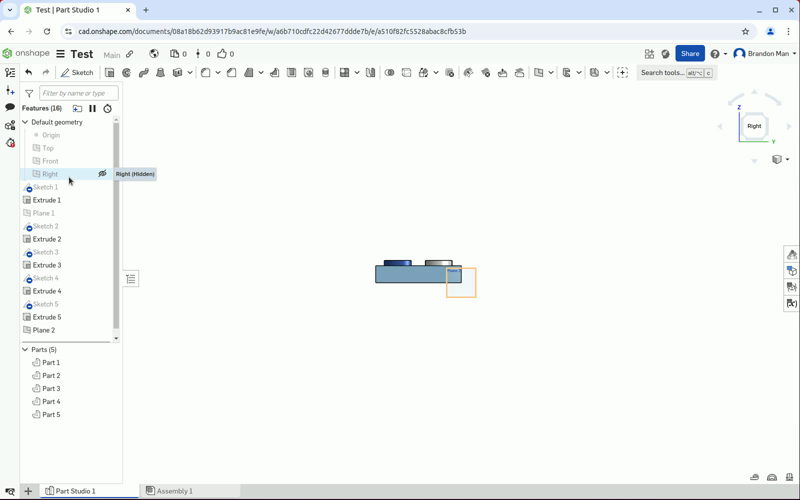
key(shift+s)
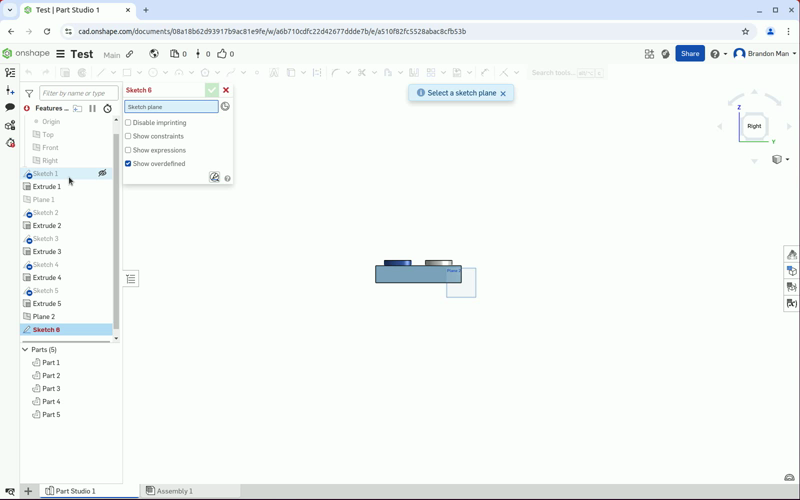
mouse_move(69, 319)
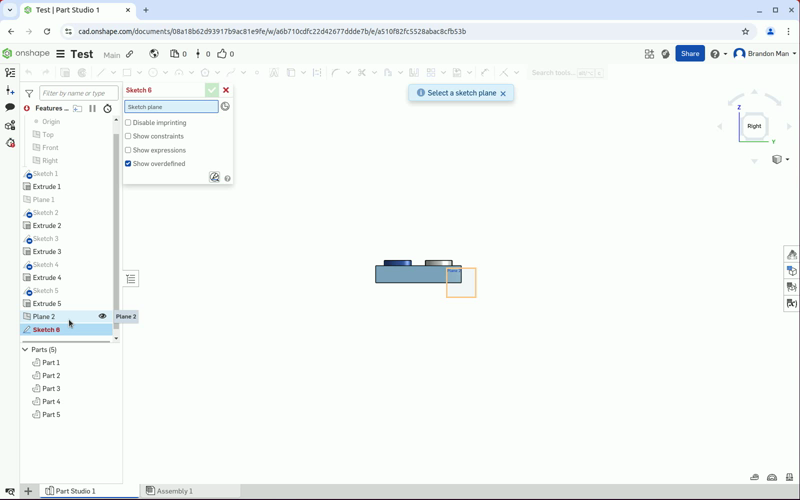
click(69, 319)
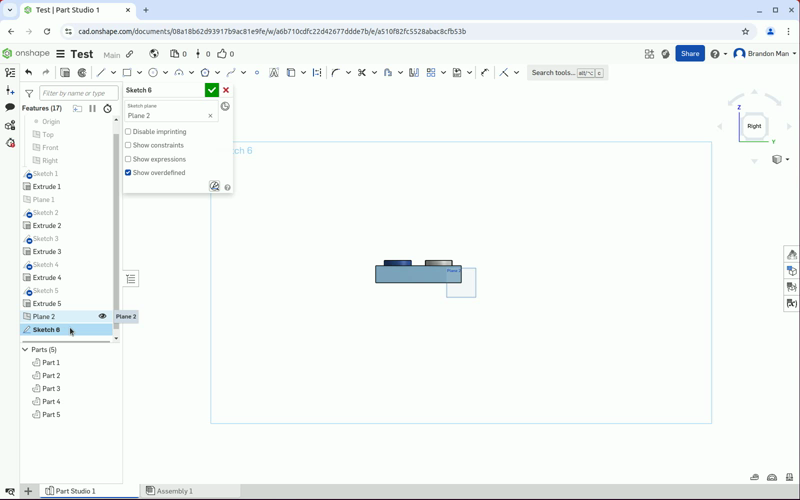
mouse_move(73, 352)
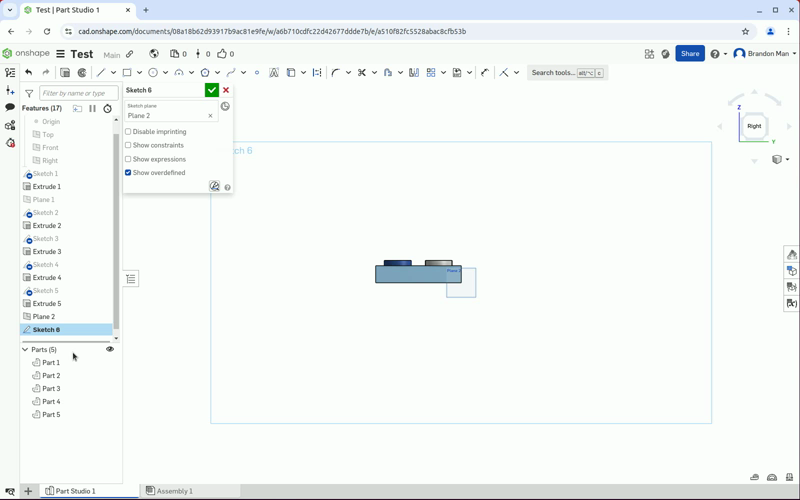
key(y)
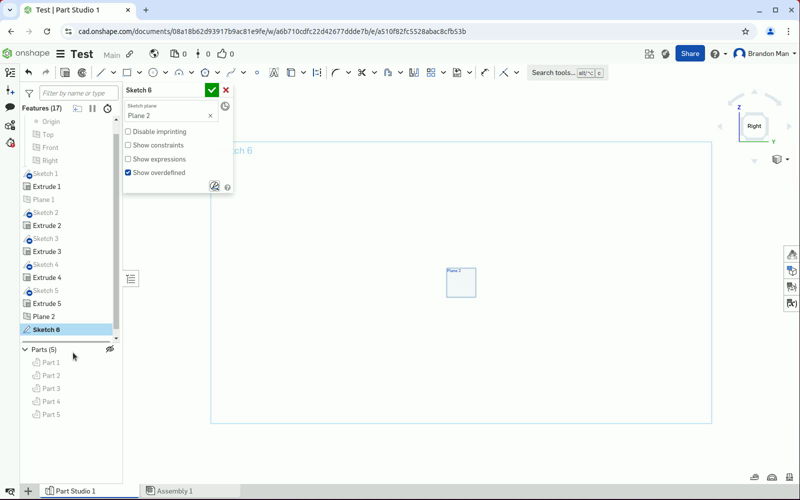
key(a)
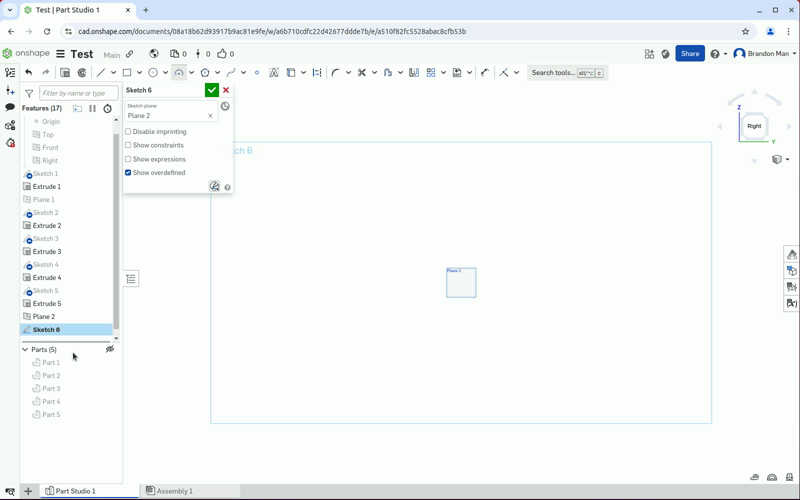
key_down(shift)
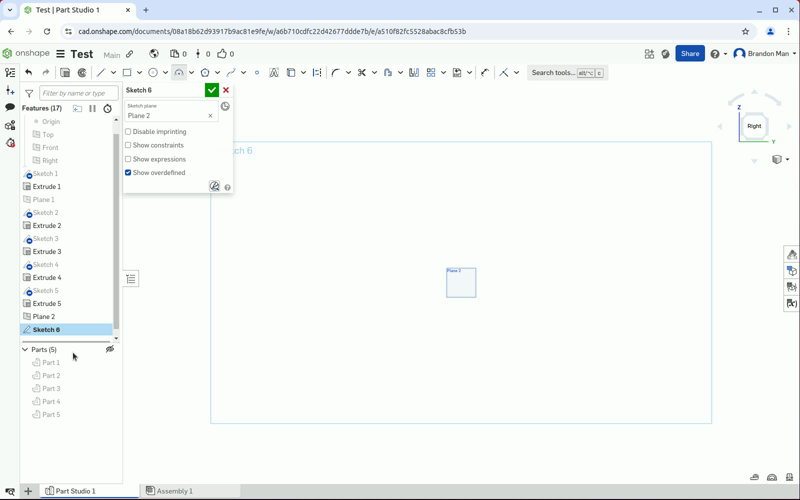
mouse_move(410, 282)
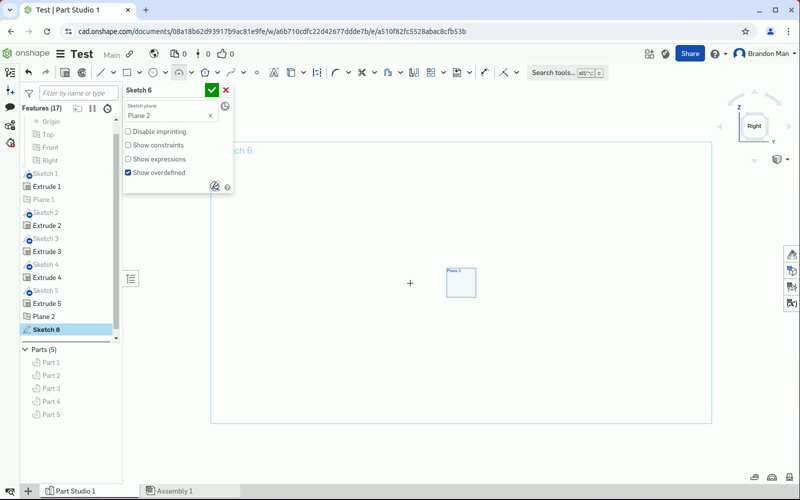
click(410, 282)
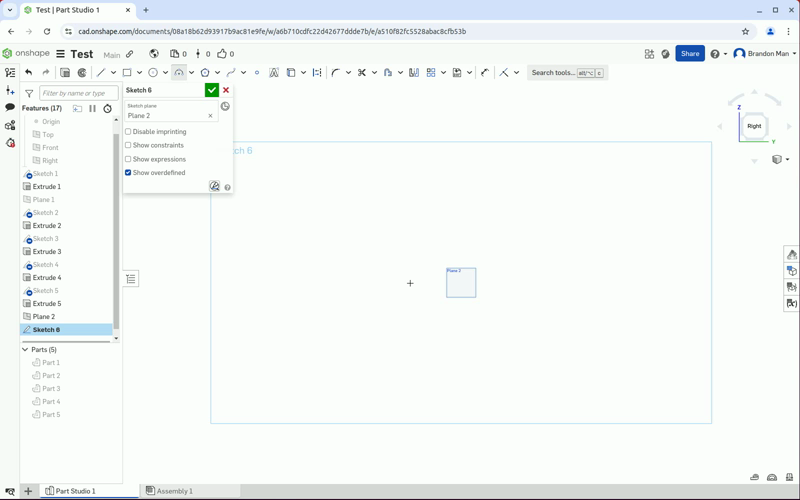
key_up(shift)
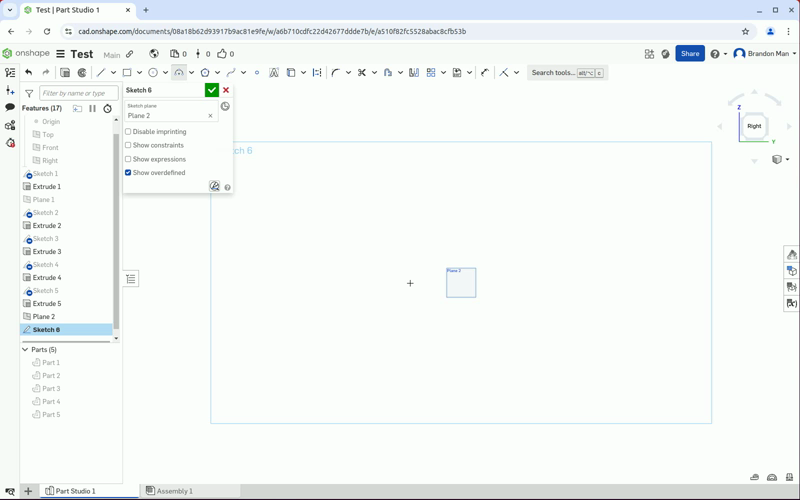
key_down(shift)
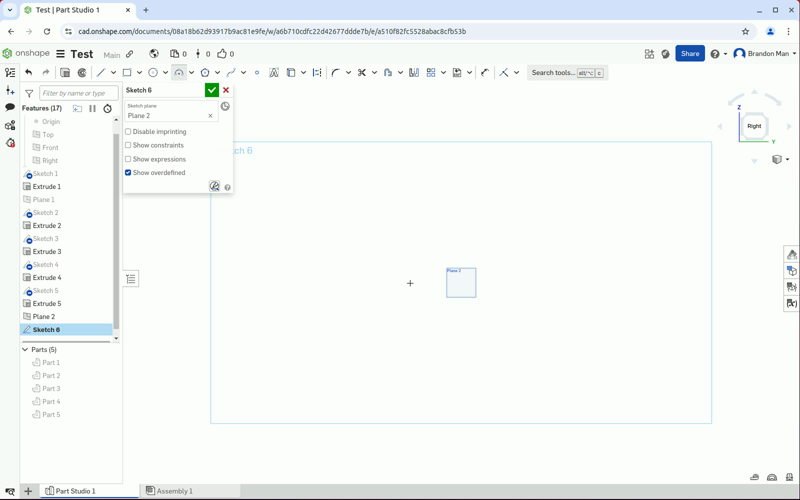
mouse_move(426, 282)
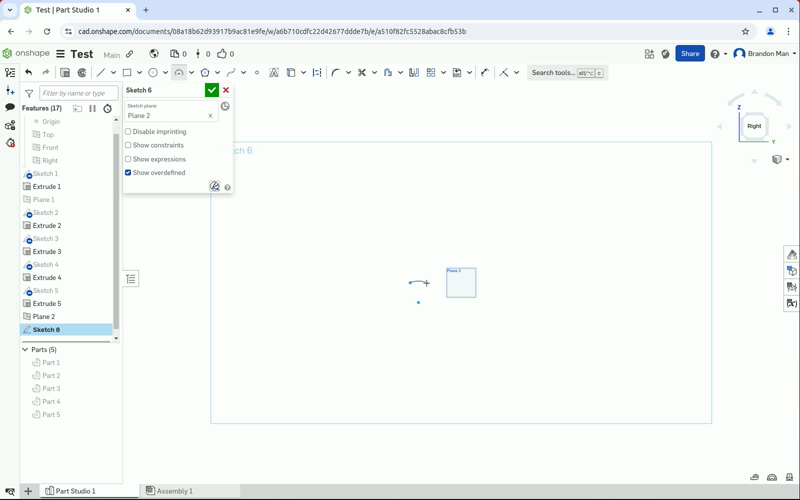
click(426, 282)
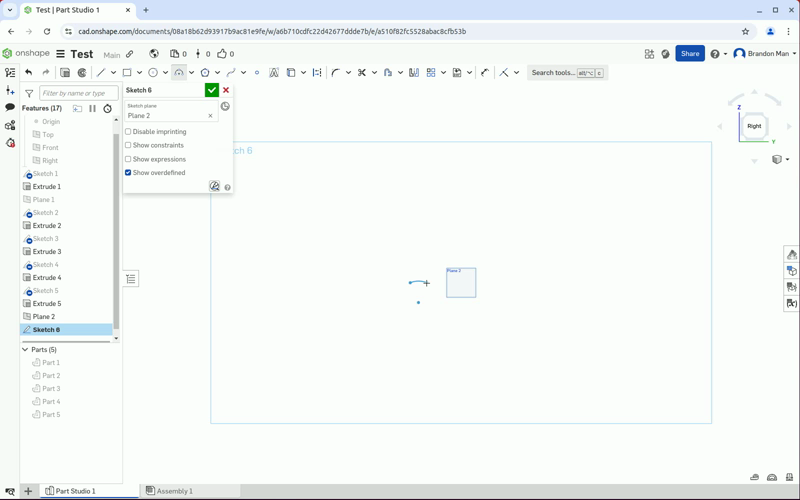
mouse_move(418, 287)
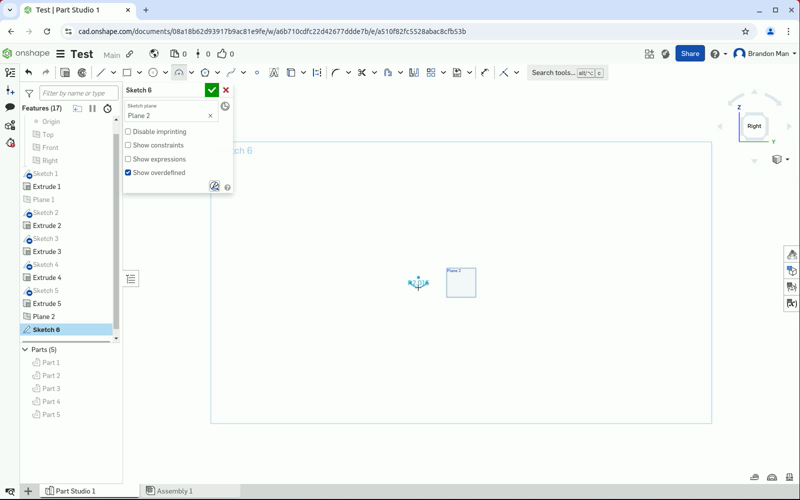
click(418, 287)
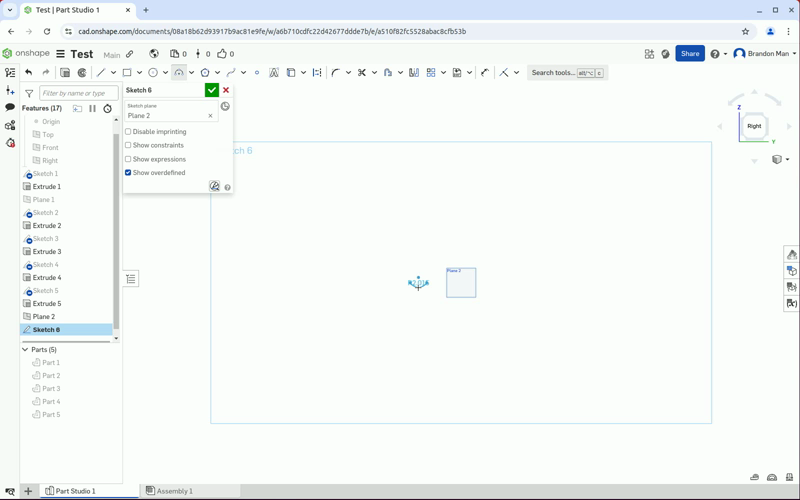
key_up(shift)
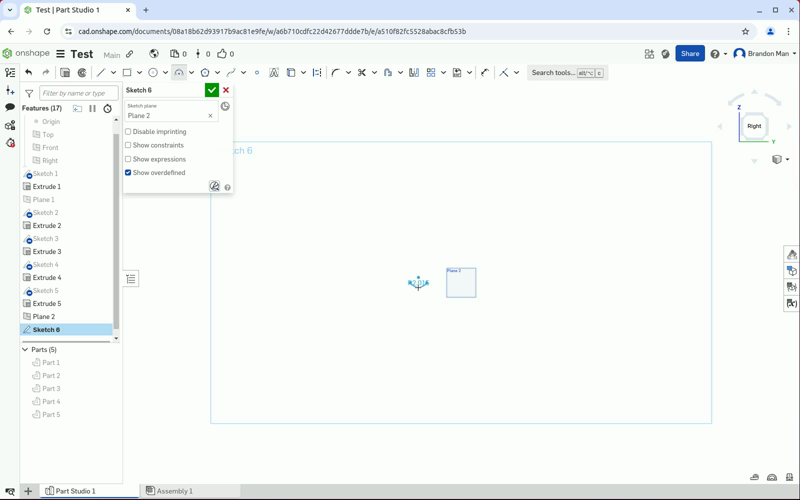
key(esc)
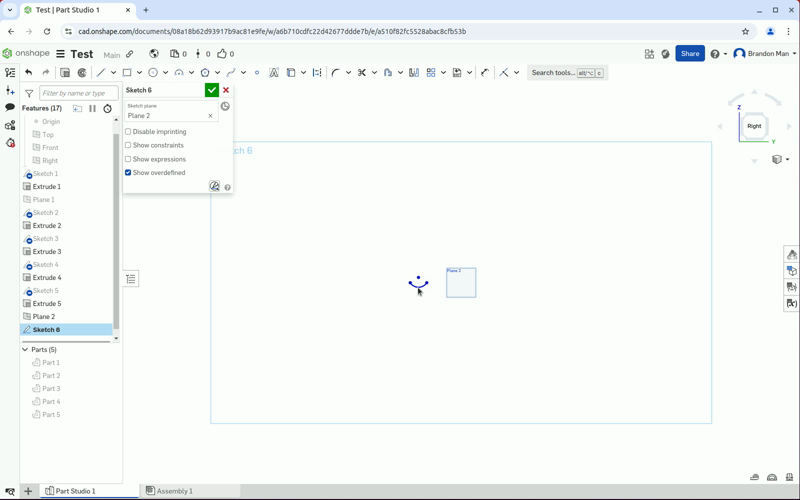
key(l)
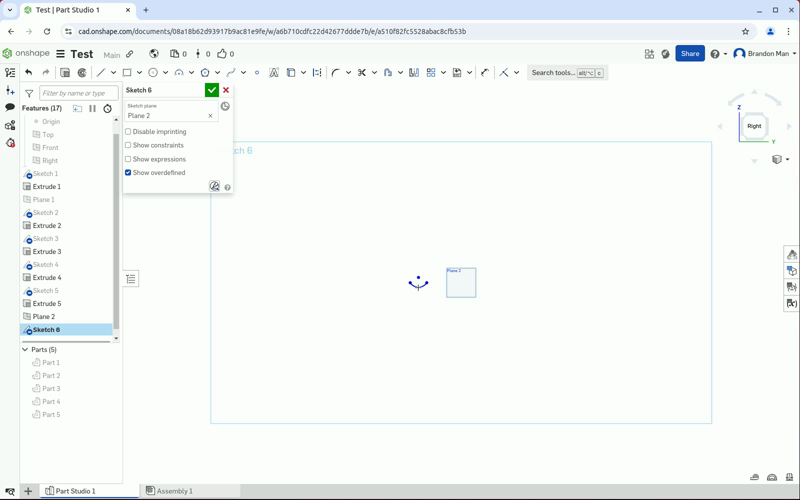
mouse_move(426, 282)
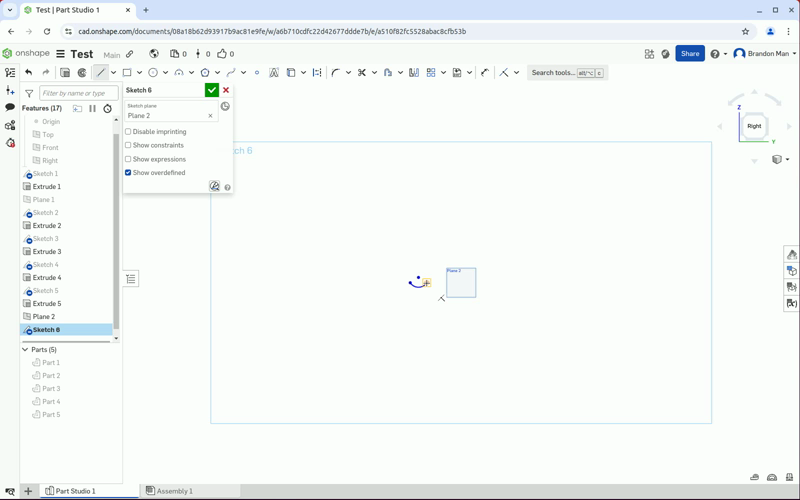
click(426, 282)
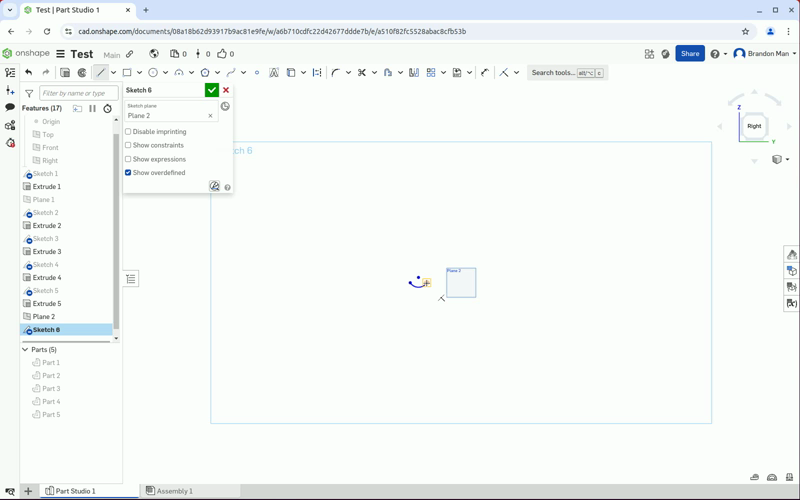
mouse_move(456, 282)
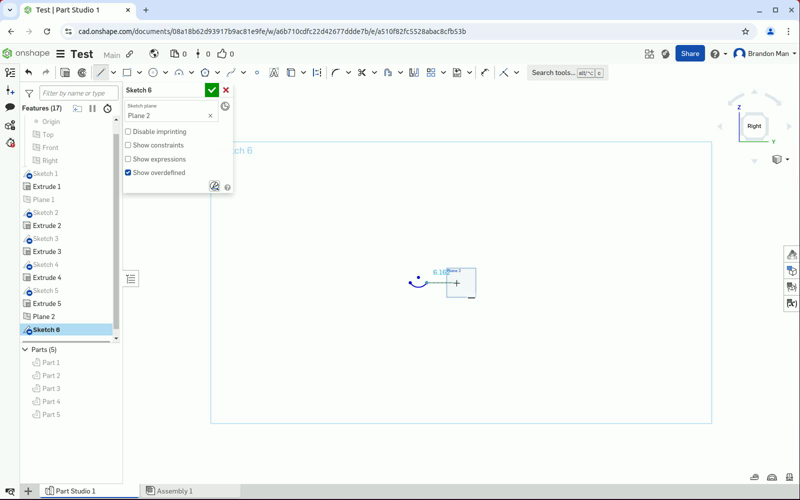
key_down(shift)
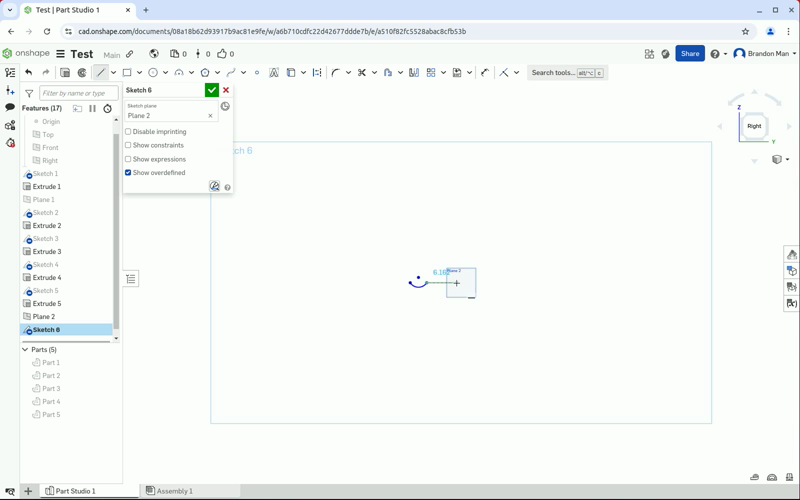
mouse_move(410, 282)
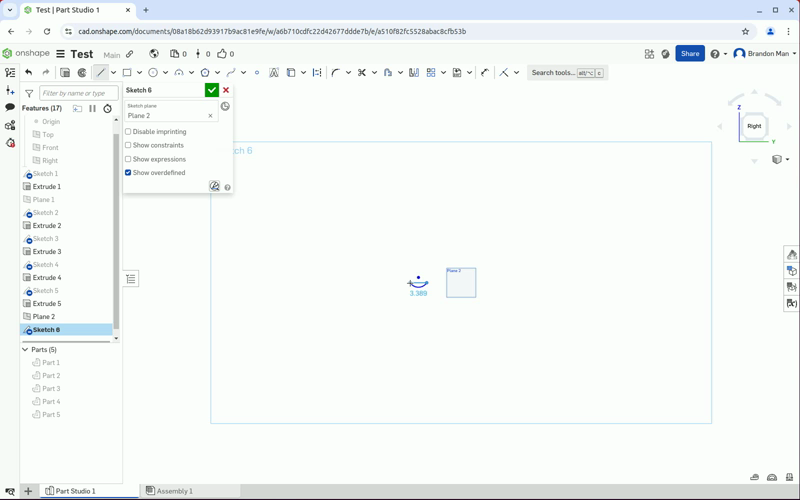
key_up(shift)
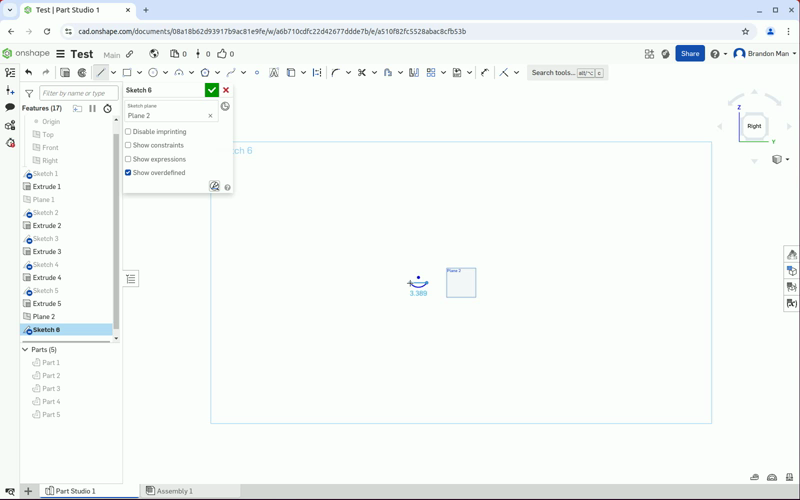
click(410, 282)
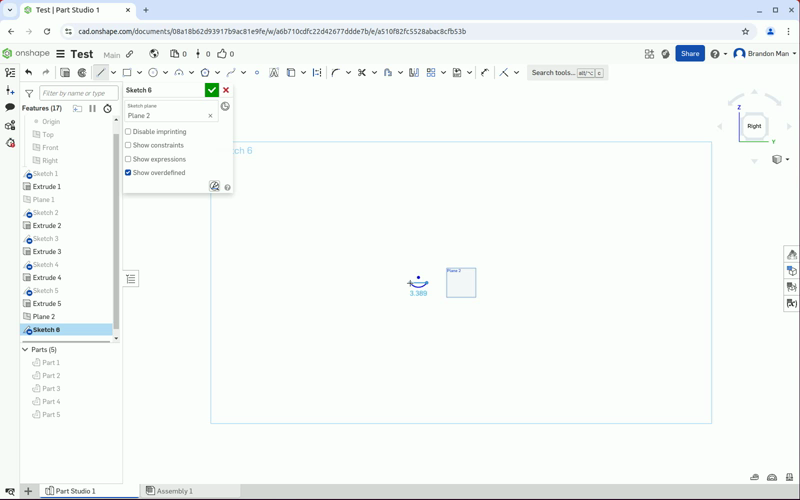
key(esc)
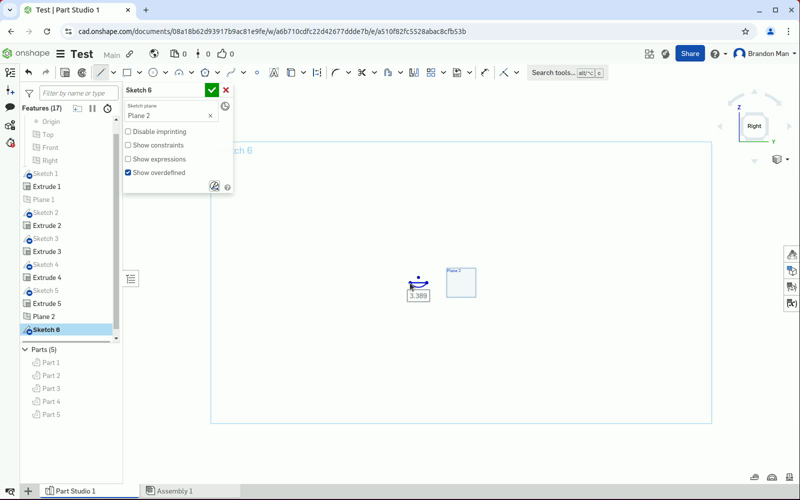
mouse_move(416, 282)
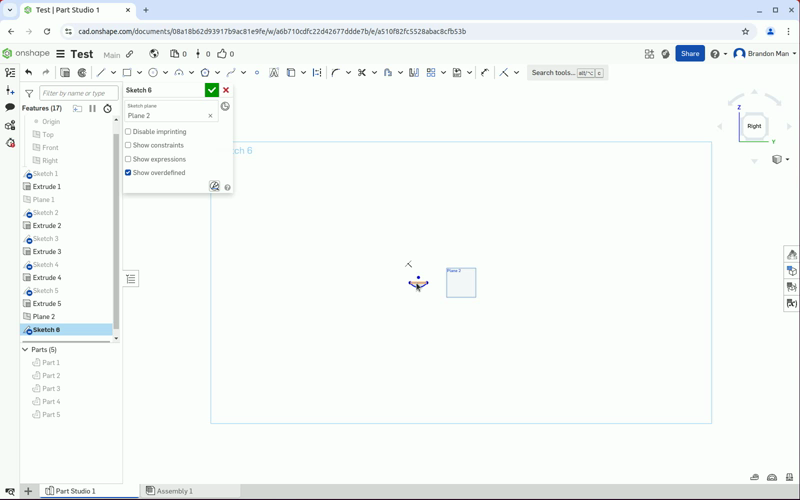
scroll(6)
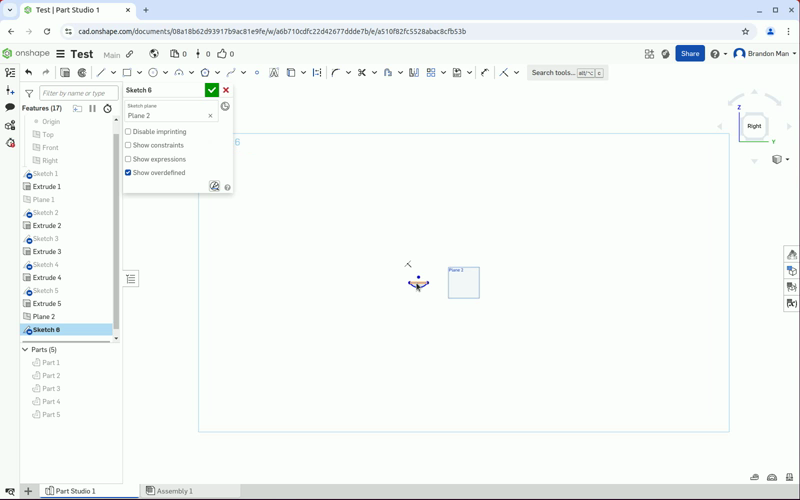
scroll(6)
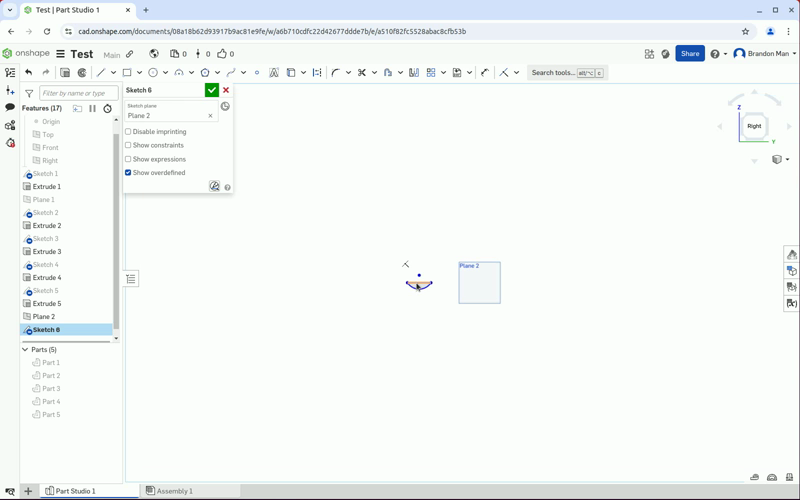
scroll(6)
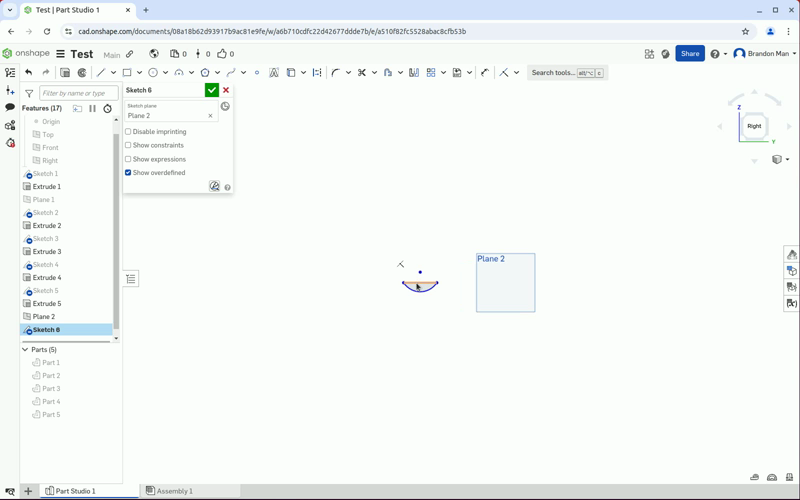
scroll(6)
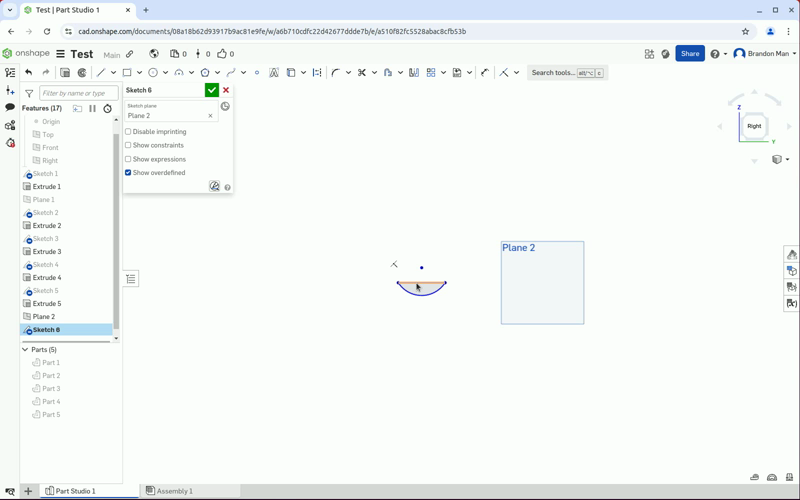
scroll(6)
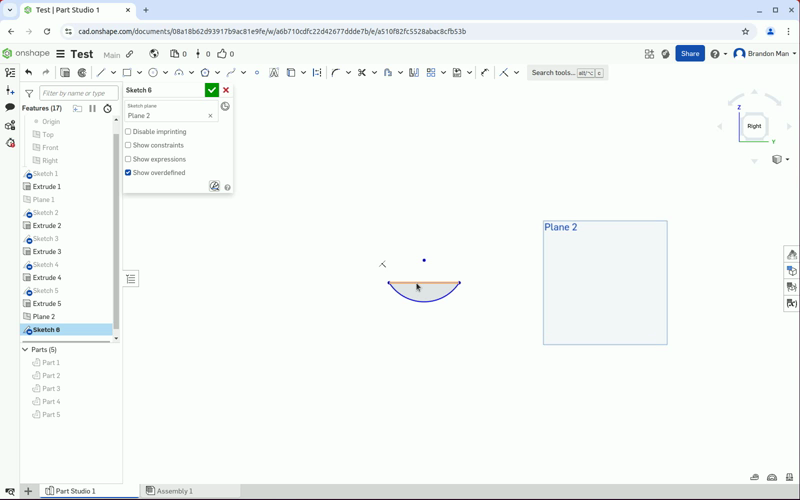
scroll(6)
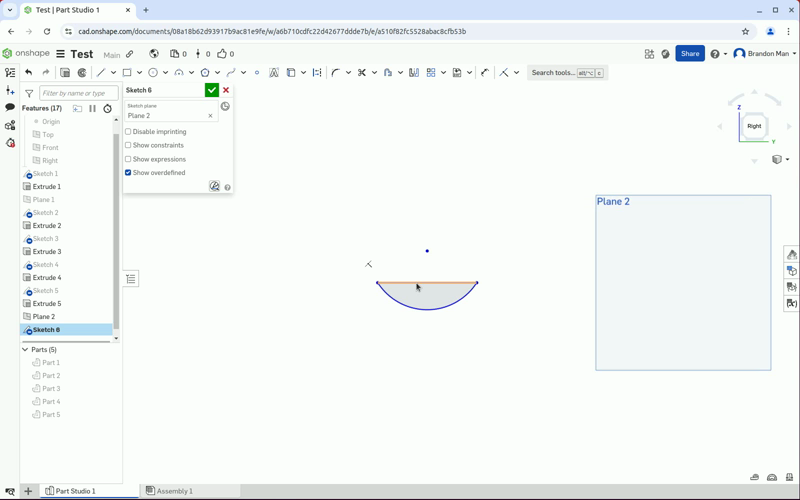
scroll(6)
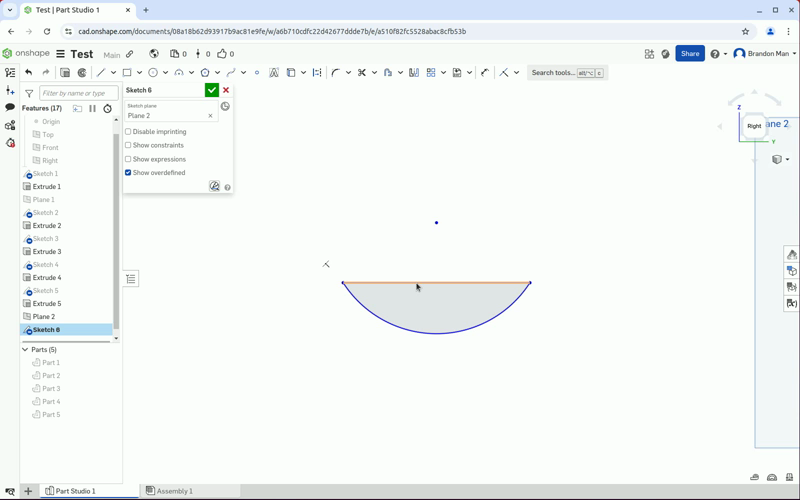
click(416, 282)
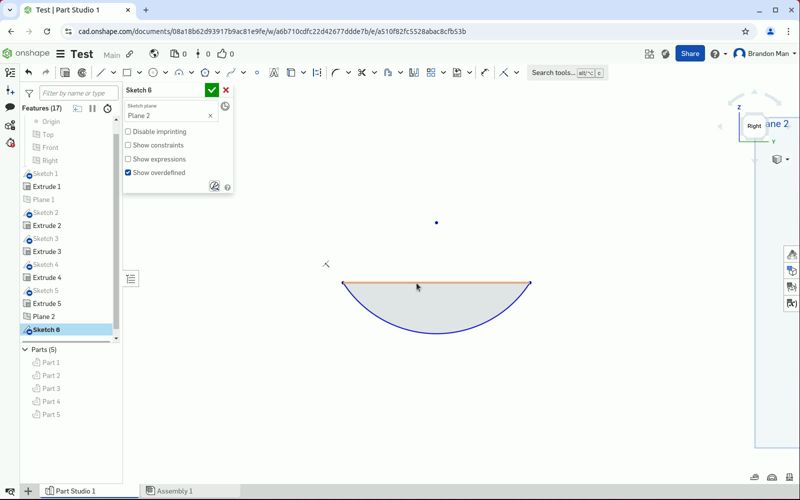
scroll(-6)
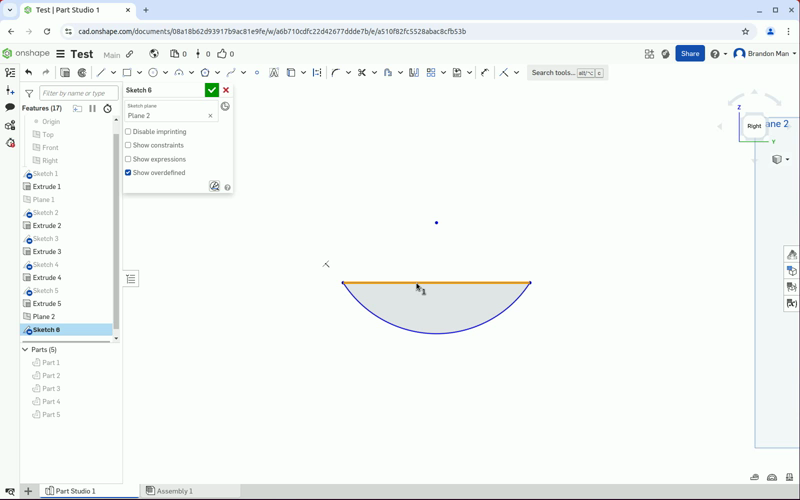
scroll(-6)
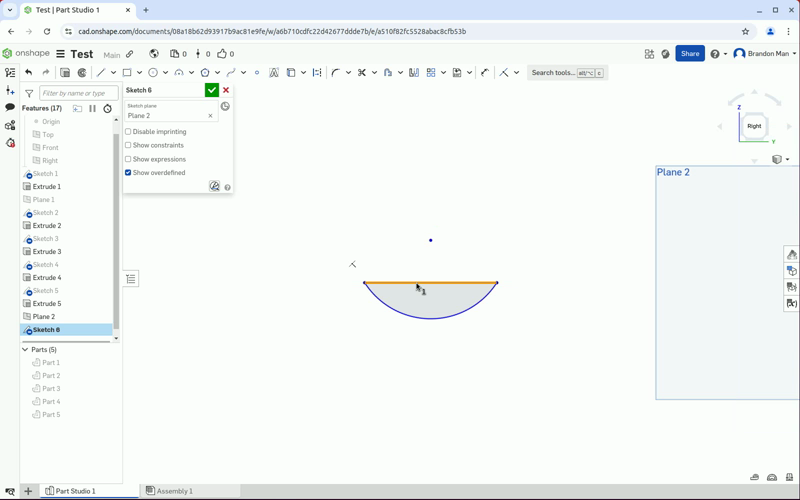
scroll(-6)
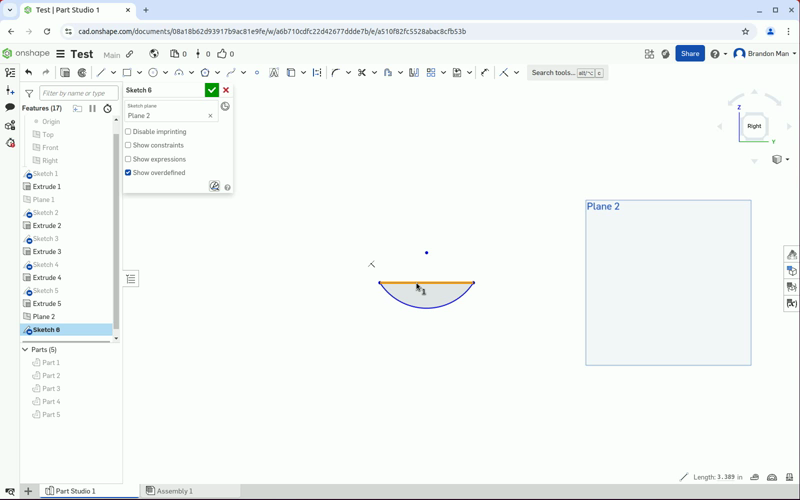
scroll(-6)
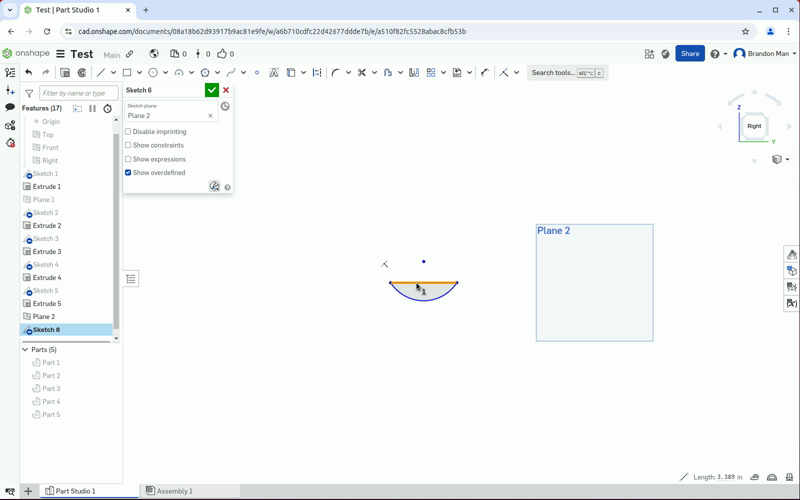
scroll(-6)
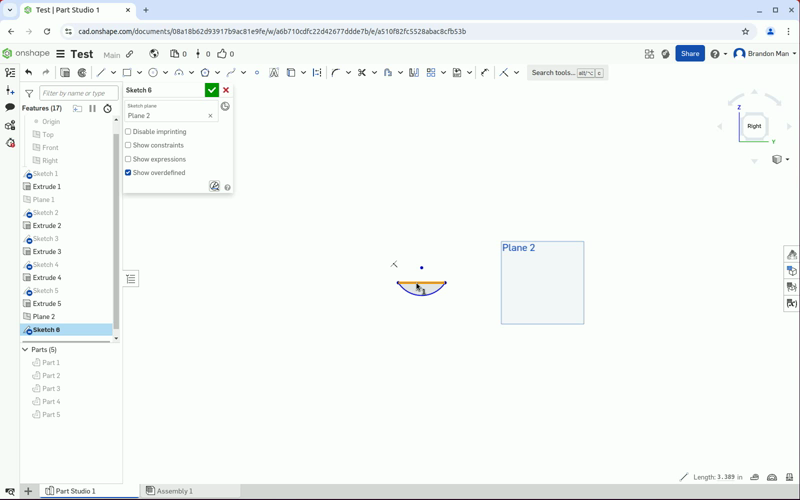
scroll(-6)
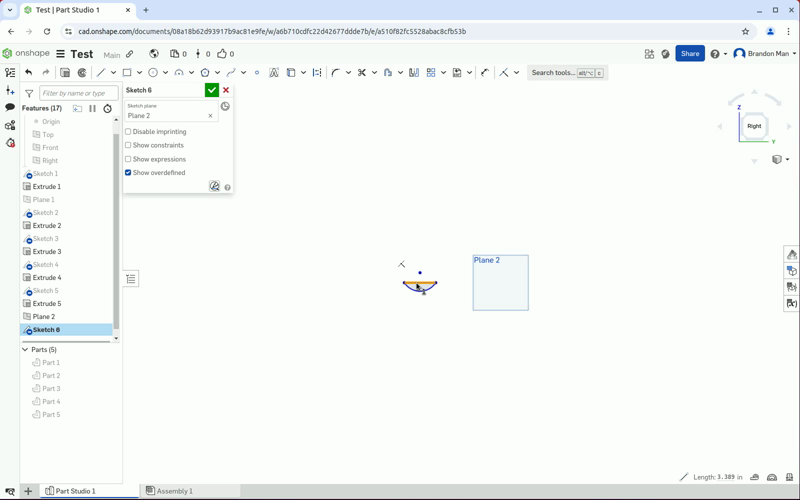
scroll(-6)
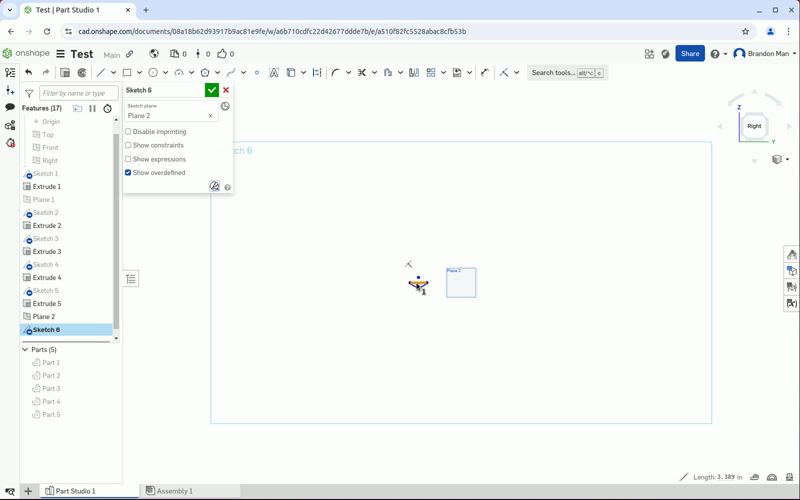
mouse_move(73, 352)
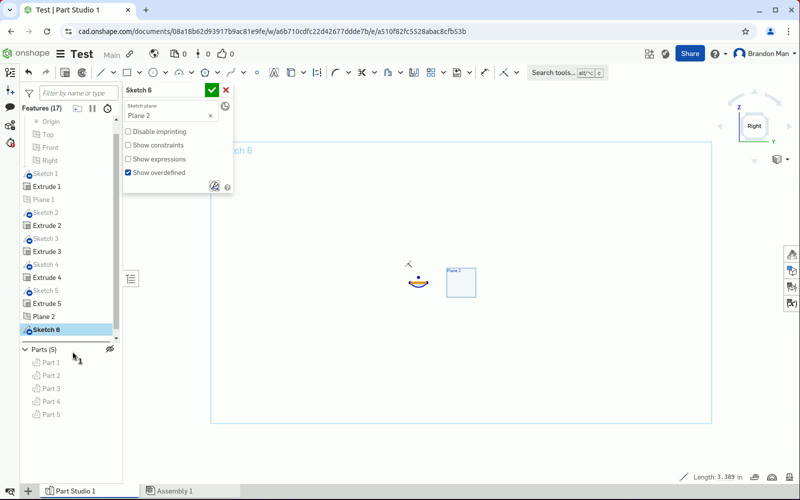
key(shift+y)
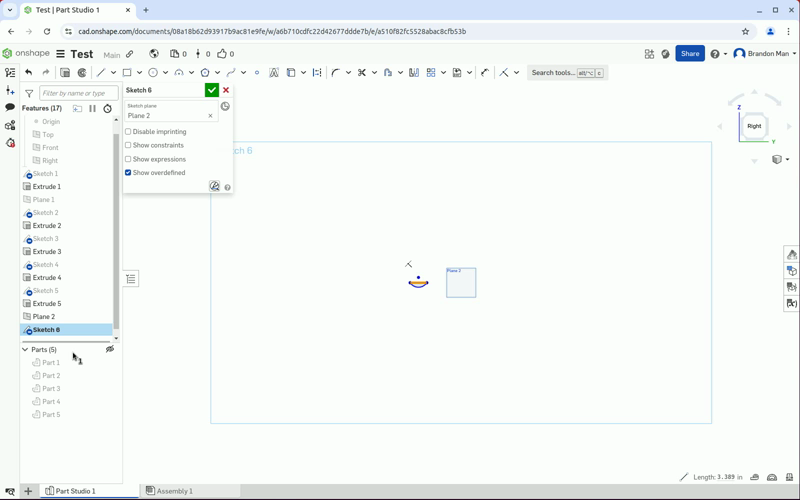
key(shift+e)
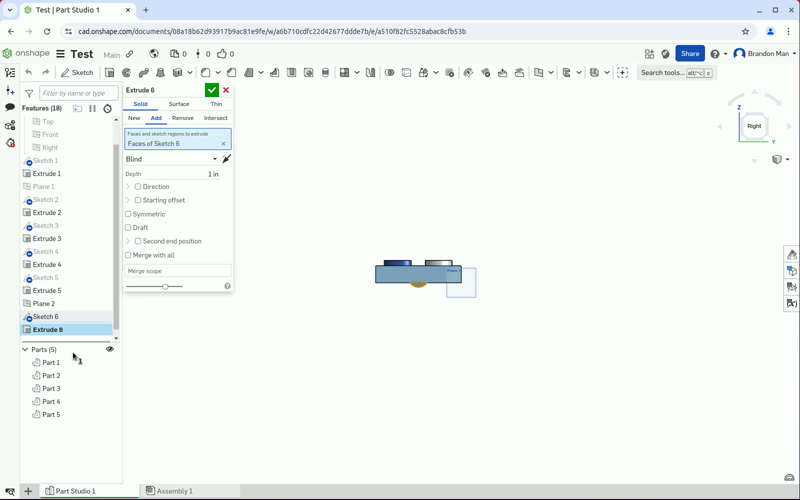
mouse_move(143, 106)
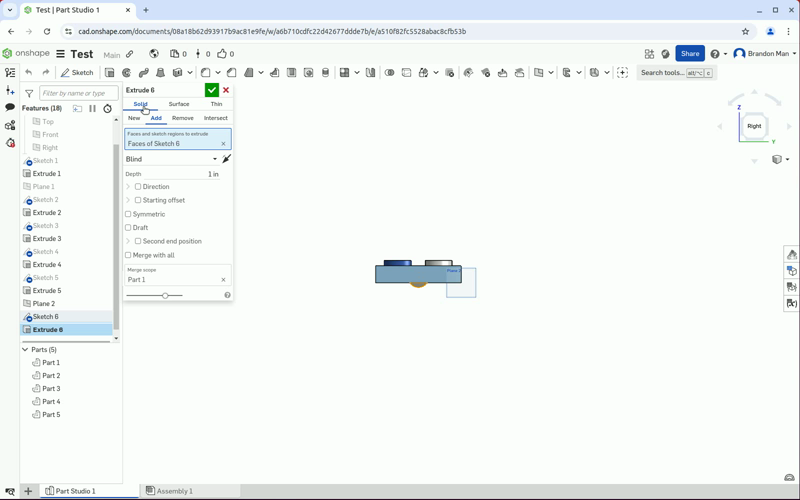
click(143, 106)
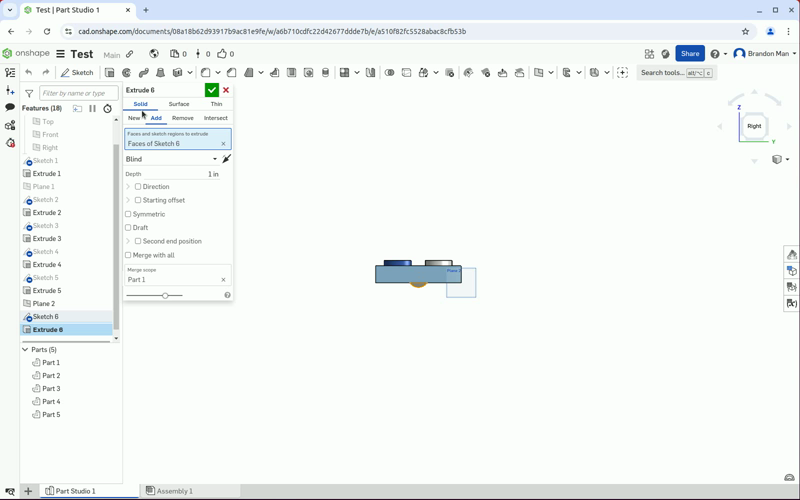
mouse_move(137, 120)
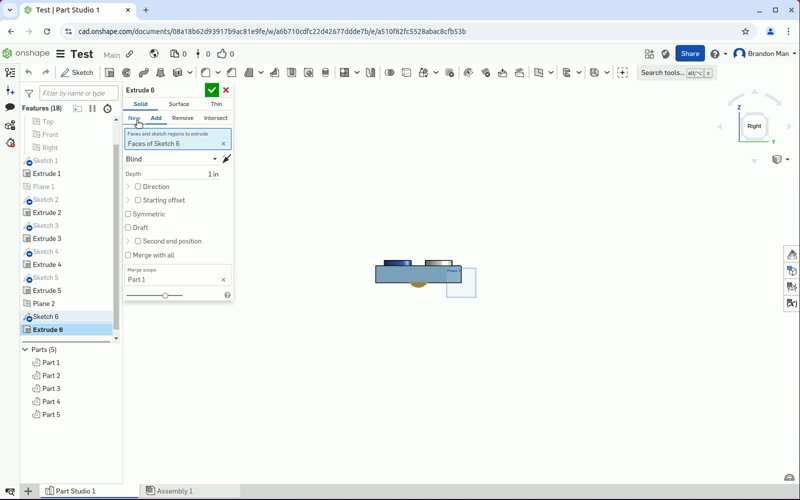
click(137, 120)
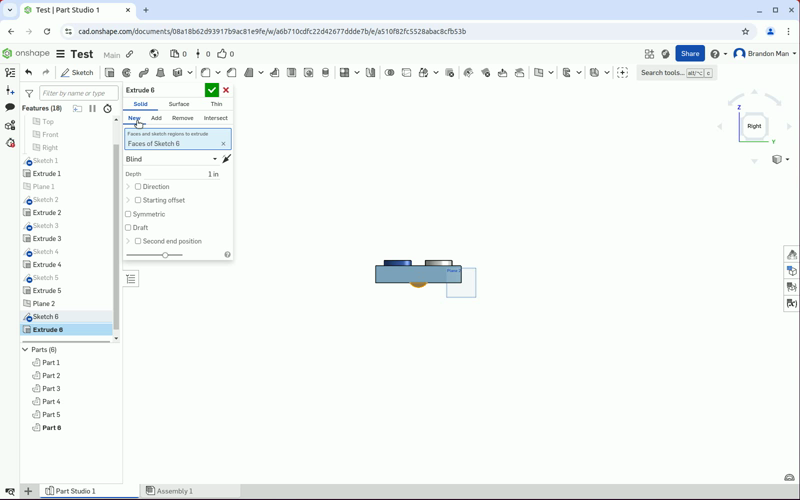
key(tab, 4)
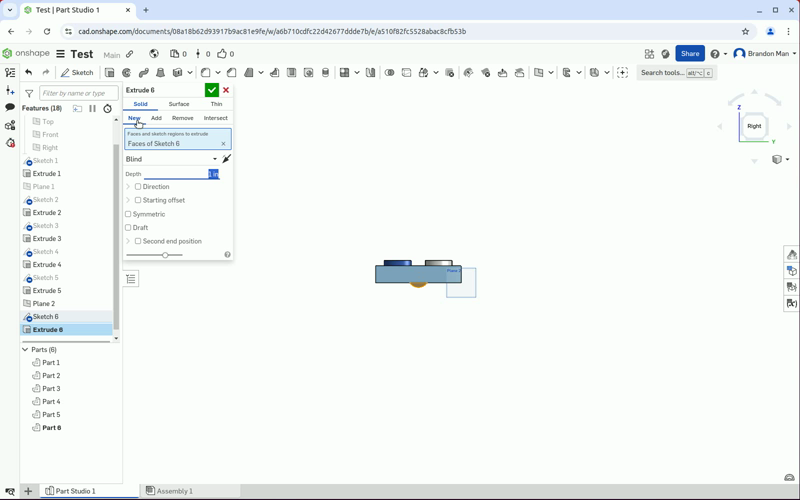
text(5.536)
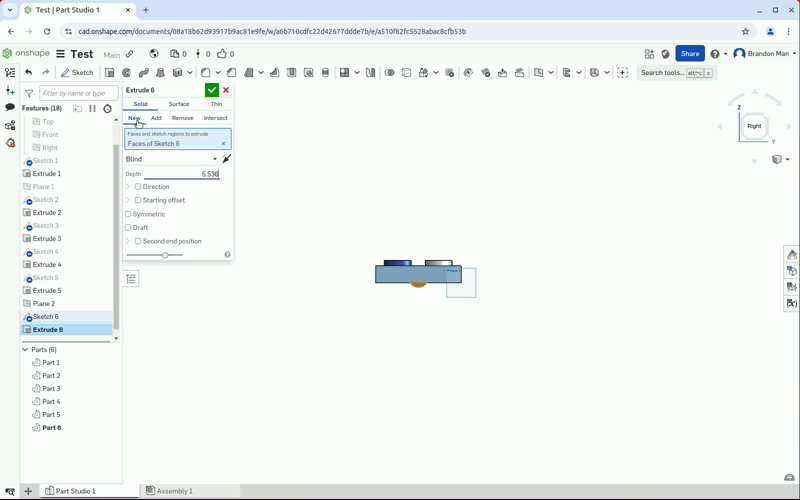
key(enter)
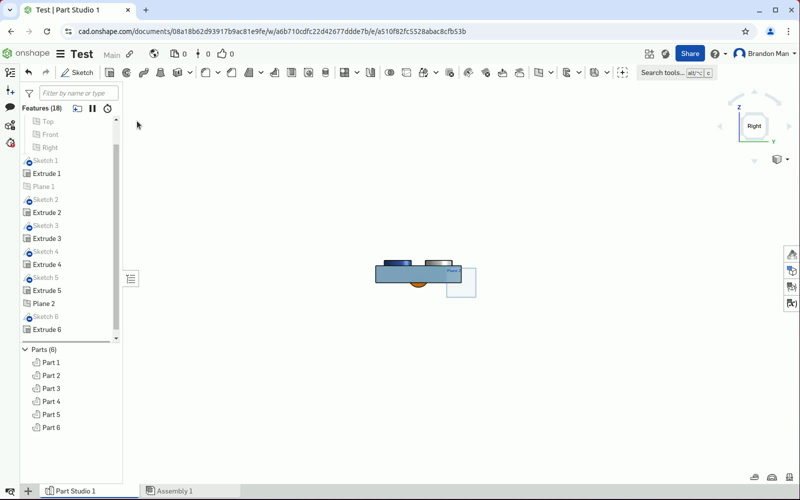
key(shift+h)
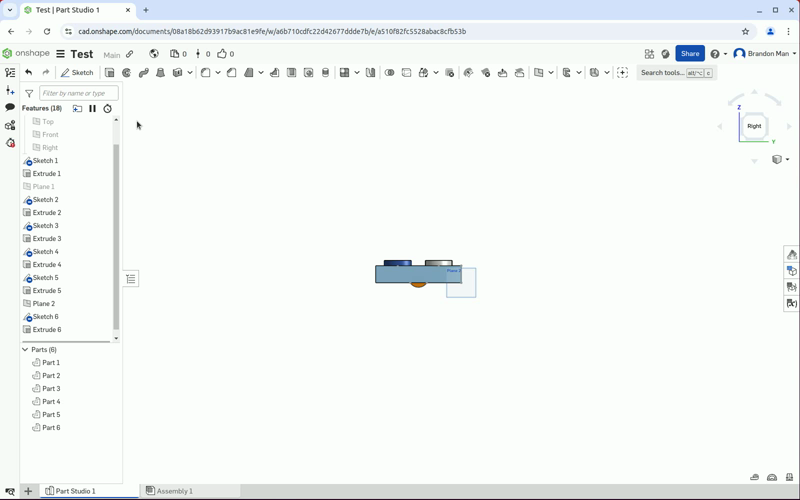
key(shift+h)
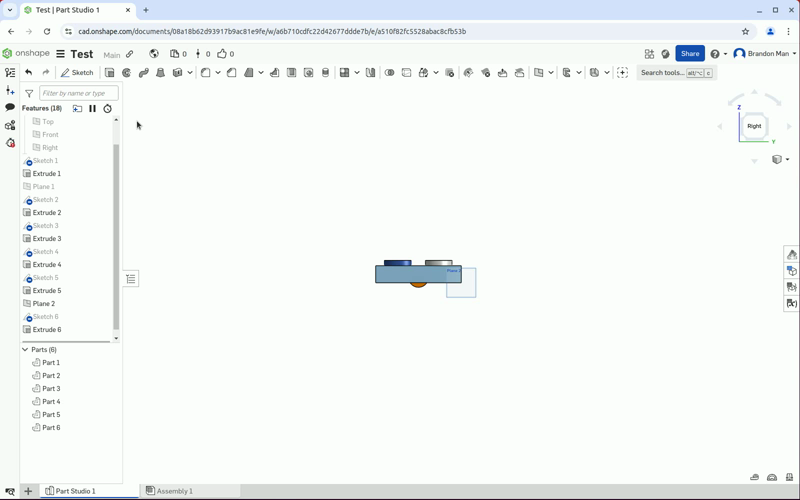
mouse_move(69, 163)
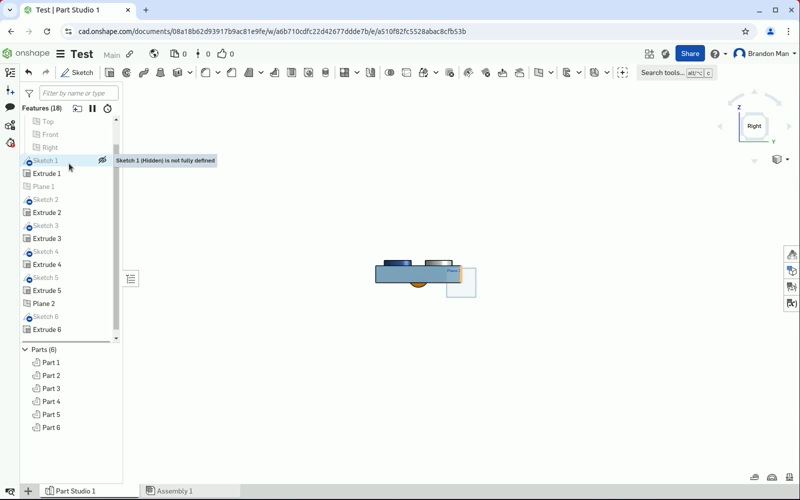
click(69, 163)
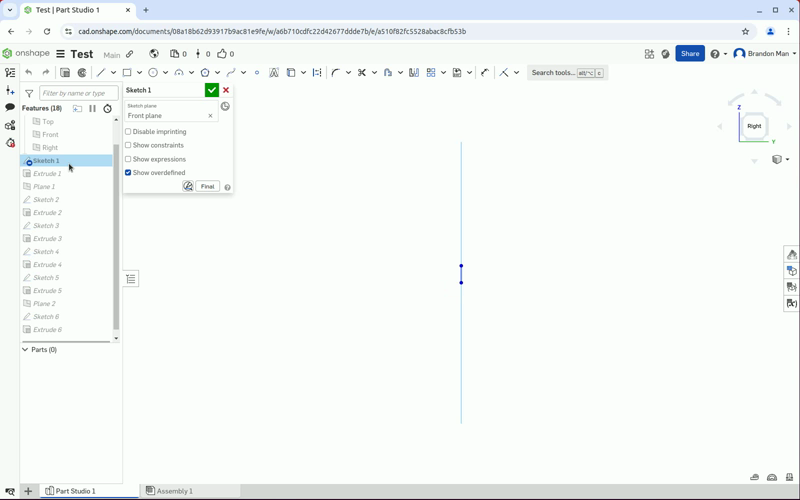
mouse_move(229, 92)
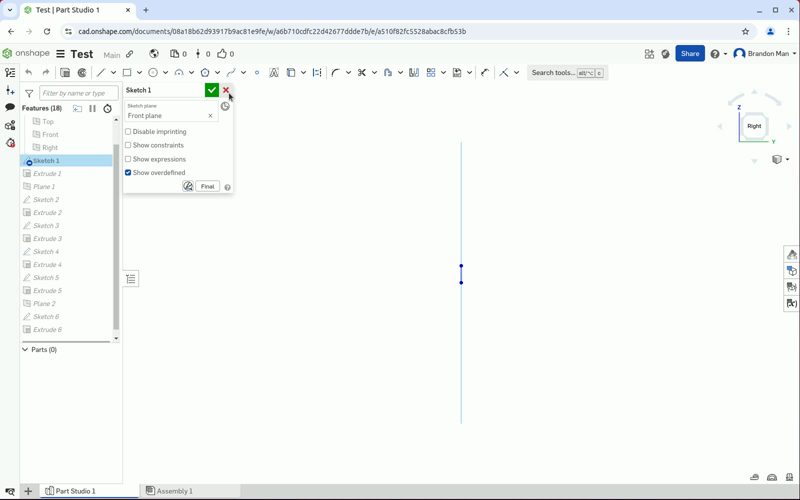
click(229, 92)
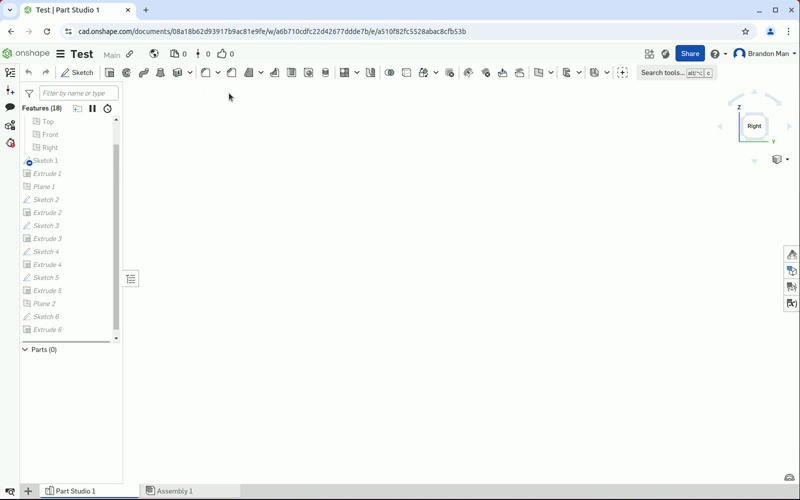
key(shift+s)
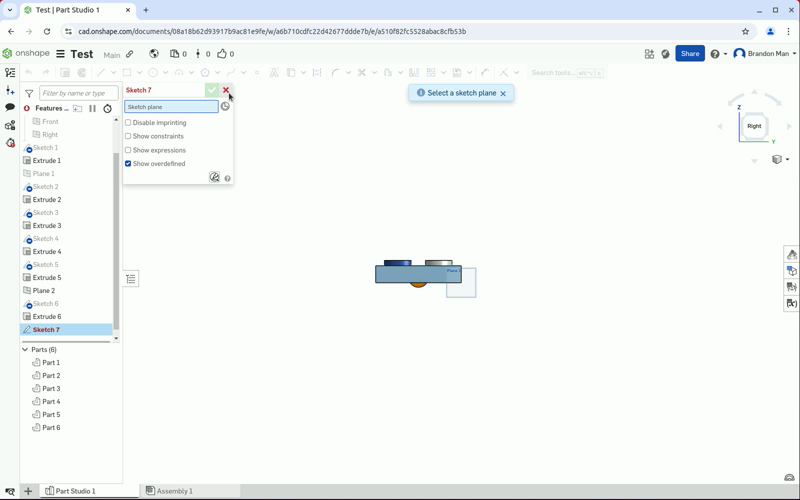
mouse_move(69, 293)
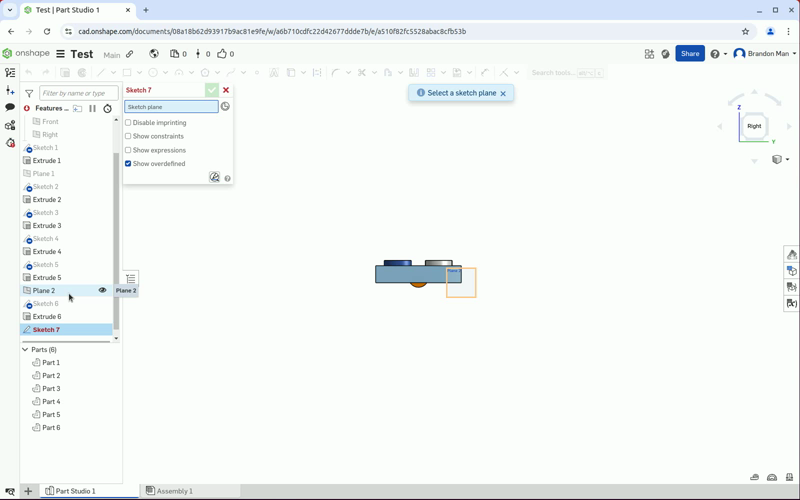
click(69, 293)
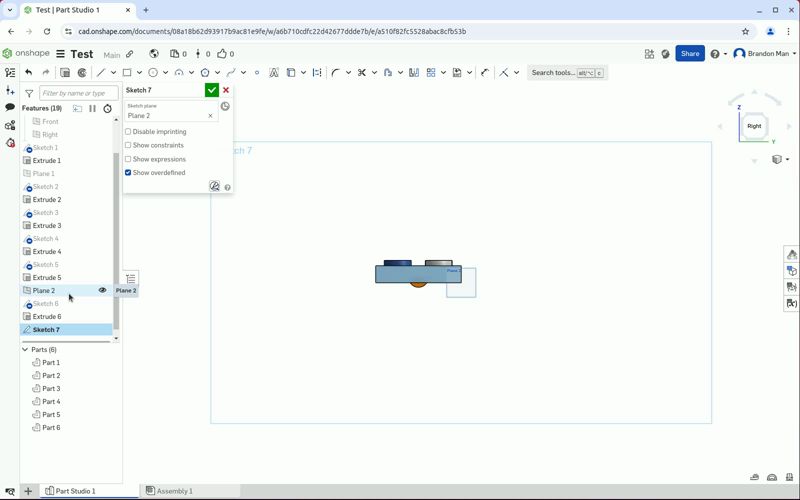
mouse_move(73, 352)
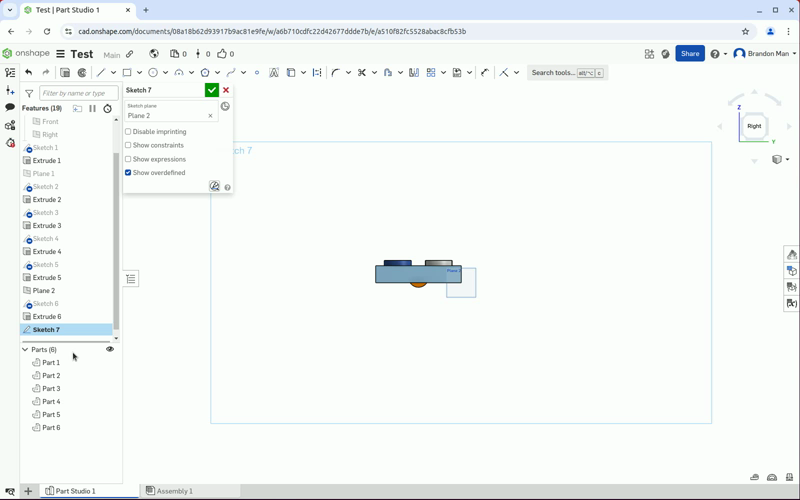
key(y)
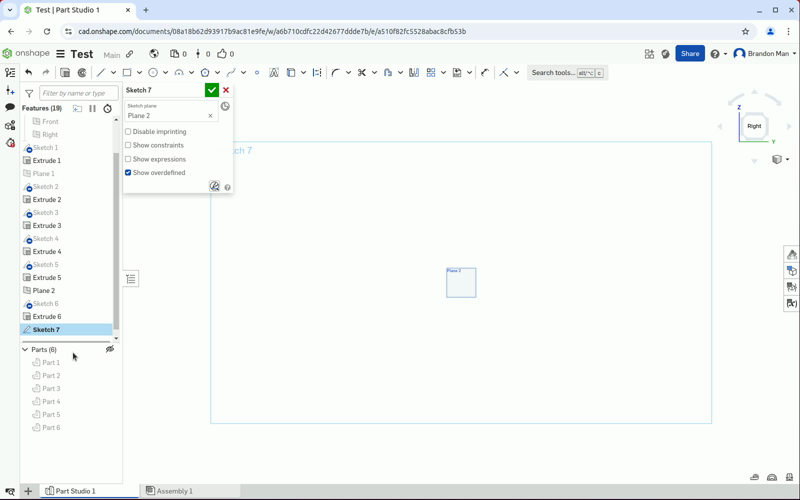
key(l)
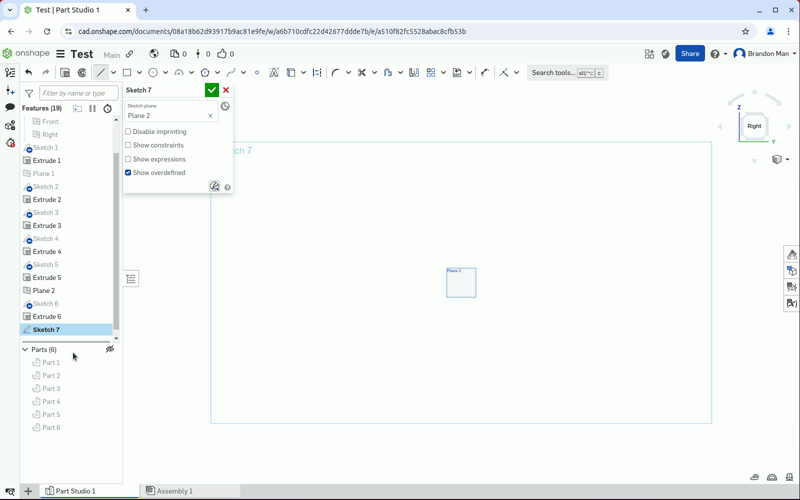
key_down(shift)
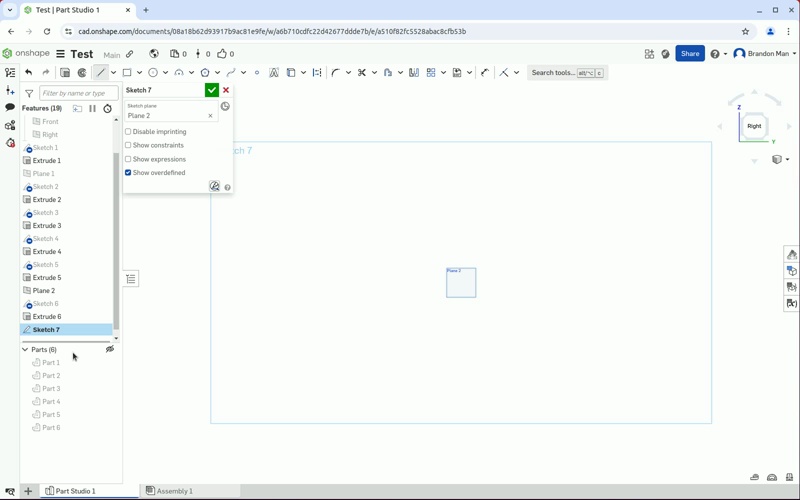
mouse_move(410, 282)
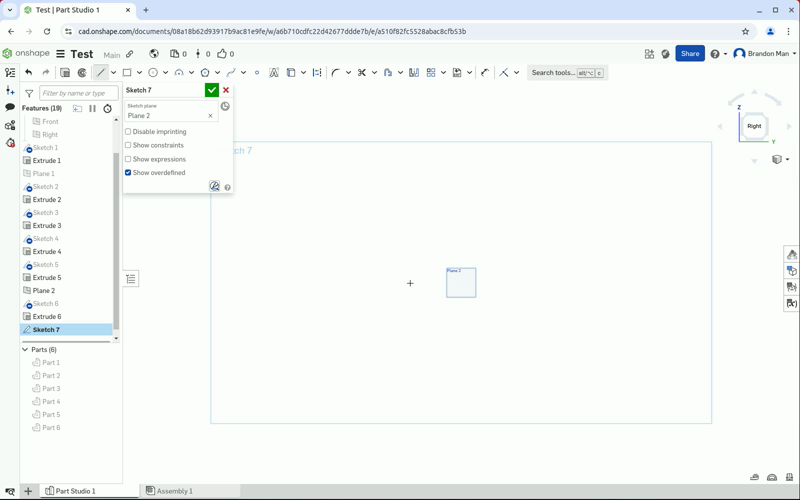
click(410, 282)
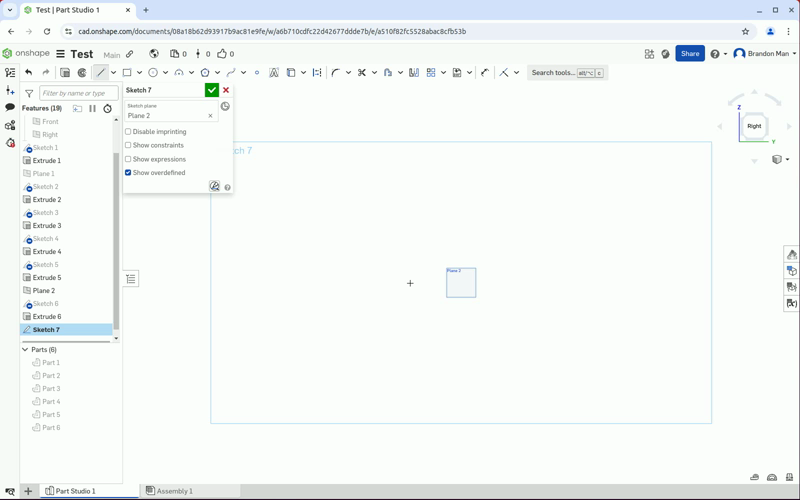
key_up(shift)
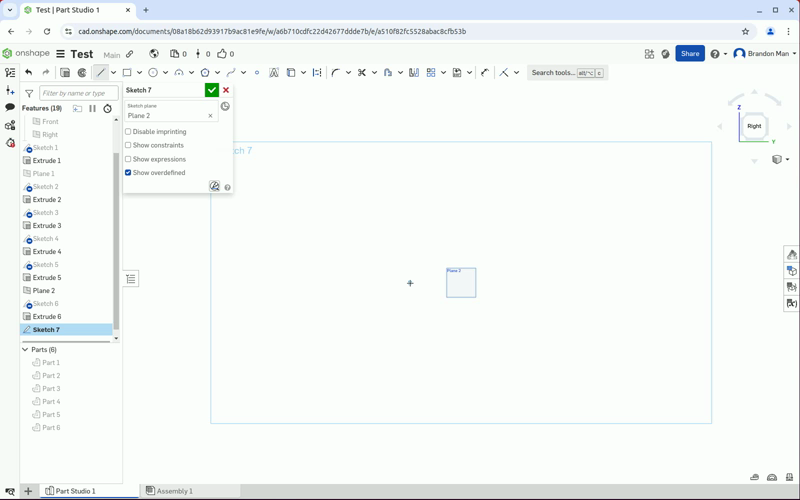
key_down(shift)
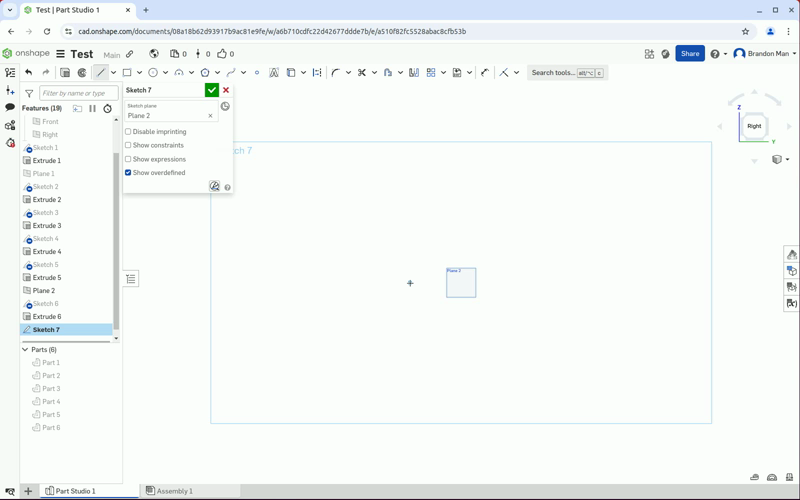
mouse_move(440, 282)
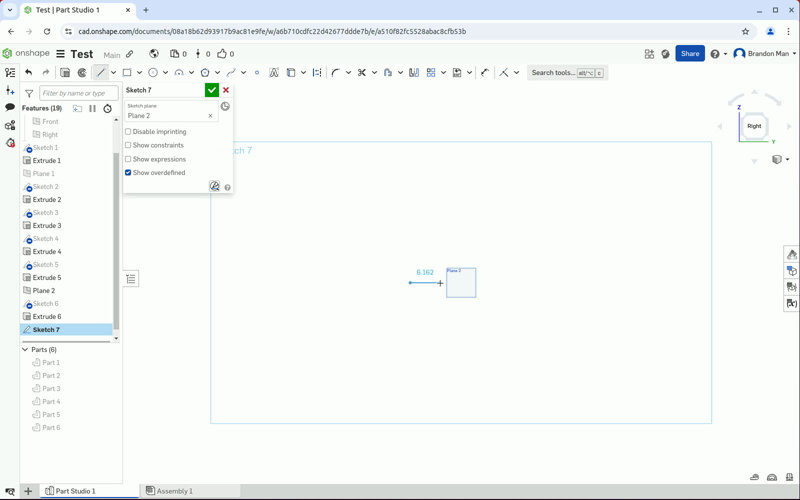
mouse_move(425, 282)
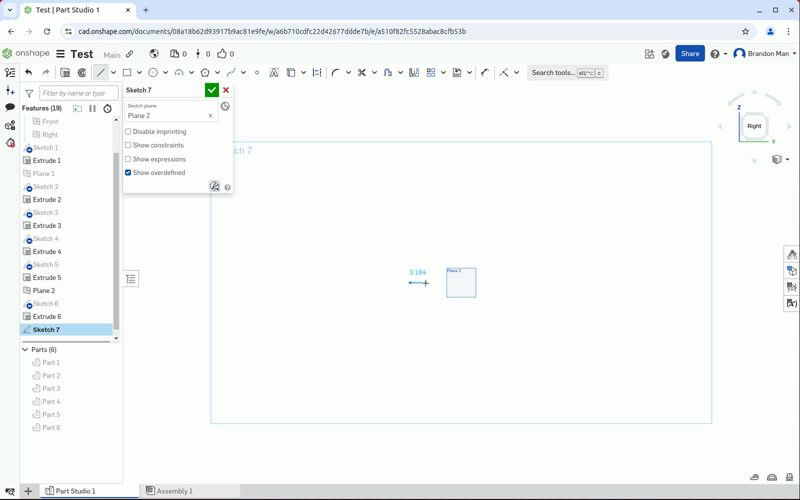
click(425, 282)
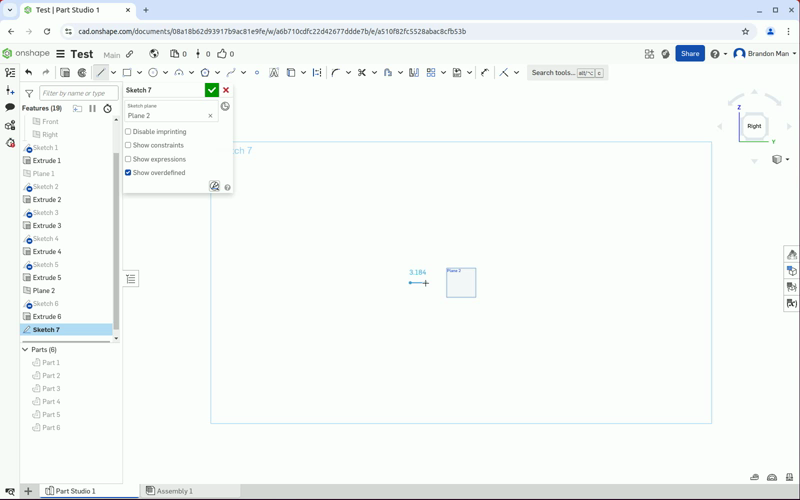
key_up(shift)
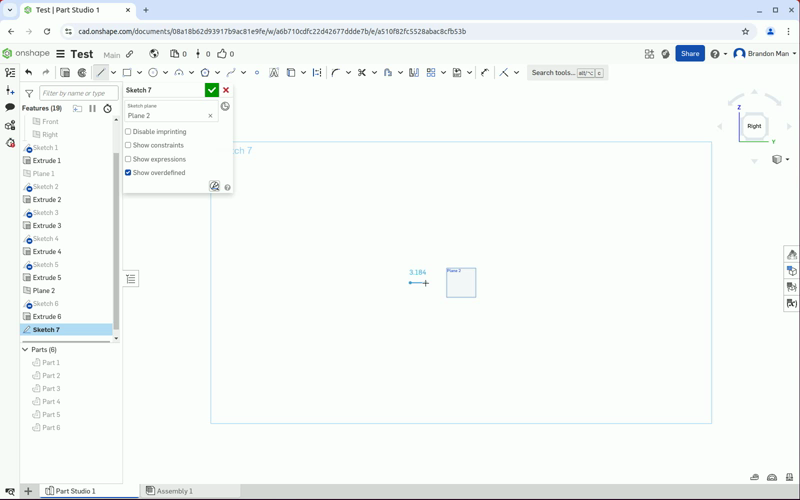
key(esc)
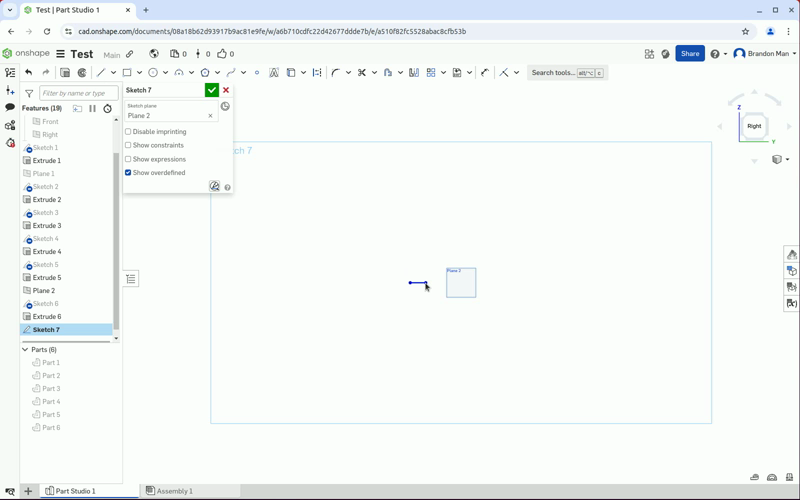
key(a)
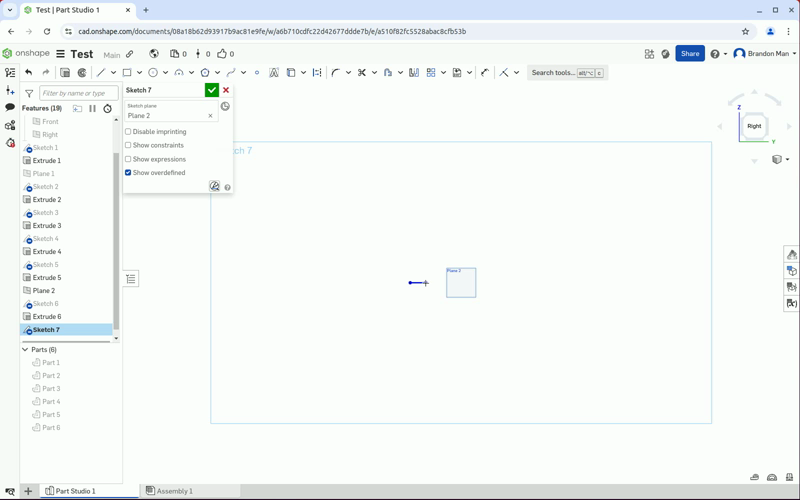
mouse_move(425, 282)
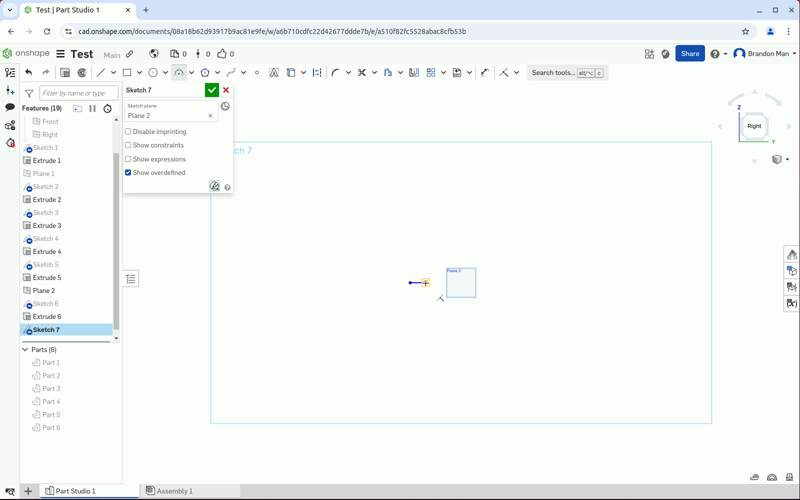
click(425, 282)
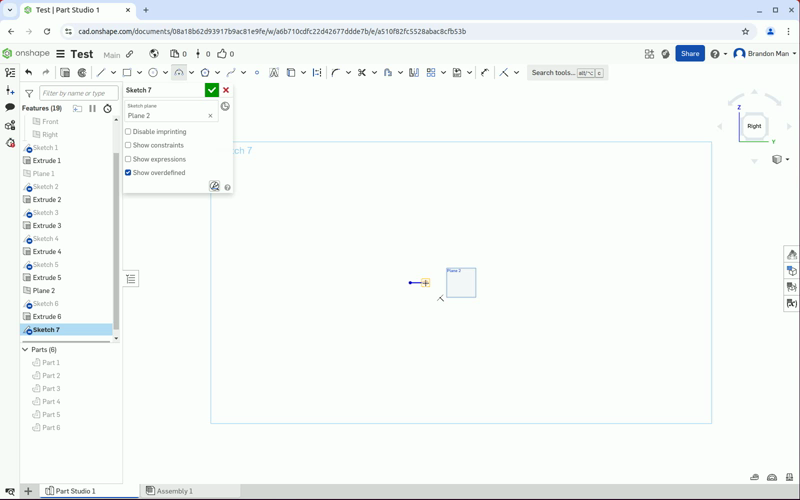
mouse_move(410, 282)
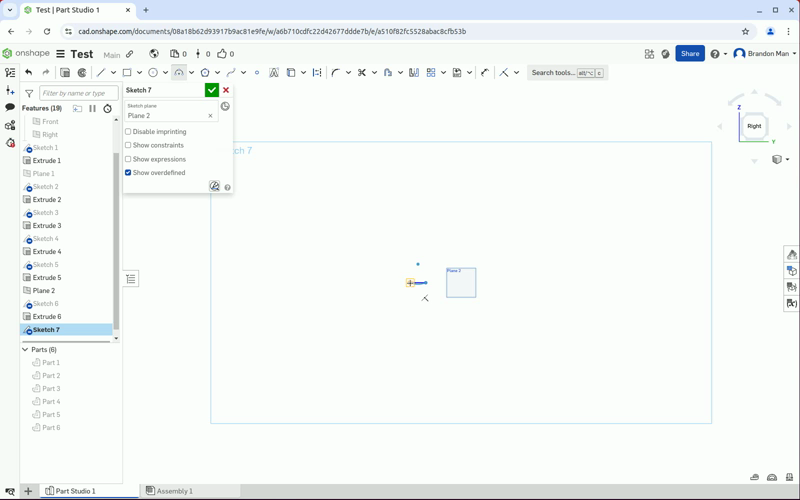
click(410, 282)
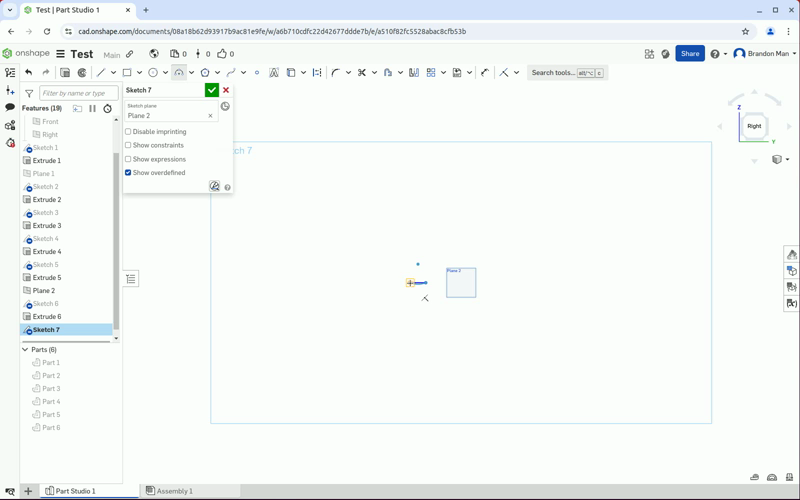
key_down(shift)
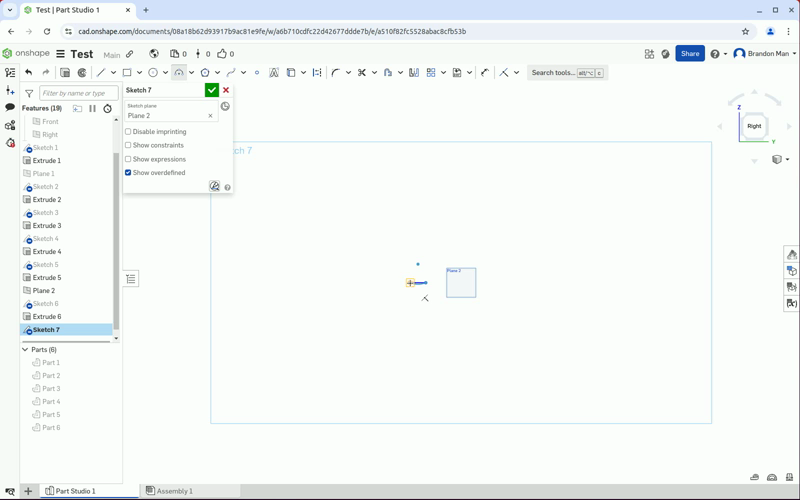
mouse_move(418, 267)
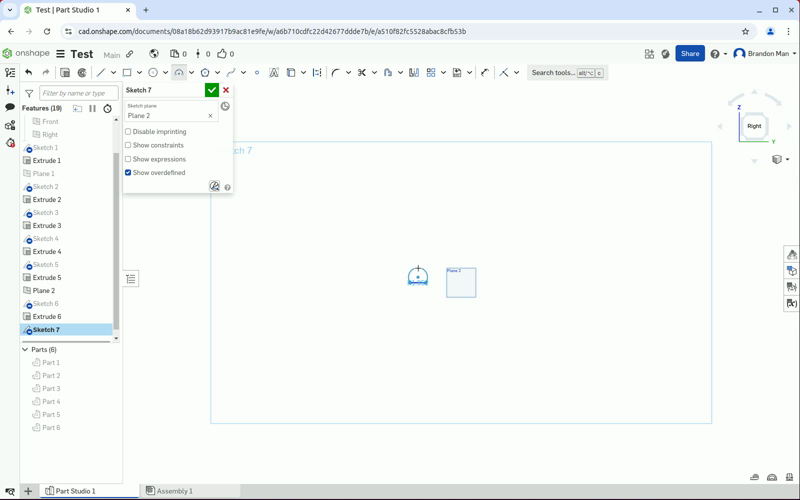
click(418, 267)
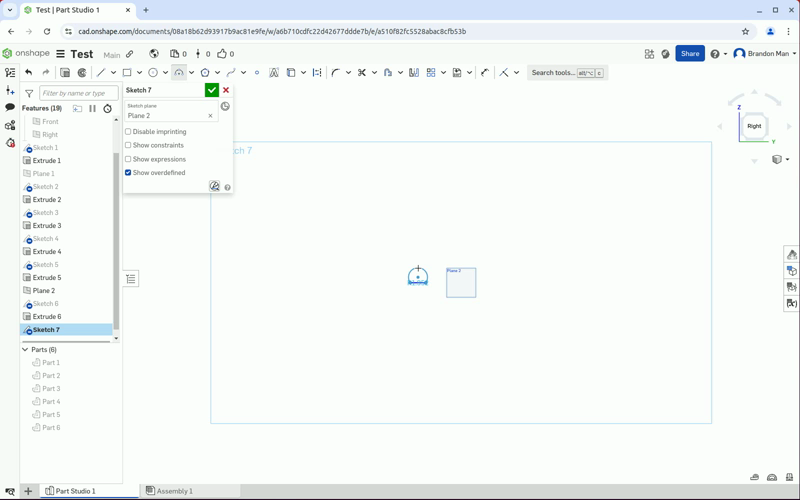
key_up(shift)
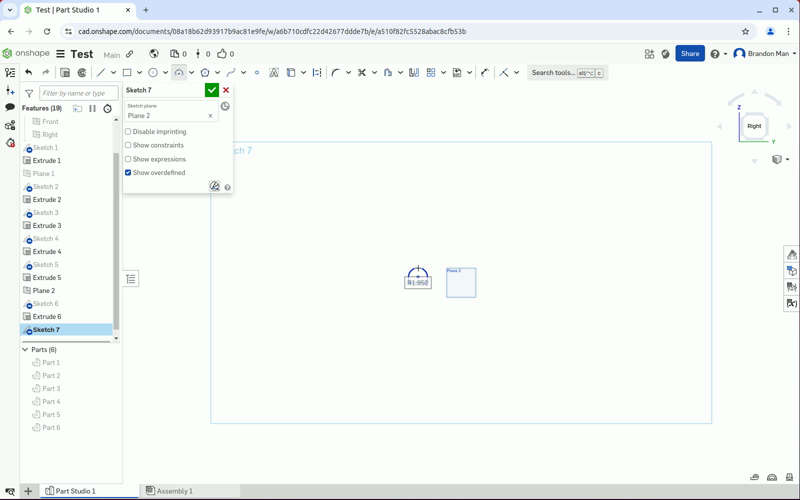
key(esc)
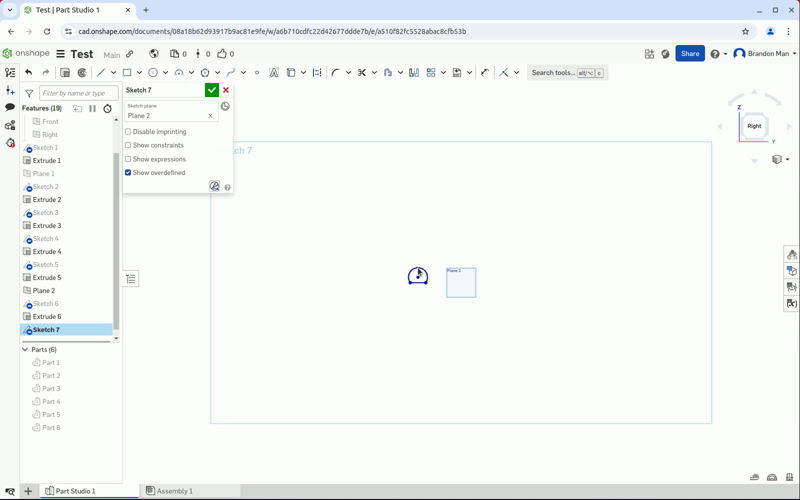
mouse_move(422, 279)
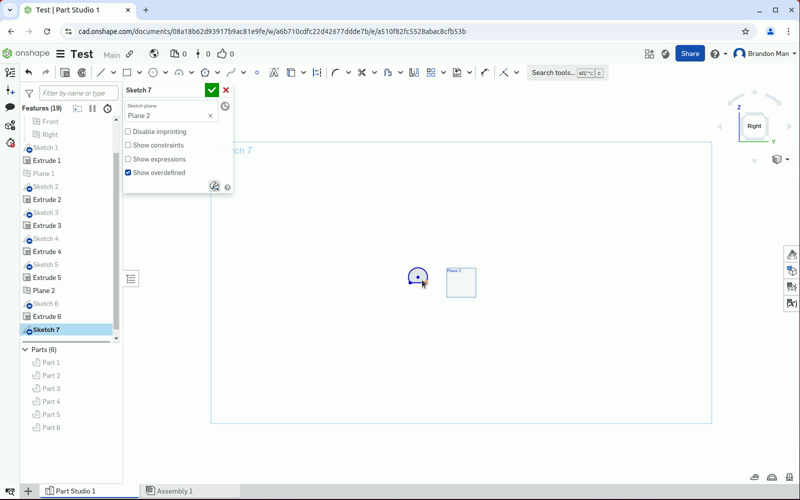
scroll(6)
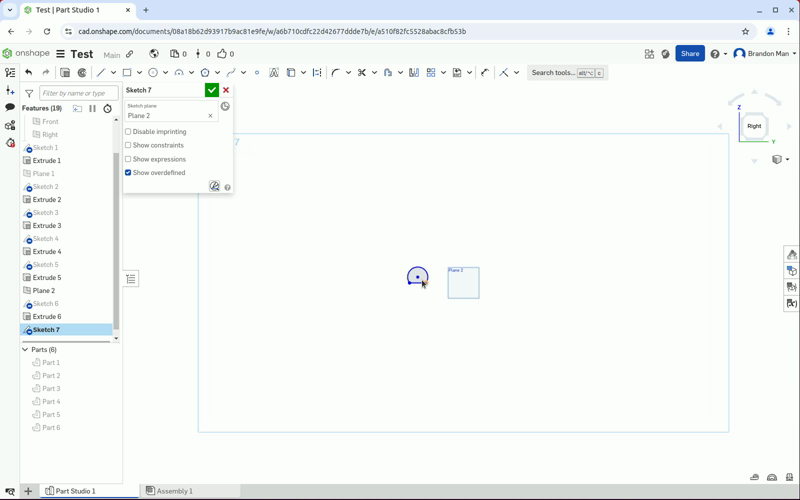
scroll(6)
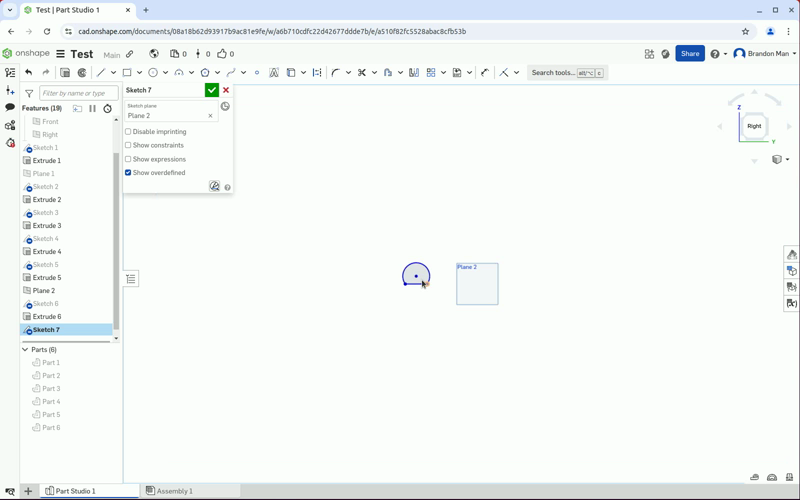
scroll(6)
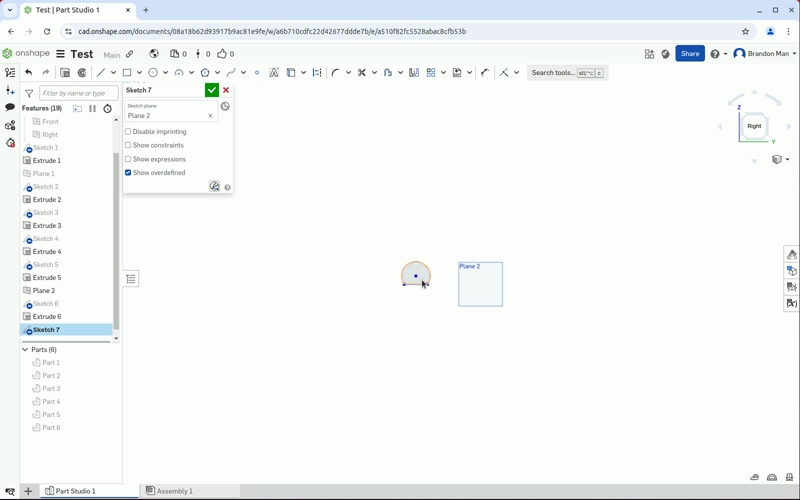
scroll(6)
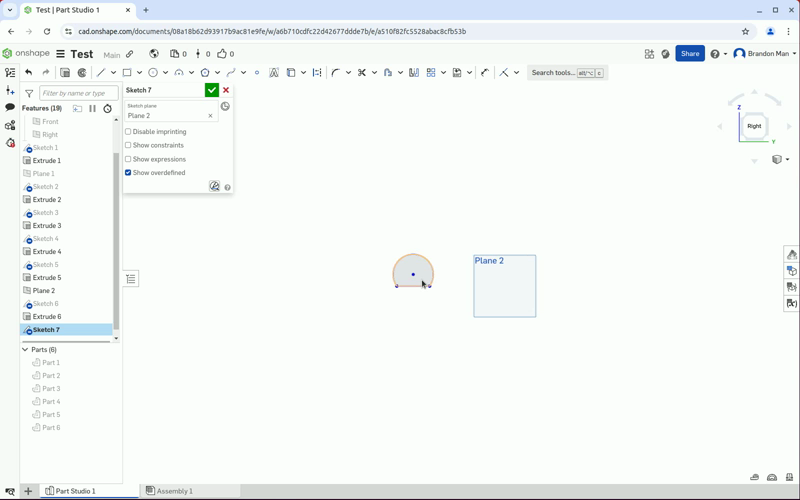
scroll(6)
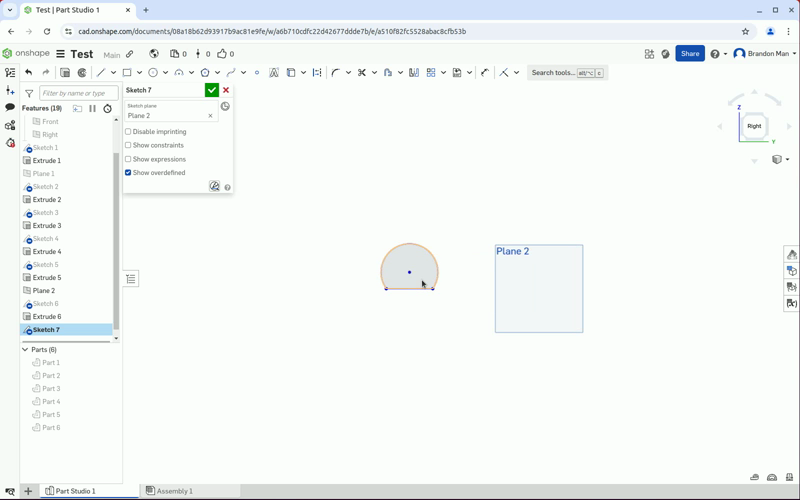
scroll(6)
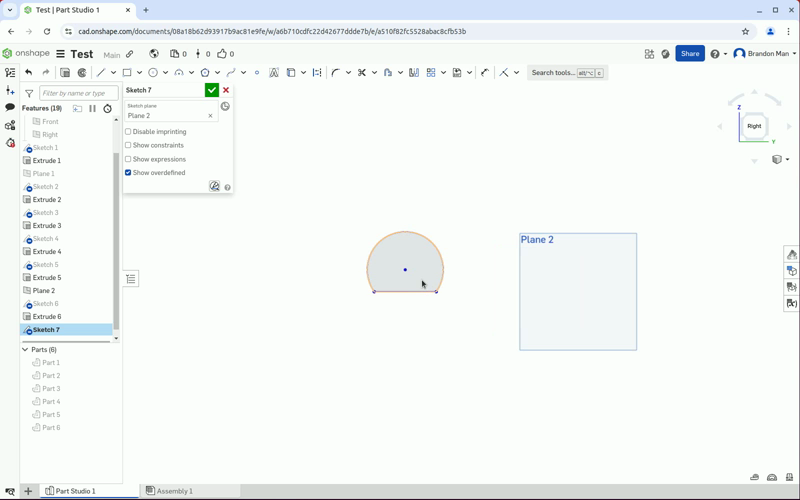
scroll(6)
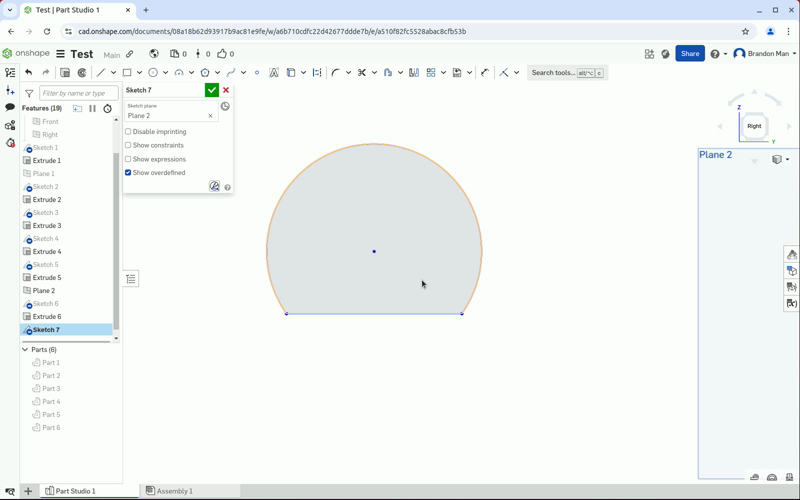
click(422, 279)
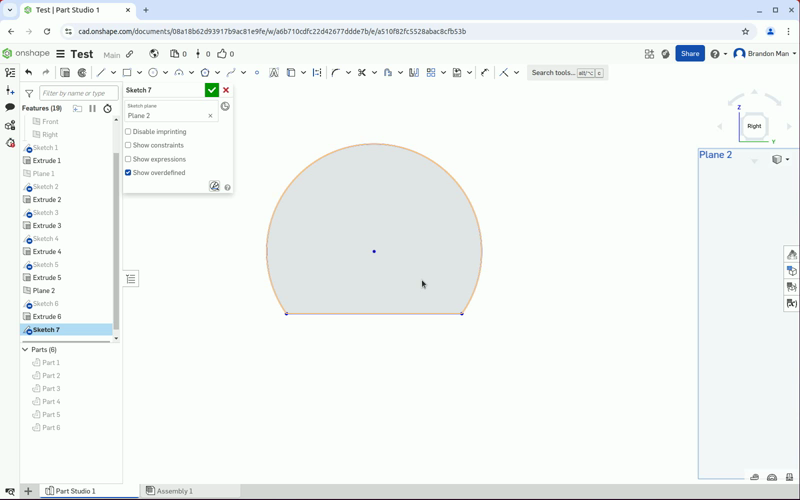
scroll(-6)
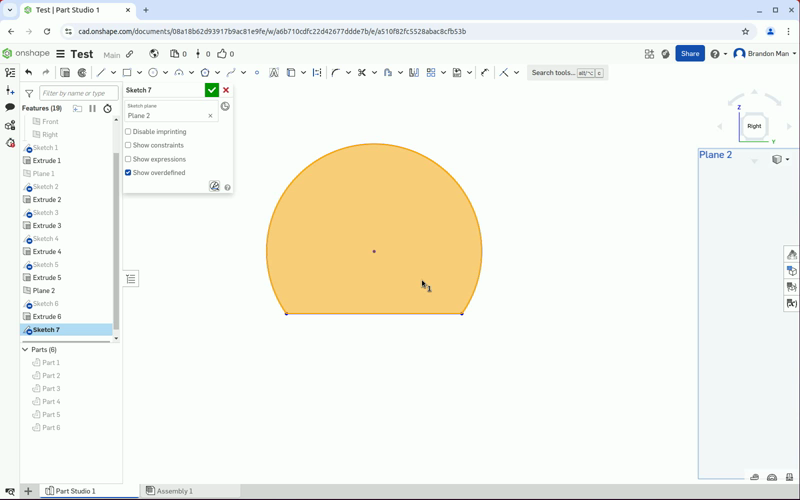
scroll(-6)
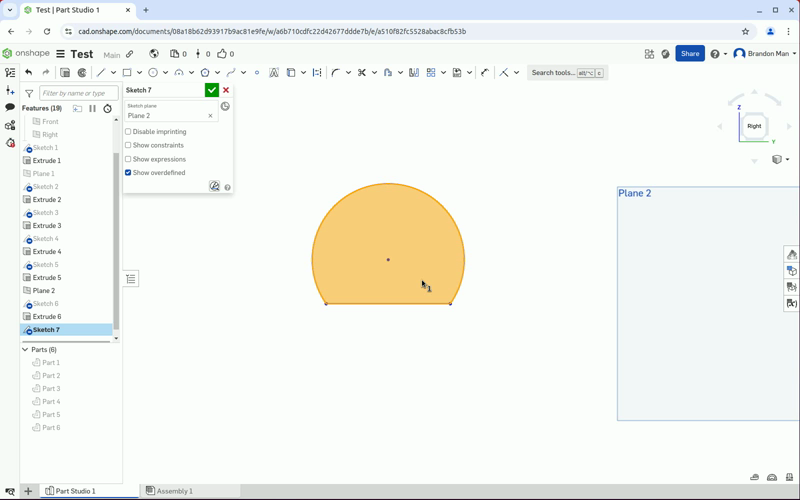
scroll(-6)
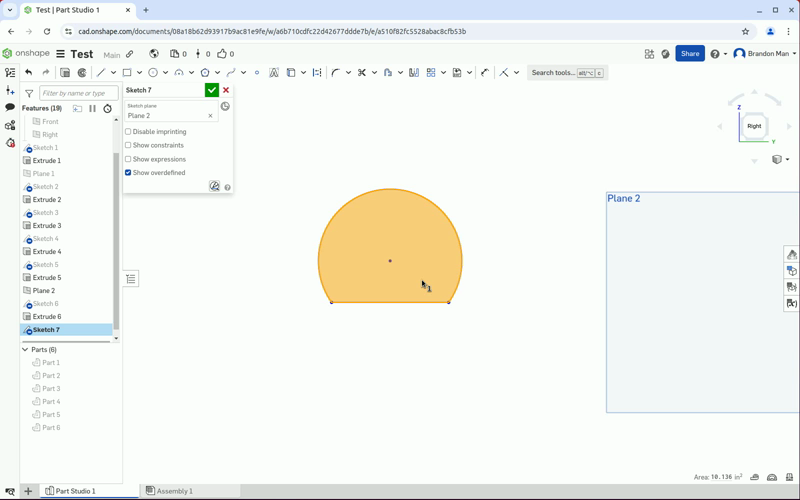
scroll(-6)
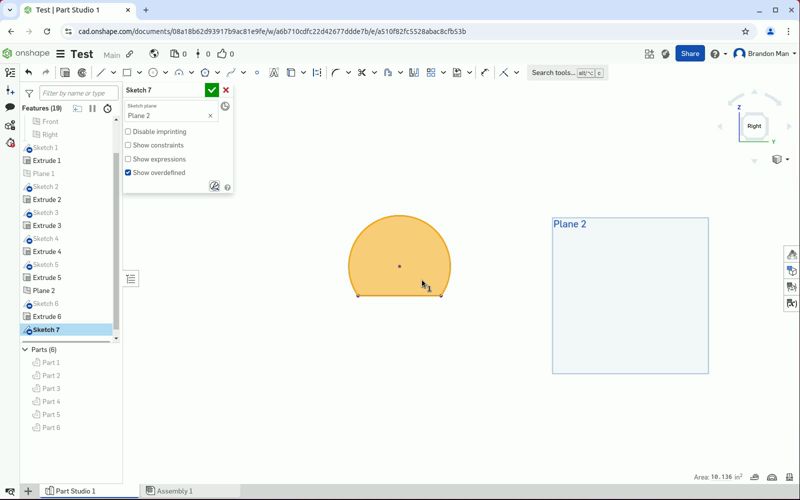
scroll(-6)
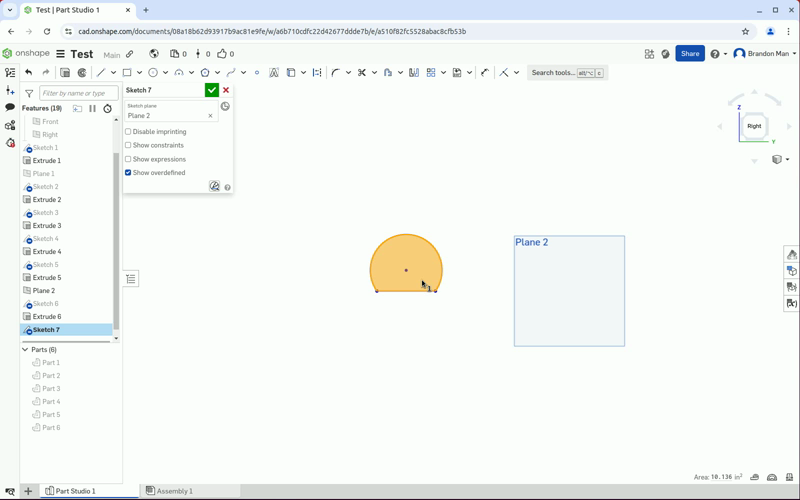
scroll(-6)
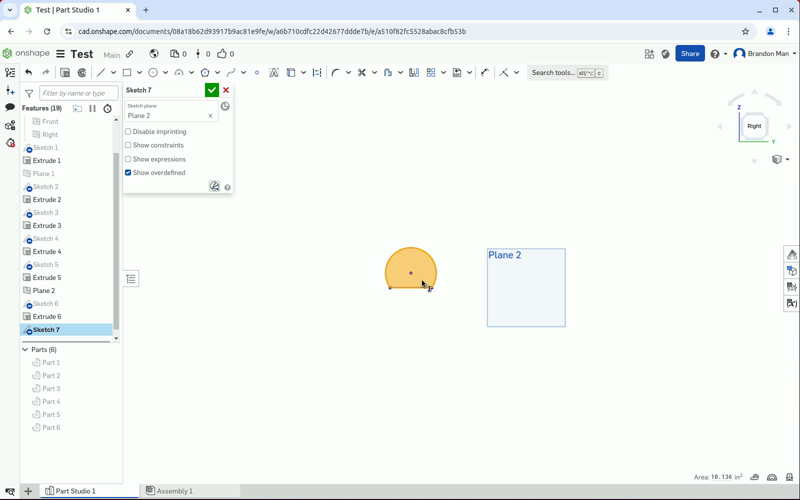
scroll(-6)
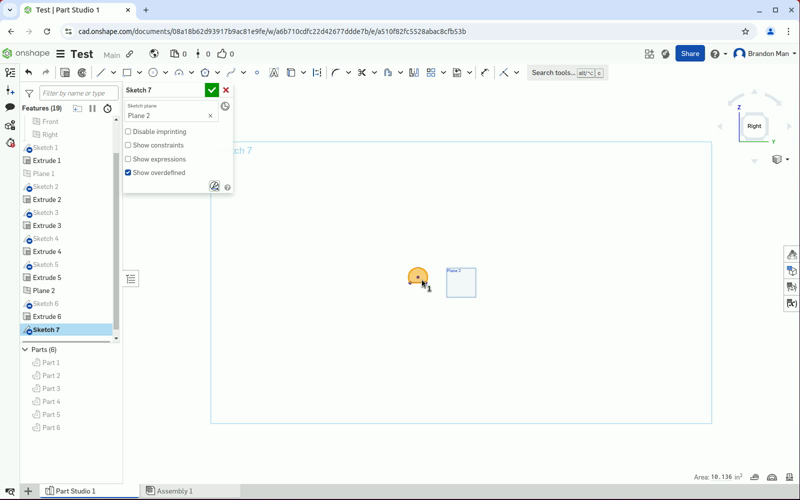
mouse_move(73, 352)
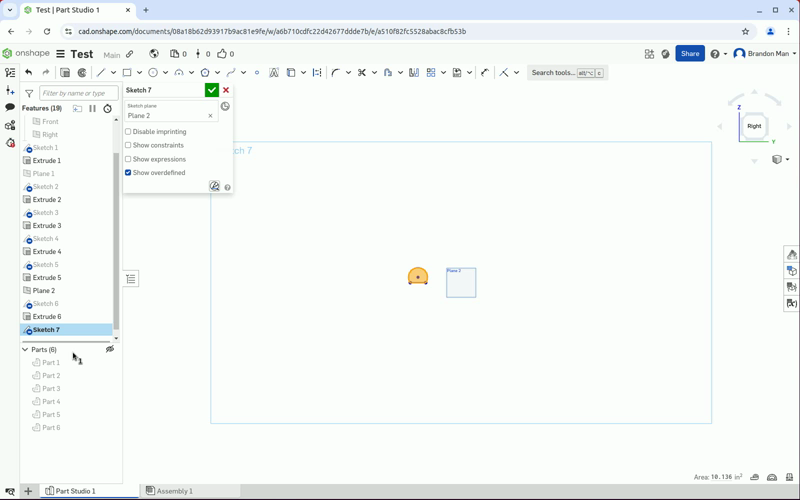
key(shift+y)
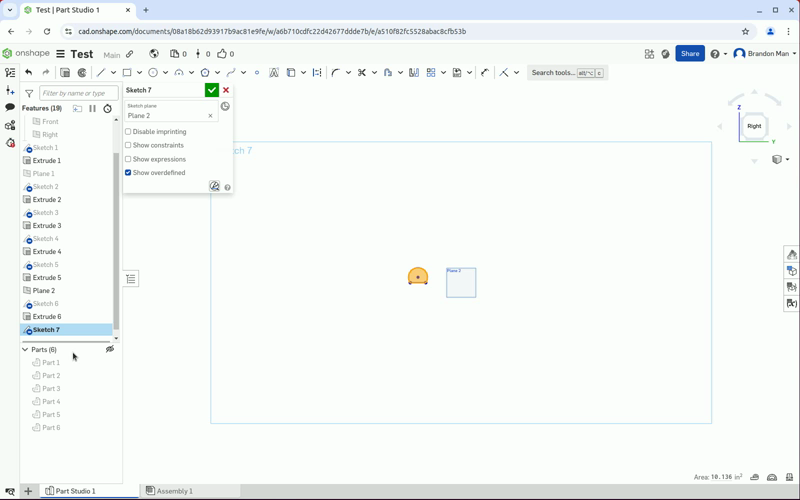
key(shift+e)
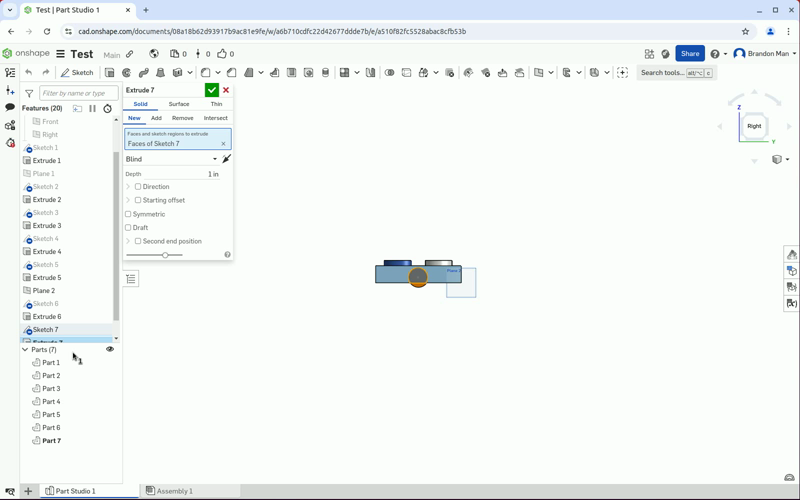
mouse_move(143, 106)
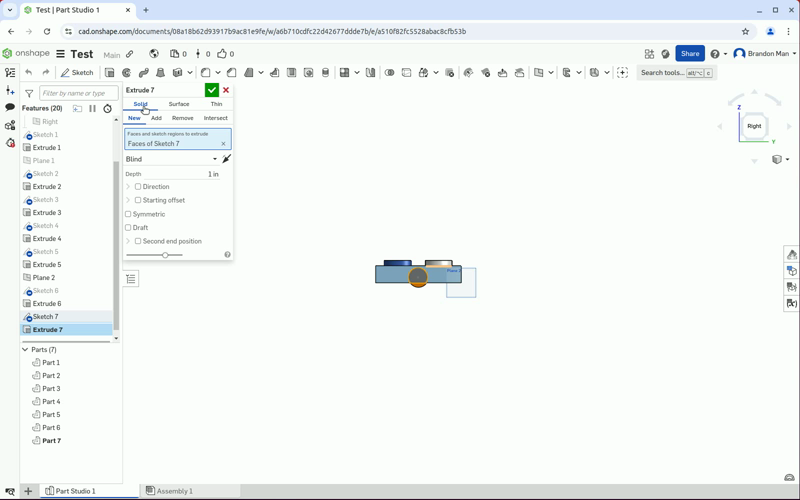
click(143, 106)
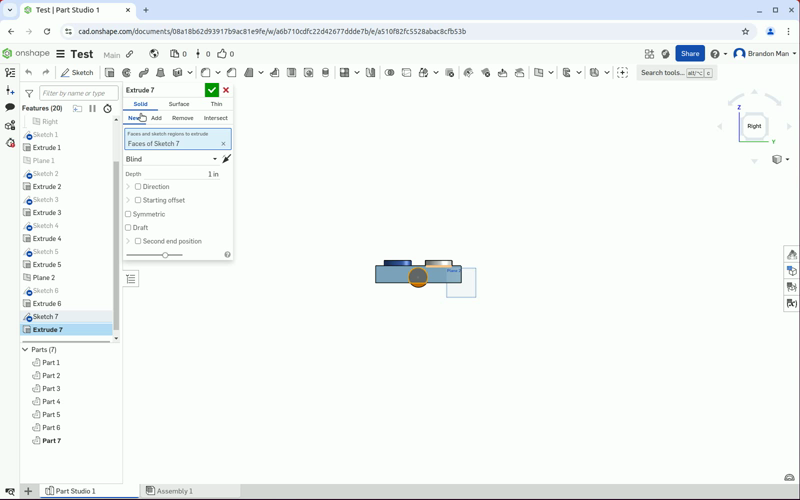
mouse_move(137, 120)
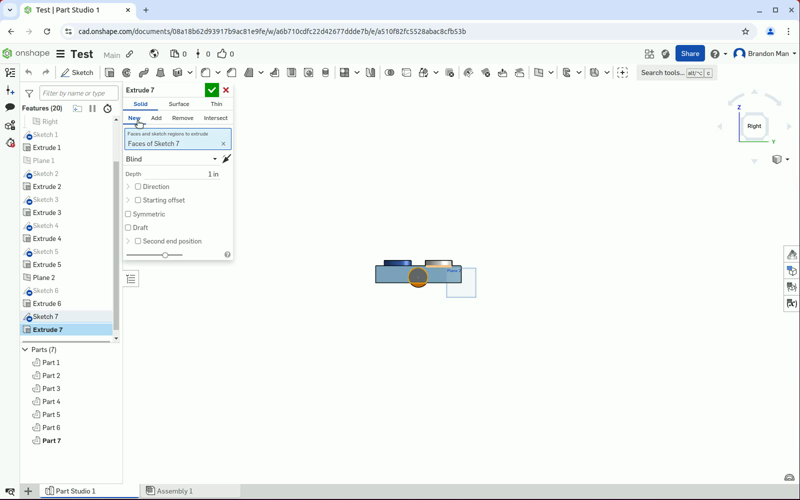
click(137, 120)
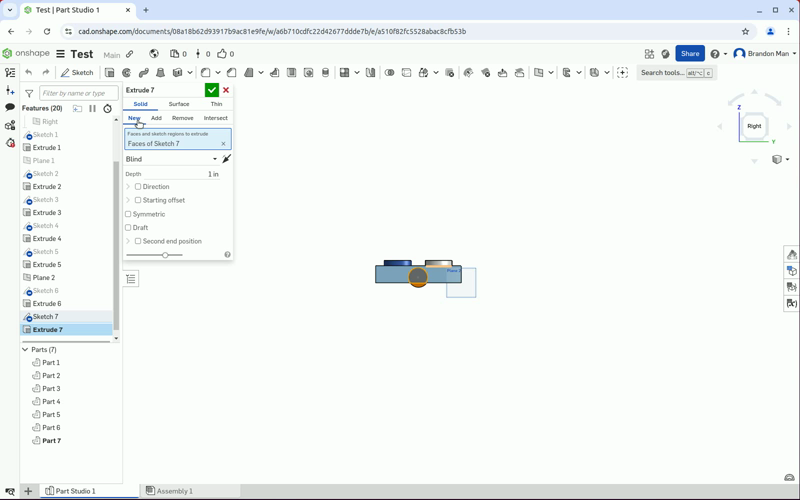
key(tab, 4)
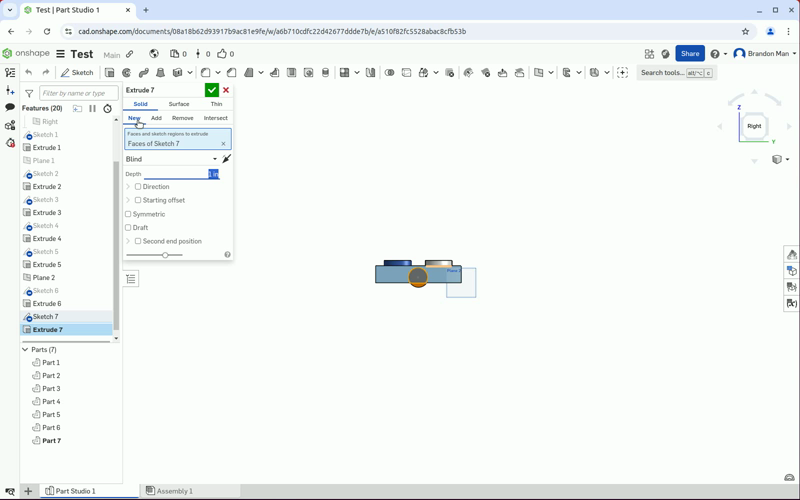
text(5.536)
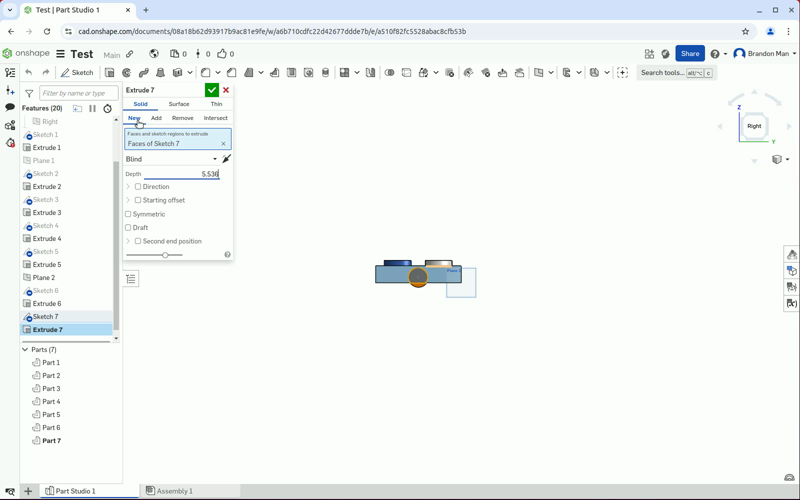
key(enter)
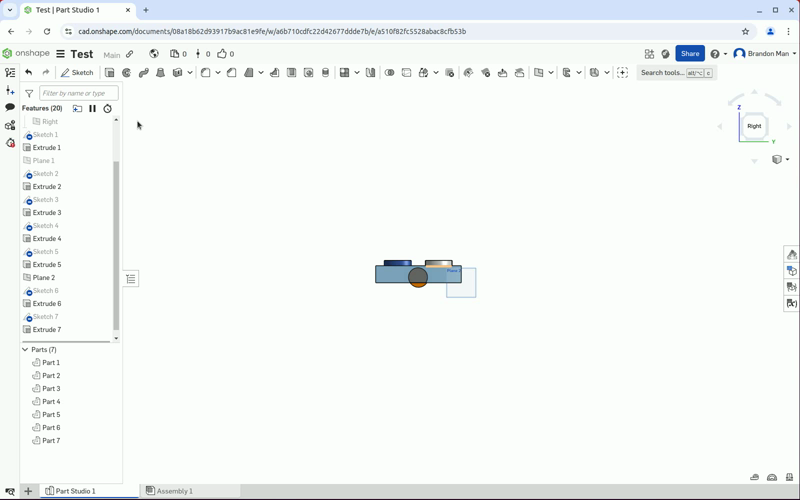
key(shift+h)
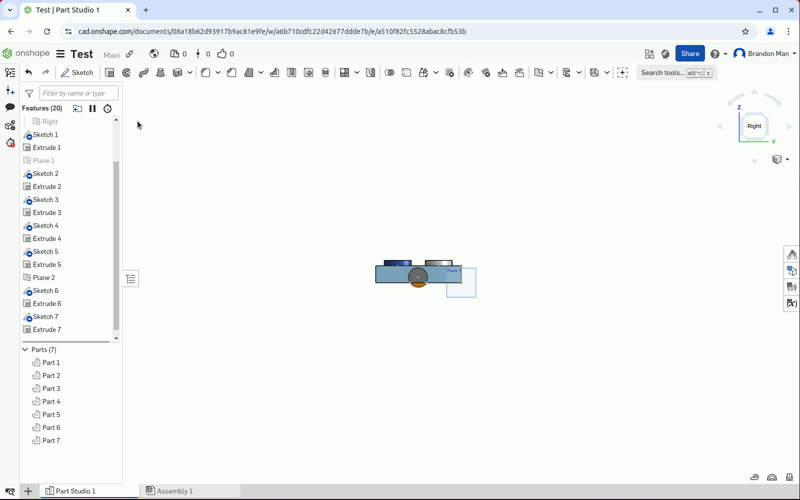
key(shift+h)
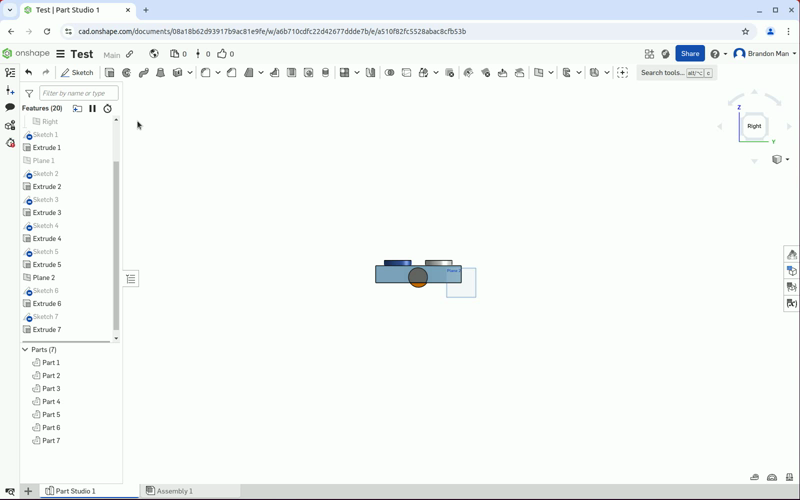
mouse_move(69, 137)
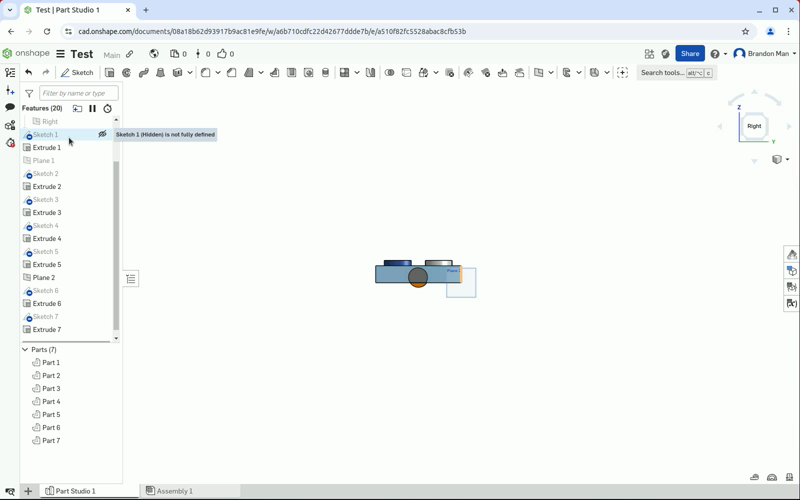
click(69, 137)
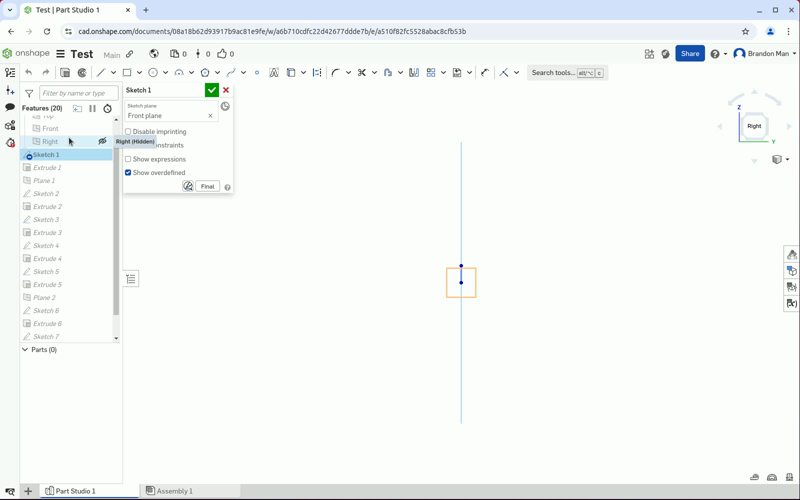
mouse_move(229, 92)
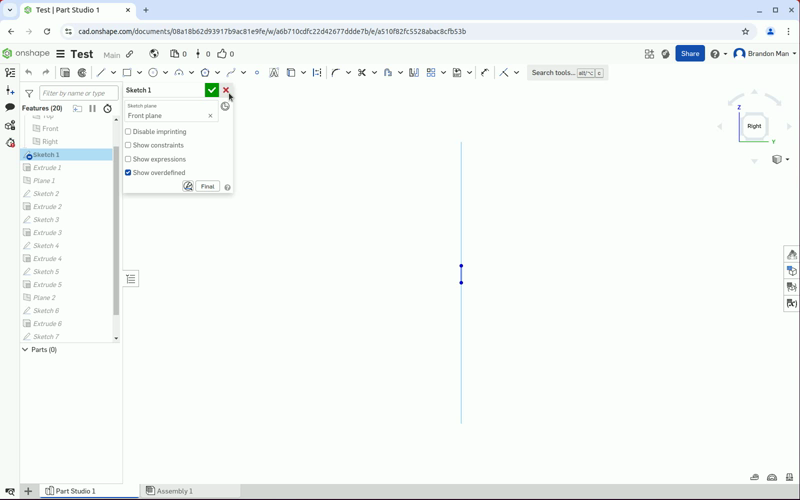
click(229, 92)
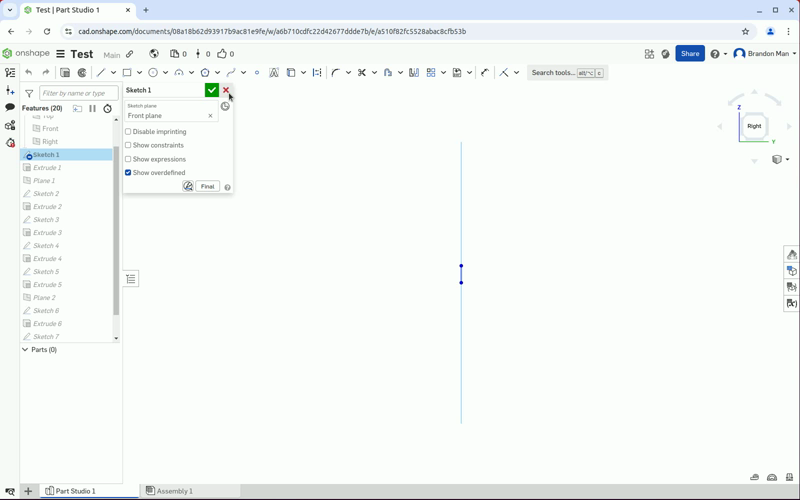
key(shift+s)
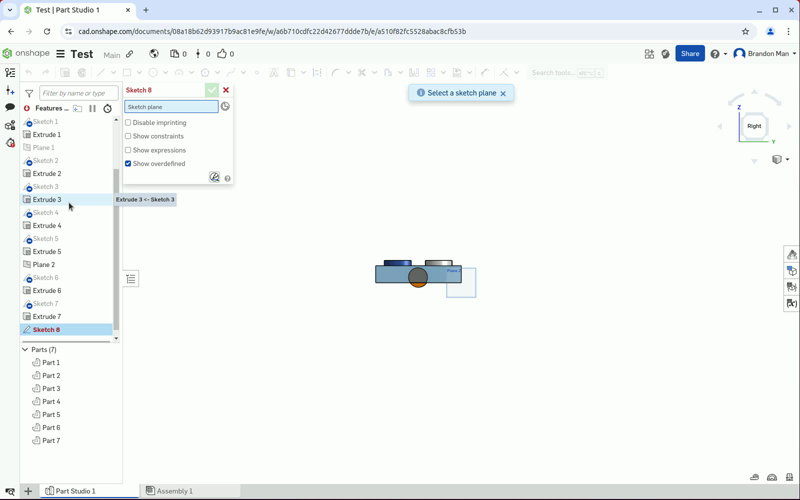
scroll(3)
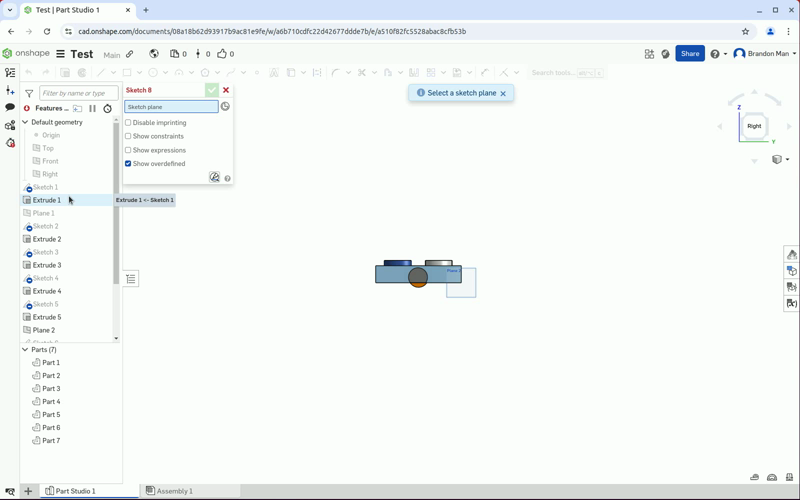
mouse_move(69, 176)
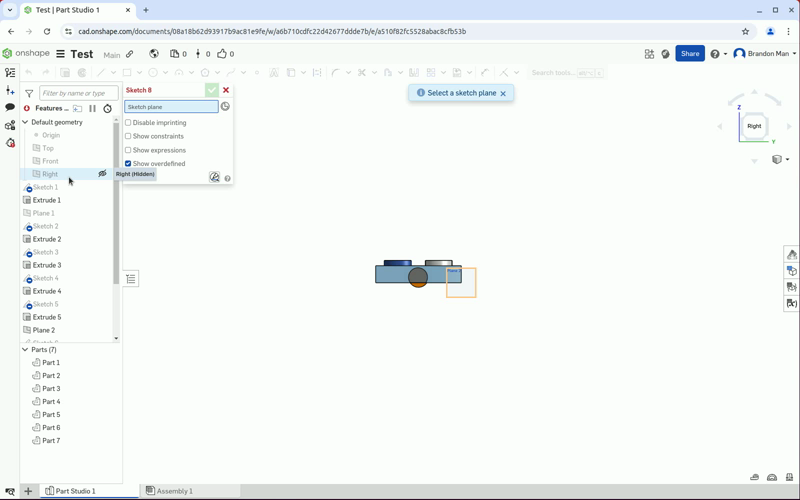
click(69, 176)
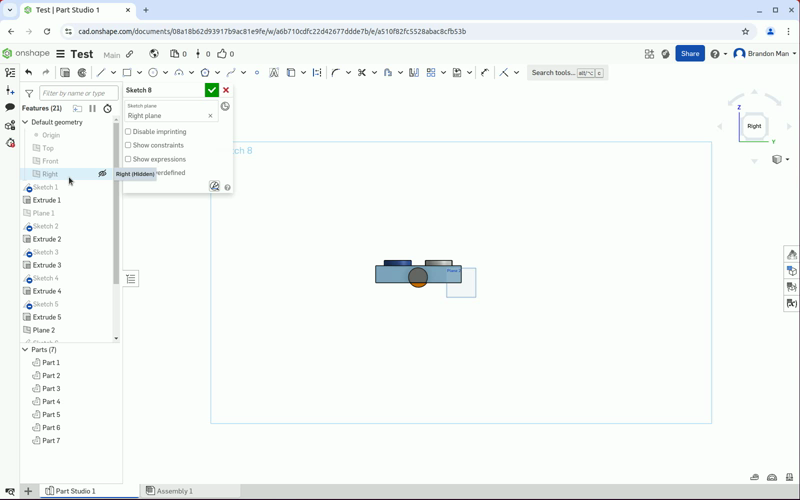
mouse_move(73, 352)
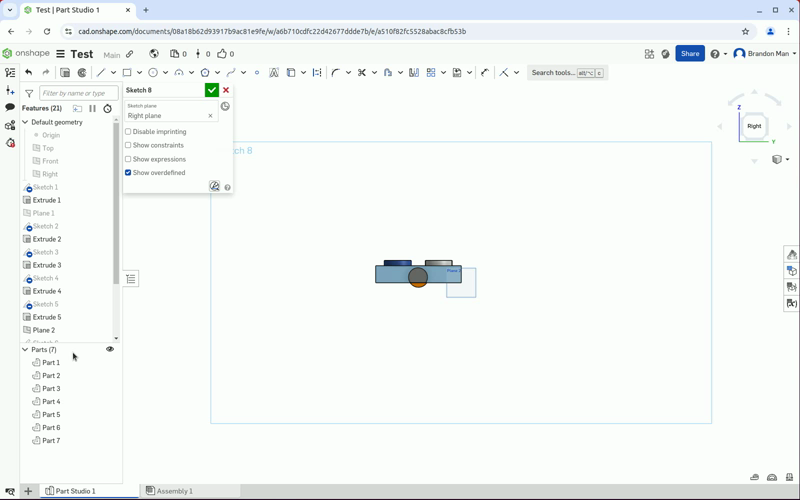
key(y)
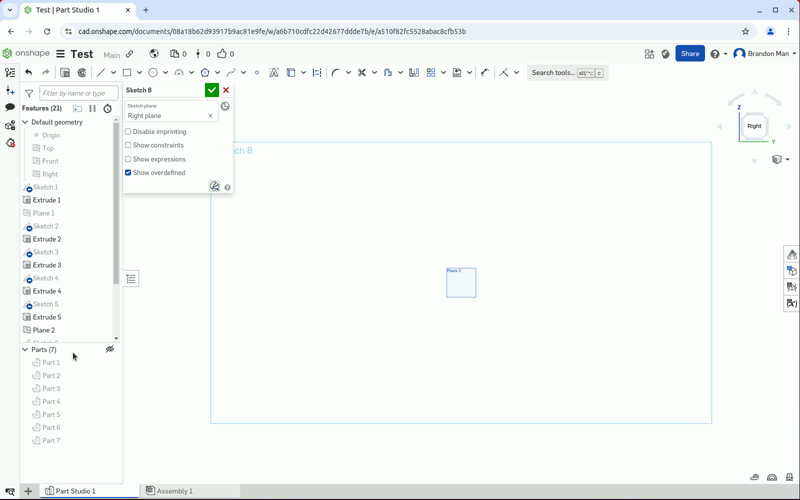
key(c)
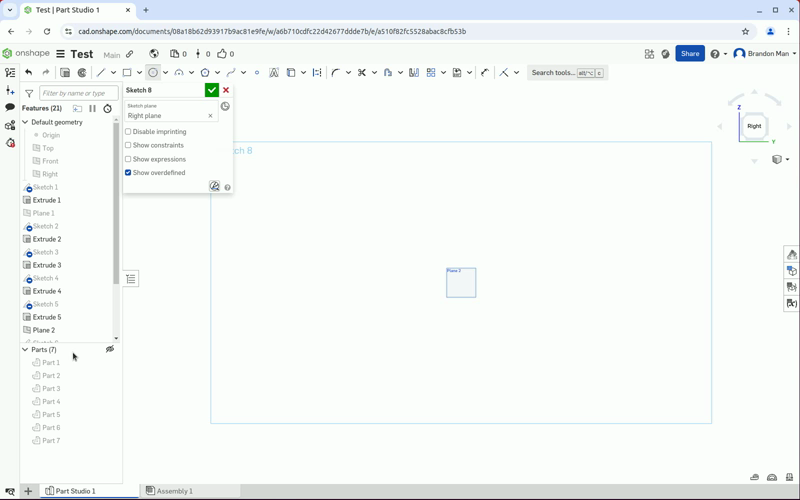
key_down(shift)
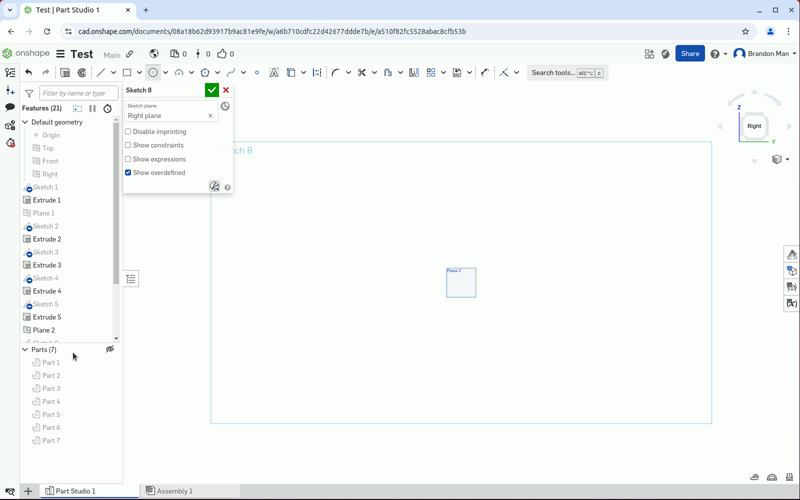
mouse_move(417, 276)
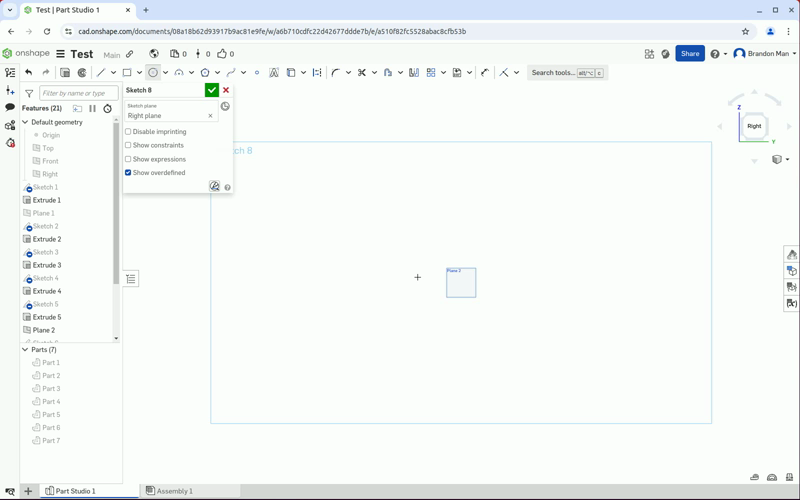
click(417, 276)
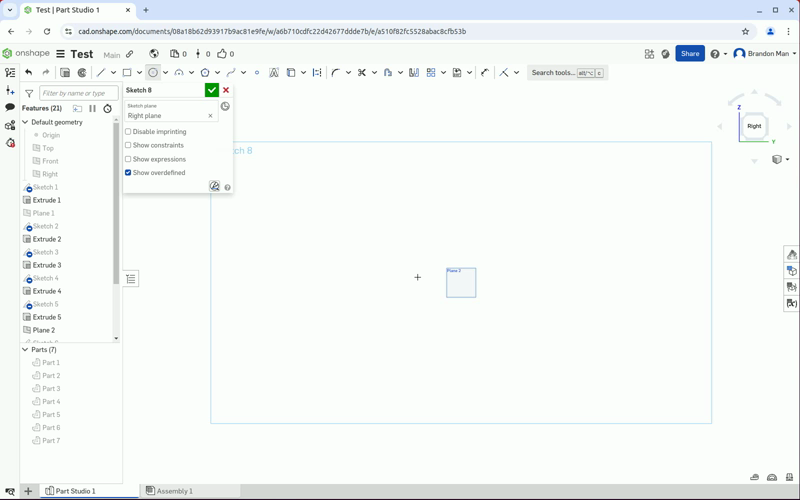
key_up(shift)
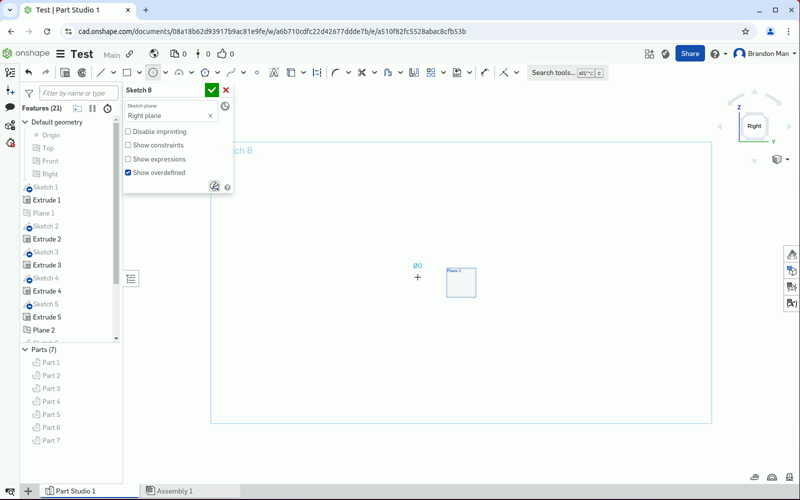
mouse_move(427, 276)
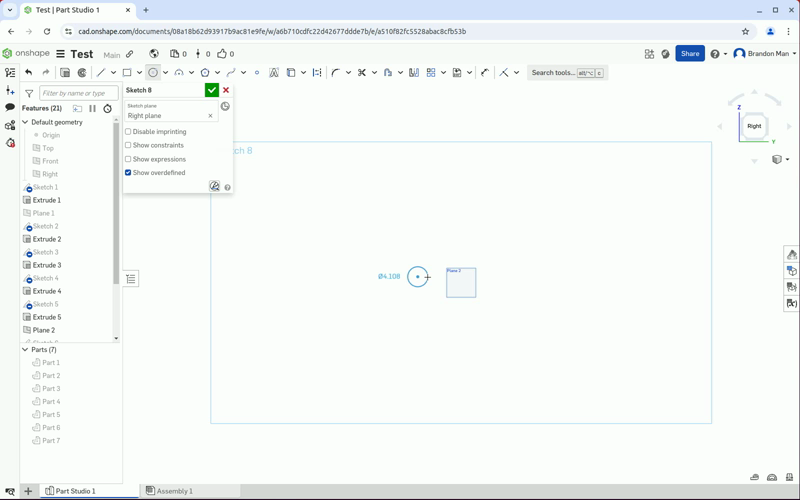
click(427, 276)
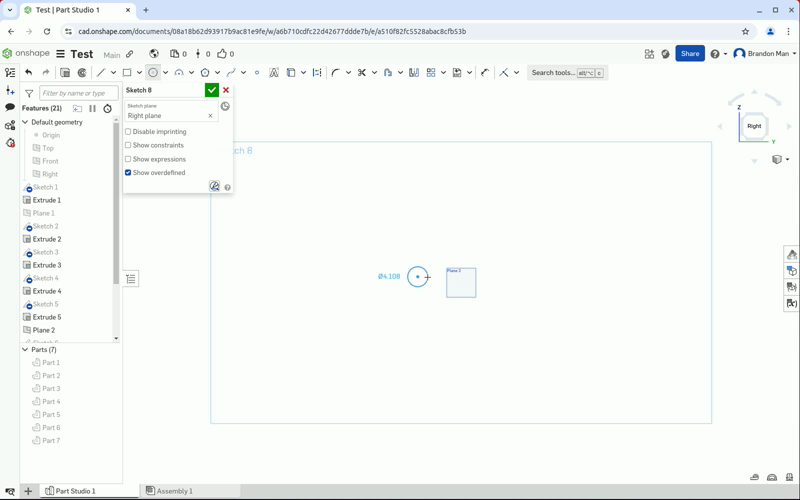
key(esc)
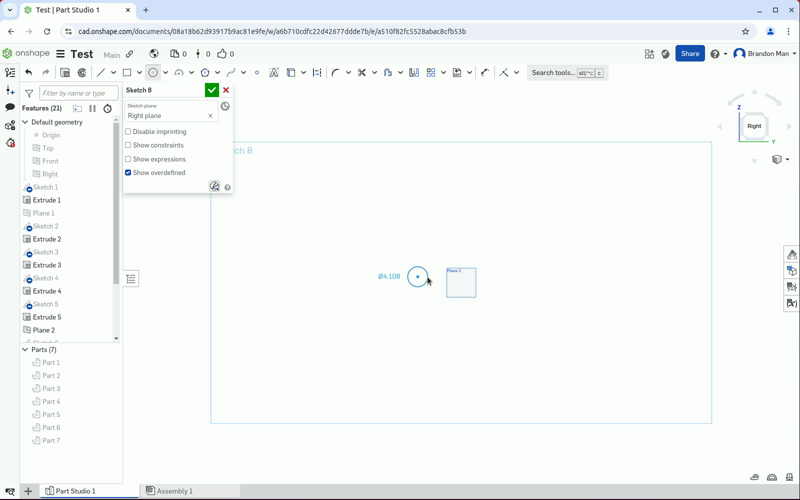
mouse_move(413, 278)
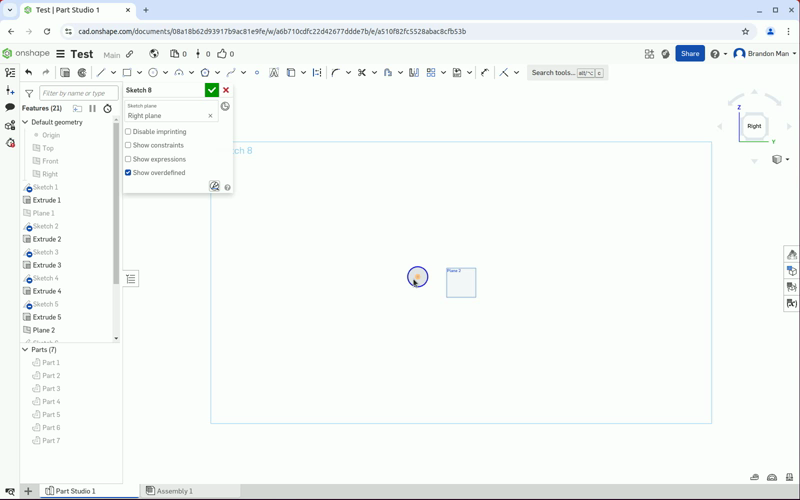
scroll(6)
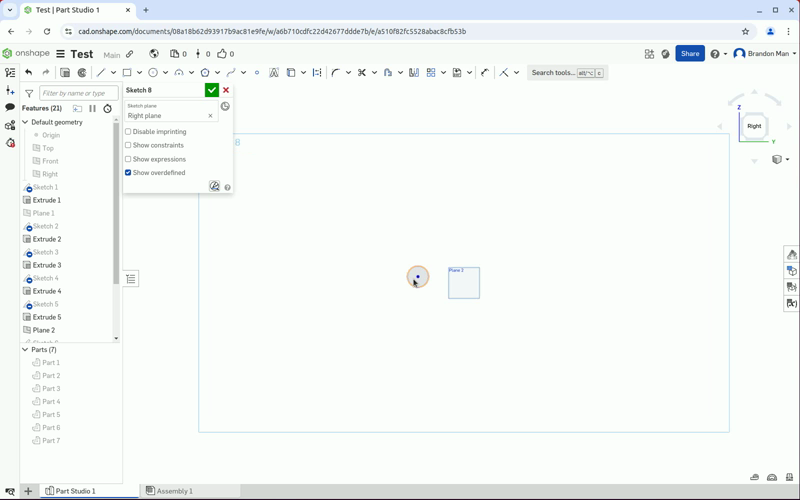
scroll(6)
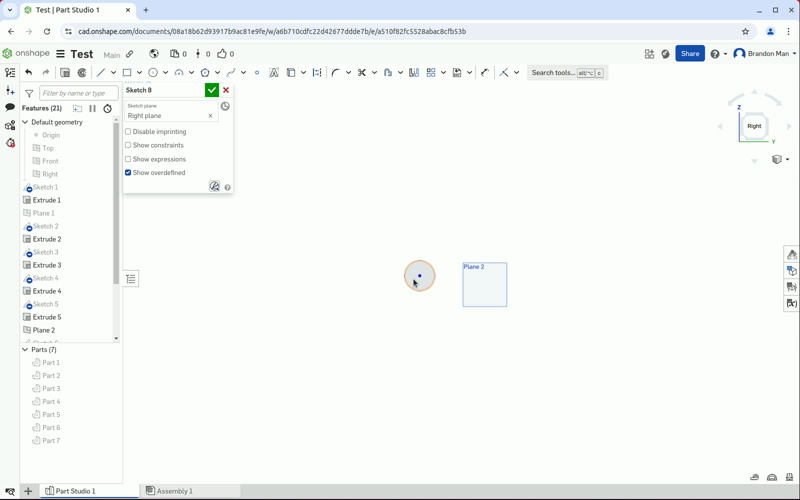
scroll(6)
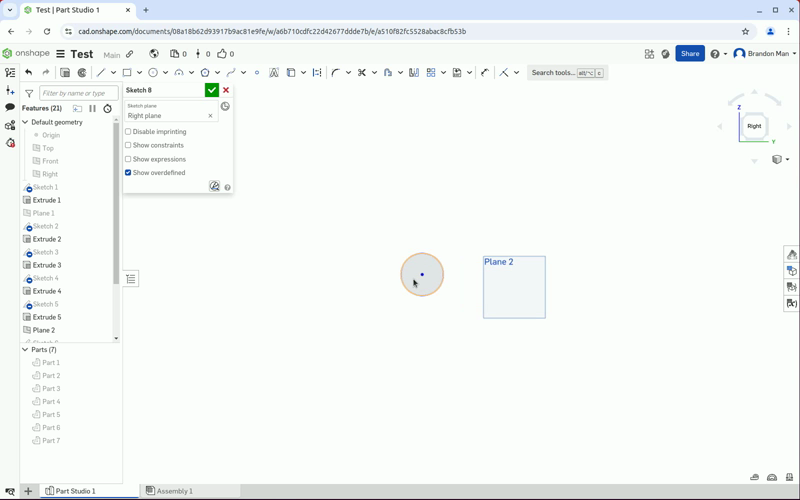
scroll(6)
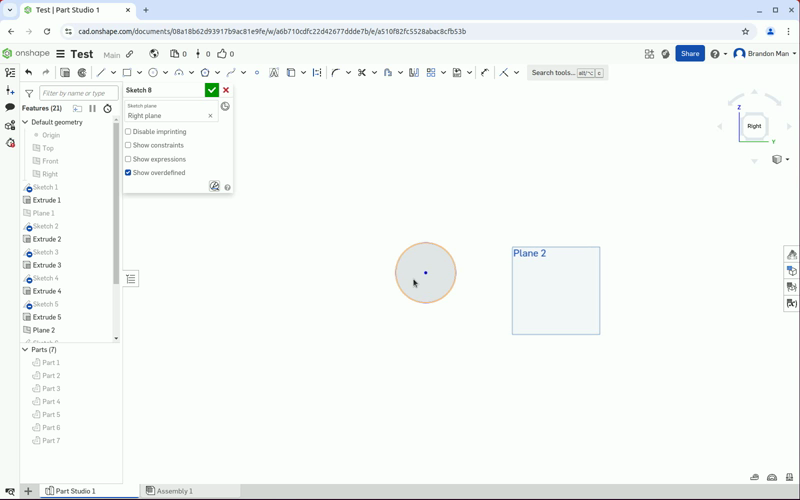
scroll(6)
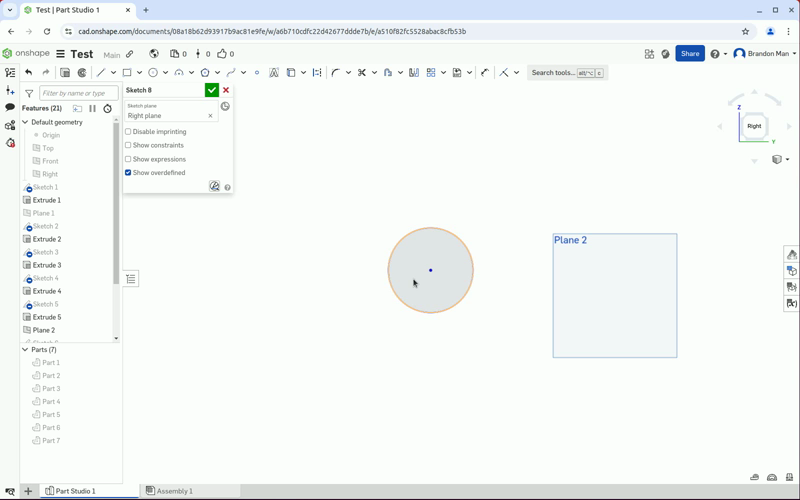
scroll(6)
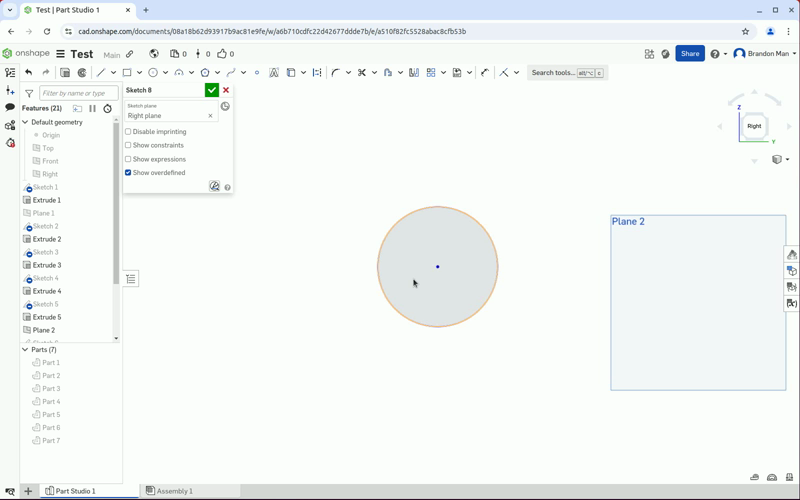
scroll(6)
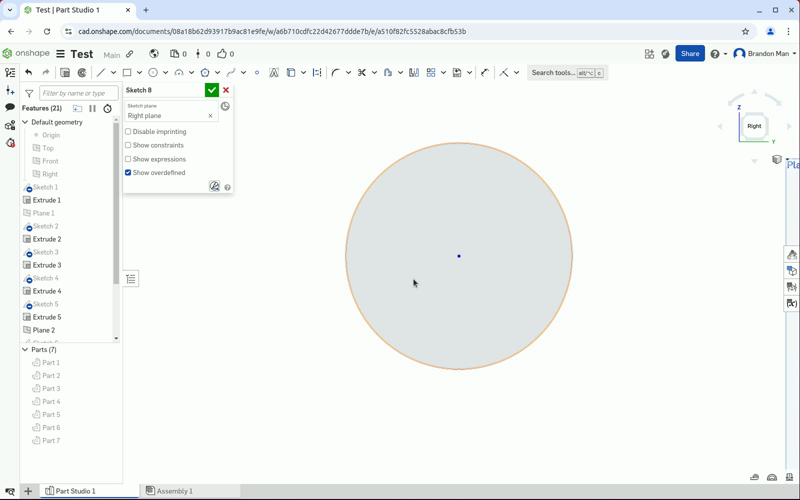
click(413, 278)
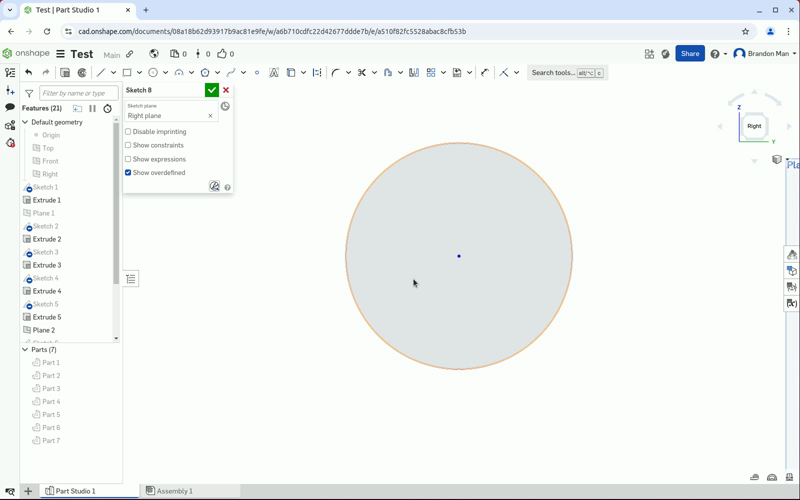
scroll(-6)
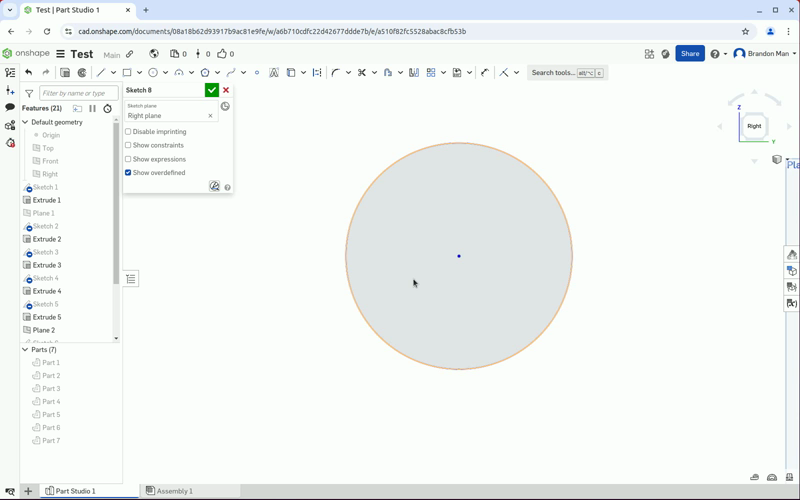
scroll(-6)
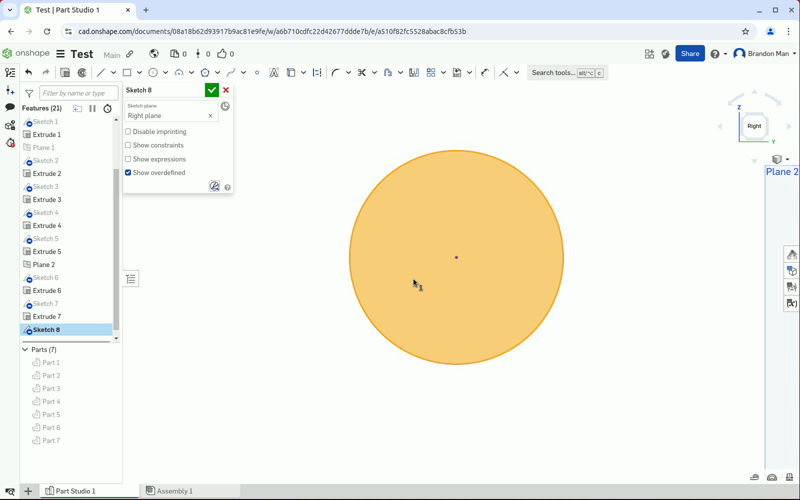
scroll(-6)
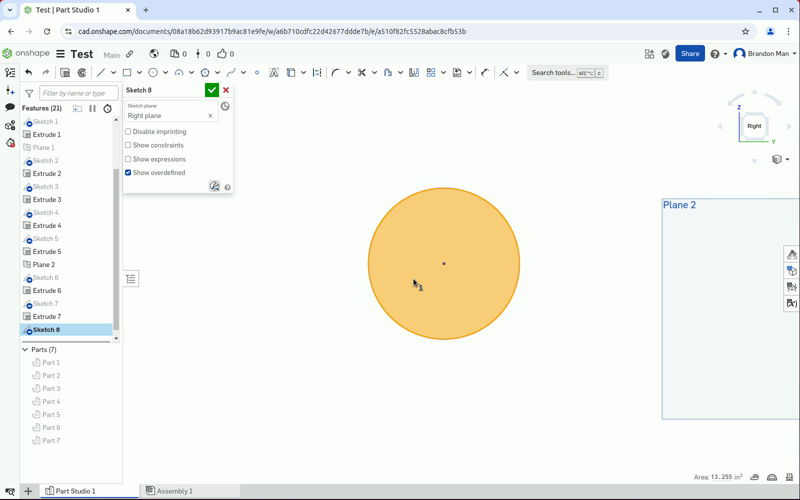
scroll(-6)
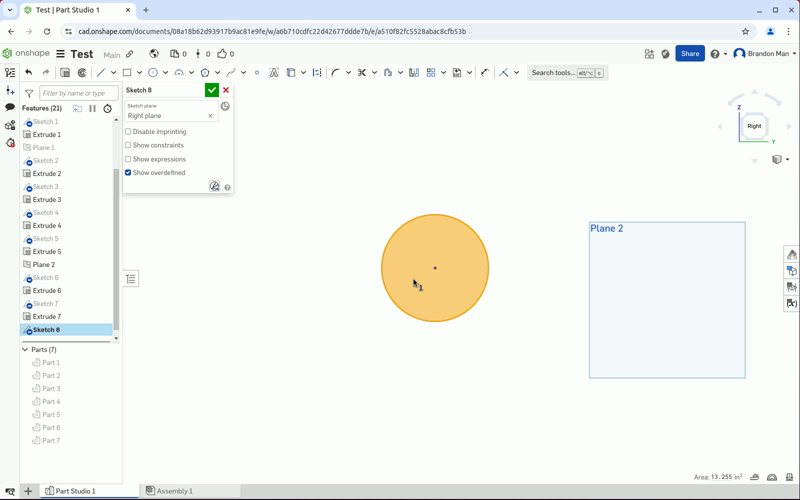
scroll(-6)
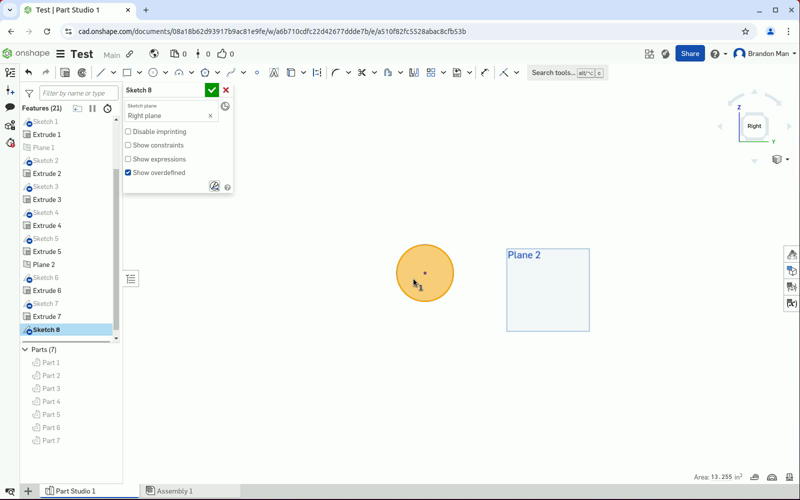
scroll(-6)
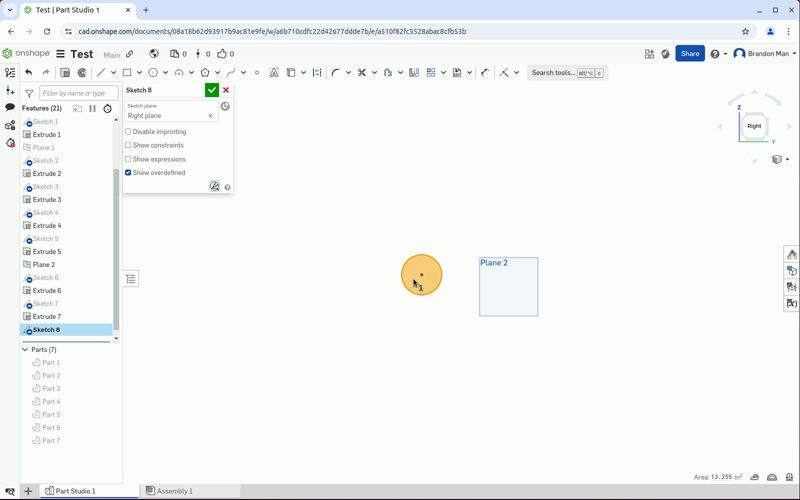
scroll(-6)
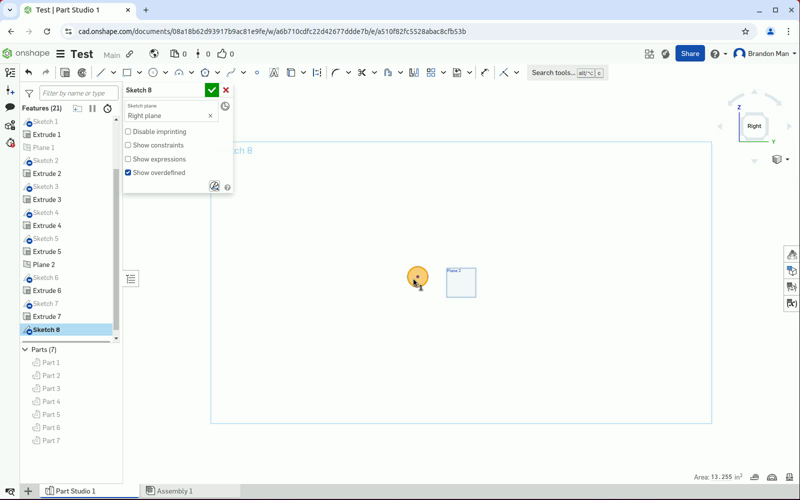
mouse_move(73, 352)
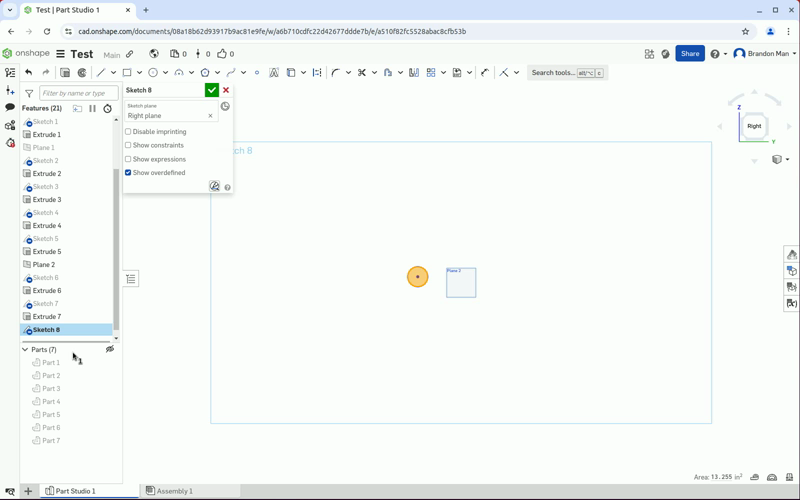
key(shift+y)
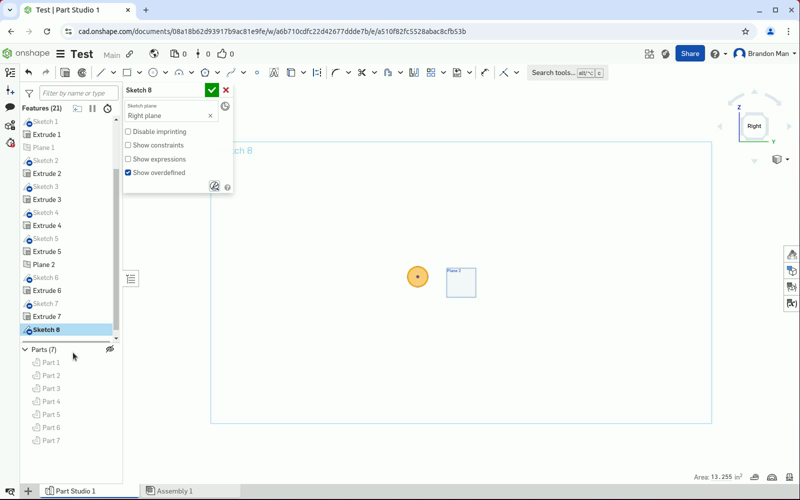
key(shift+e)
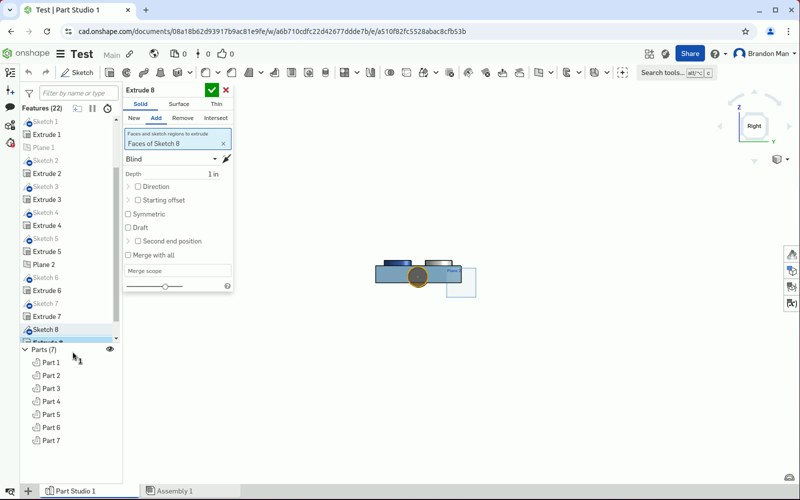
mouse_move(143, 106)
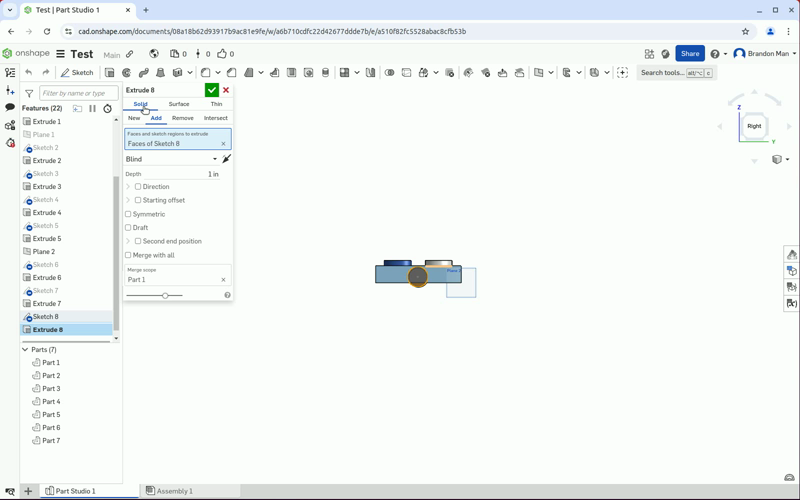
click(143, 106)
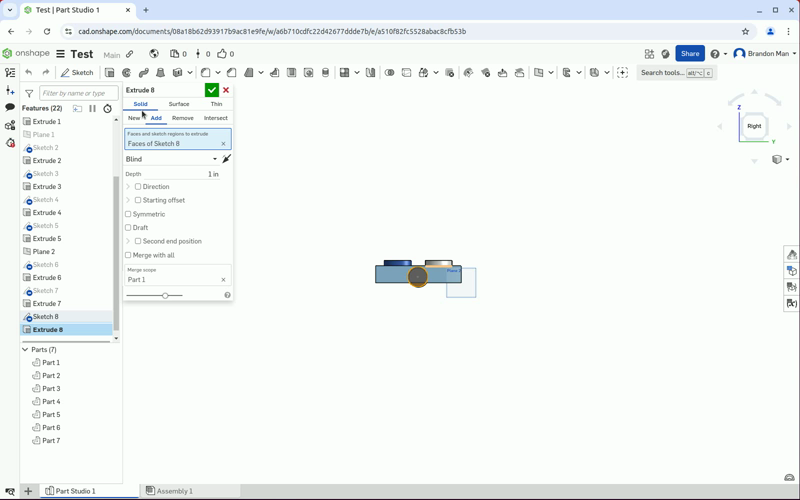
mouse_move(137, 120)
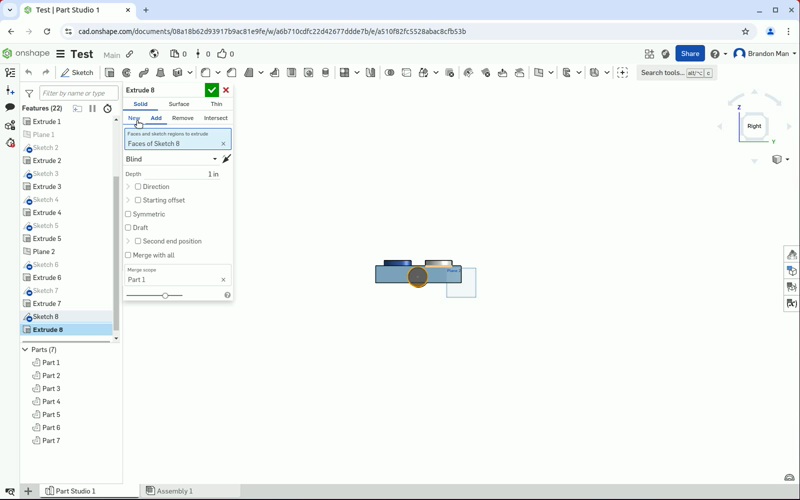
click(137, 120)
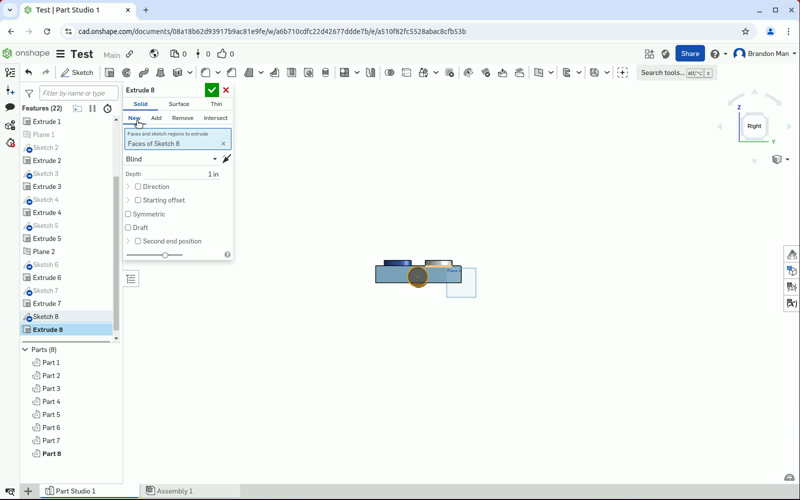
key(tab, 4)
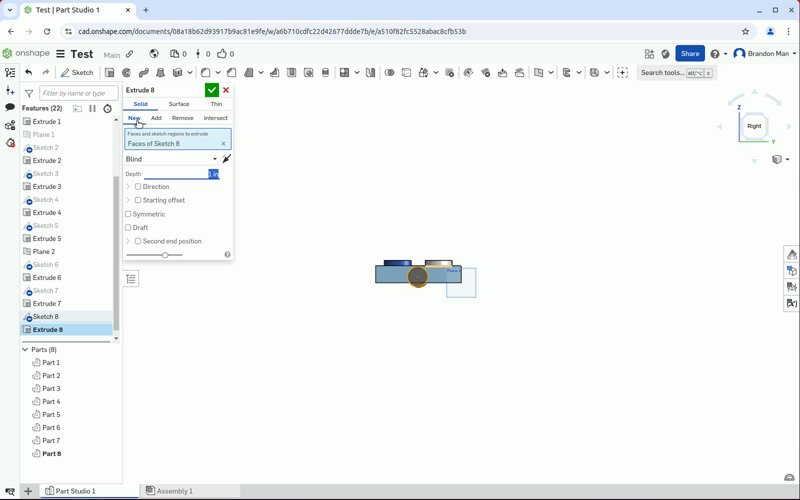
text(-5.536)
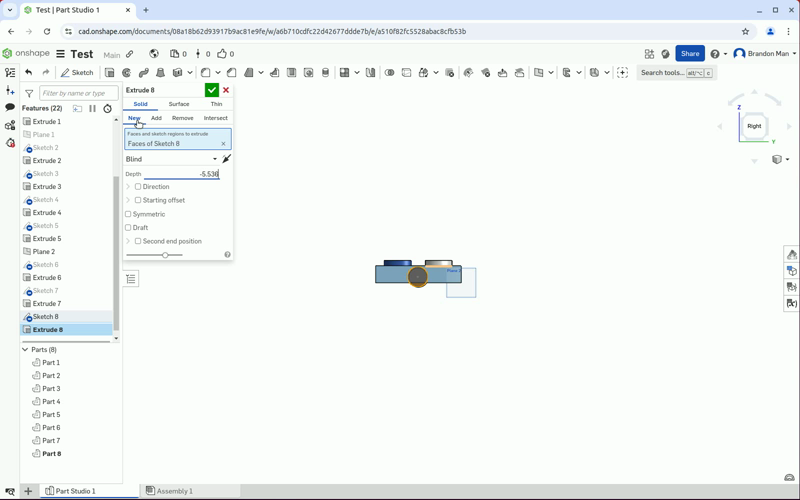
key(enter)
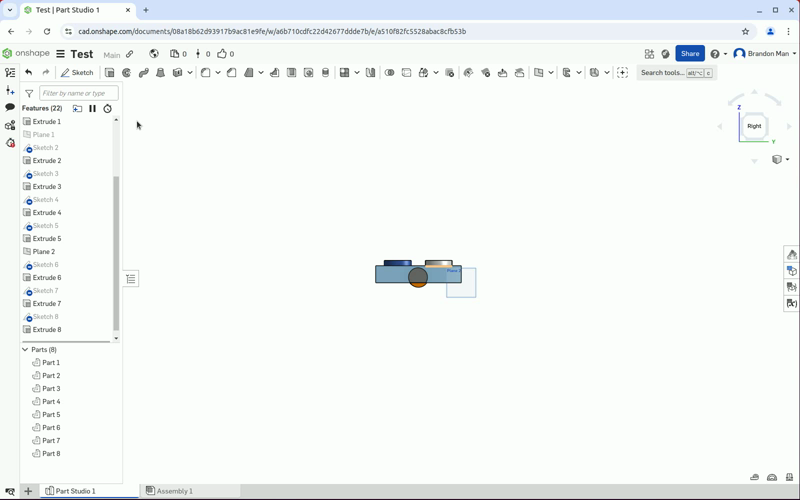
key(shift+h)
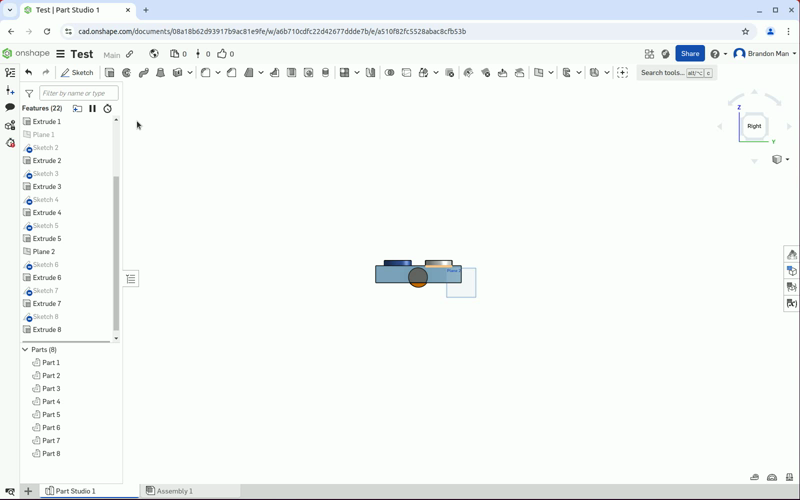
key(shift+h)
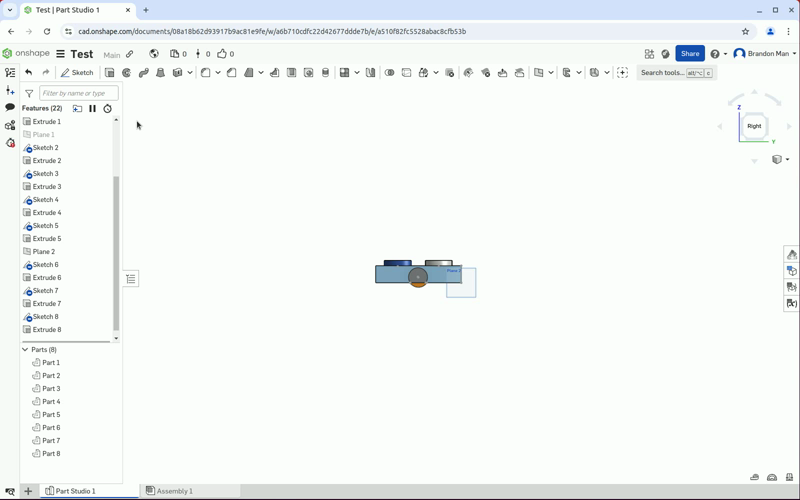
key(shift+7)
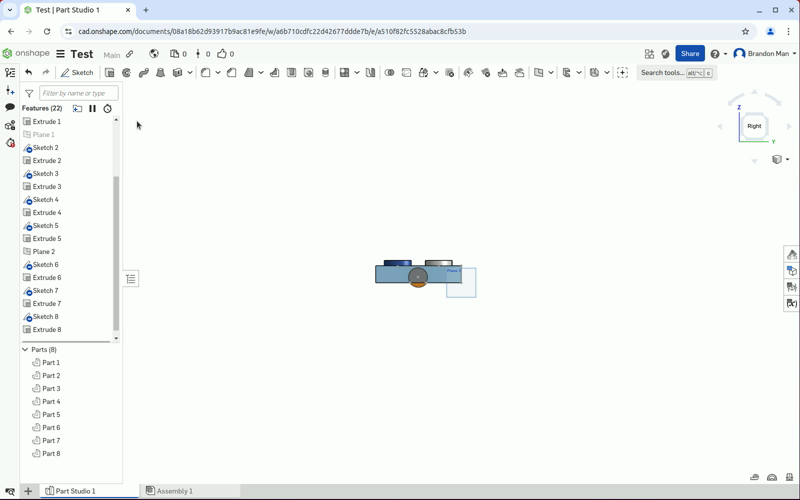
key(right, 2)
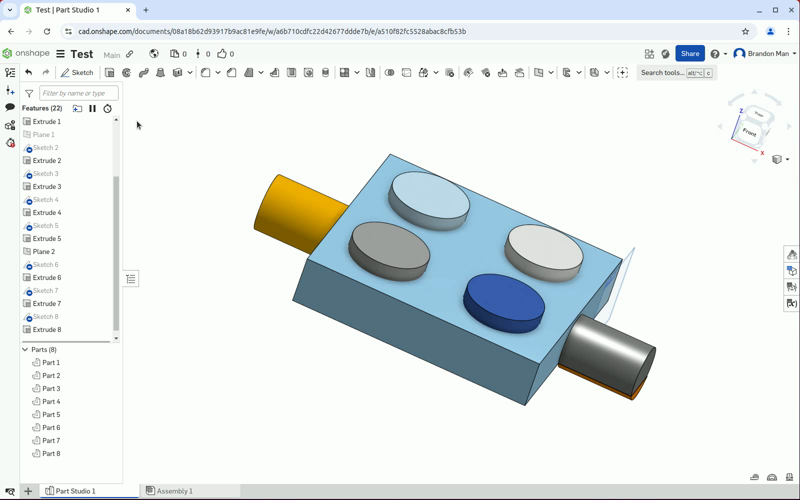
key(down, 2)
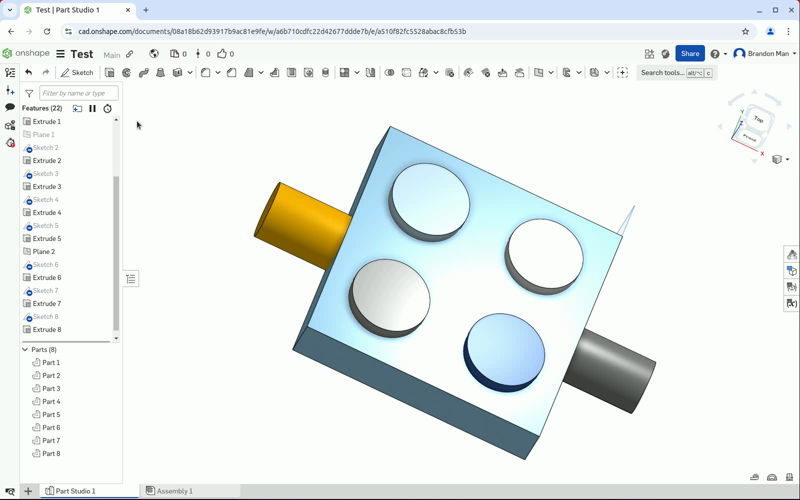
key(up, 2)
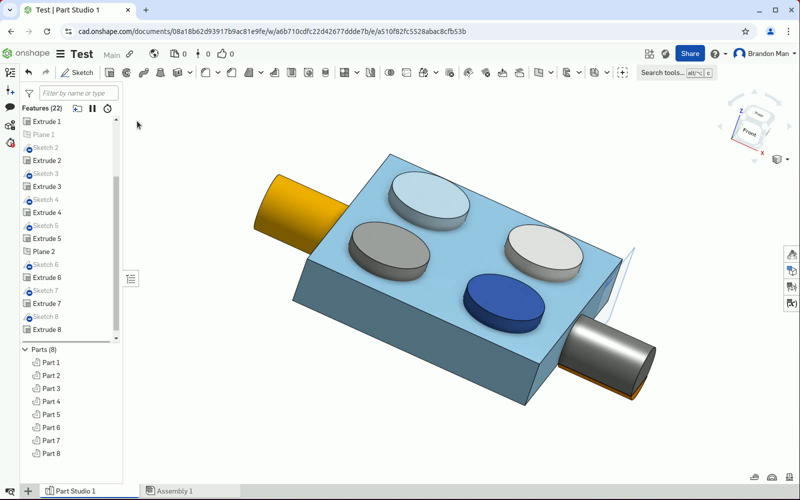
key(left, 2)
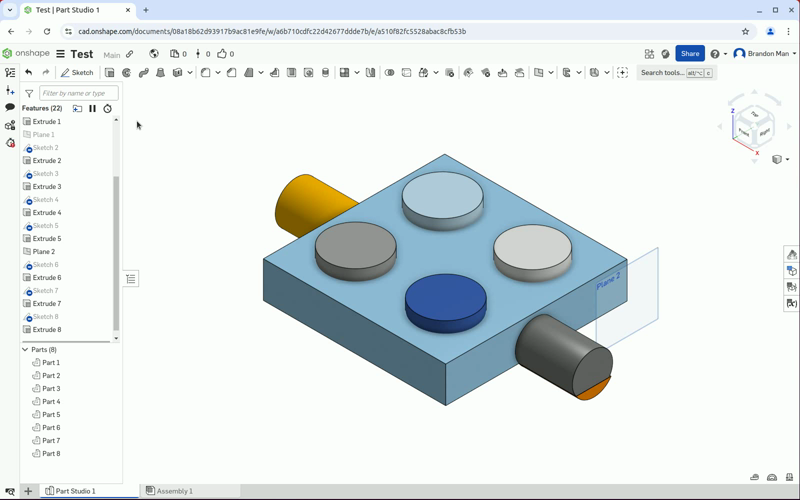
mouse_move(69, 111)
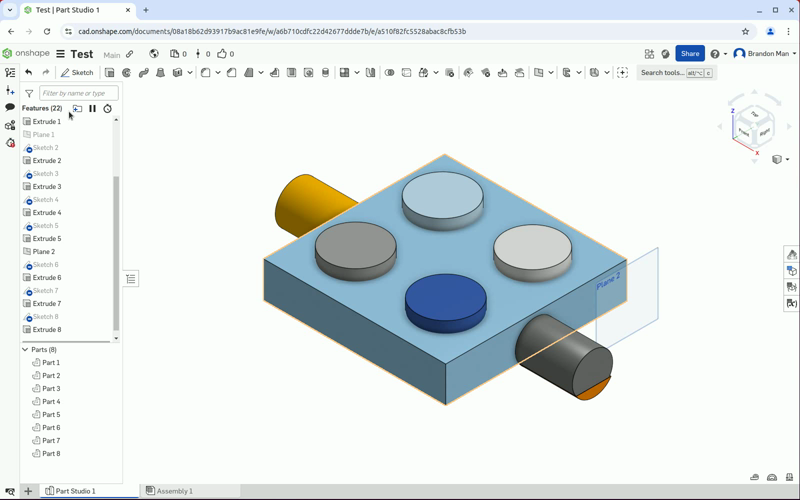
click(69, 111)